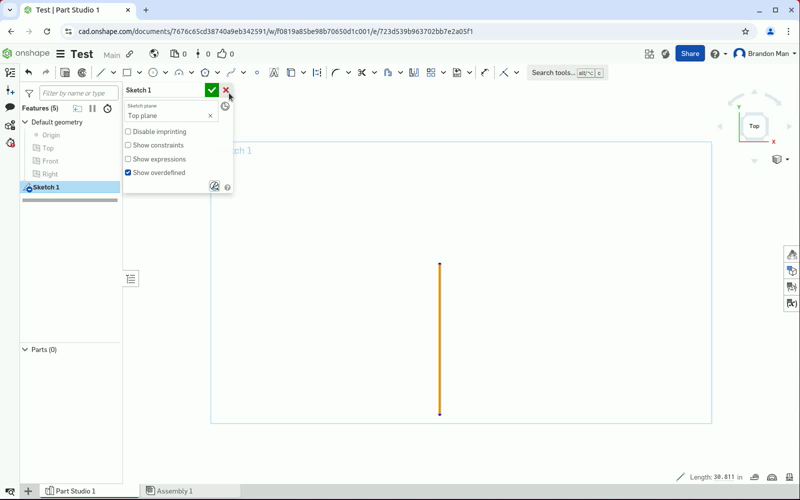
key(shift+h)
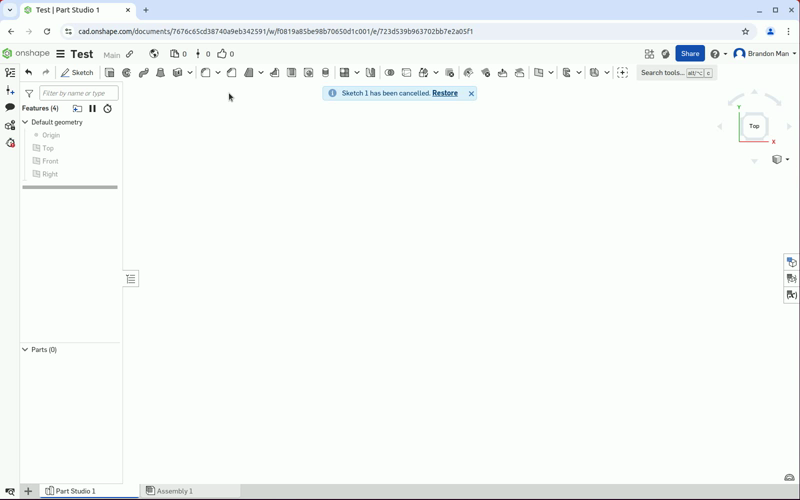
mouse_move(73, 352)
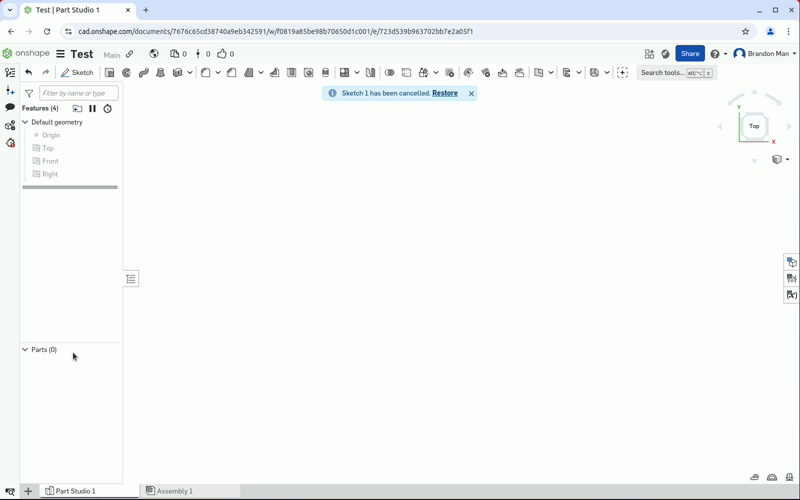
key(y)
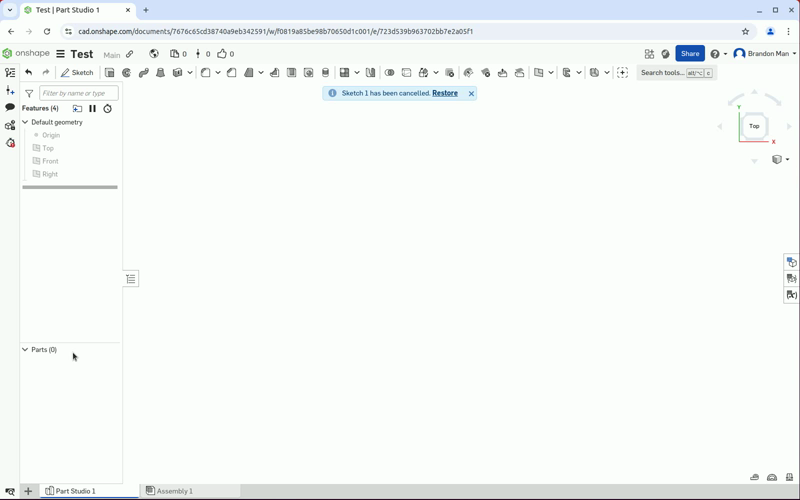
key(shift+p)
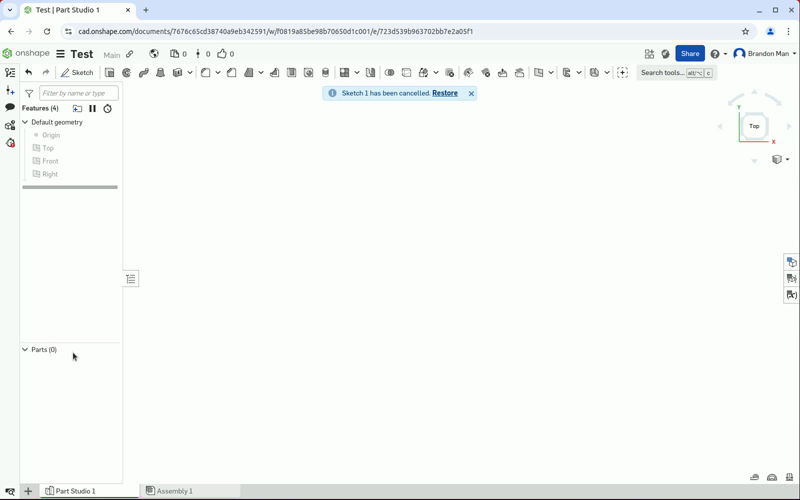
key(space)
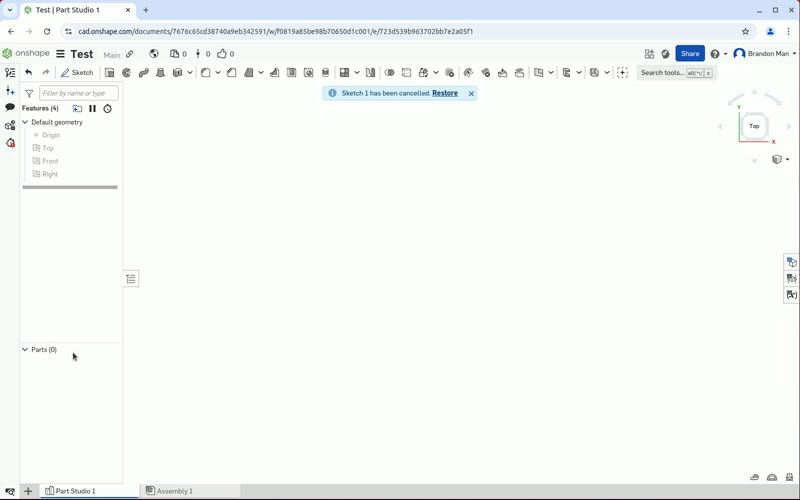
key_down(shift)
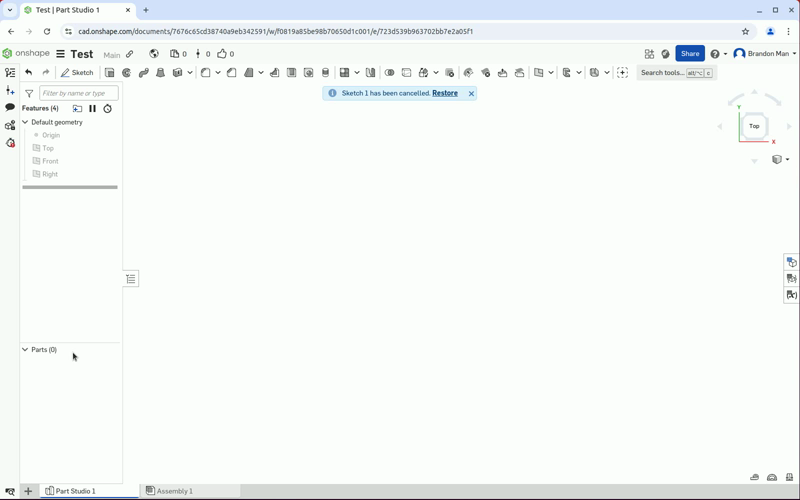
key(up)
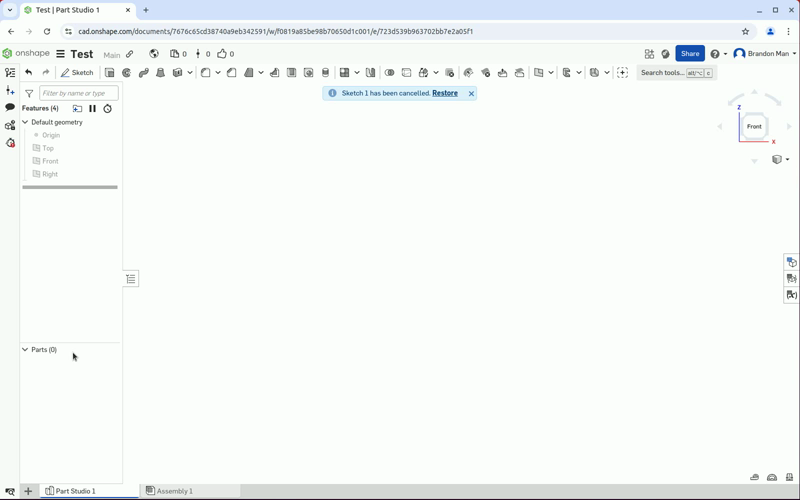
key_up(shift)
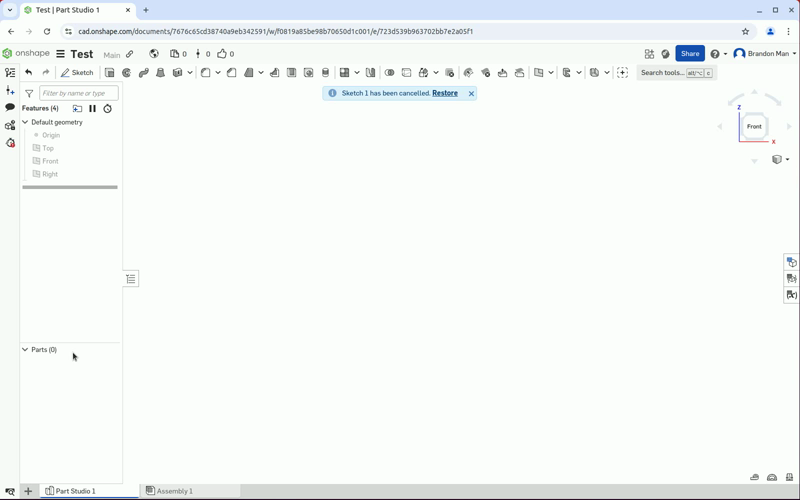
mouse_move(73, 352)
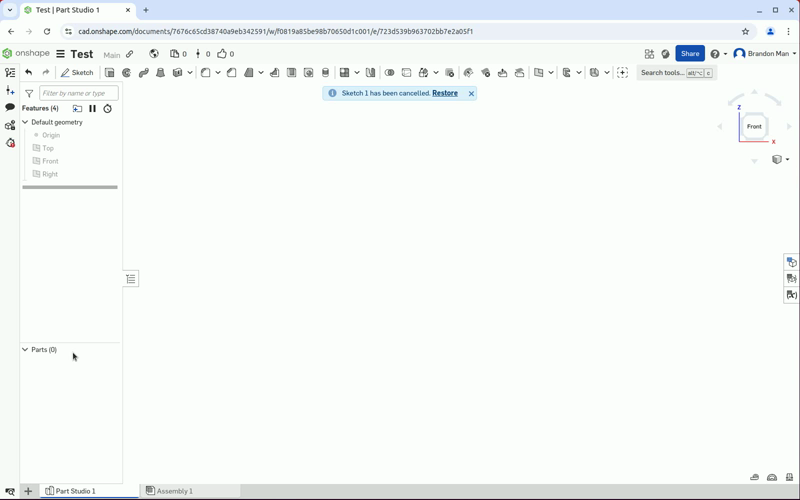
key(shift+y)
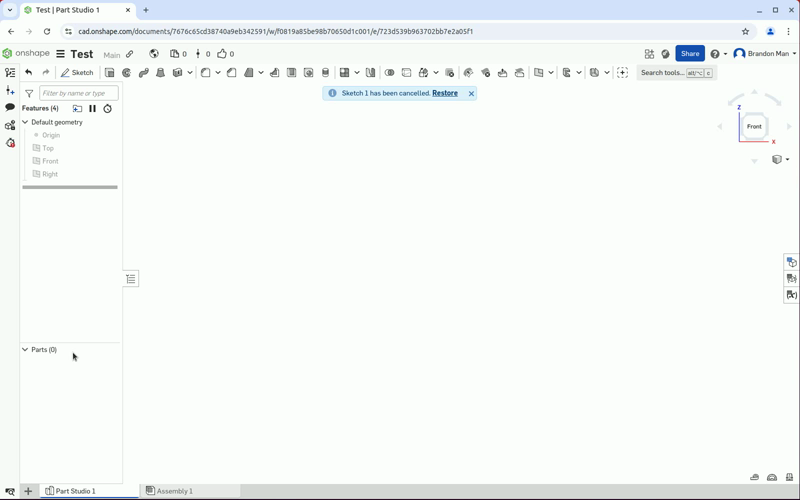
key(shift+s)
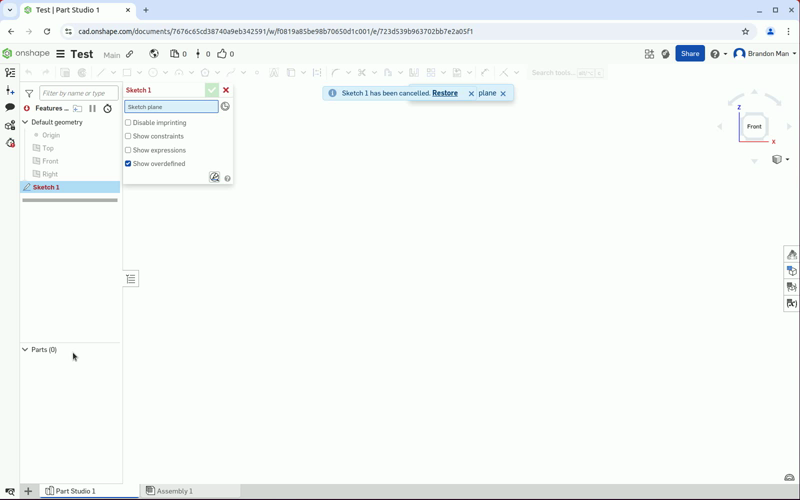
mouse_move(73, 163)
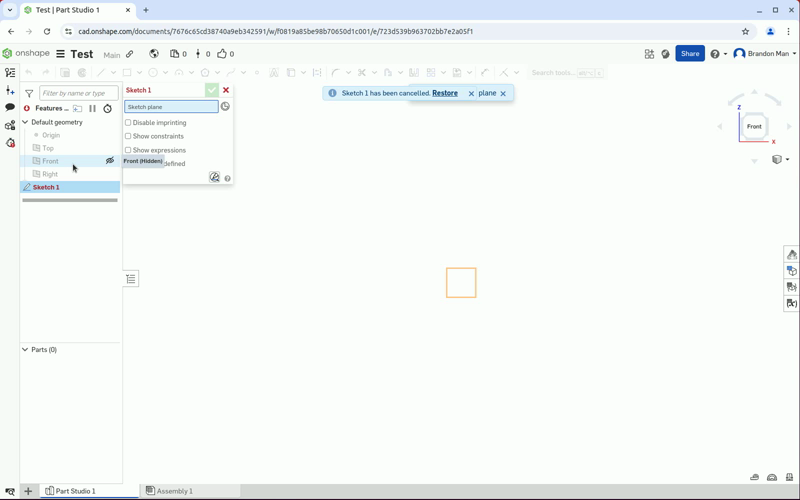
click(73, 163)
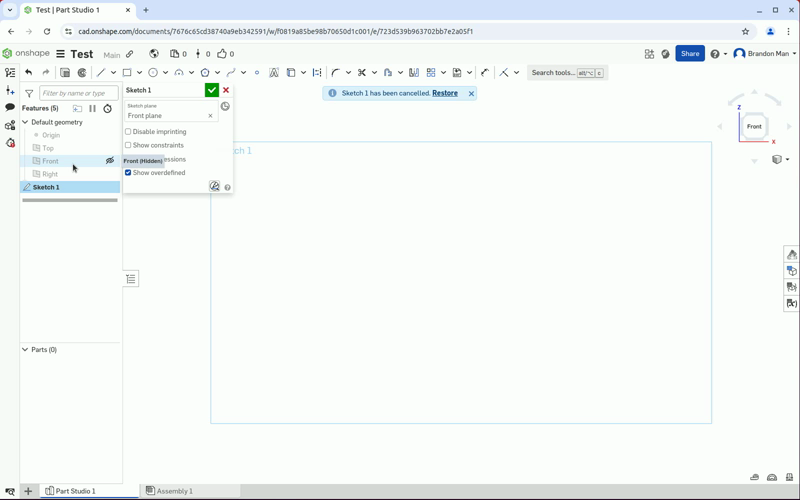
mouse_move(73, 352)
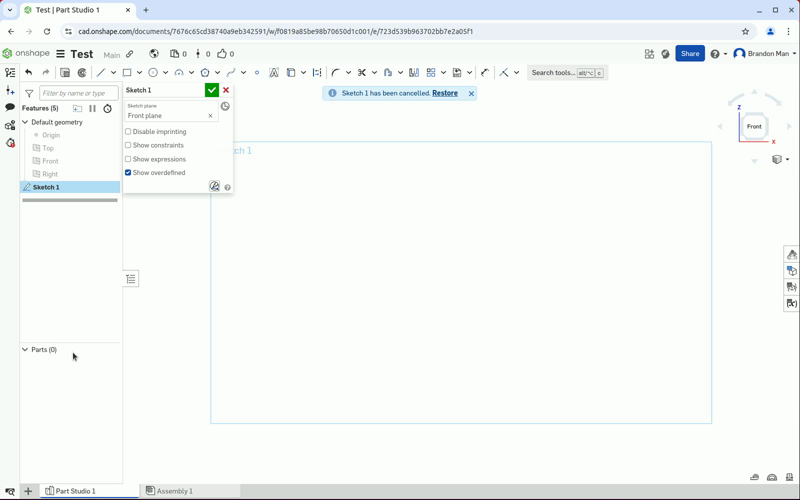
key(y)
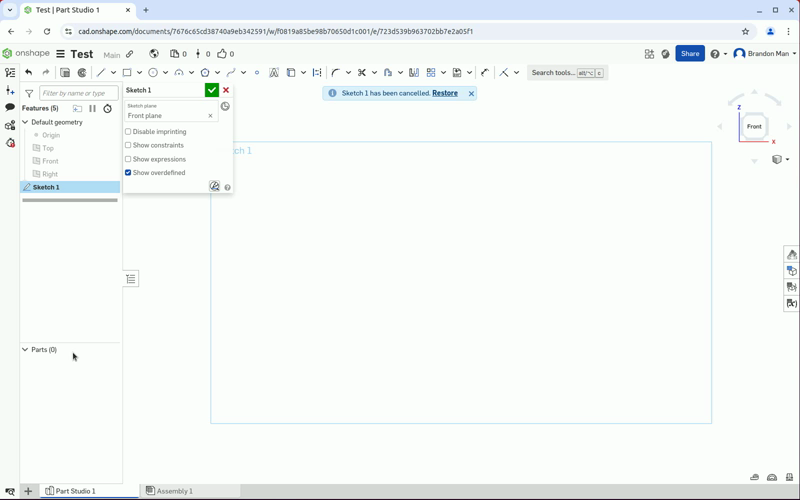
key(l)
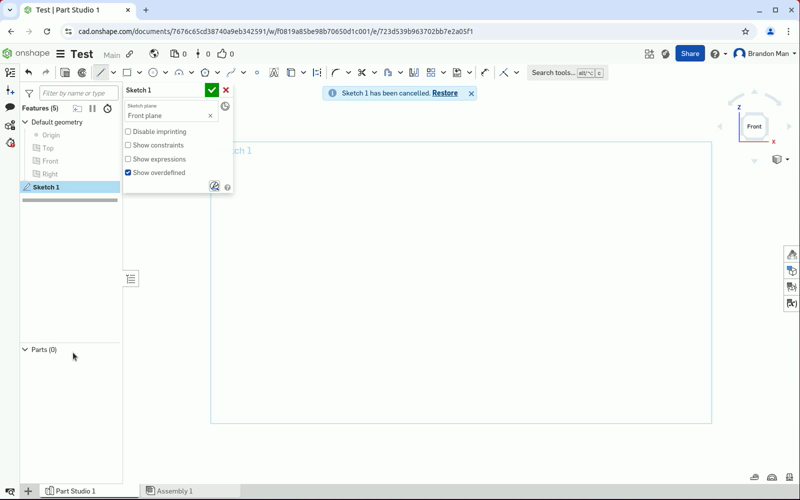
key_down(shift)
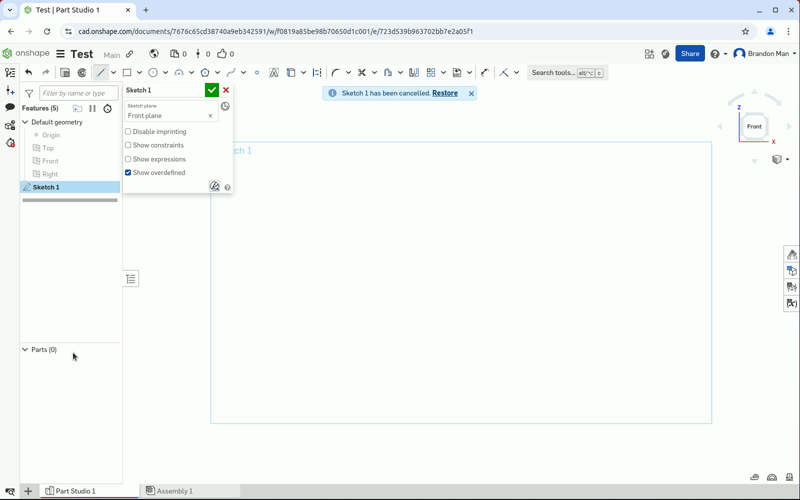
mouse_move(372, 282)
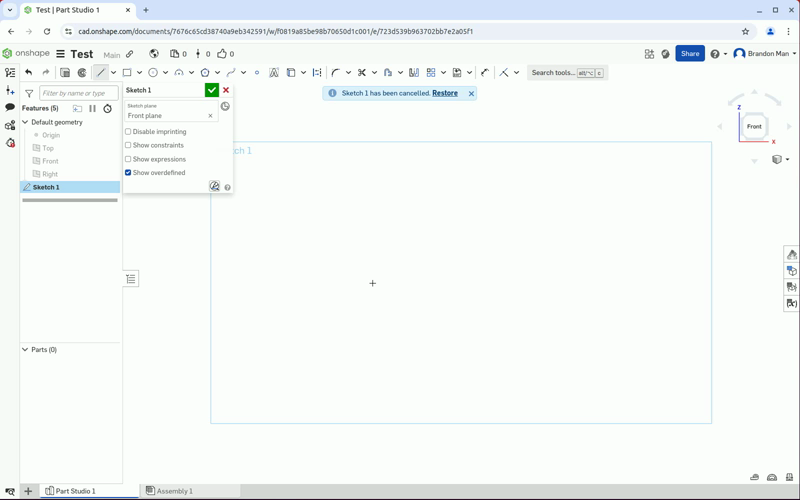
click(372, 282)
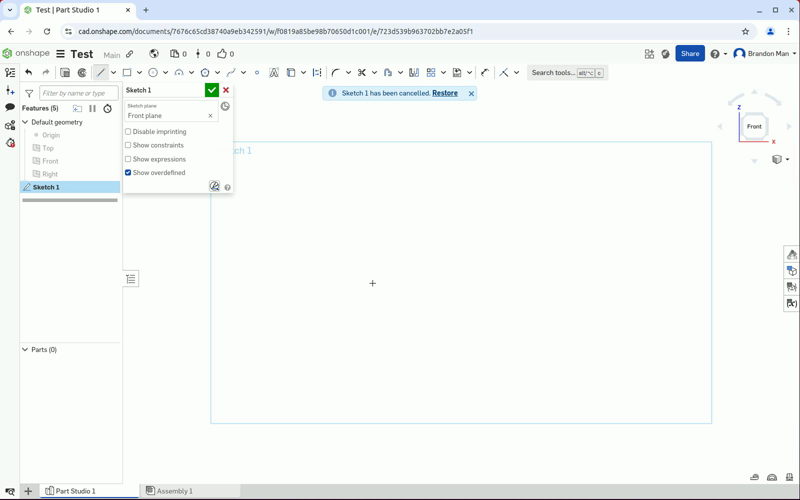
key_up(shift)
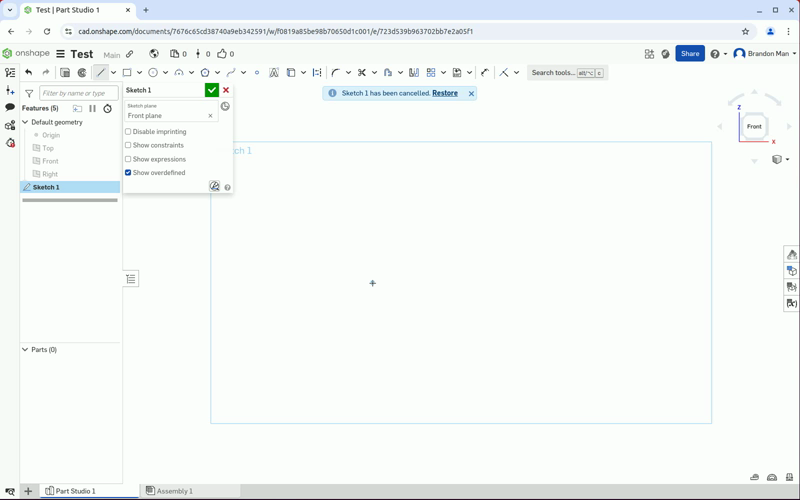
key_down(shift)
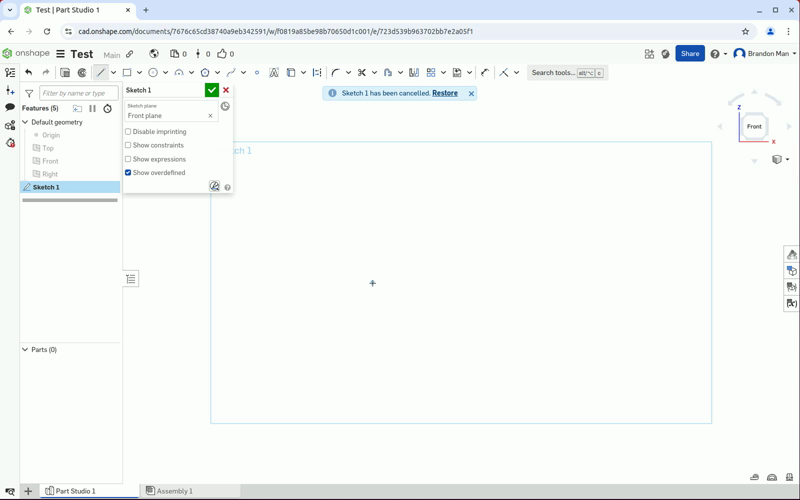
mouse_move(548, 282)
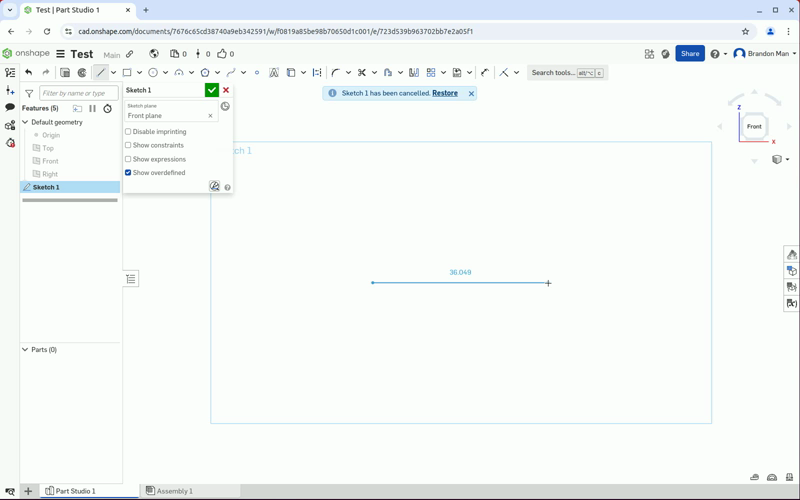
click(548, 282)
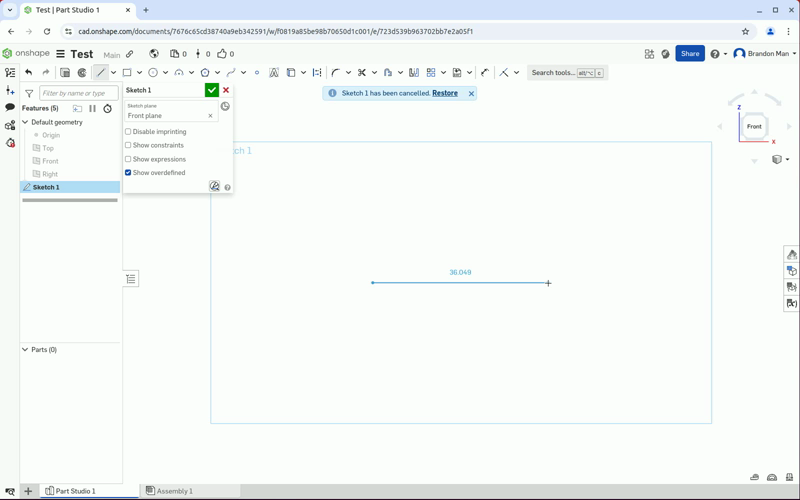
key_up(shift)
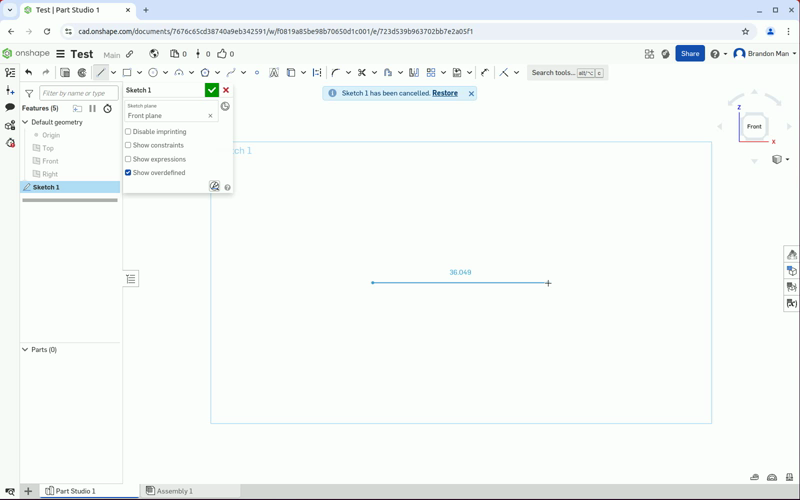
key_down(shift)
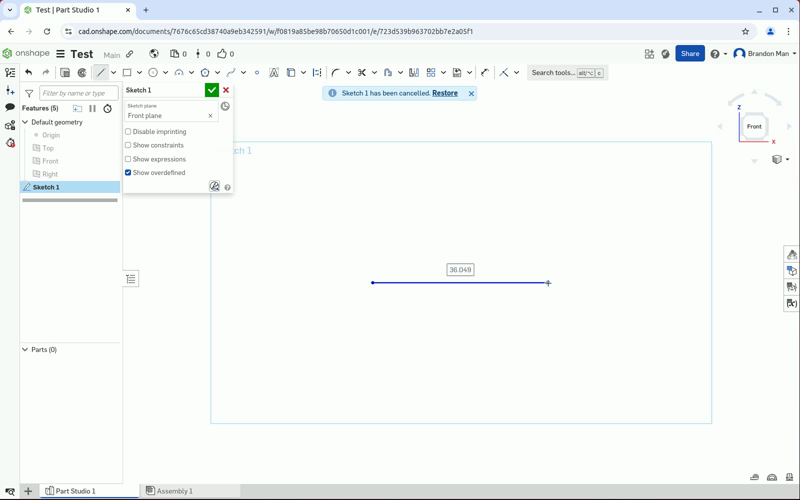
mouse_move(435, 198)
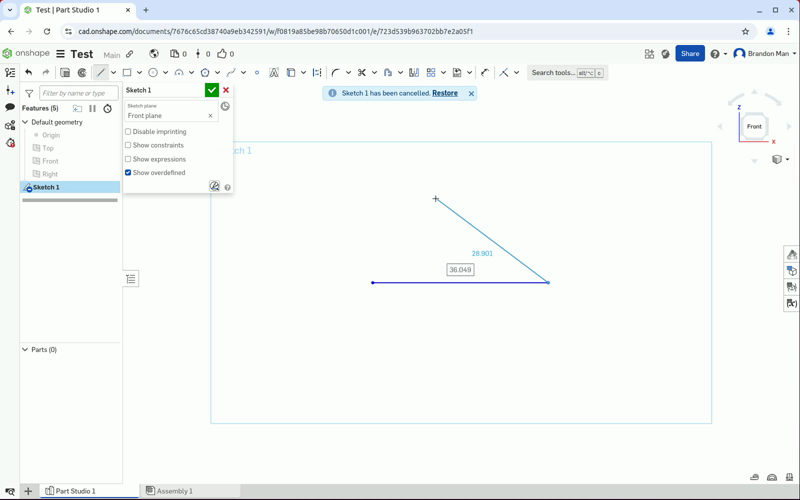
click(435, 198)
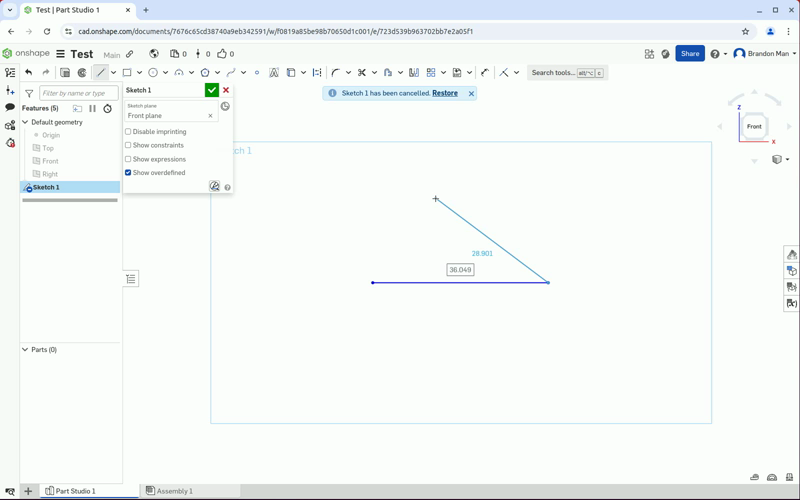
key_up(shift)
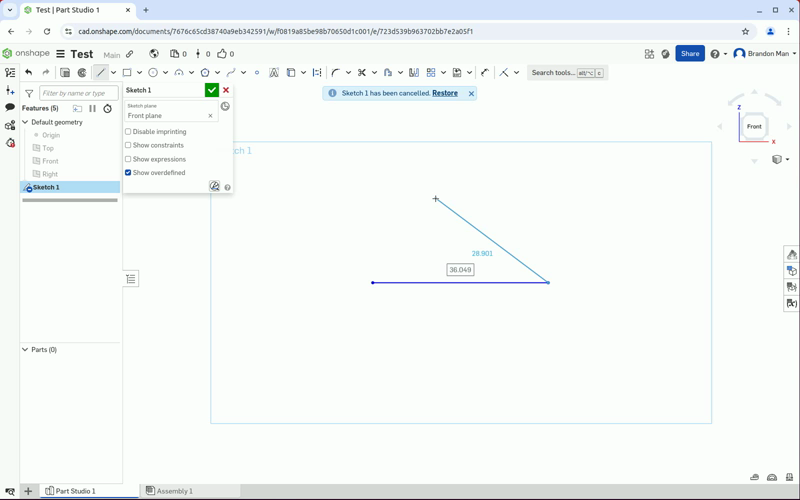
key_down(shift)
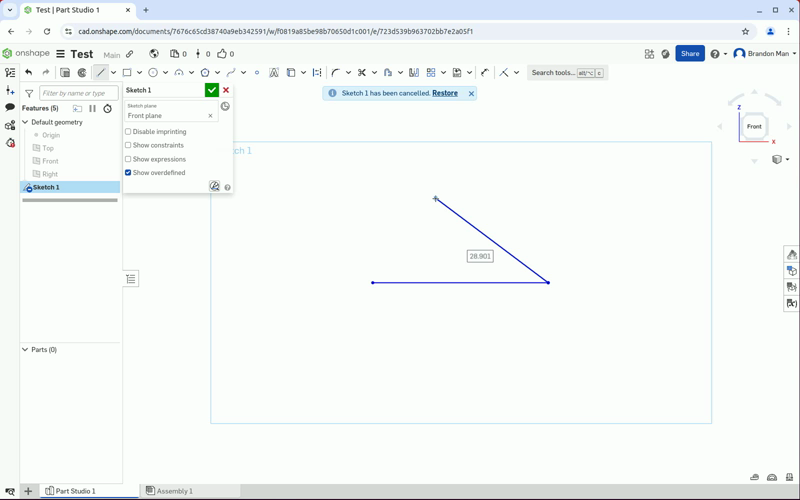
mouse_move(372, 282)
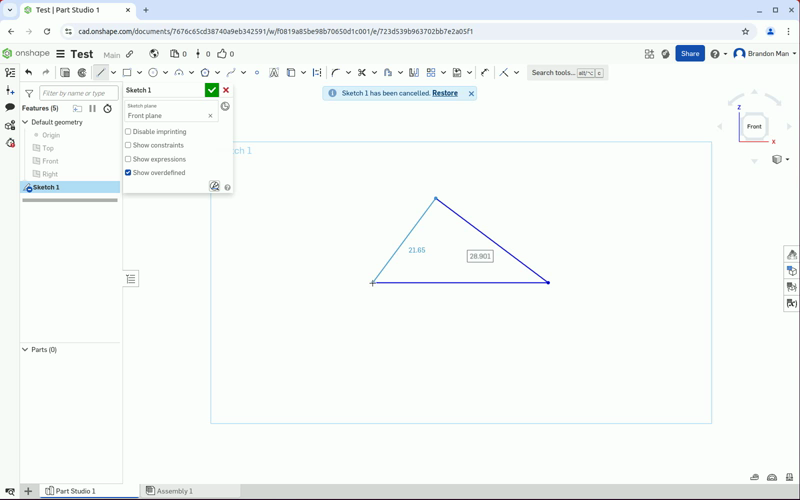
key_up(shift)
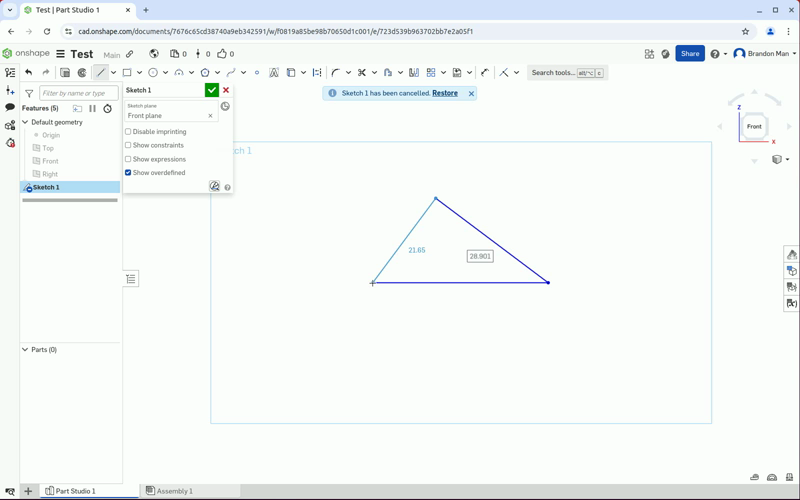
click(372, 282)
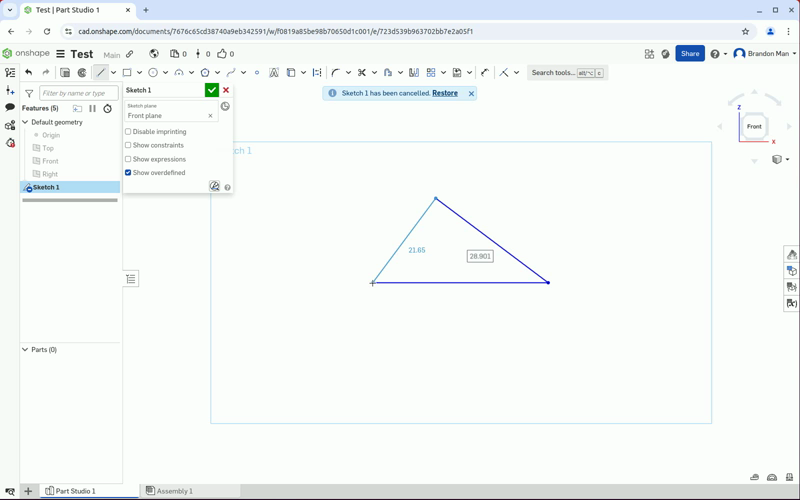
key(esc)
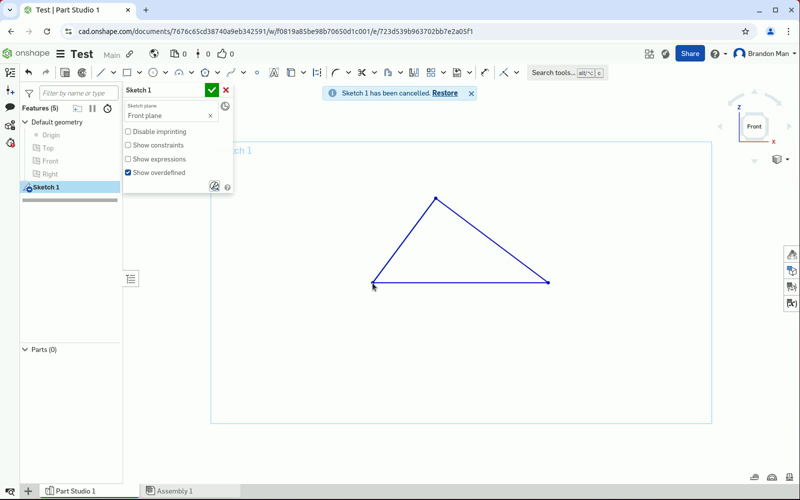
mouse_move(448, 264)
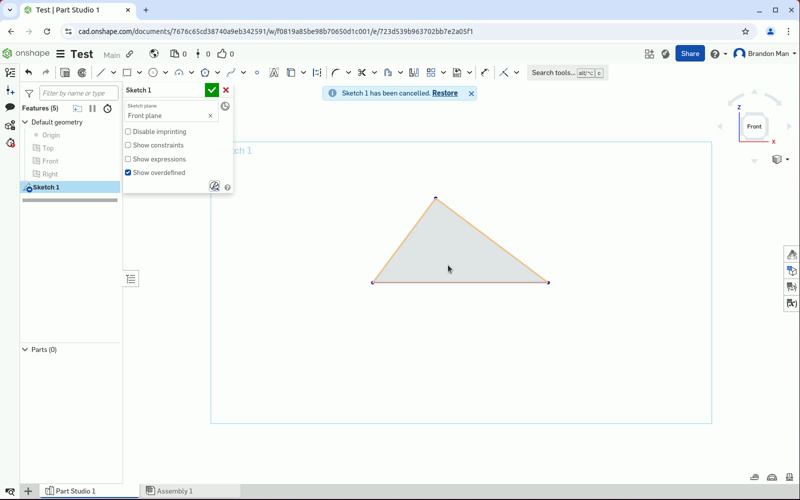
click(448, 264)
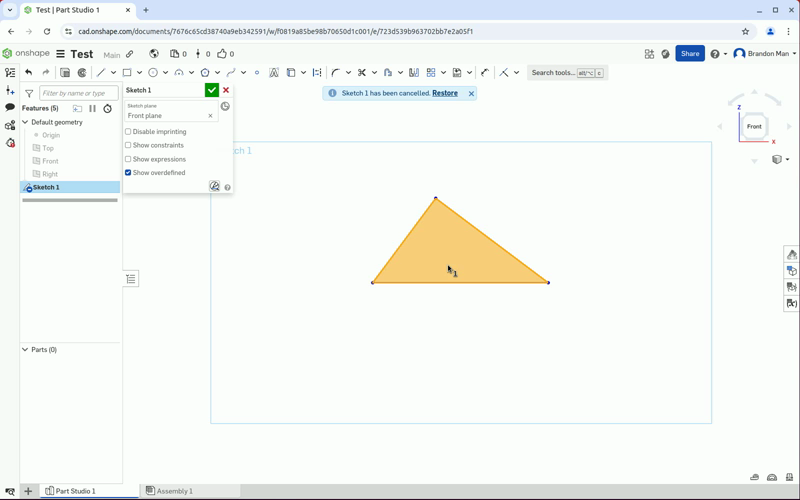
mouse_move(73, 352)
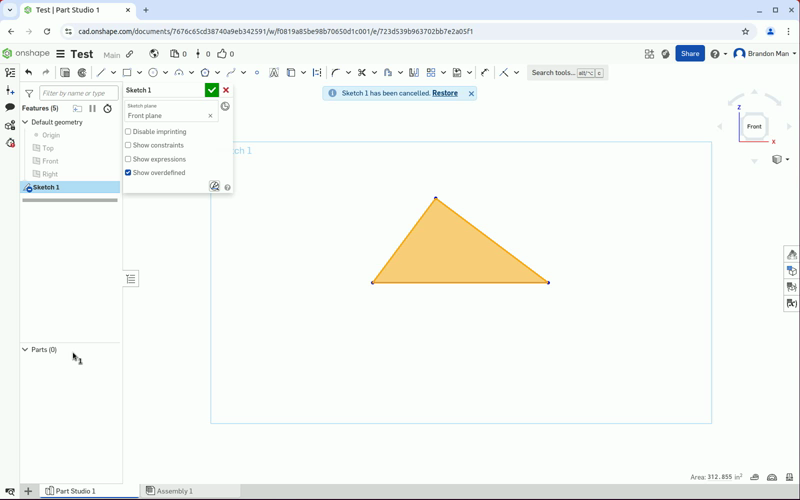
key(shift+y)
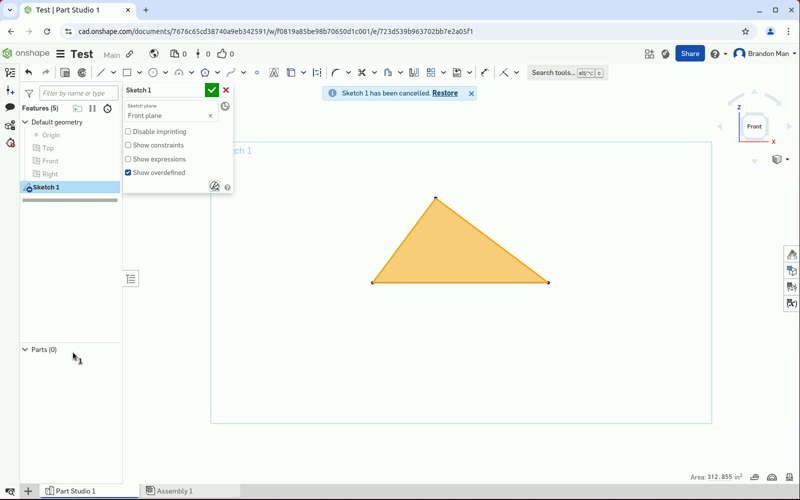
key(shift+e)
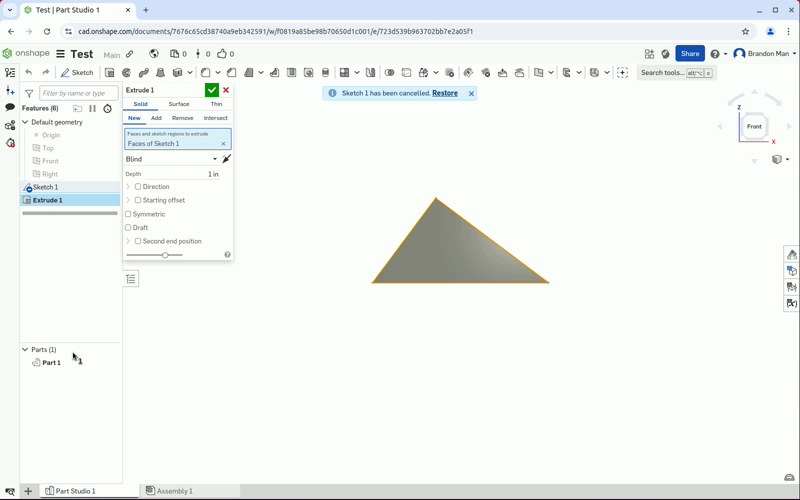
mouse_move(143, 106)
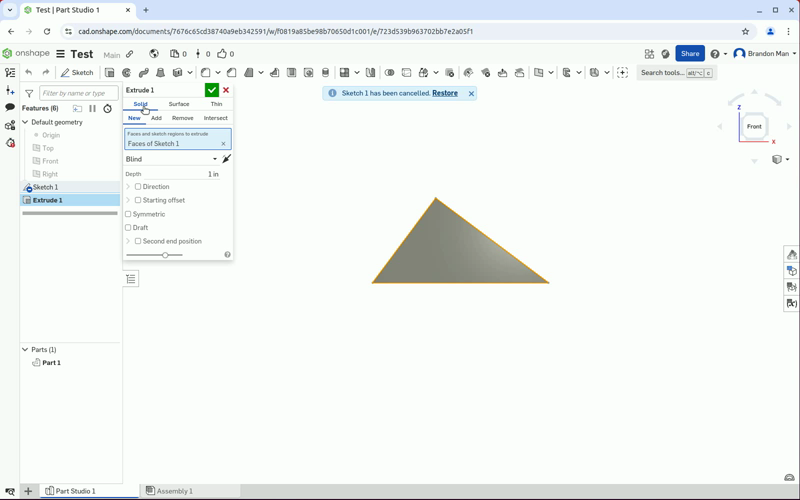
click(143, 106)
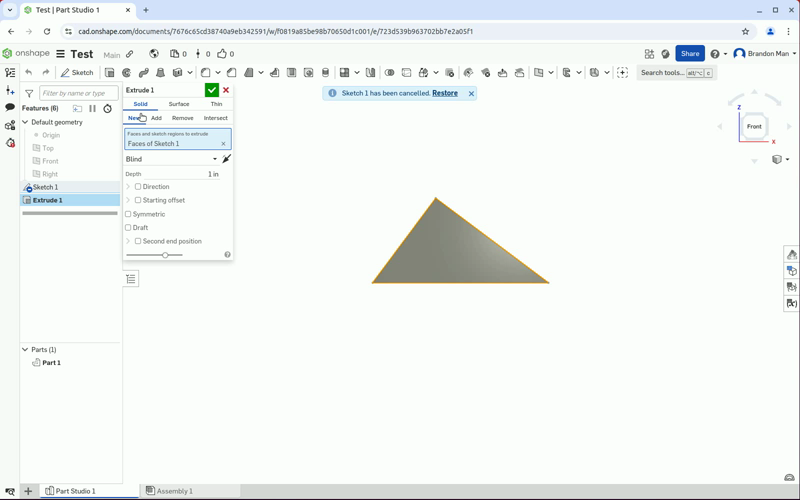
mouse_move(137, 120)
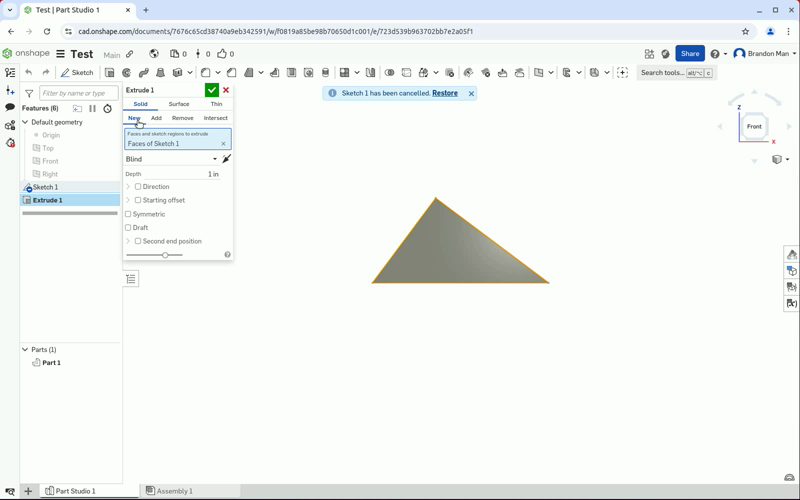
click(137, 120)
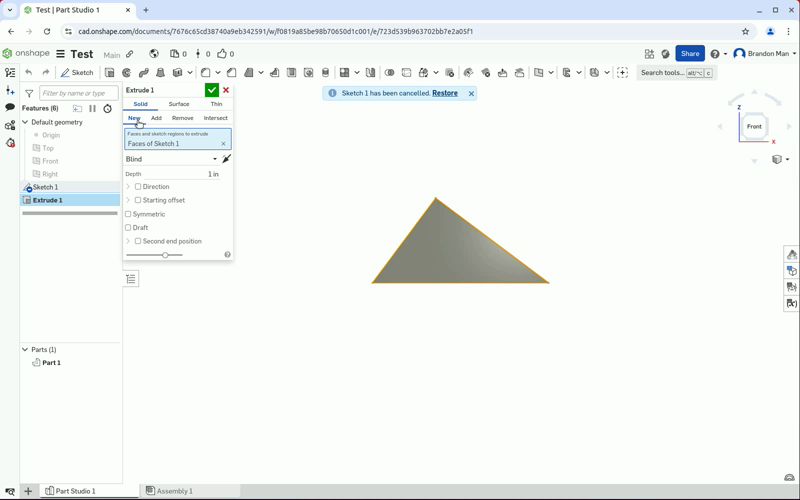
key(tab, 4)
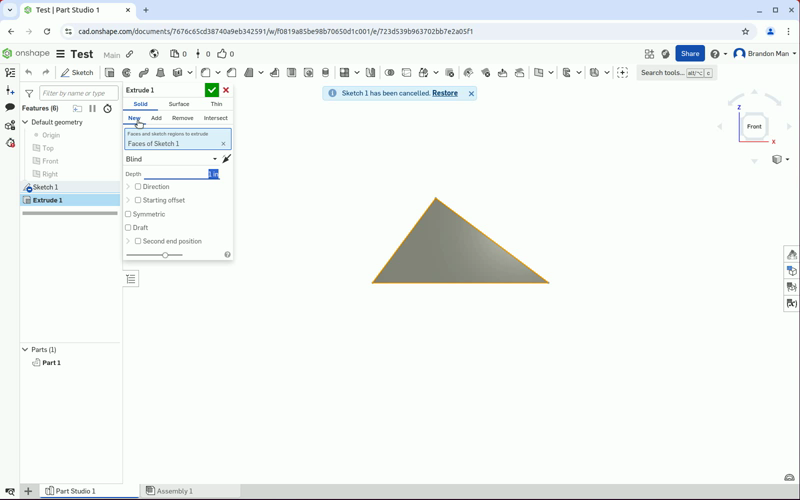
text(3.611)
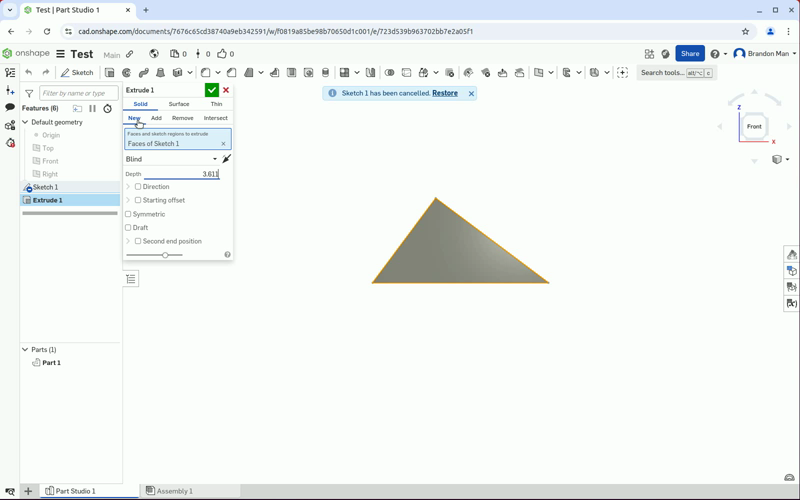
key(enter)
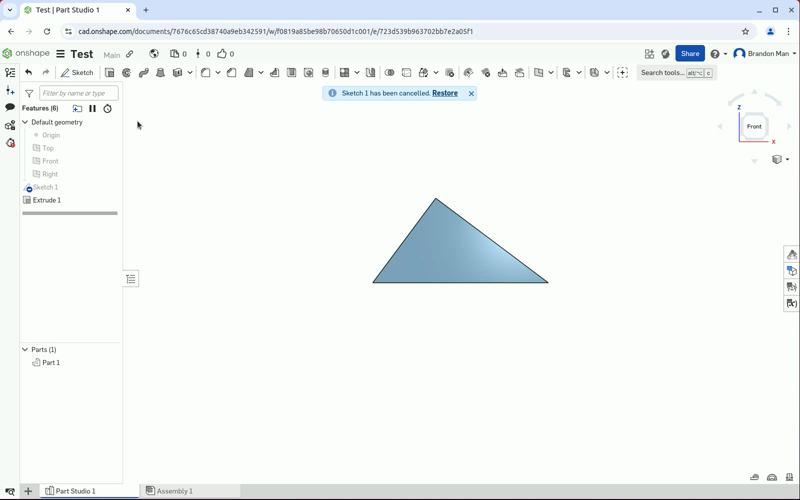
key(shift+h)
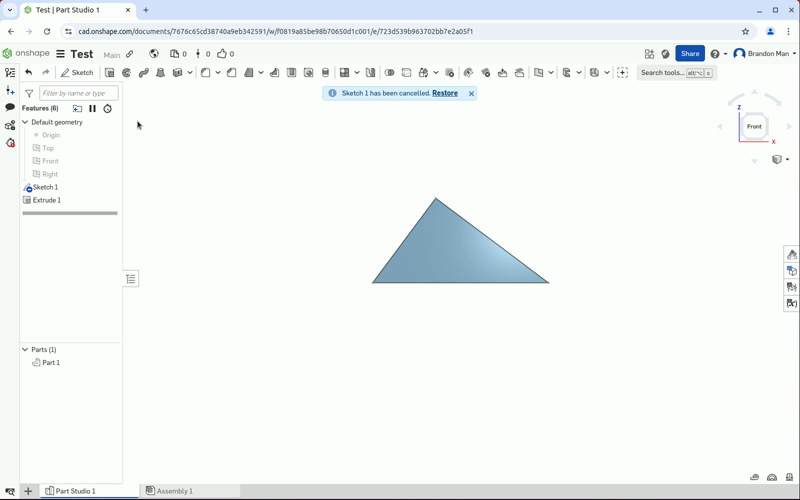
key(shift+h)
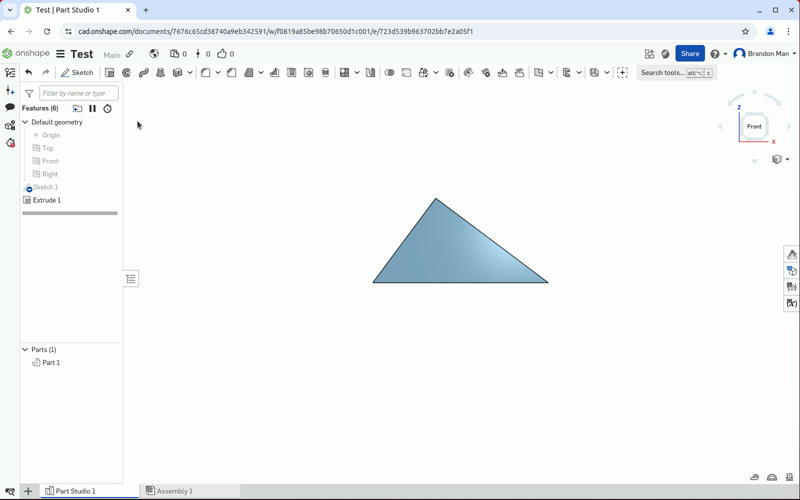
mouse_move(73, 189)
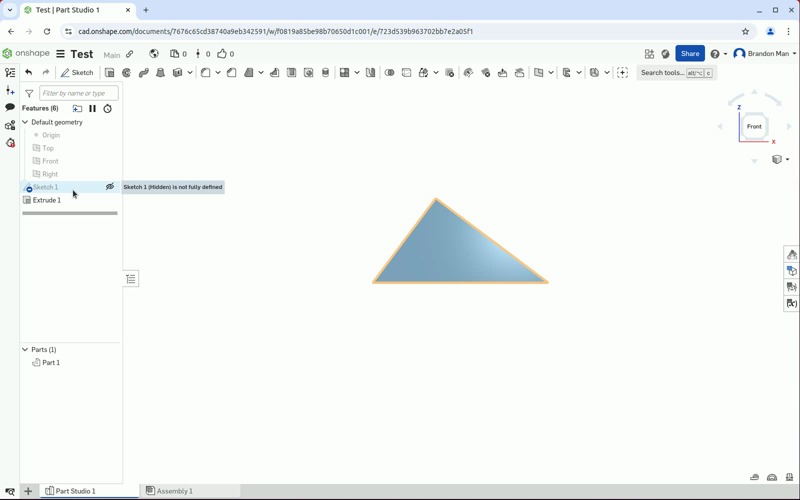
click(73, 189)
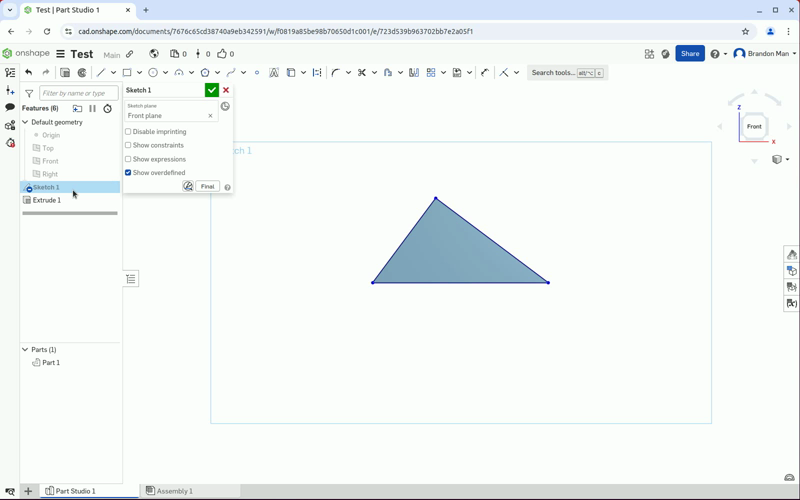
mouse_move(229, 92)
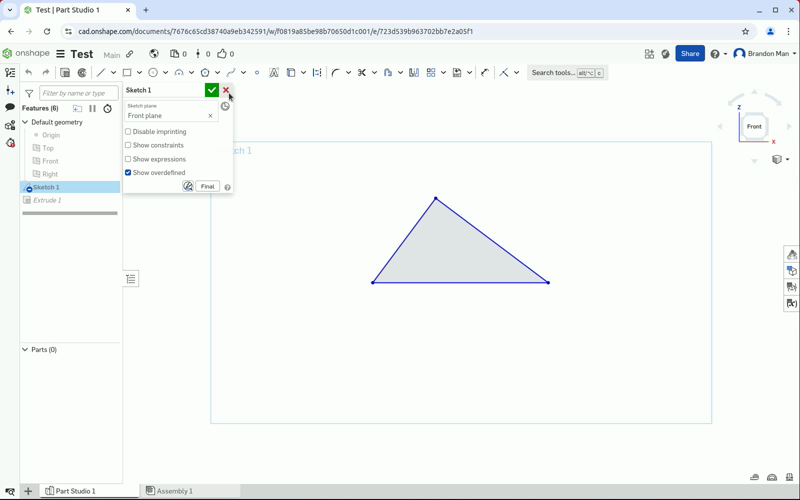
click(229, 92)
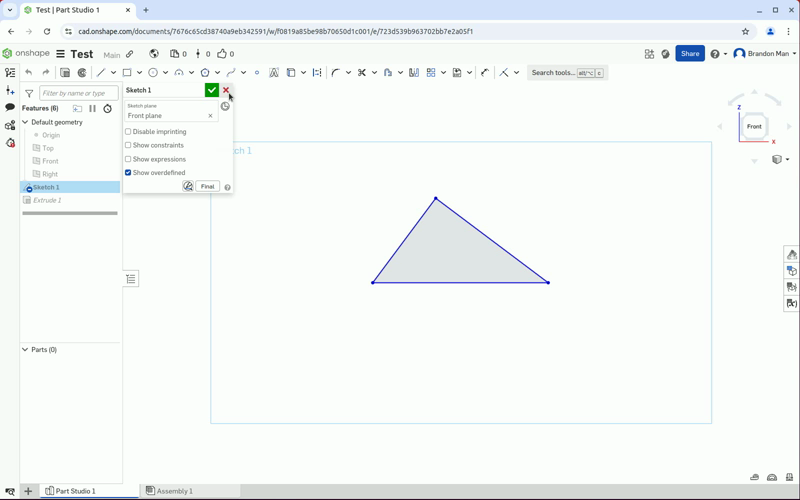
key(shift+s)
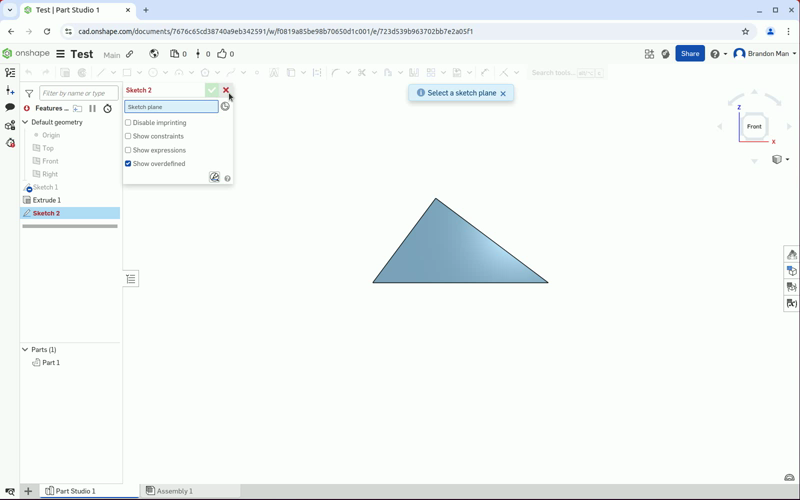
mouse_move(73, 163)
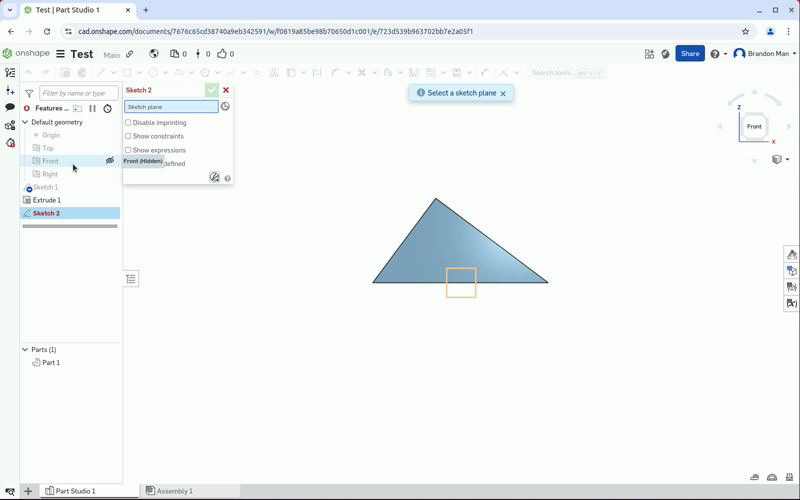
click(73, 163)
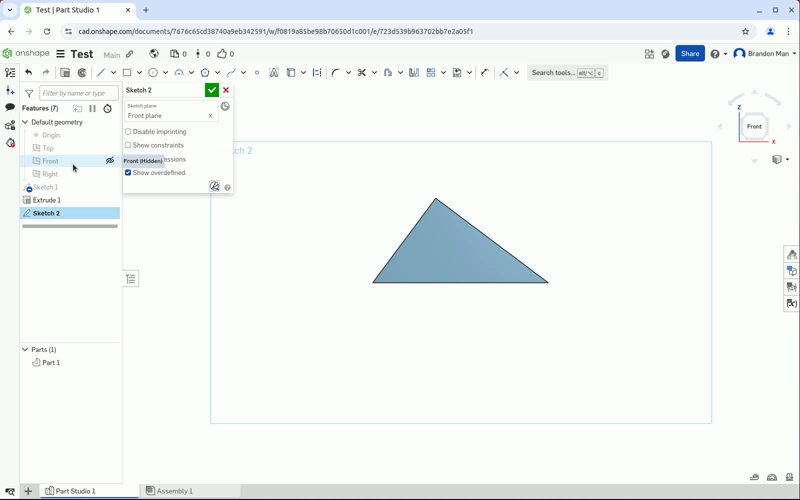
mouse_move(73, 352)
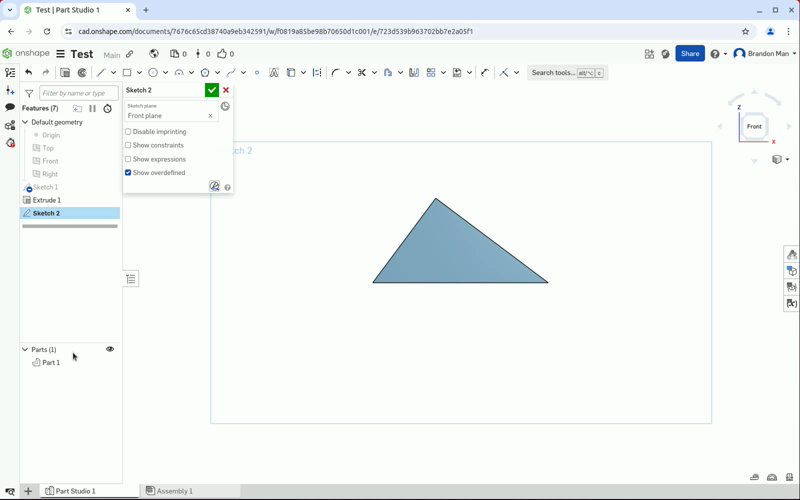
key(y)
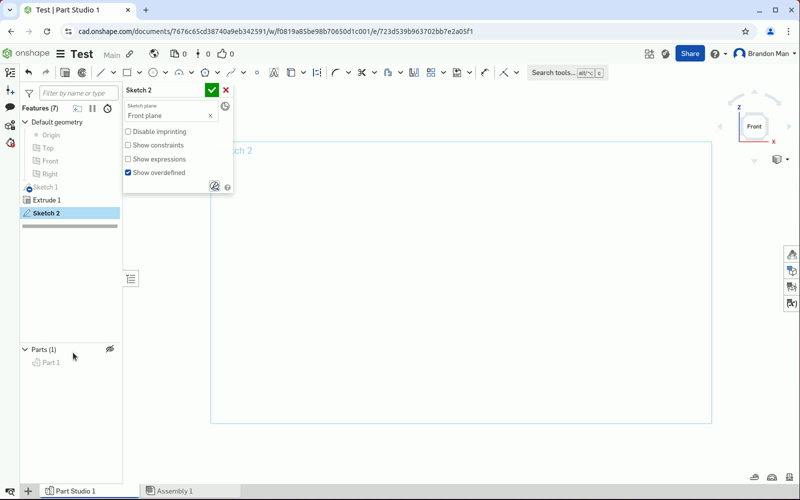
key(a)
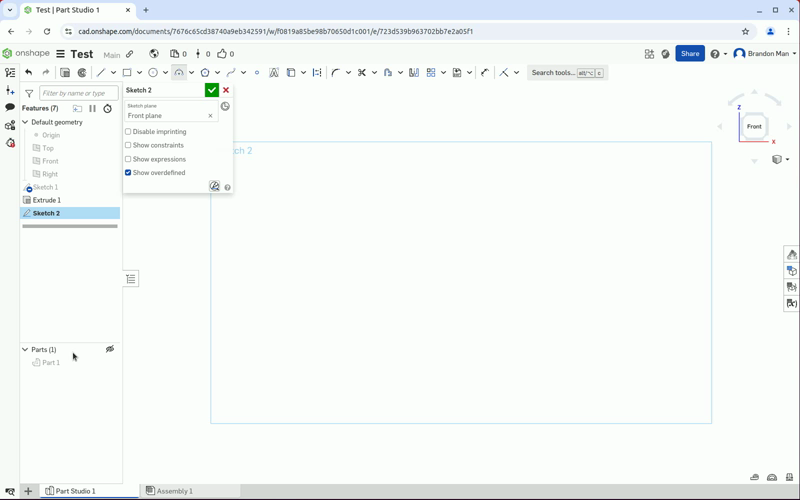
key_down(shift)
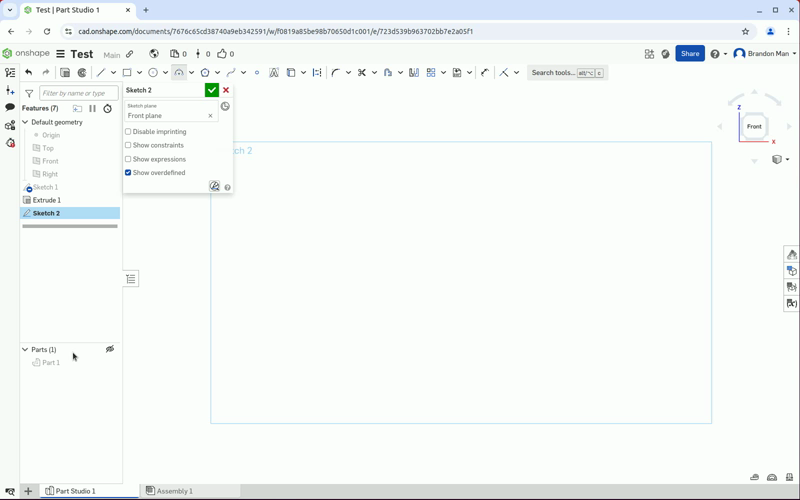
mouse_move(436, 198)
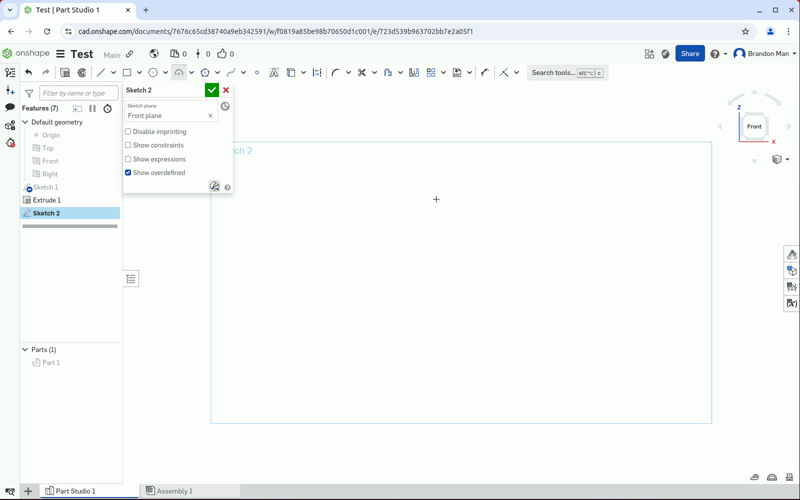
click(436, 198)
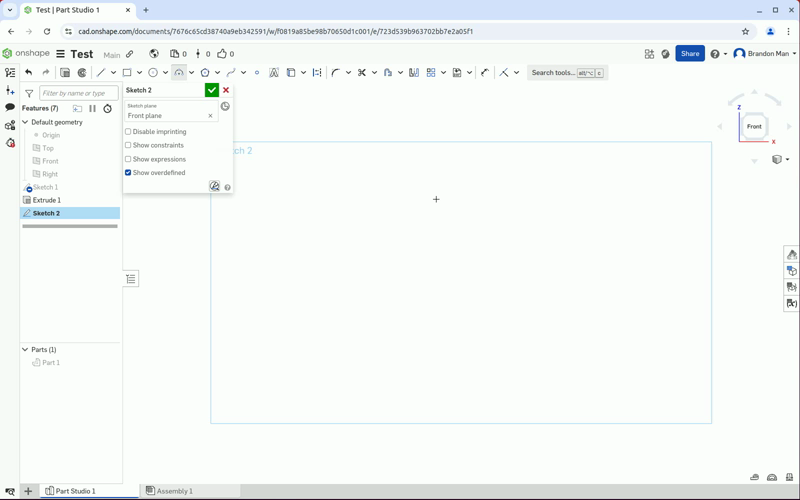
key_up(shift)
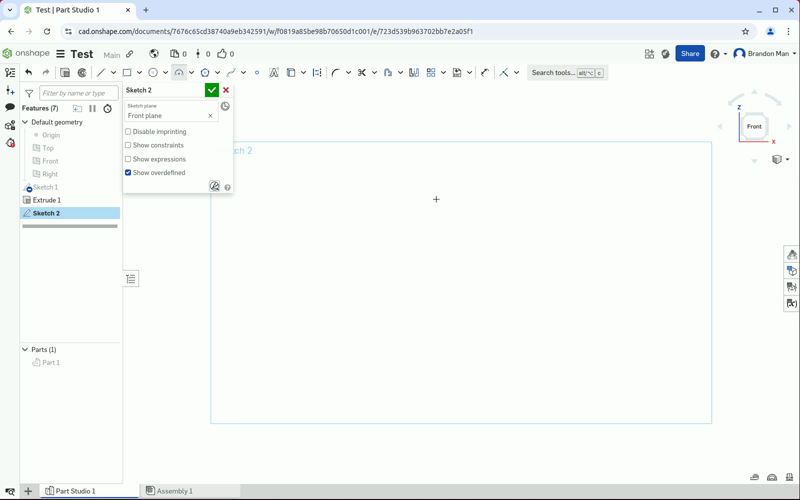
key_down(shift)
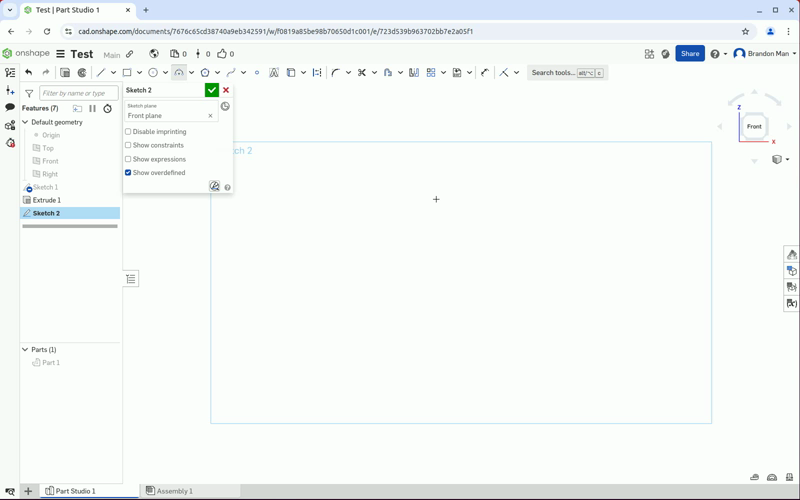
mouse_move(548, 282)
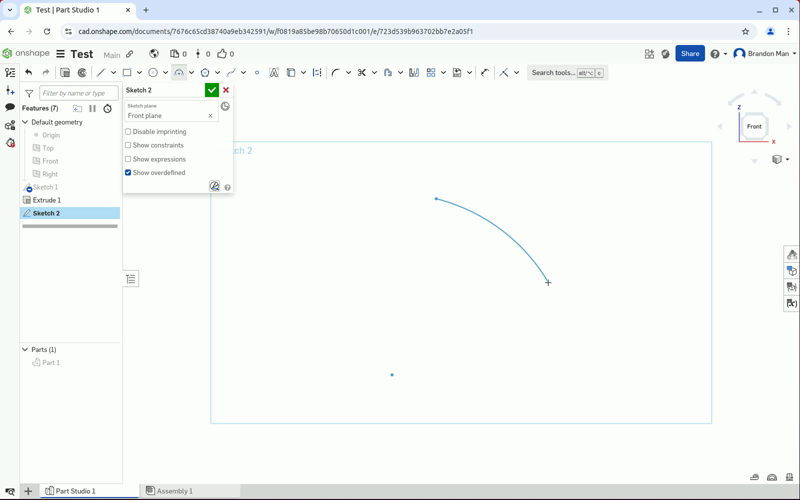
click(548, 282)
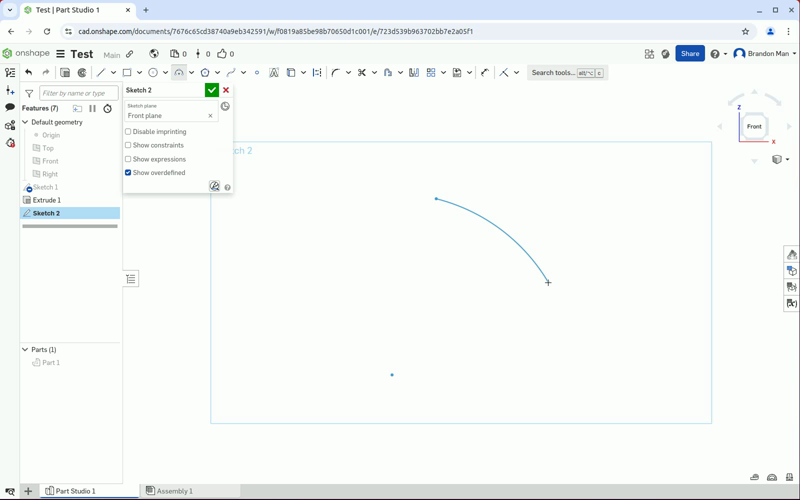
mouse_move(513, 212)
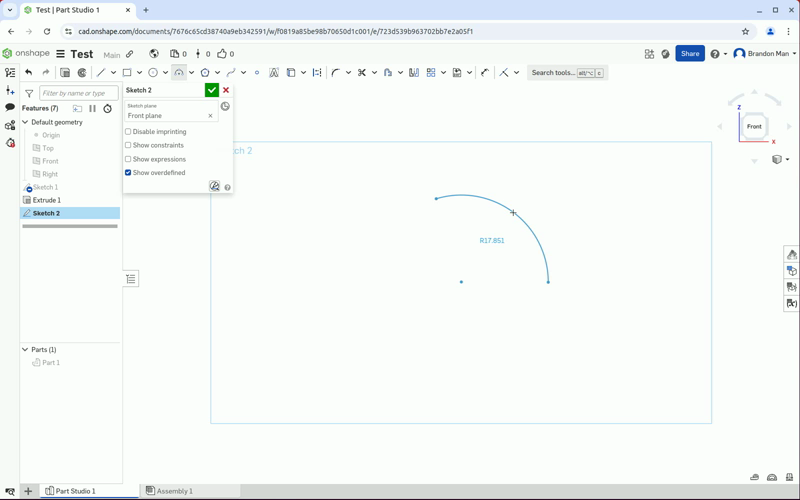
click(513, 212)
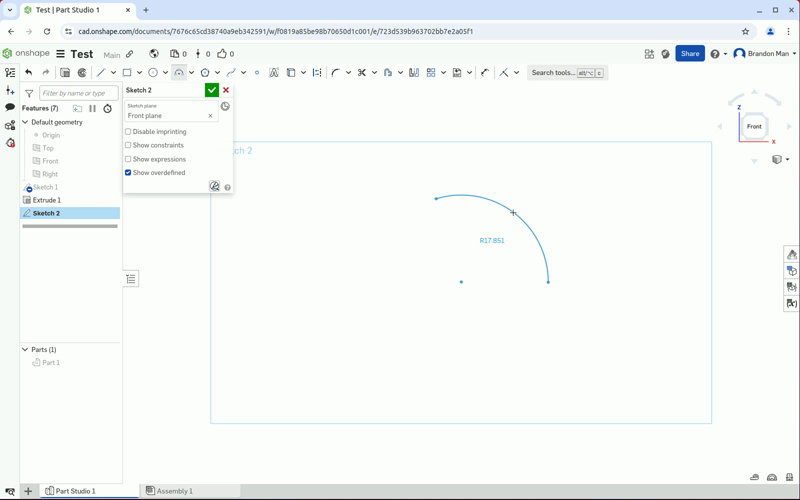
key_up(shift)
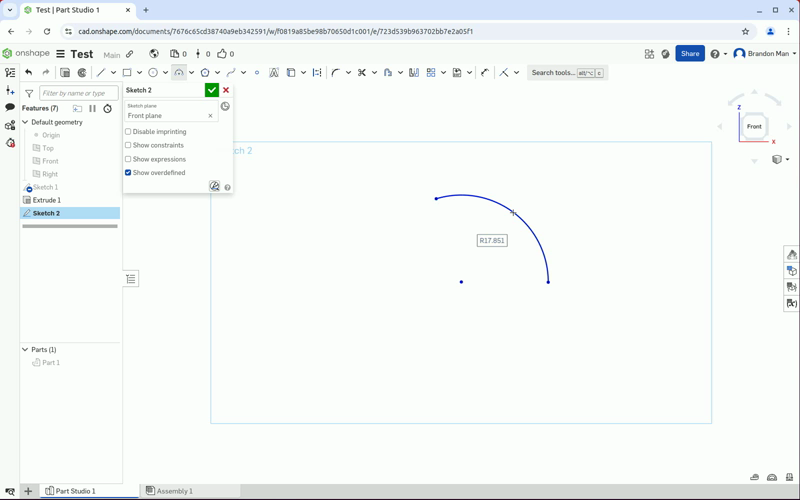
mouse_move(548, 282)
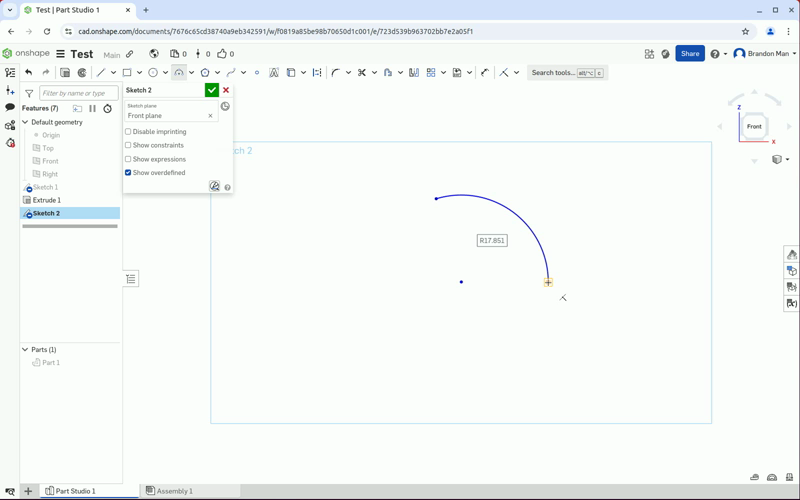
click(548, 282)
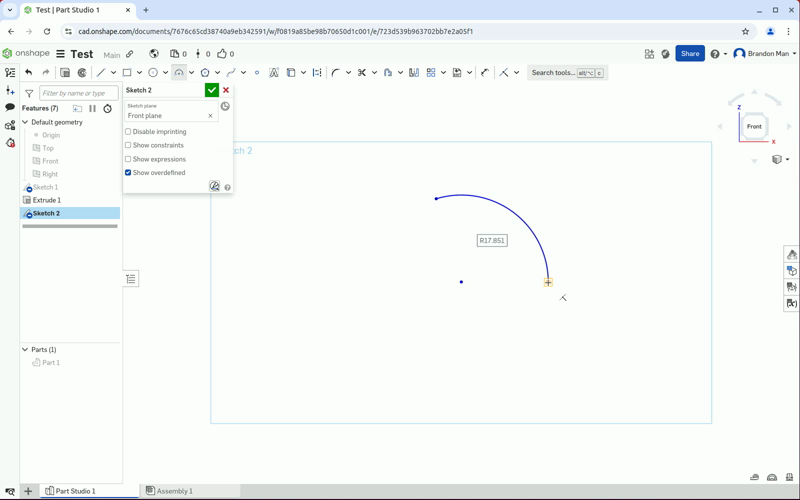
mouse_move(436, 198)
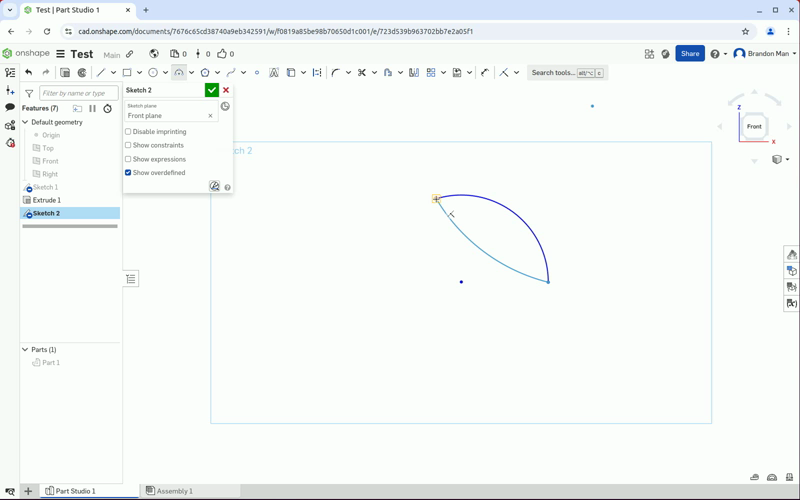
click(436, 198)
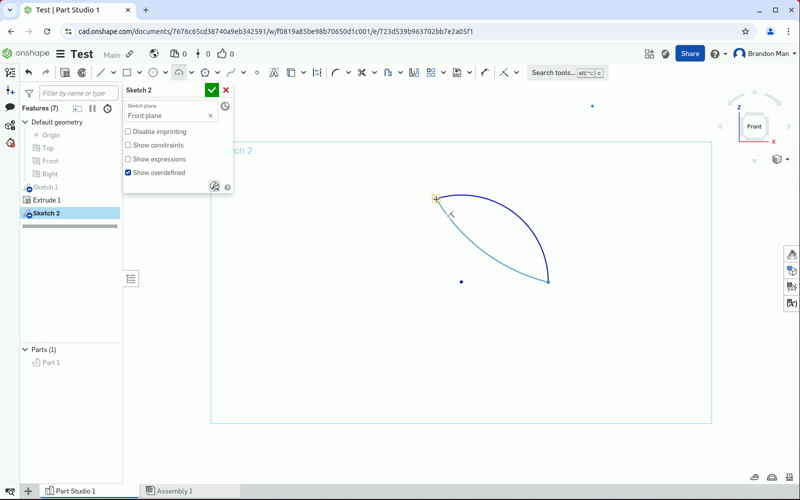
key_down(shift)
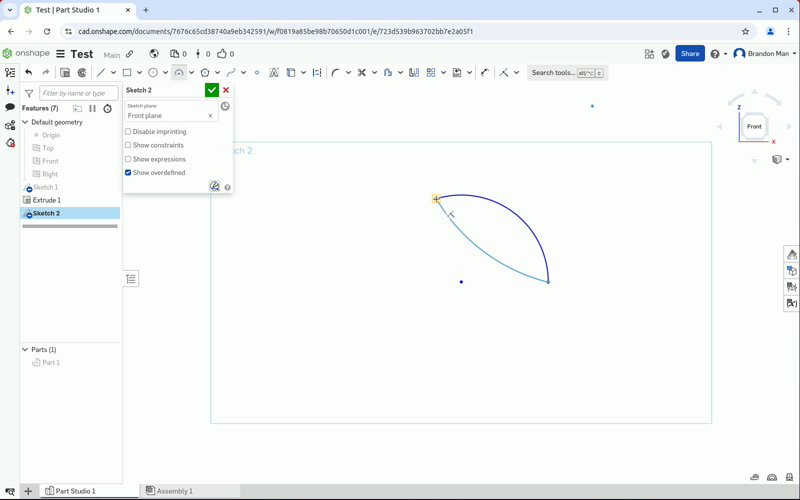
mouse_move(534, 184)
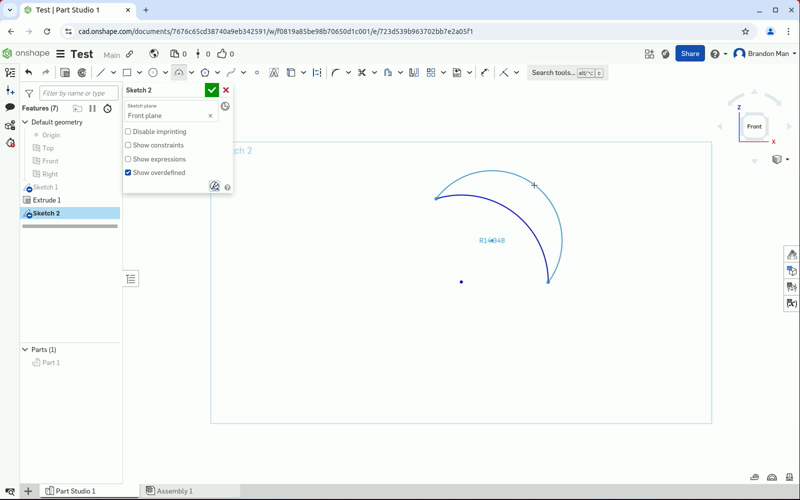
click(534, 184)
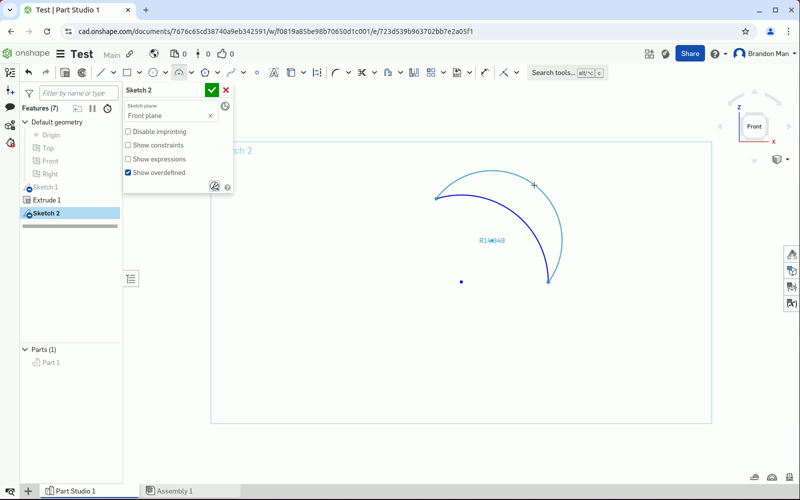
key_up(shift)
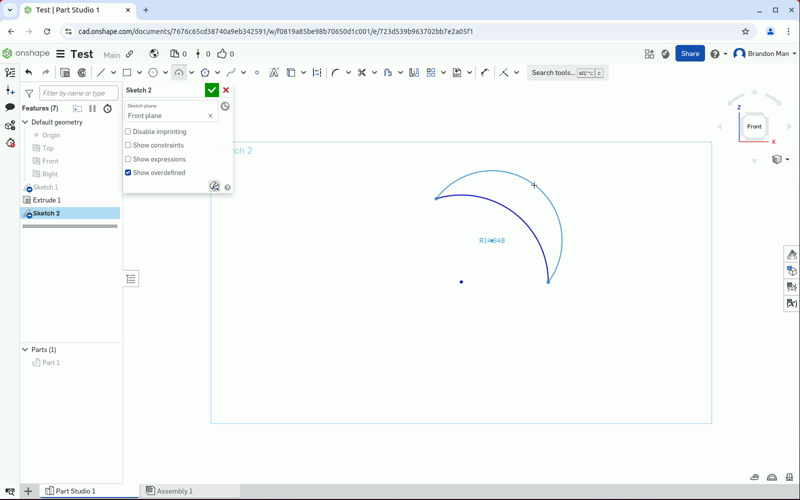
key(esc)
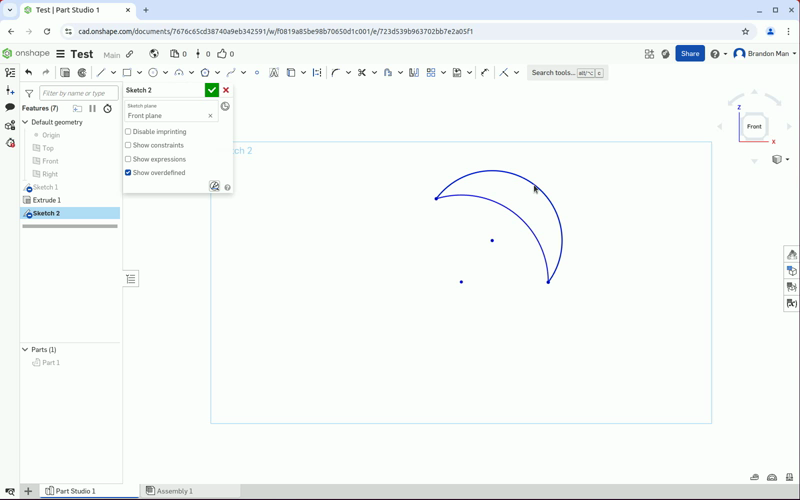
mouse_move(516, 178)
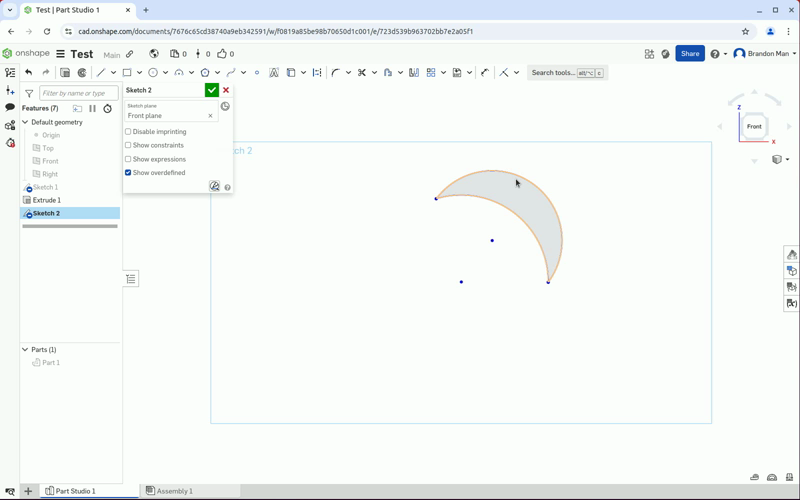
click(516, 178)
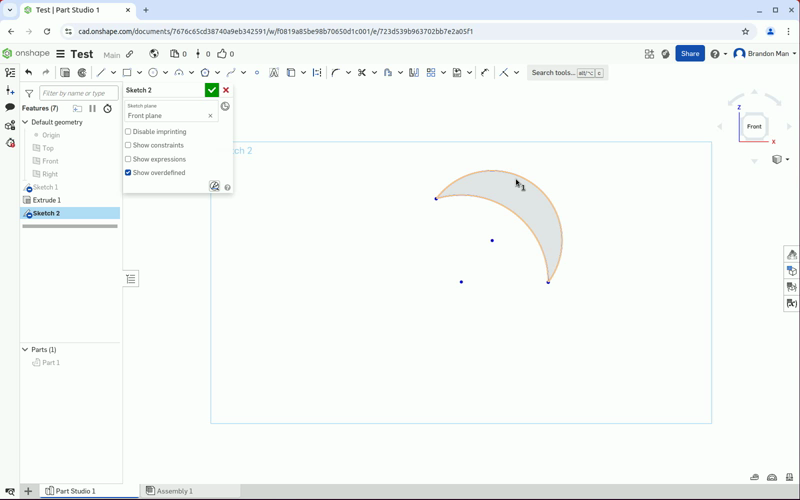
mouse_move(73, 352)
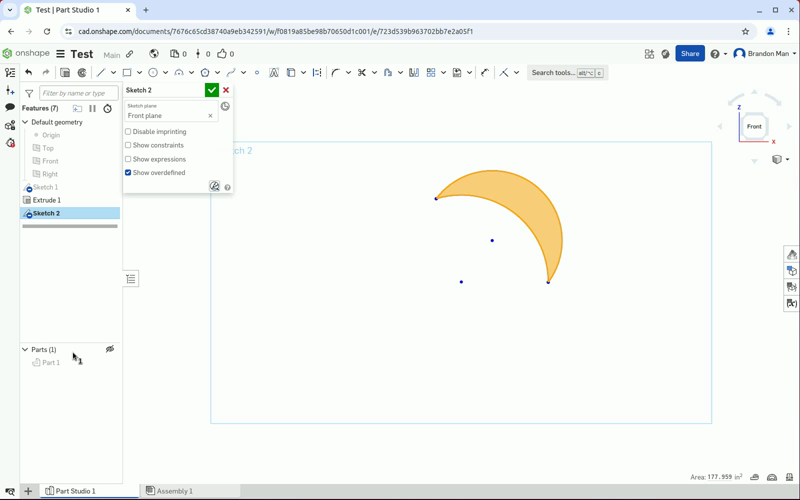
key(shift+y)
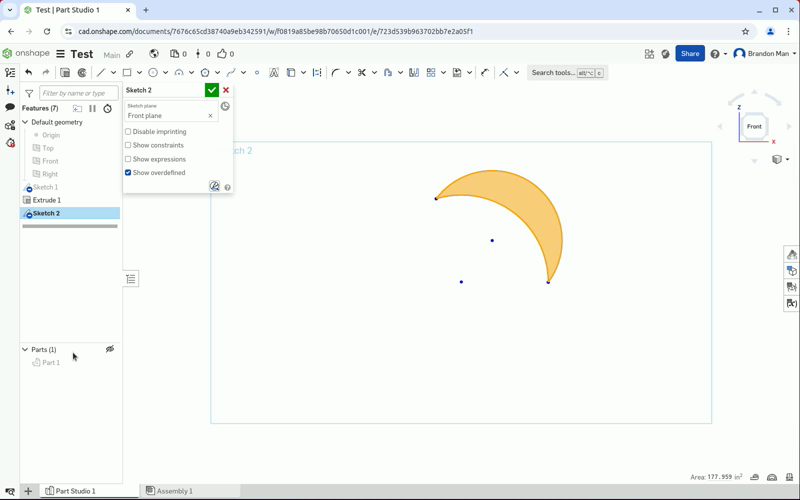
key(shift+e)
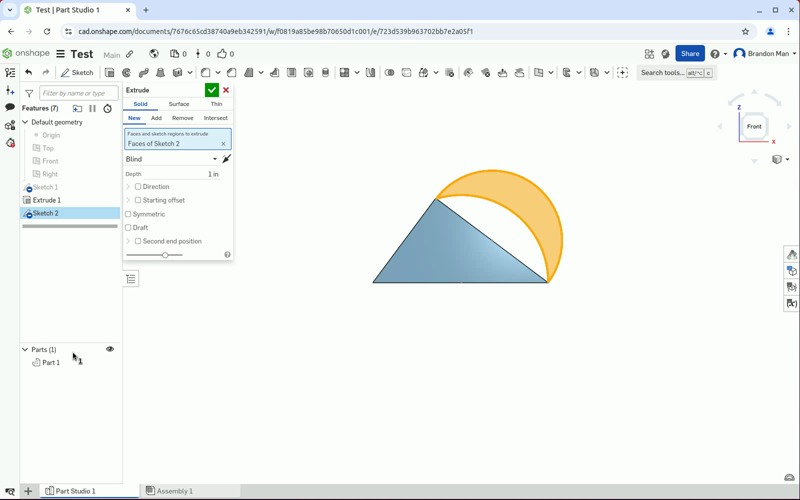
mouse_move(143, 106)
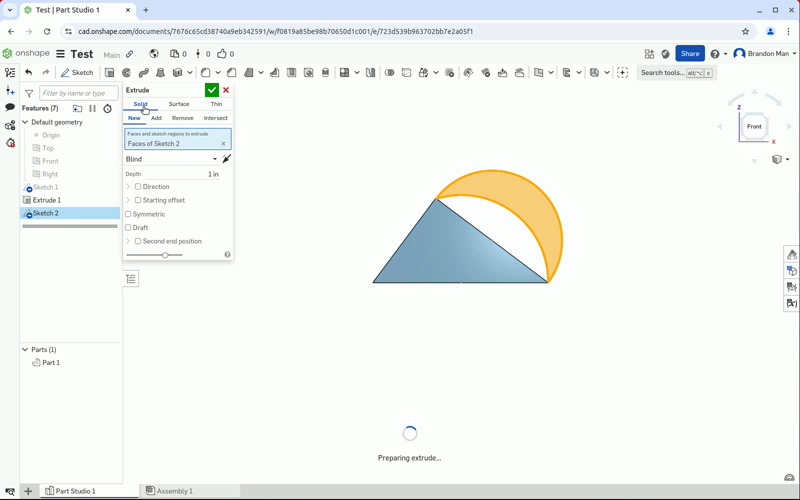
click(143, 106)
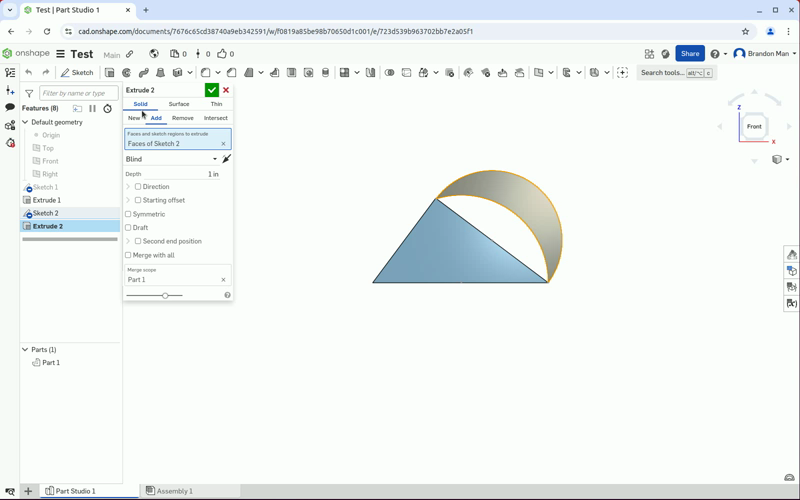
mouse_move(137, 120)
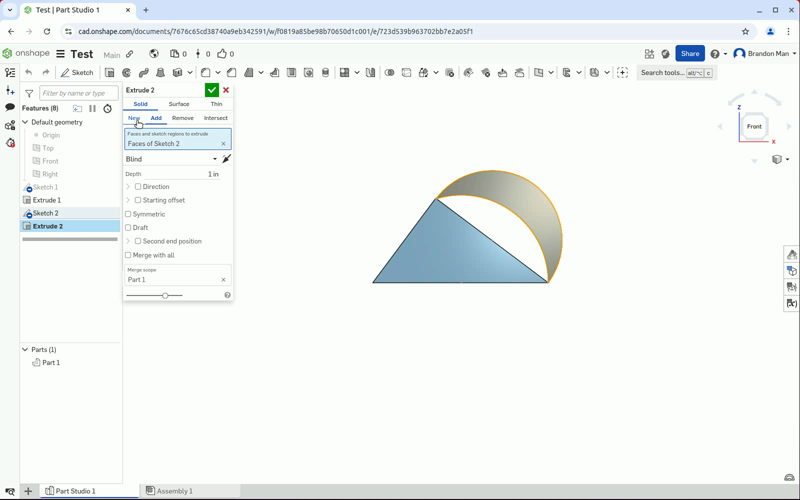
click(137, 120)
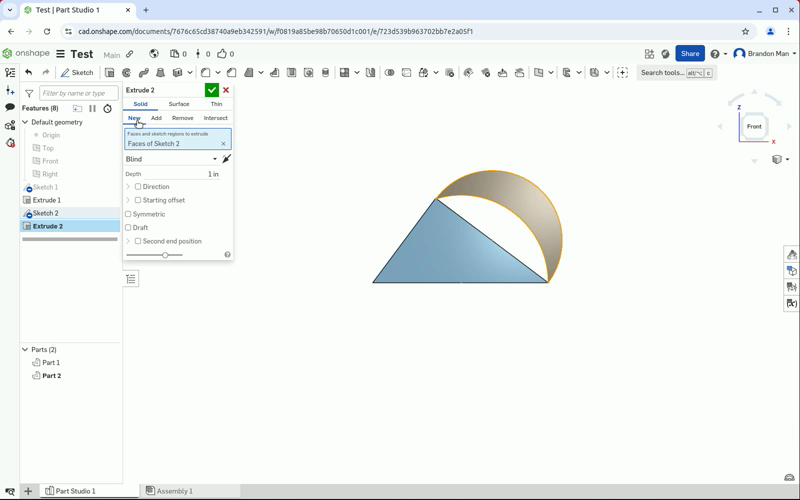
key(tab, 4)
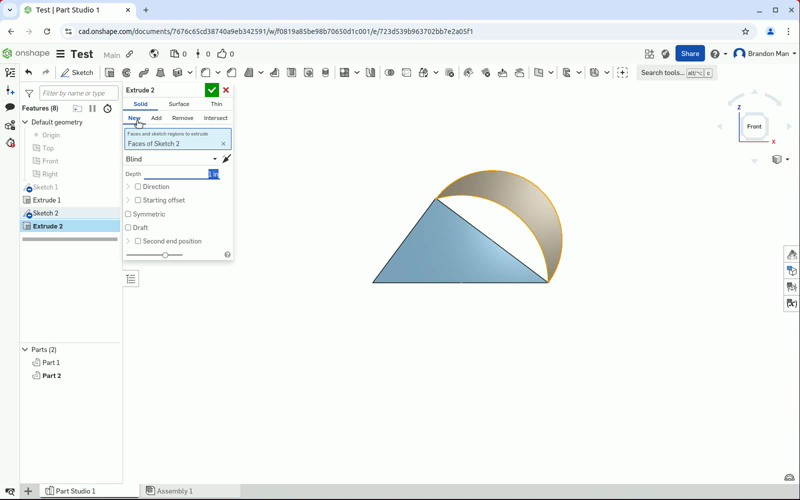
text(3.611)
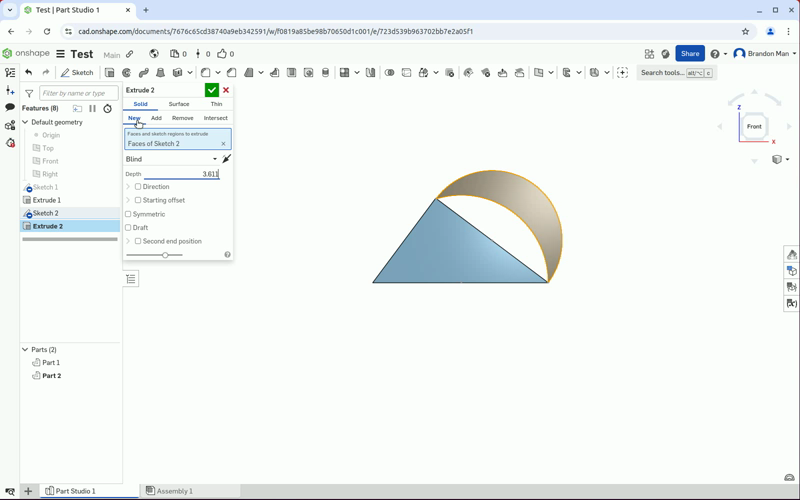
key(enter)
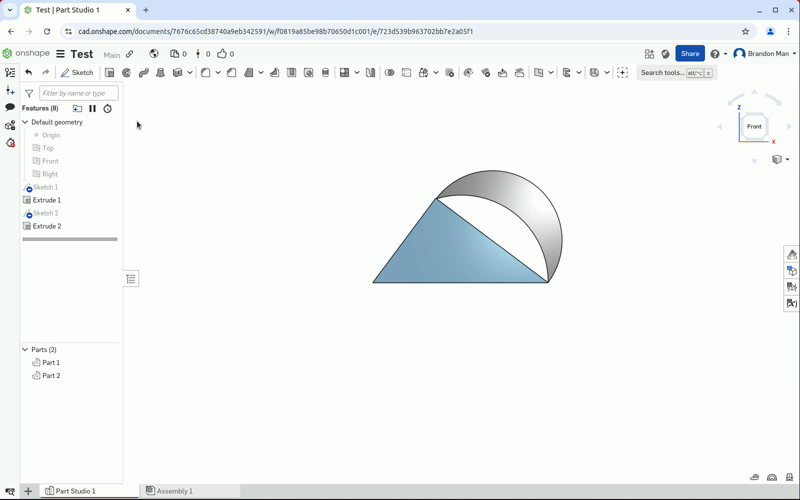
key(shift+h)
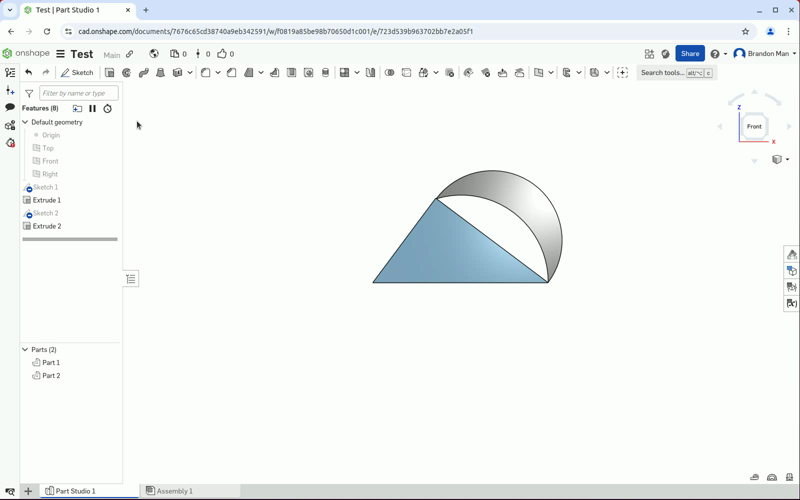
key(shift+h)
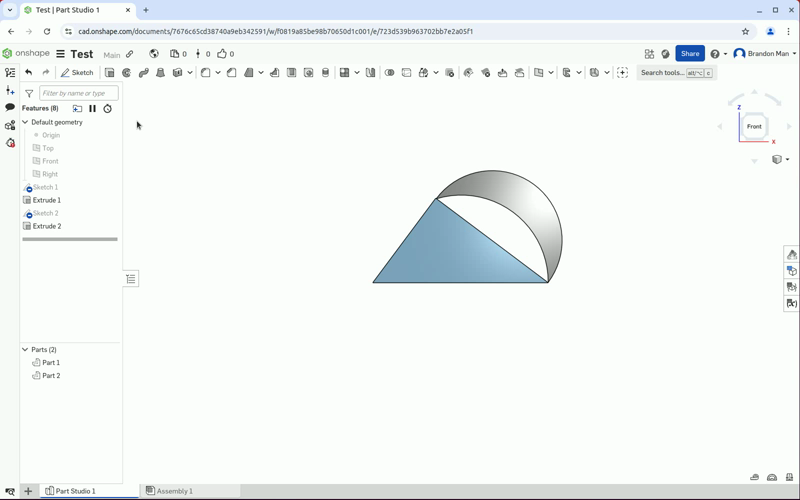
mouse_move(73, 189)
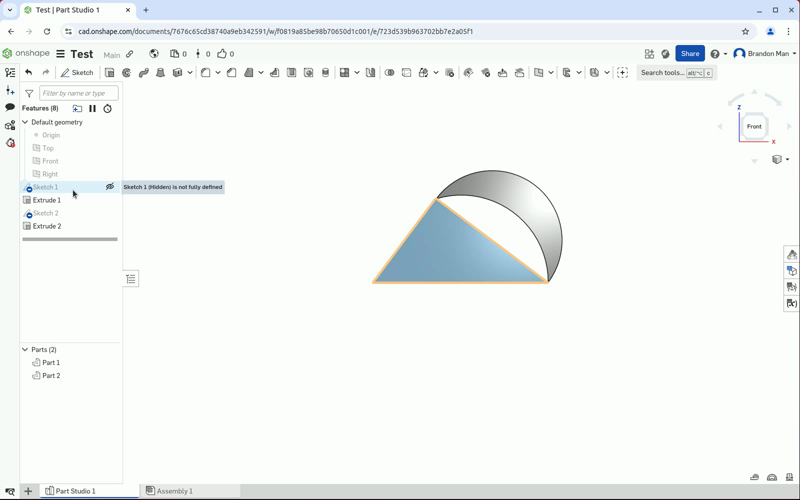
click(73, 189)
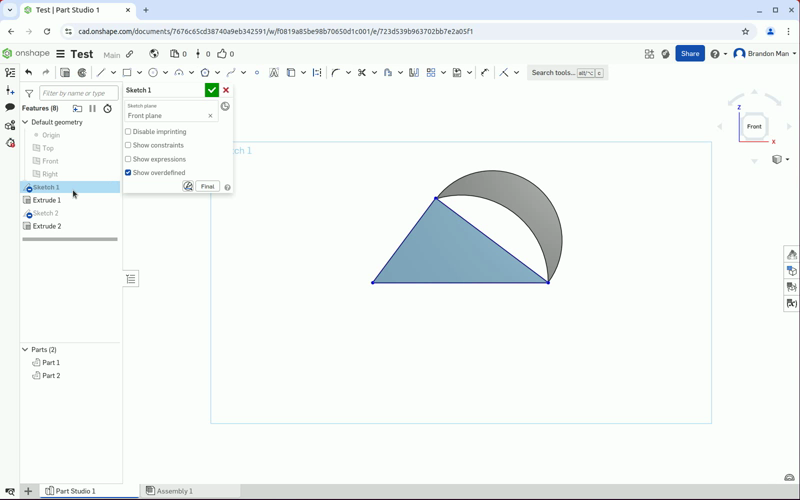
mouse_move(229, 92)
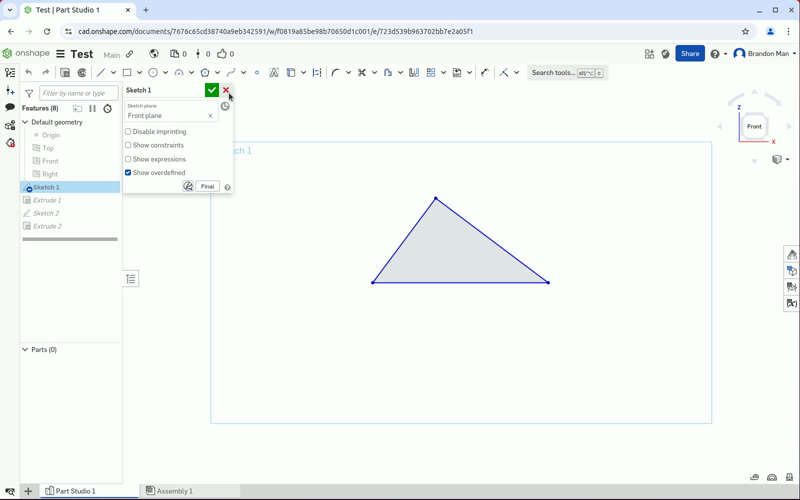
click(229, 92)
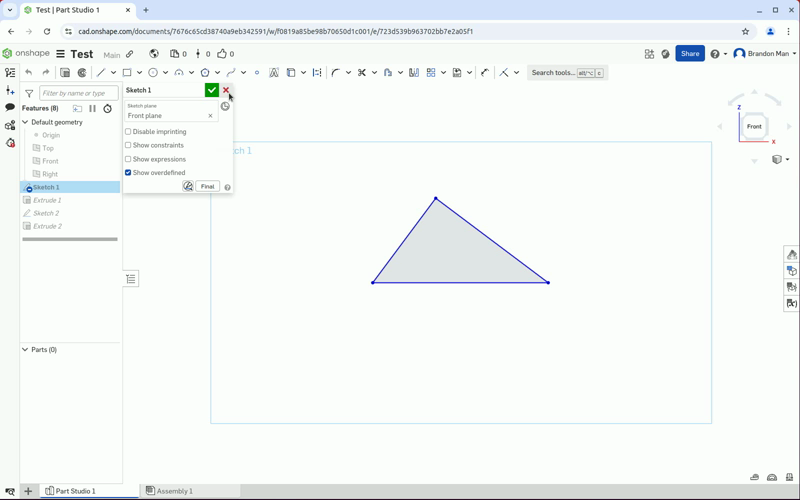
key(shift+s)
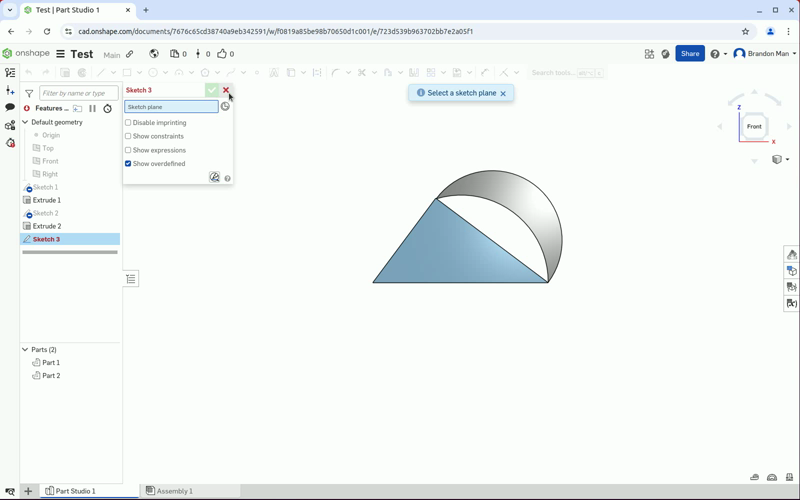
mouse_move(73, 163)
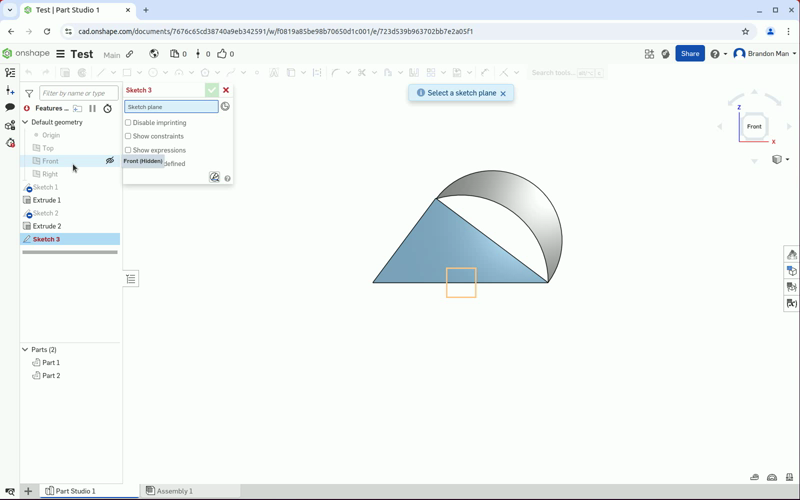
click(73, 163)
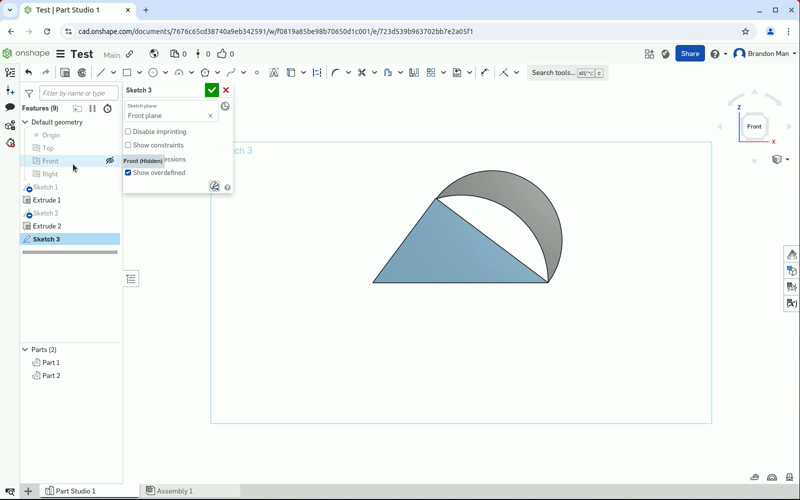
mouse_move(73, 352)
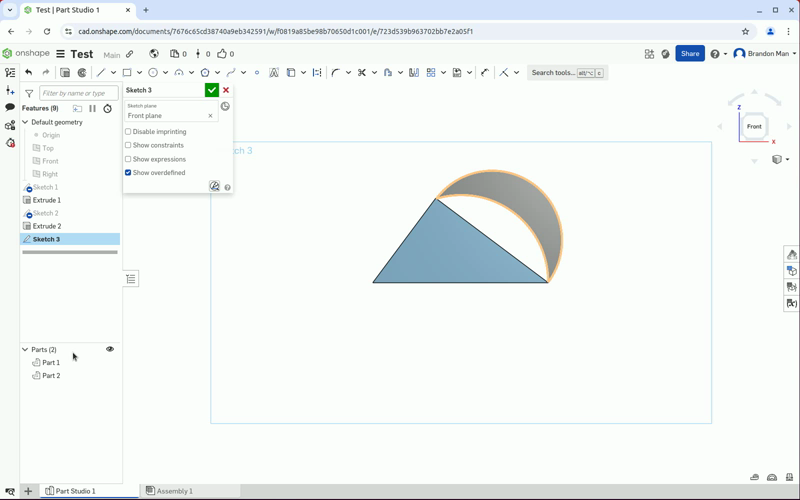
key(y)
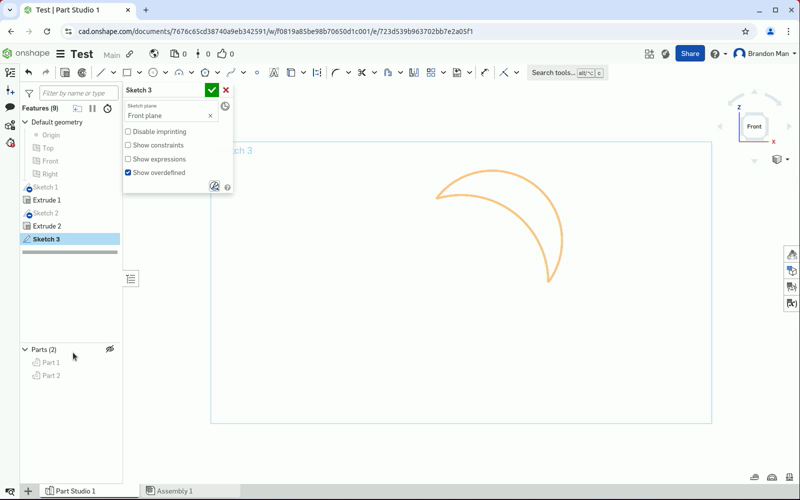
key(a)
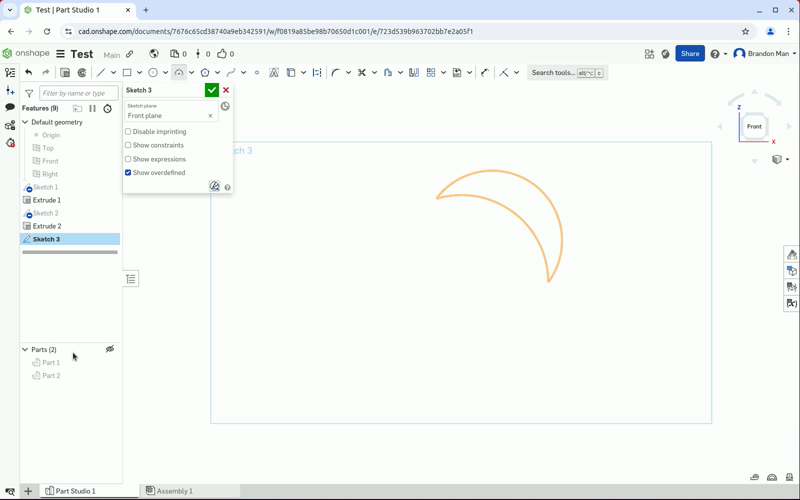
key_down(shift)
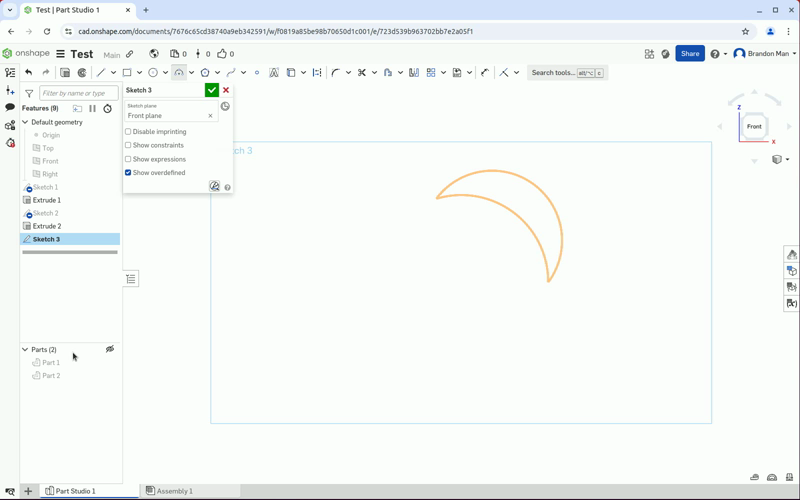
mouse_move(372, 282)
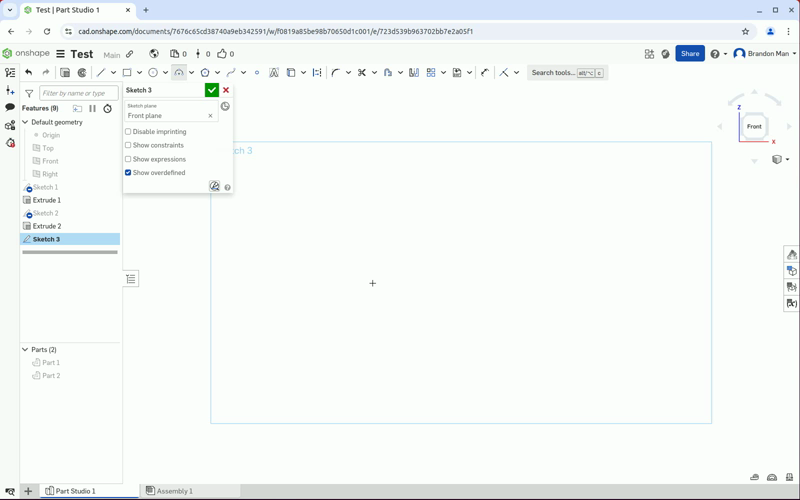
click(372, 282)
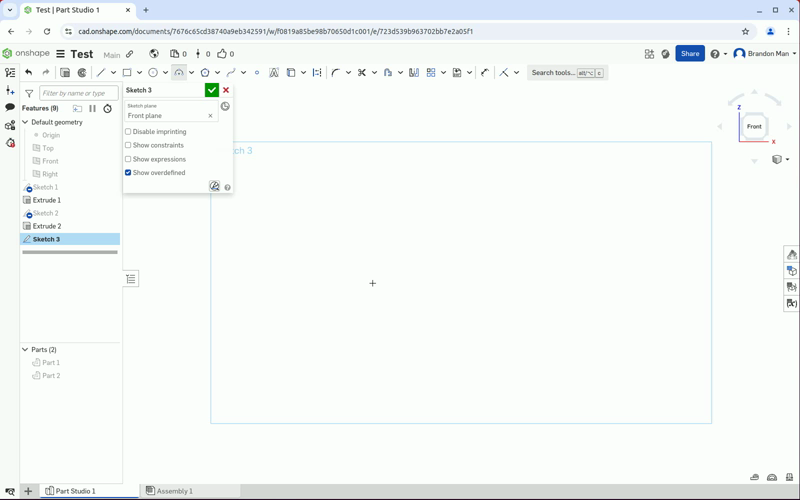
key_up(shift)
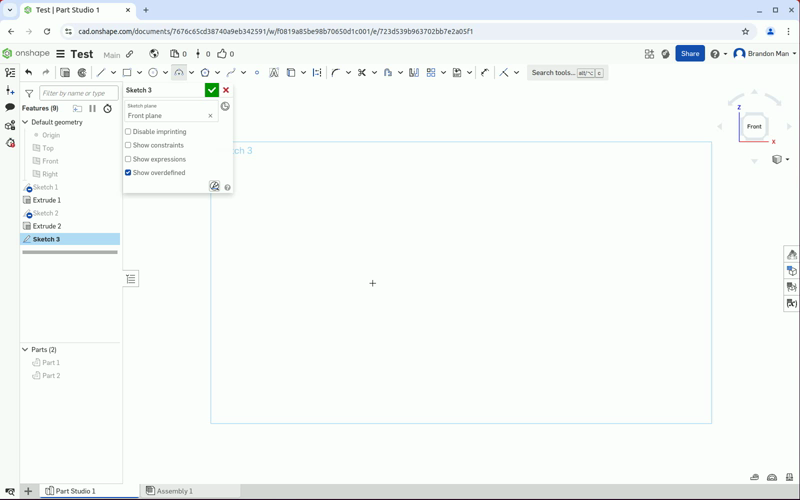
key_down(shift)
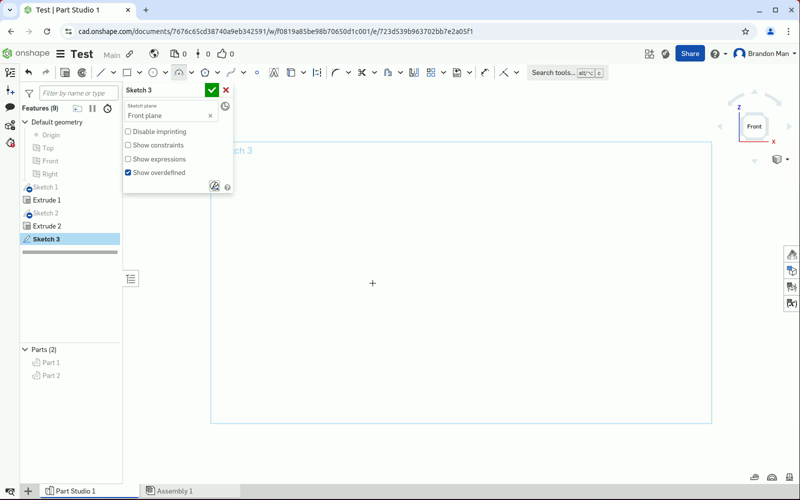
mouse_move(435, 198)
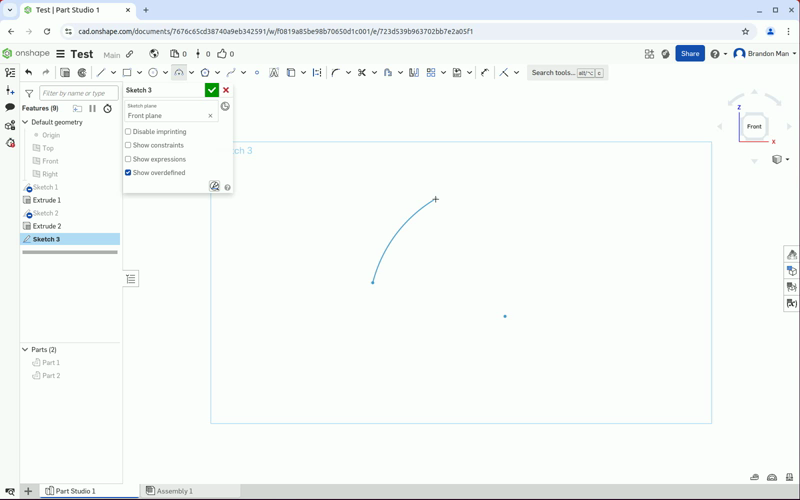
click(435, 198)
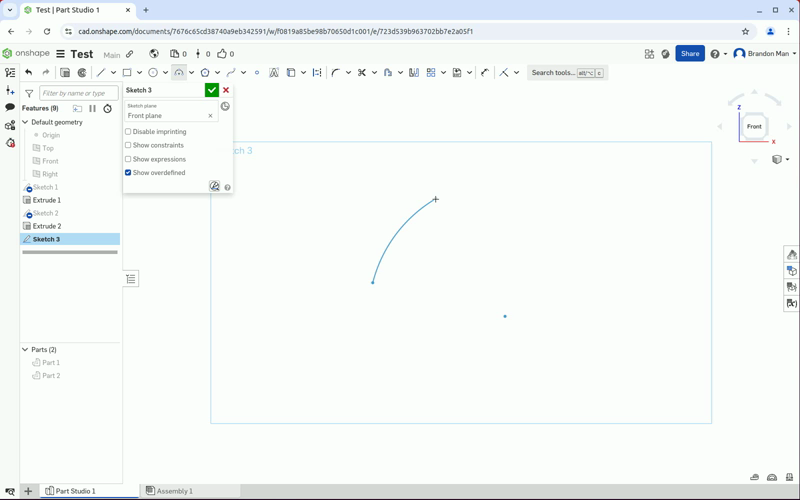
mouse_move(390, 230)
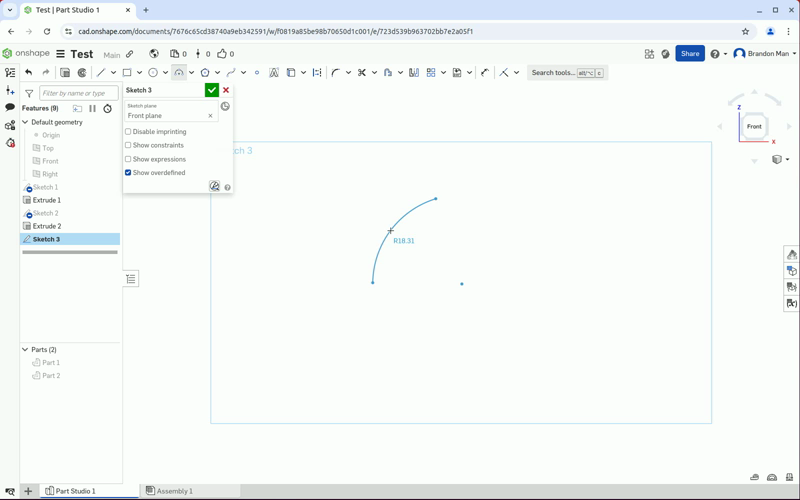
click(390, 230)
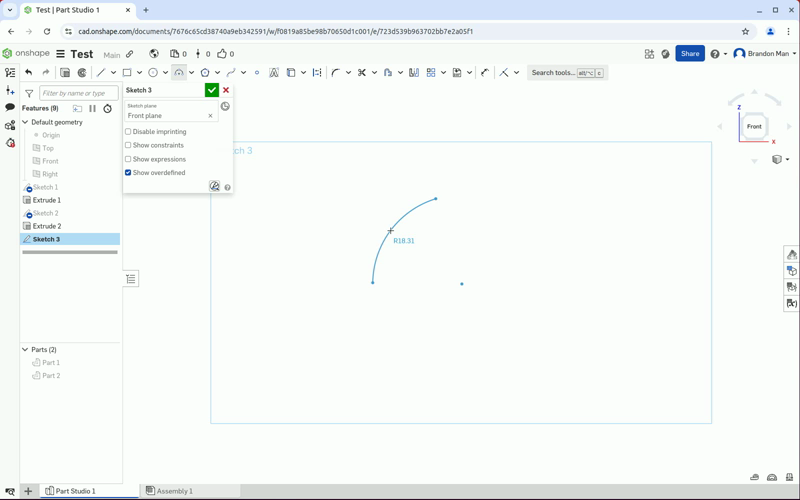
key_up(shift)
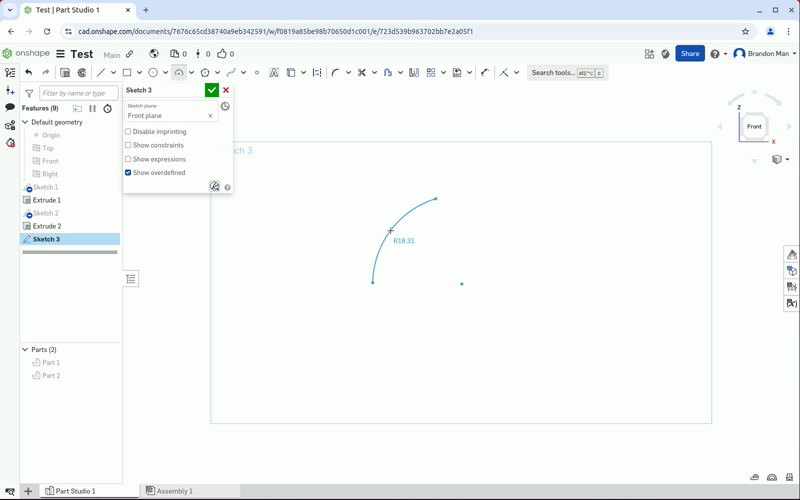
mouse_move(435, 198)
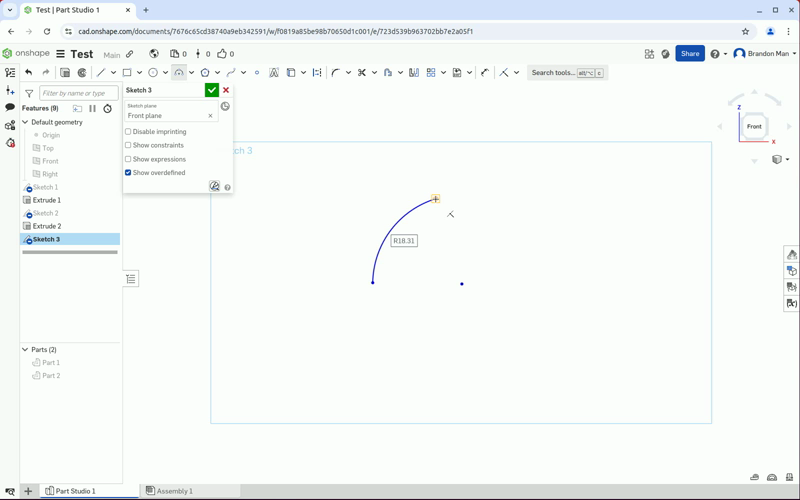
click(435, 198)
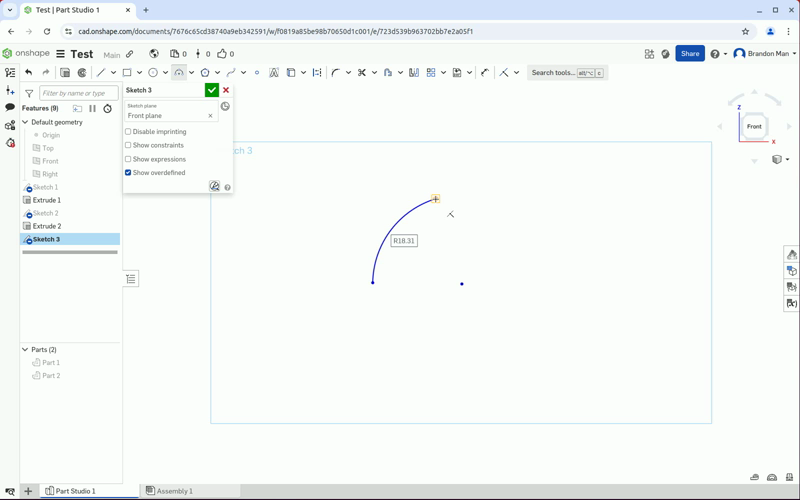
mouse_move(372, 282)
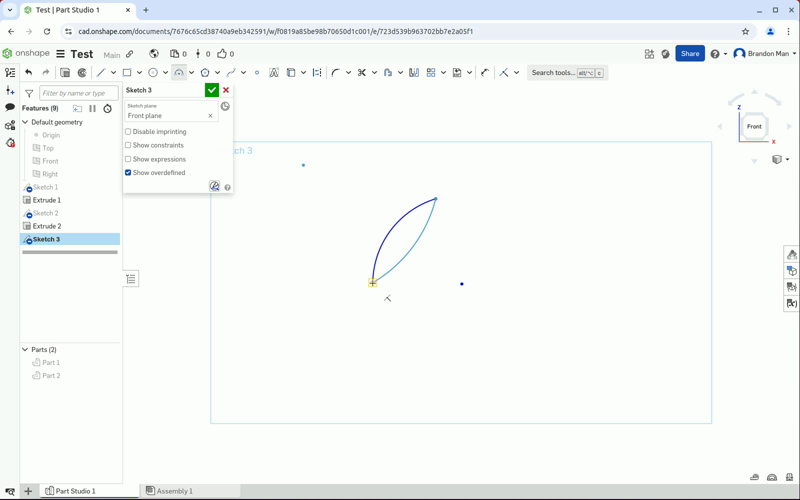
click(372, 282)
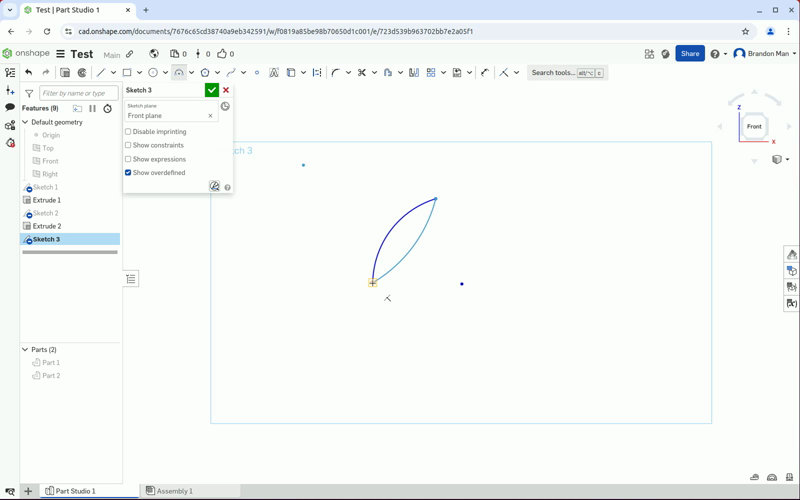
key_down(shift)
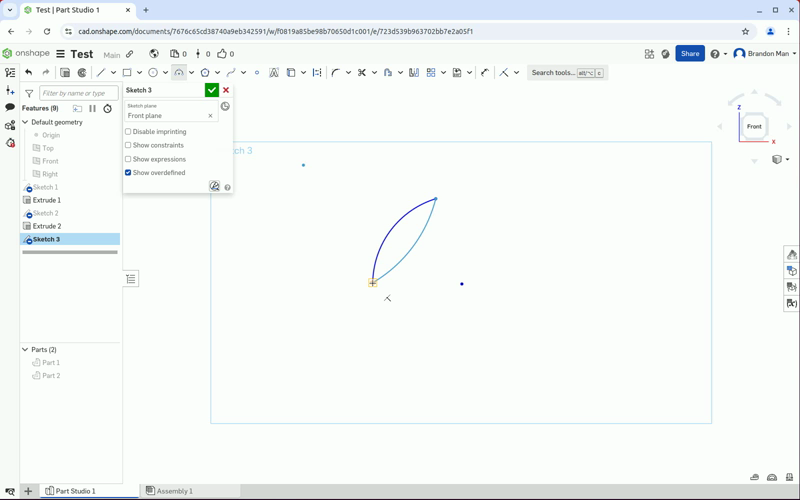
mouse_move(362, 209)
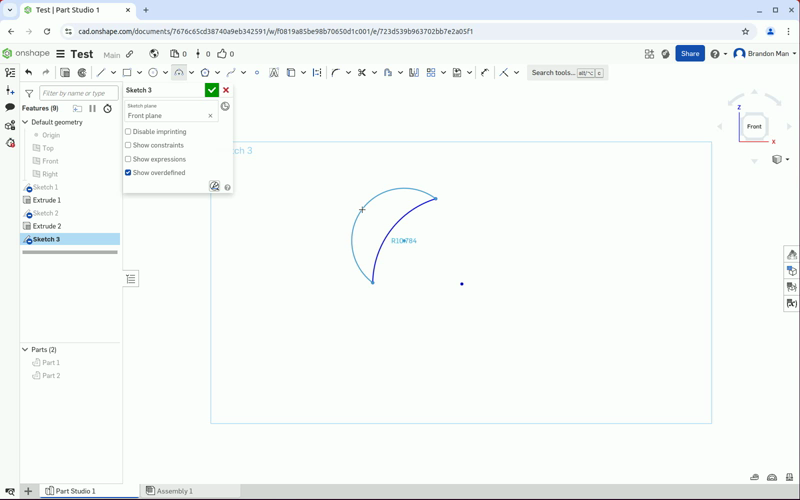
click(362, 209)
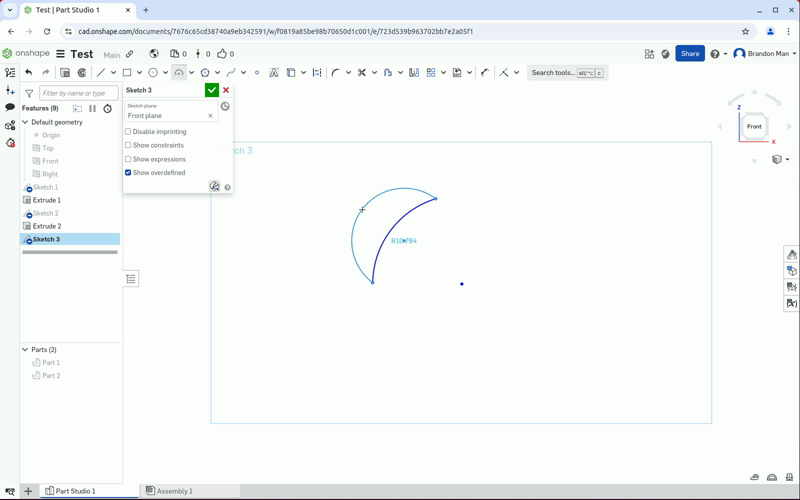
key_up(shift)
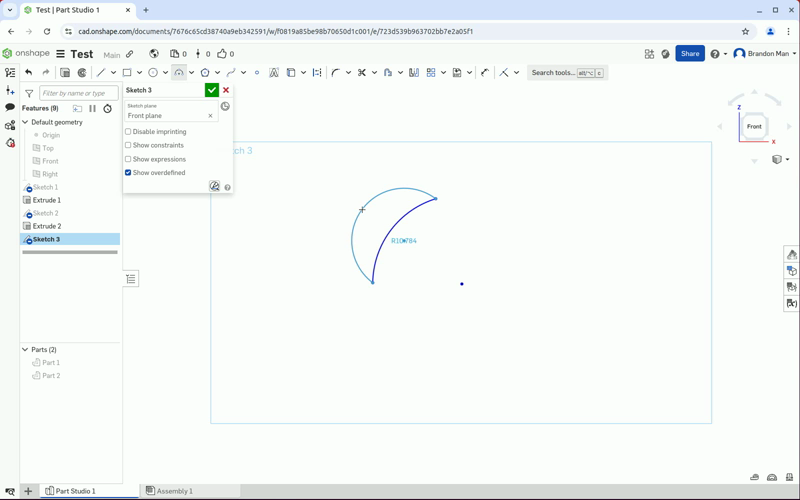
key(esc)
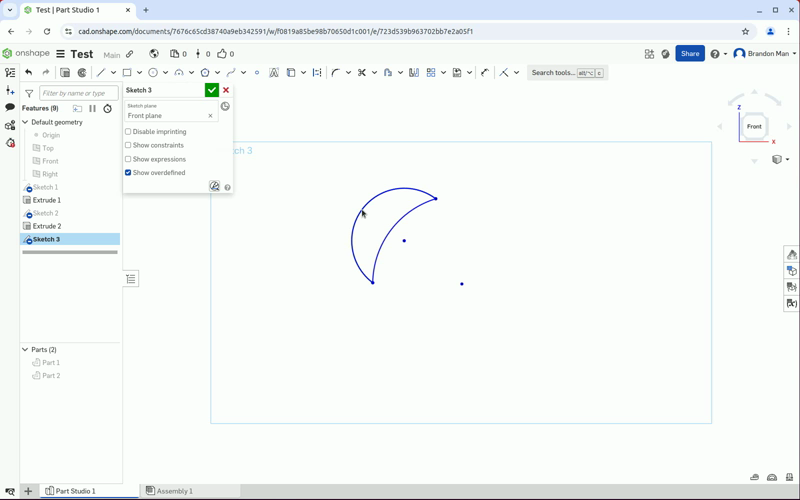
mouse_move(387, 218)
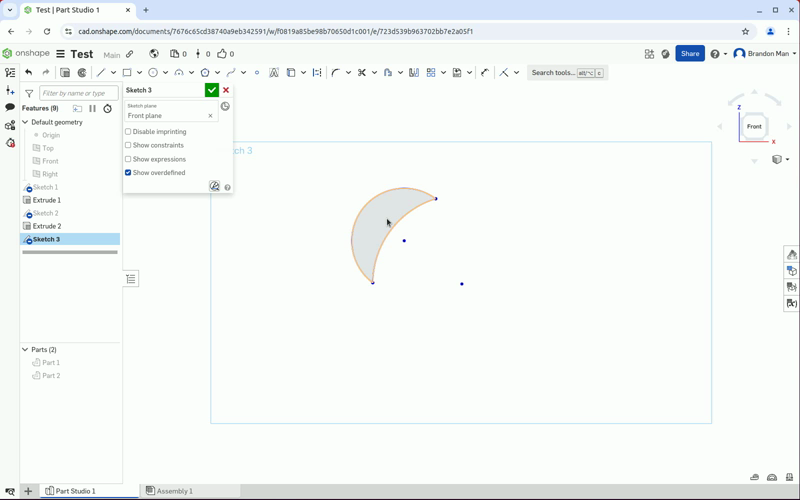
click(387, 218)
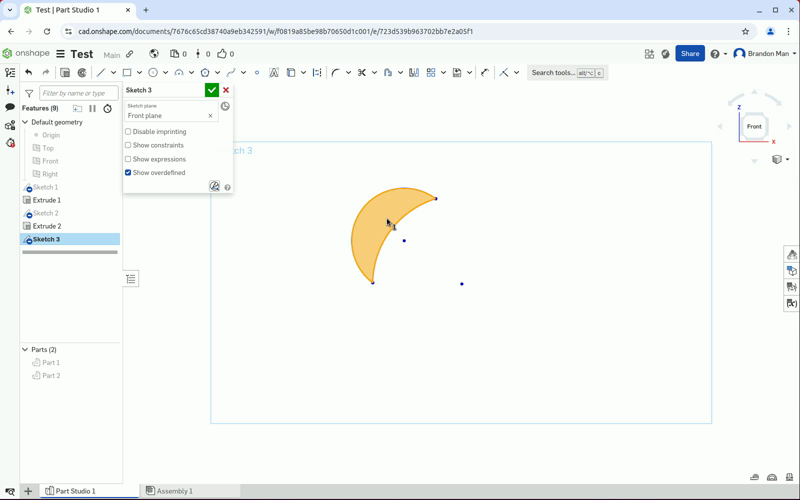
mouse_move(73, 352)
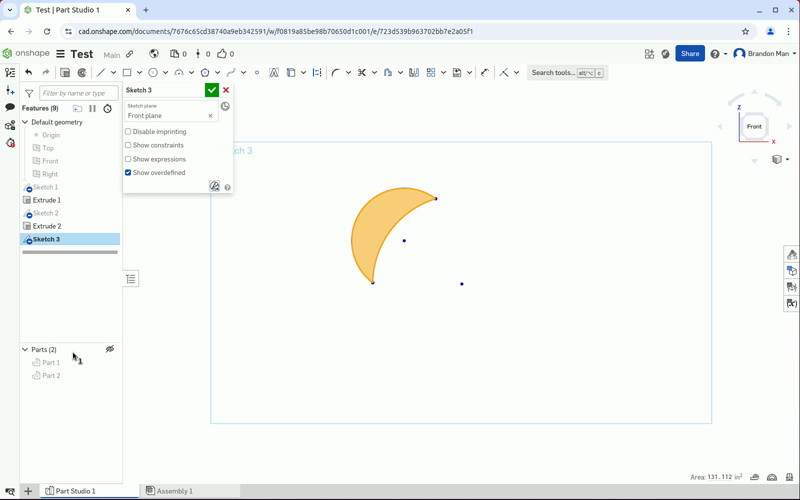
key(shift+y)
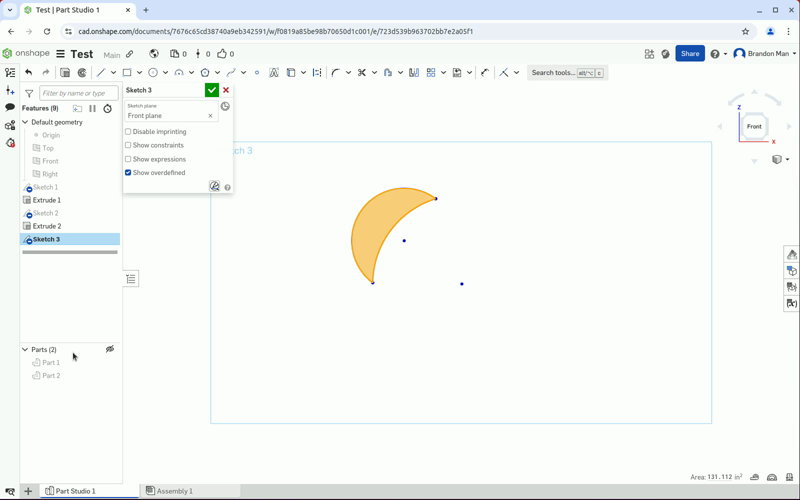
key(shift+e)
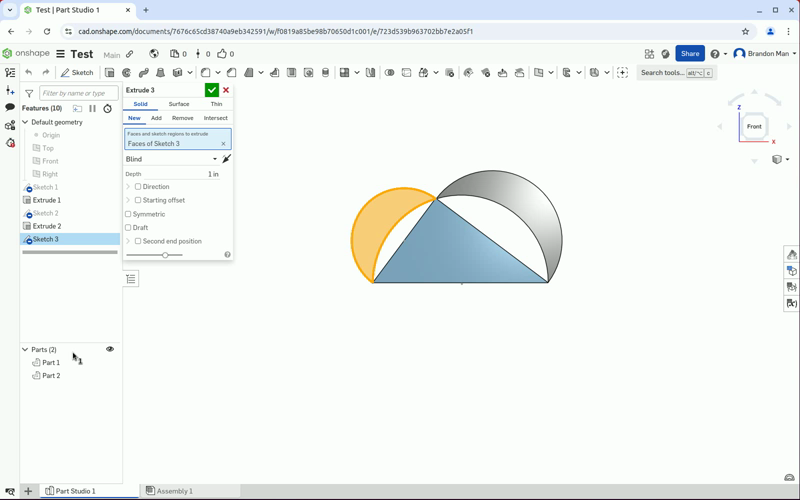
mouse_move(143, 106)
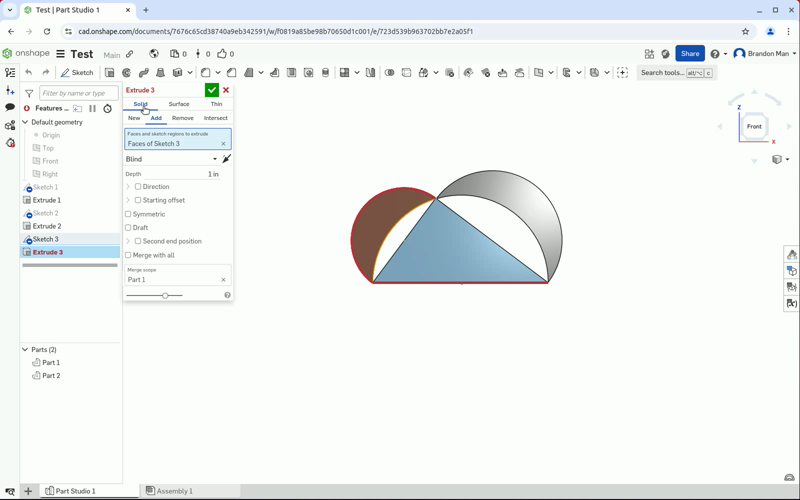
click(143, 106)
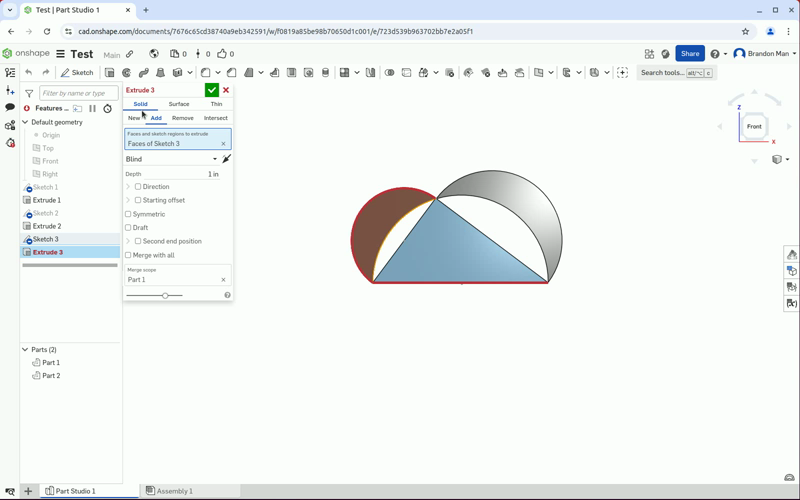
mouse_move(137, 120)
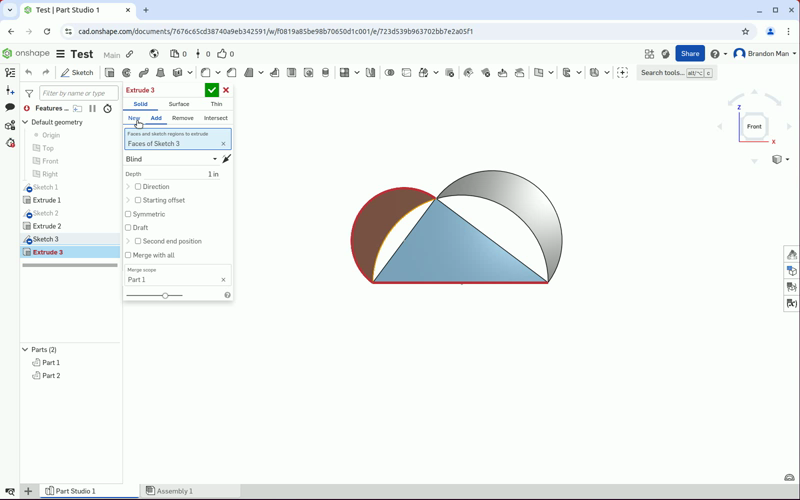
click(137, 120)
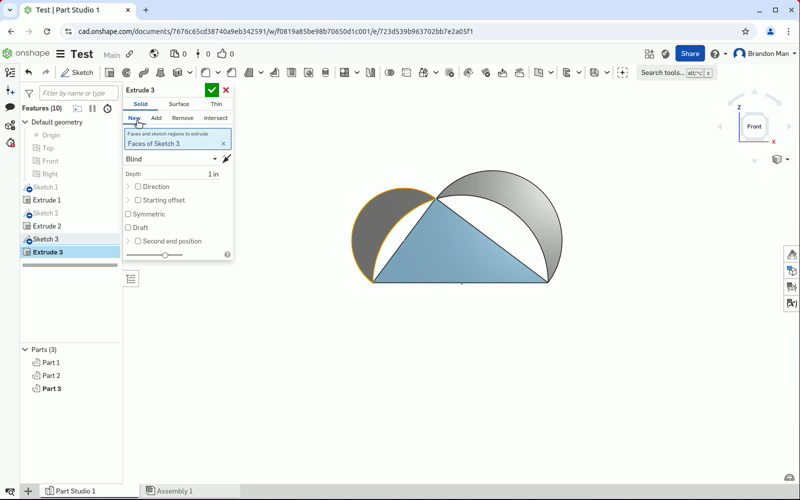
key(tab, 4)
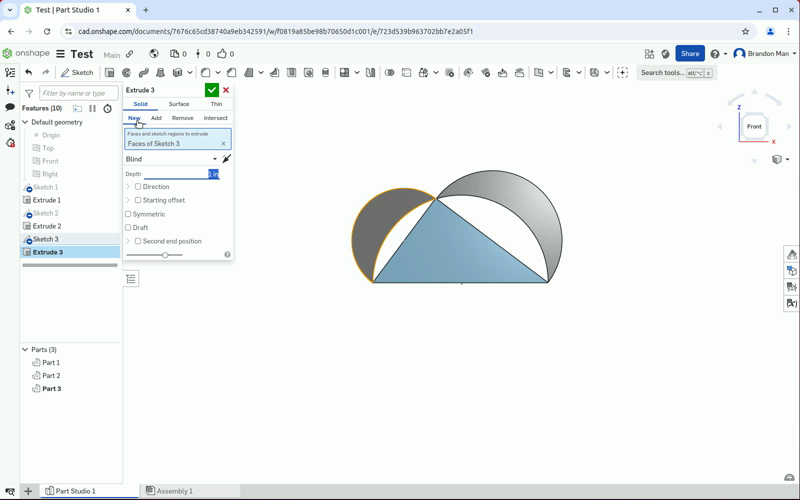
text(3.611)
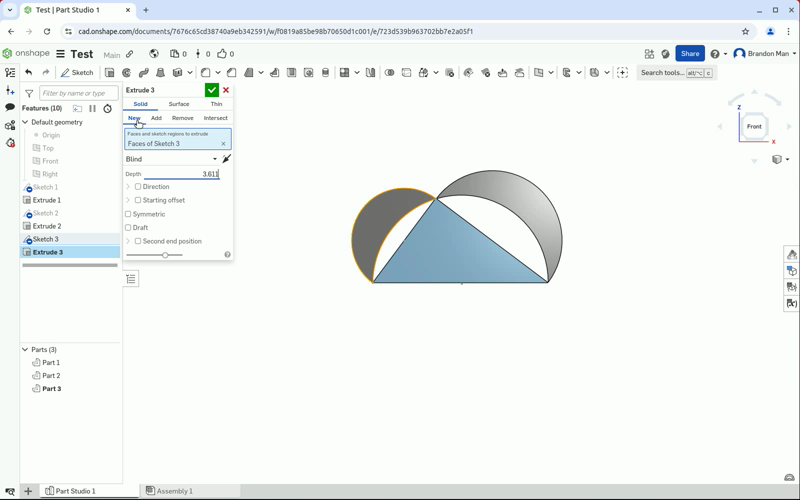
key(enter)
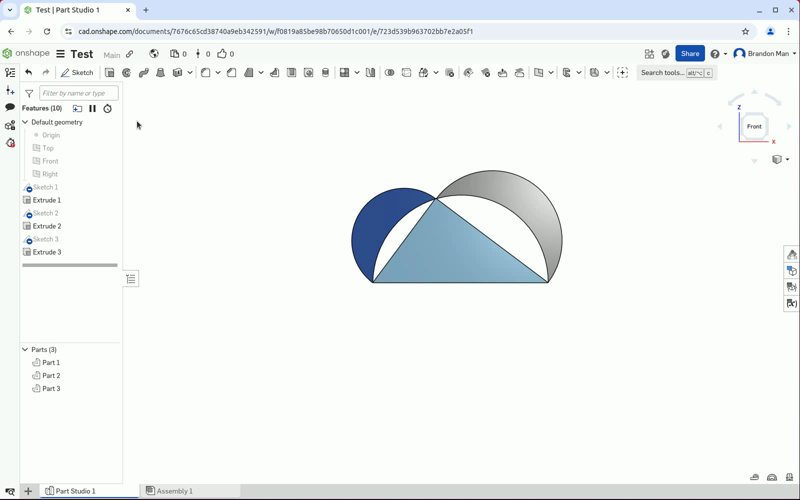
key(shift+h)
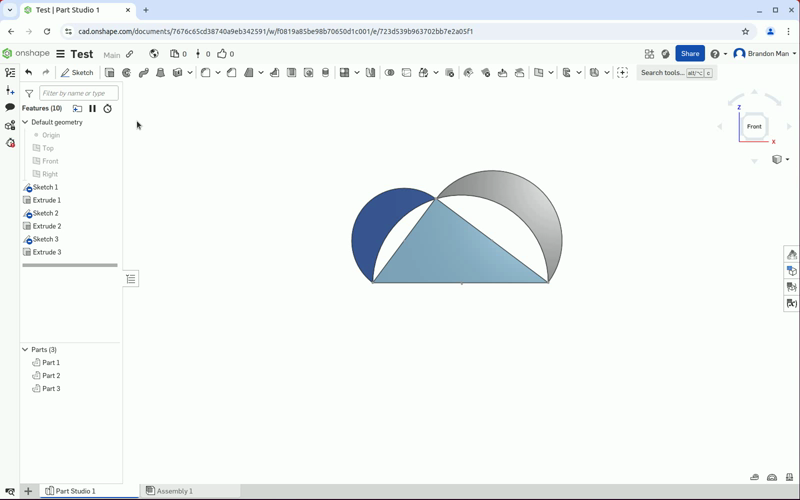
key(shift+h)
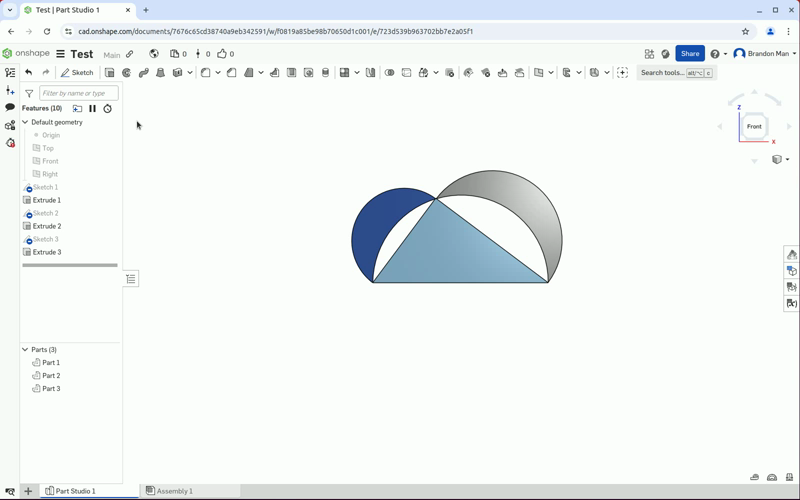
mouse_move(73, 189)
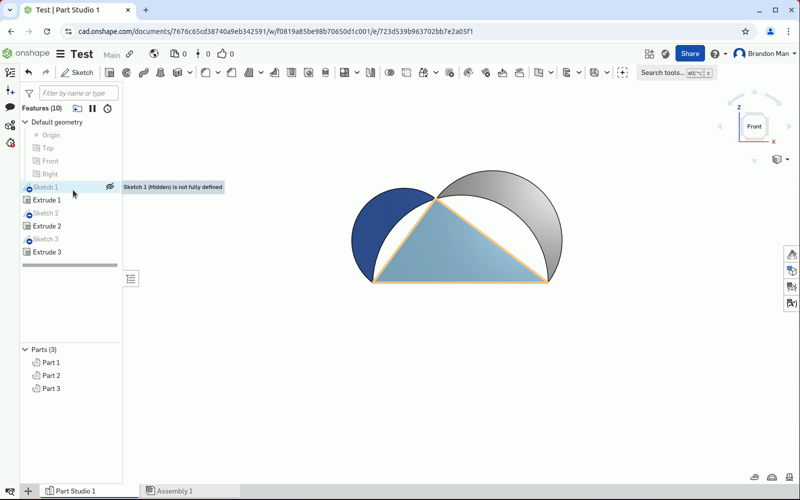
click(73, 189)
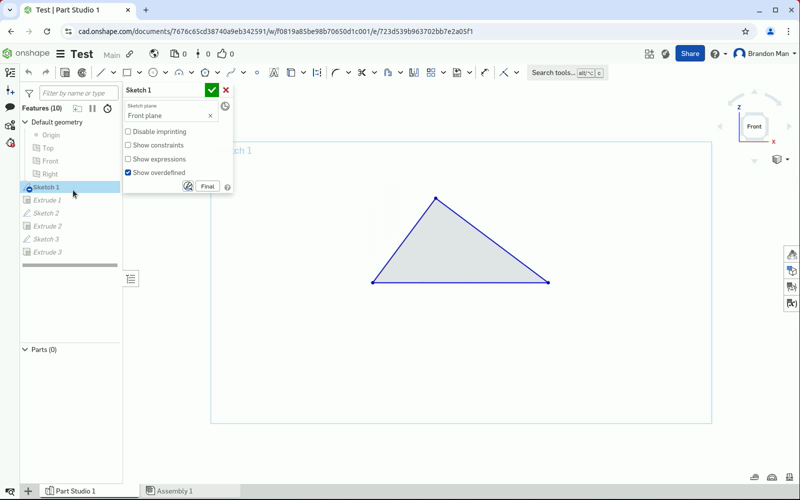
mouse_move(229, 92)
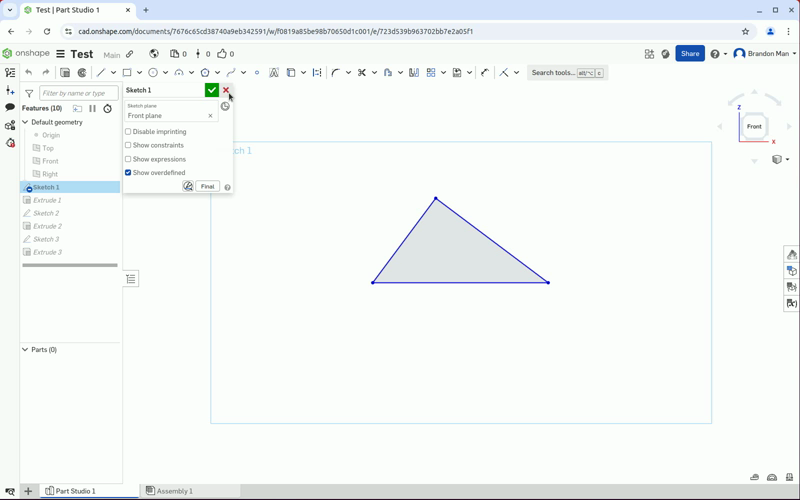
click(229, 92)
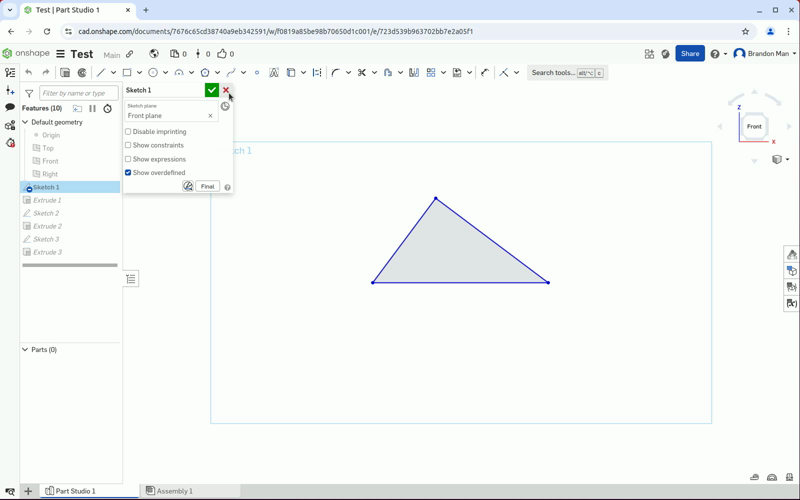
key(shift+s)
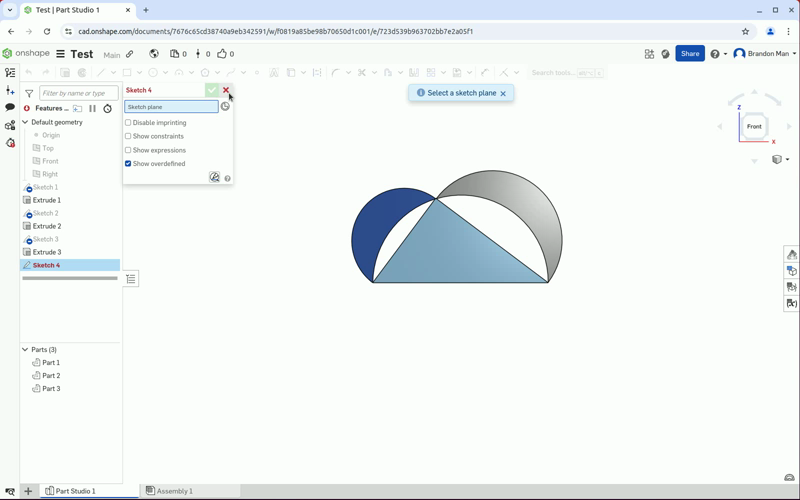
mouse_move(73, 163)
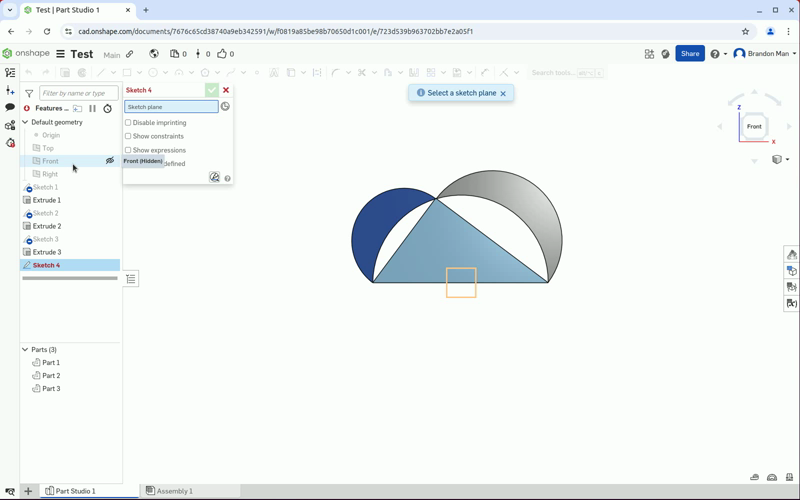
click(73, 163)
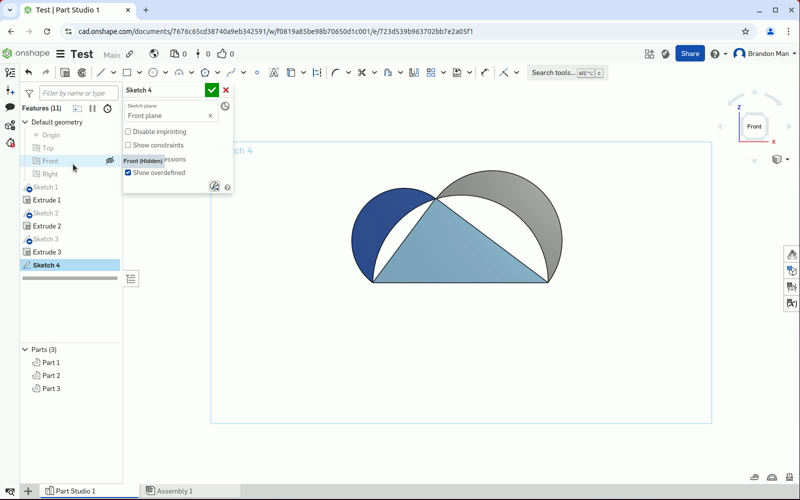
mouse_move(73, 352)
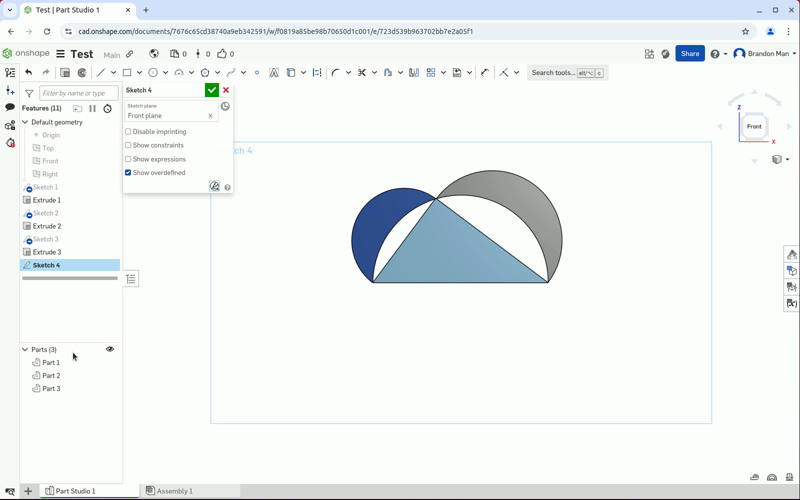
key(y)
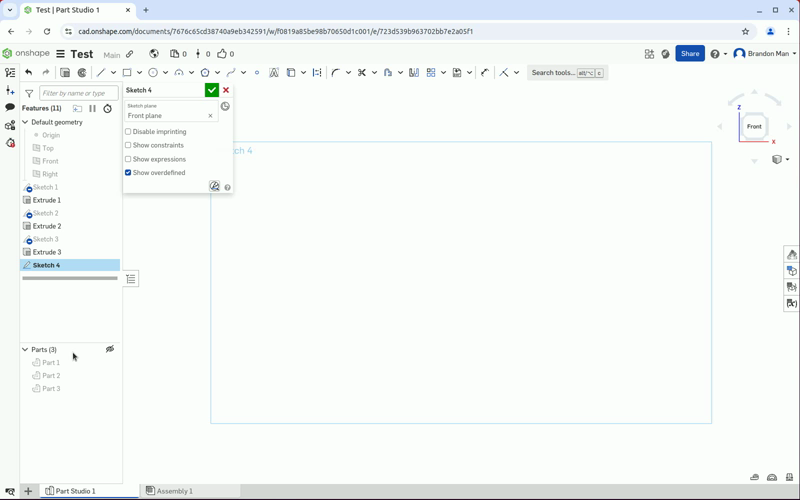
key(a)
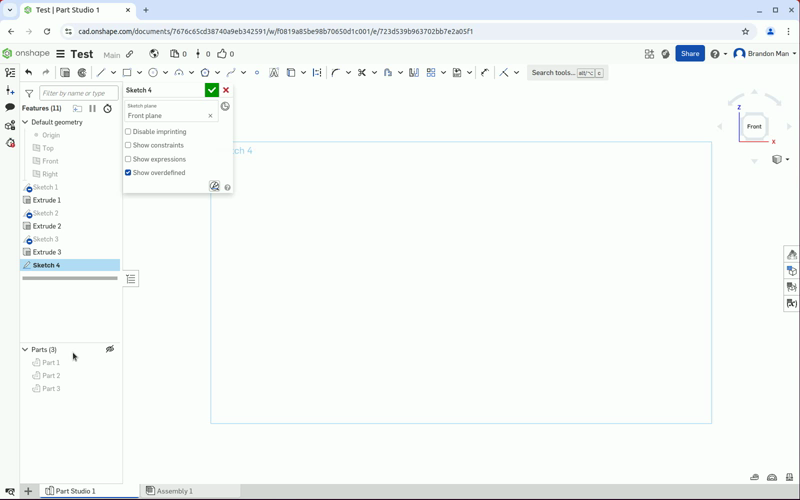
key_down(shift)
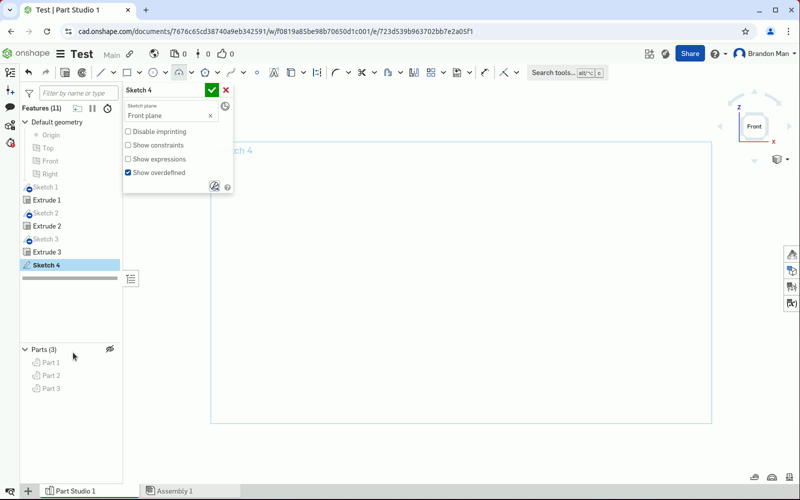
mouse_move(372, 282)
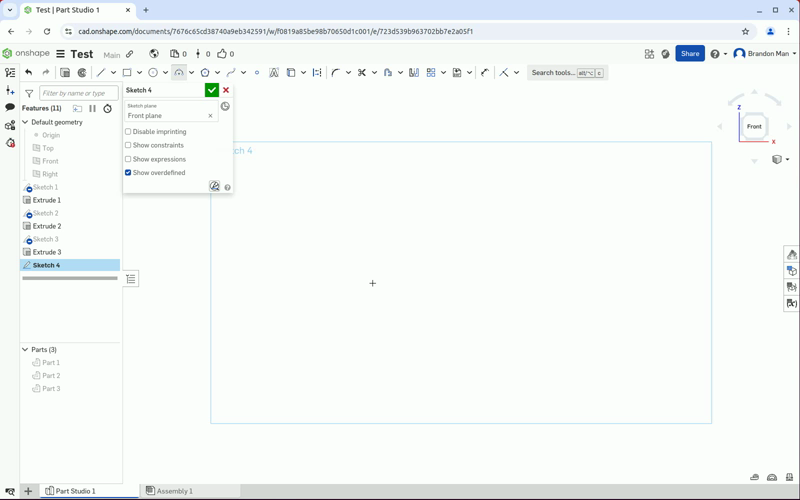
click(372, 282)
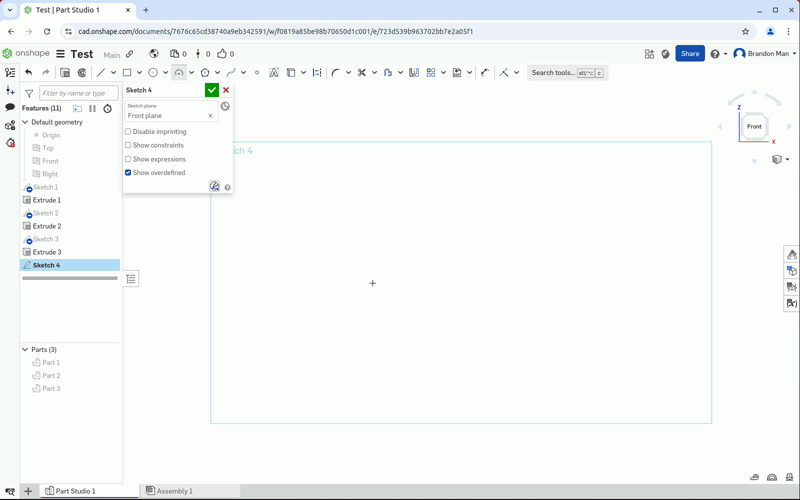
key_up(shift)
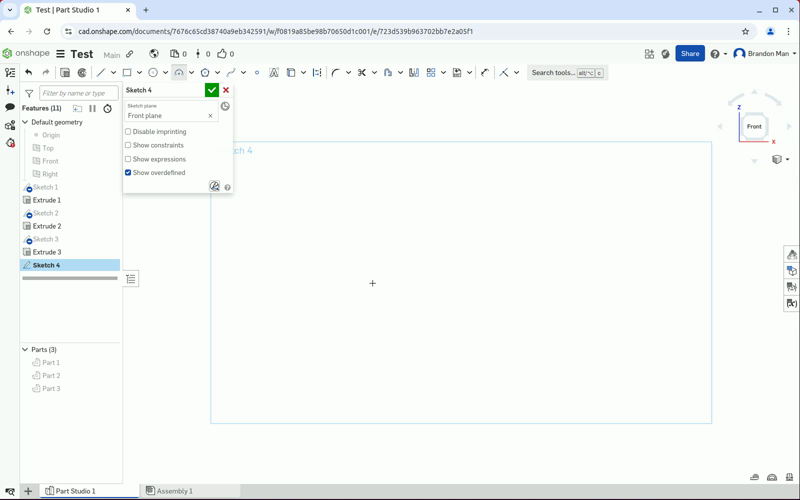
key_down(shift)
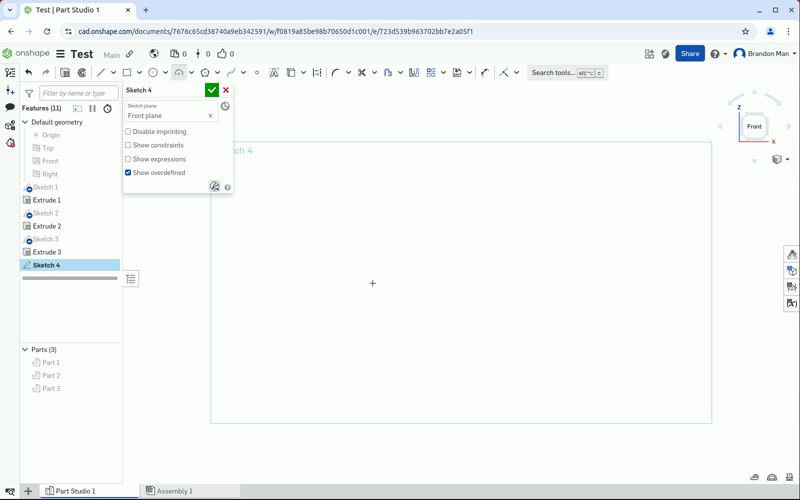
mouse_move(548, 282)
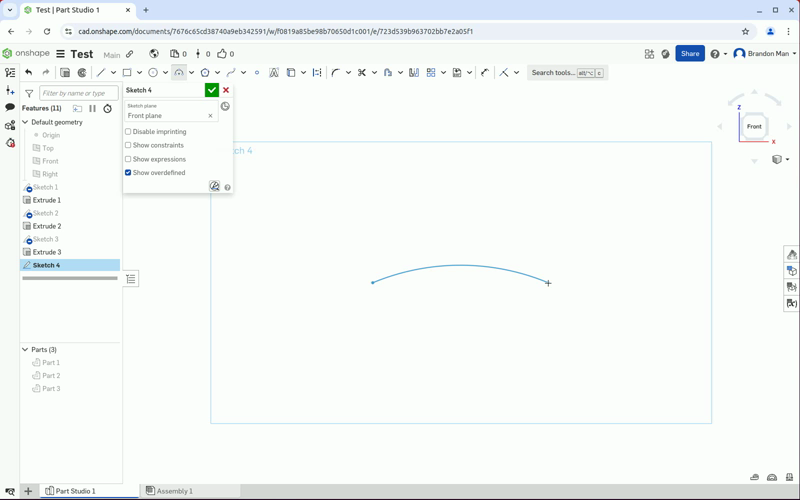
click(548, 282)
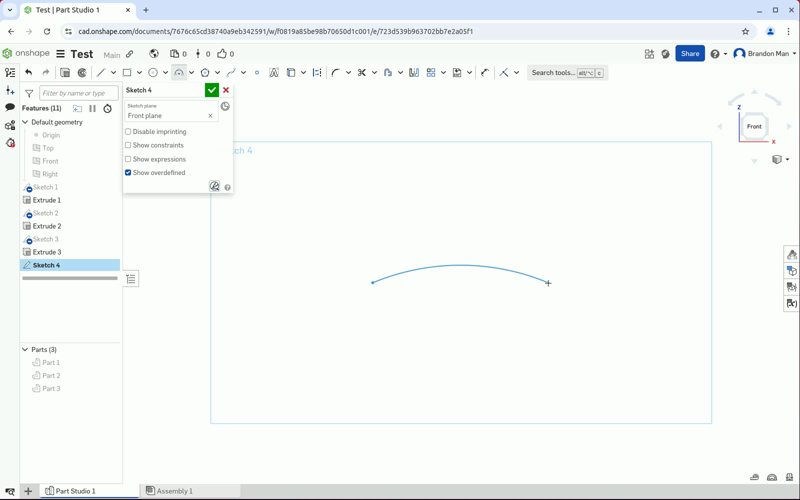
mouse_move(460, 370)
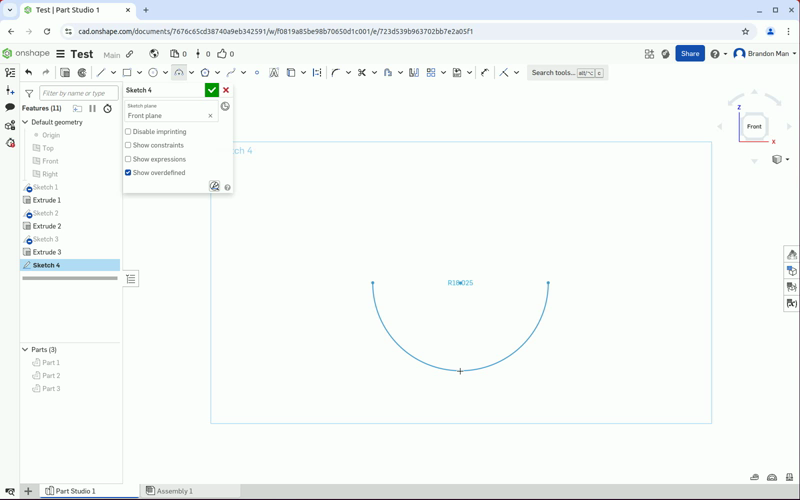
click(460, 370)
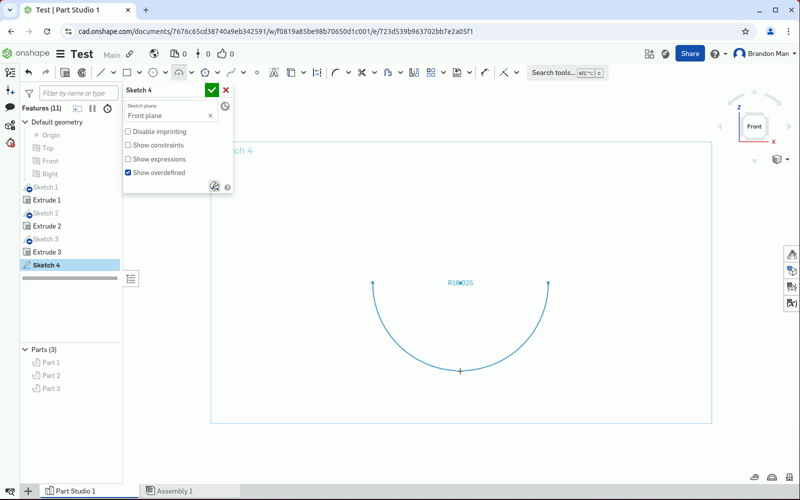
key_up(shift)
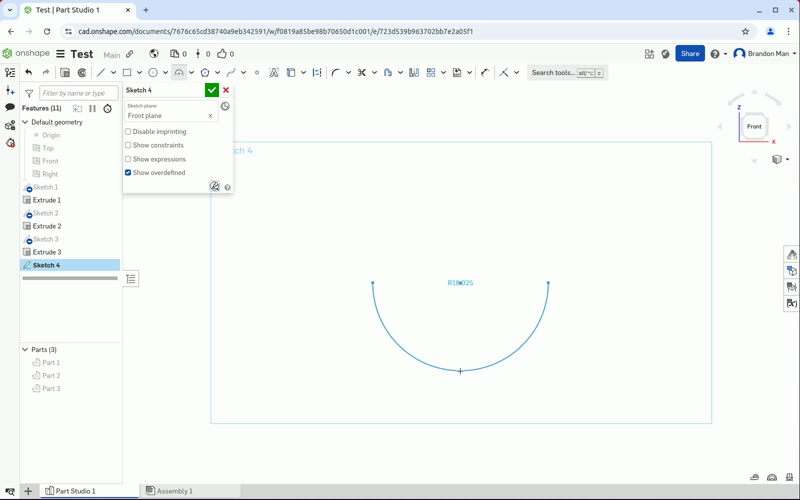
key(esc)
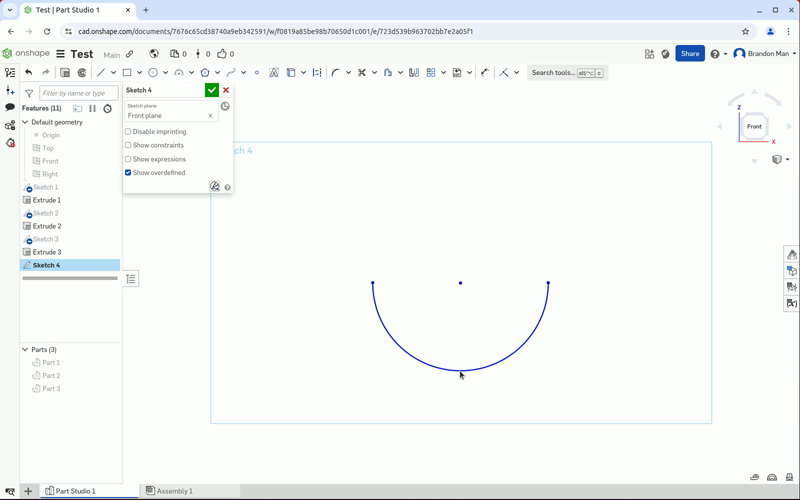
key(l)
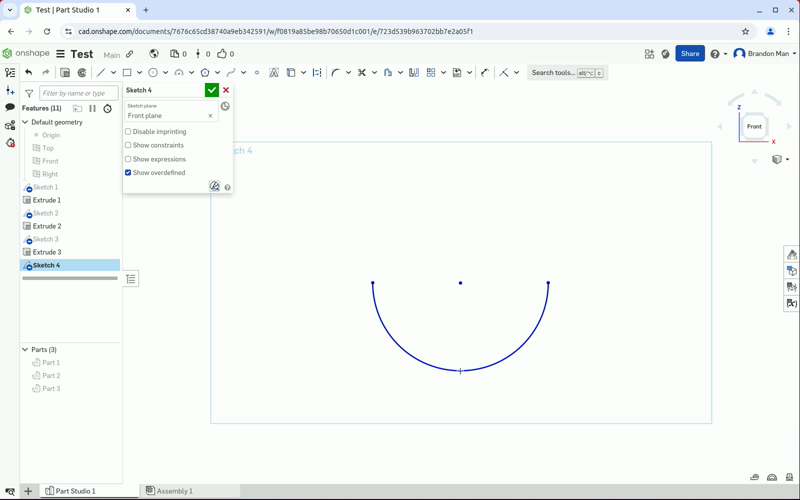
mouse_move(548, 282)
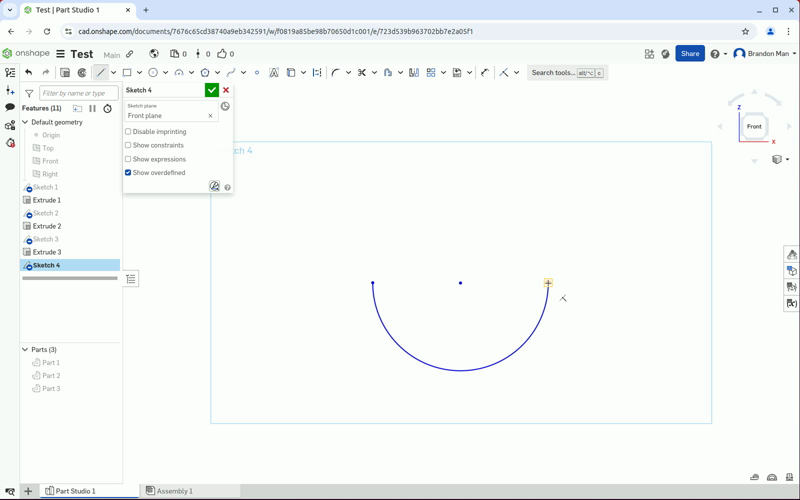
click(548, 282)
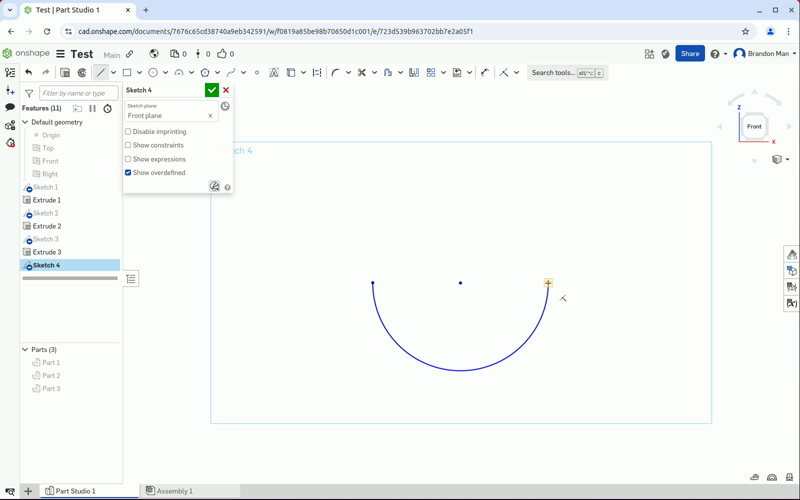
key_down(shift)
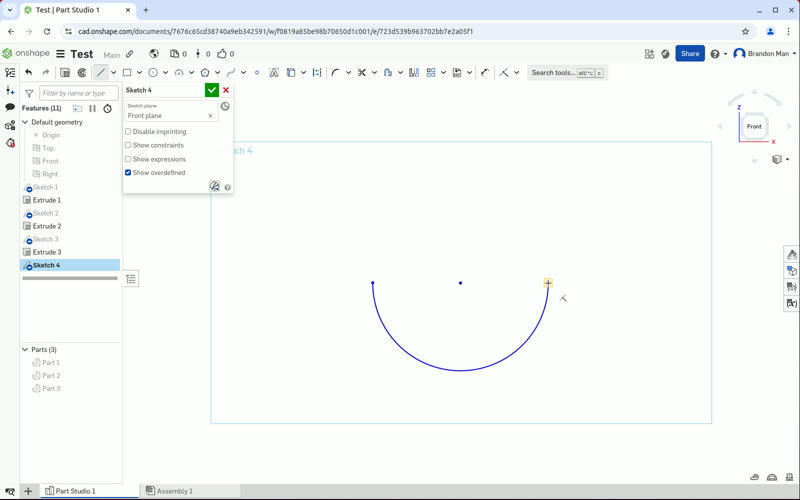
mouse_move(372, 282)
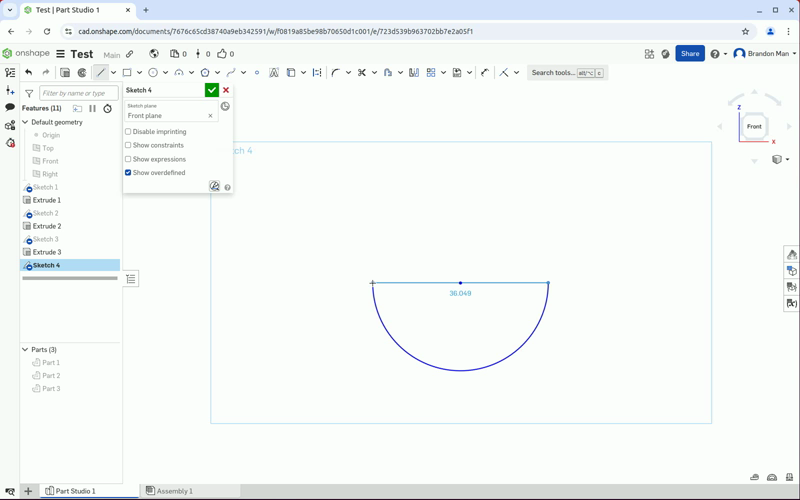
key_up(shift)
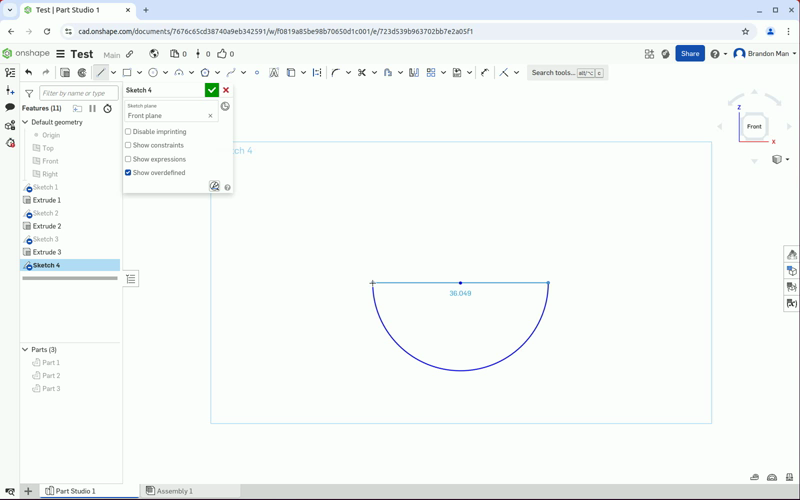
click(372, 282)
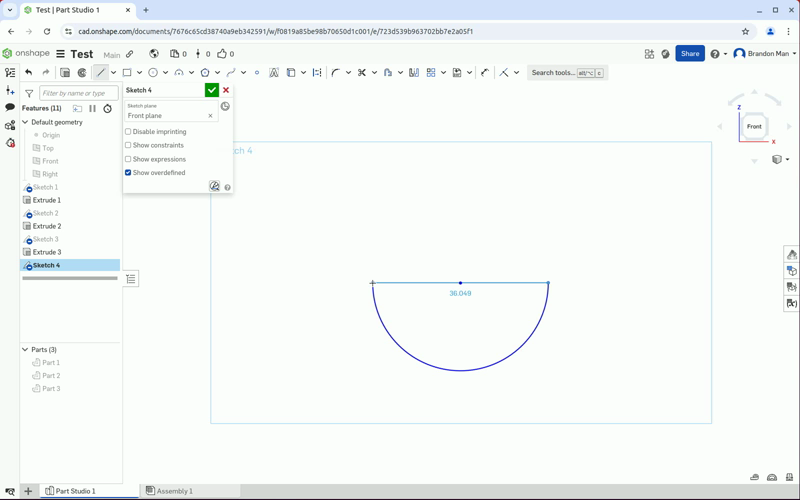
key(esc)
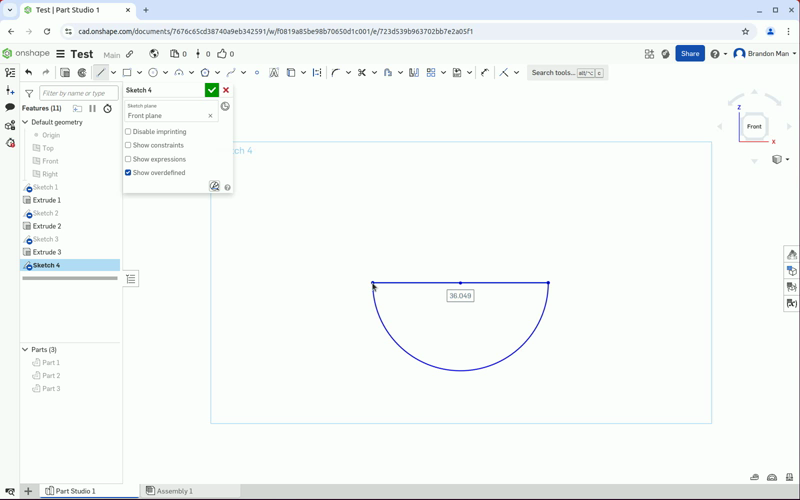
mouse_move(411, 300)
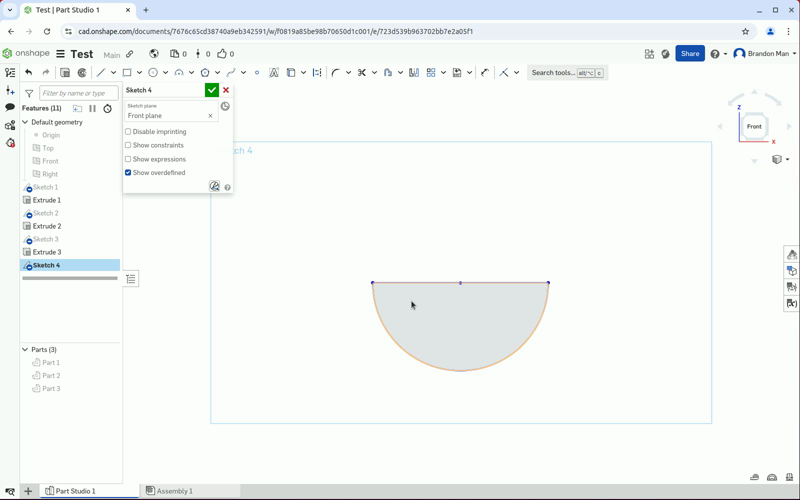
scroll(6)
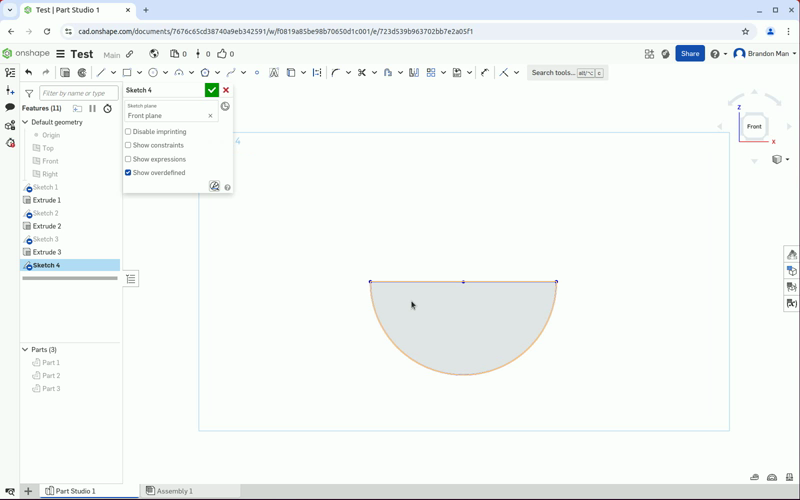
scroll(6)
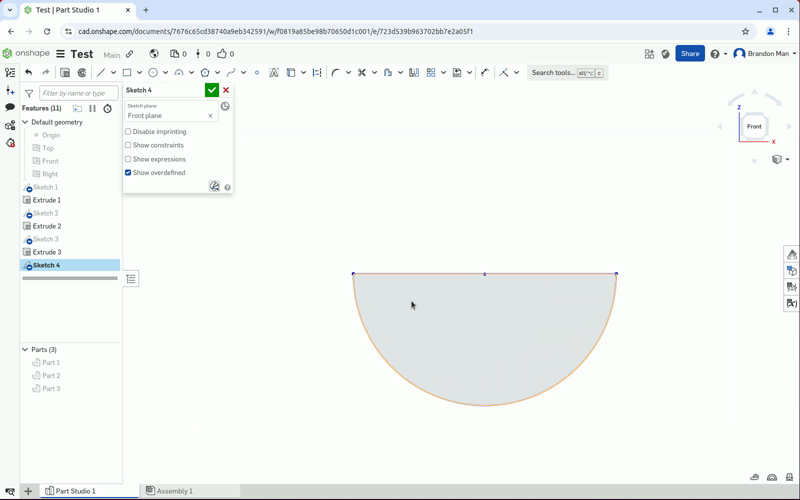
scroll(6)
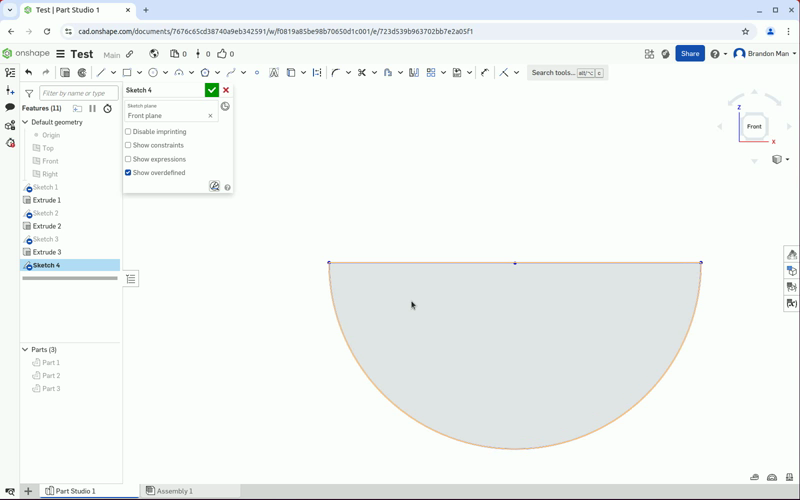
scroll(6)
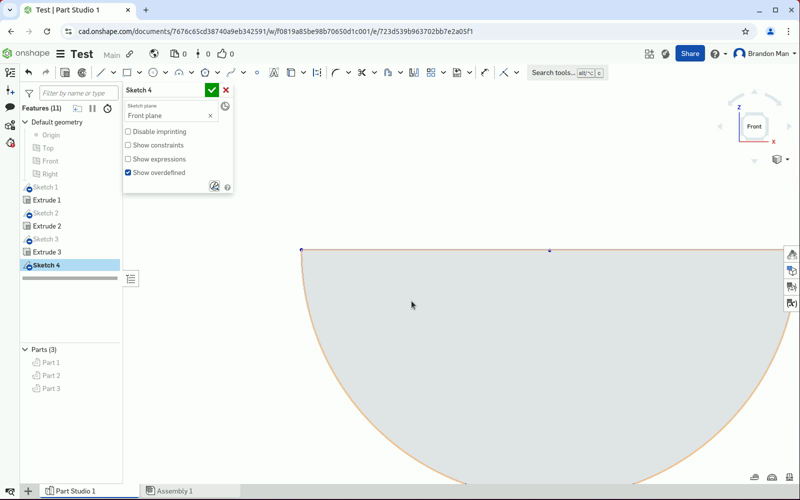
scroll(6)
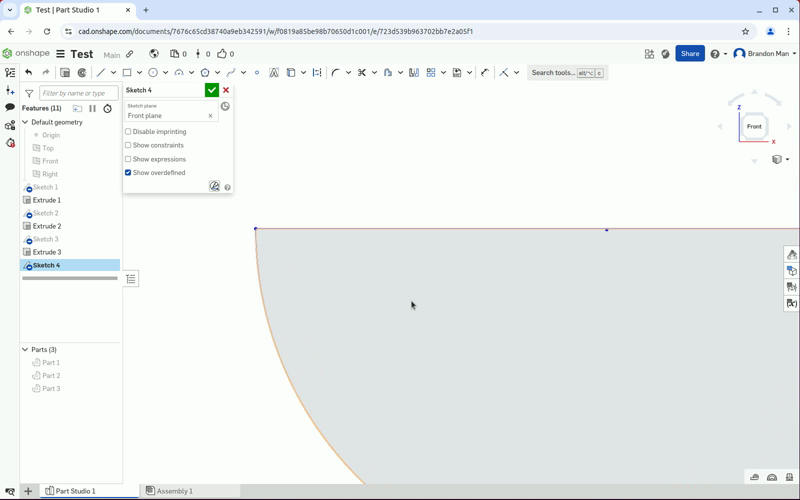
scroll(6)
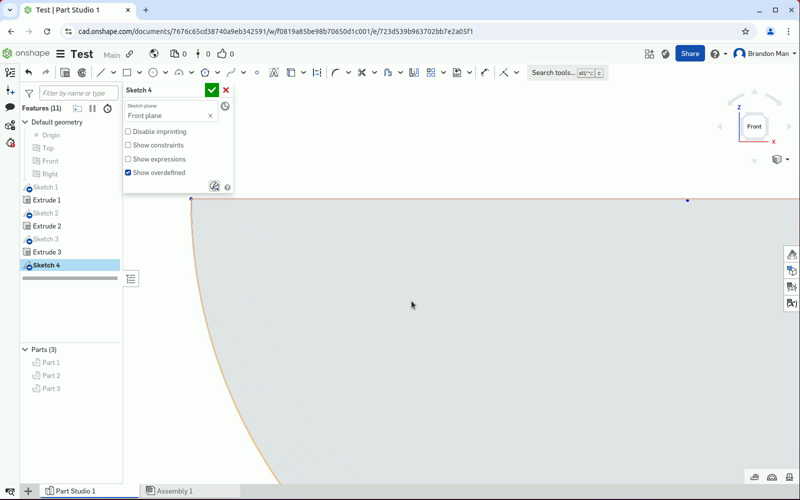
scroll(6)
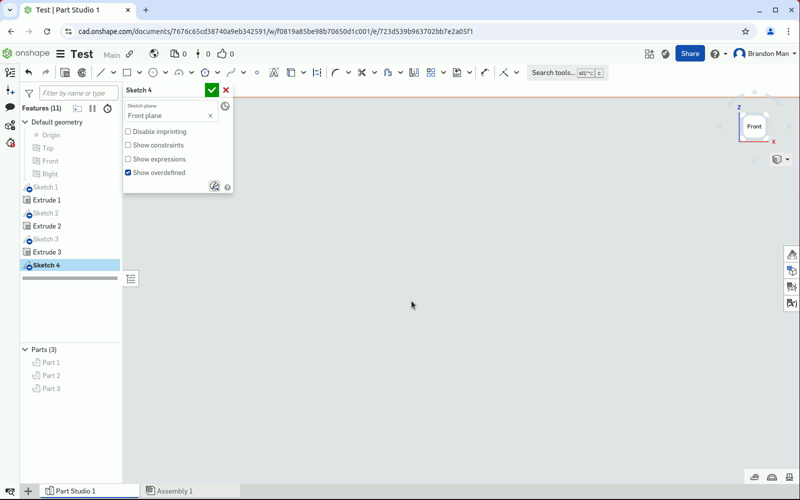
click(411, 300)
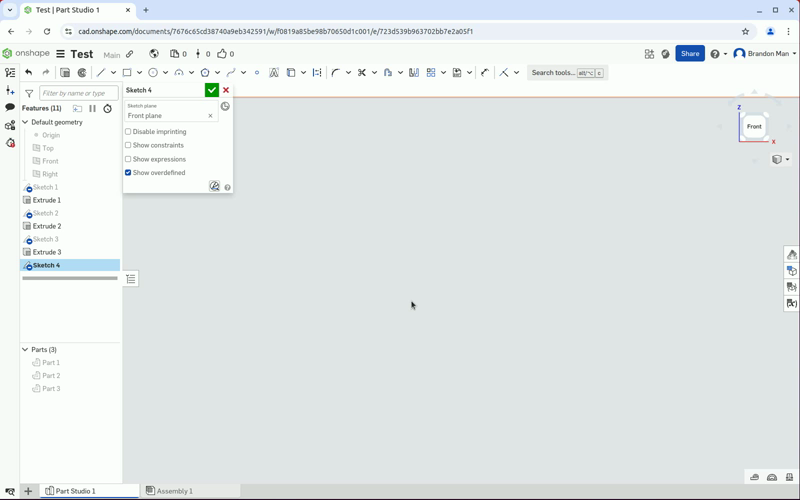
scroll(-6)
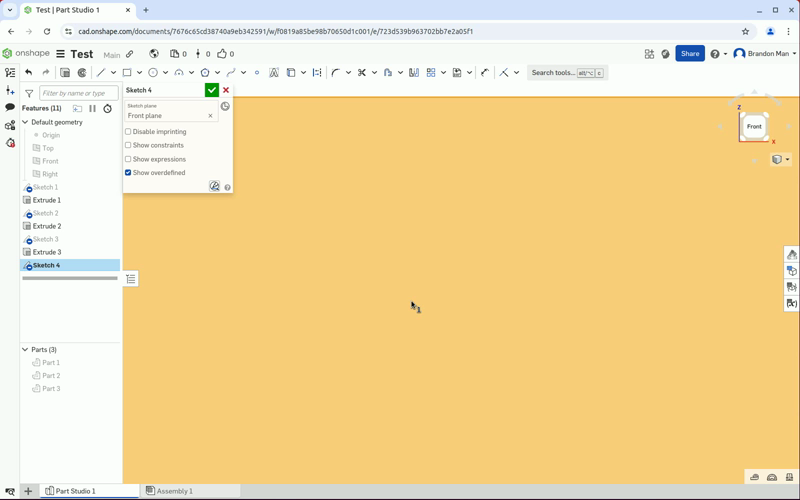
scroll(-6)
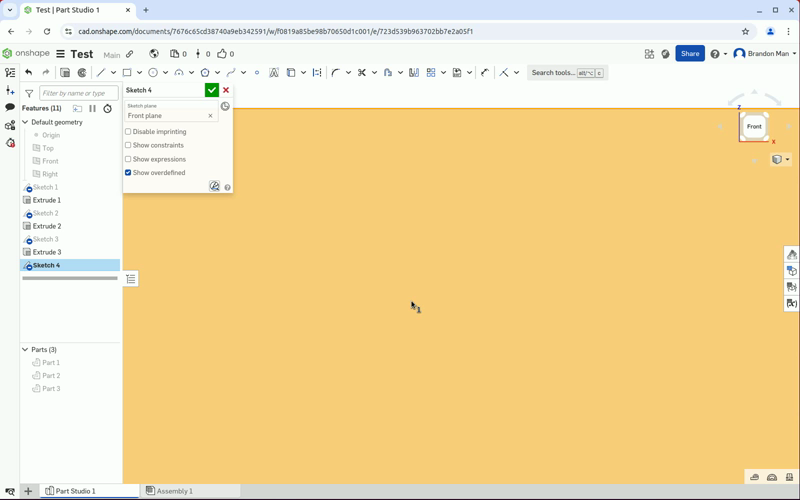
scroll(-6)
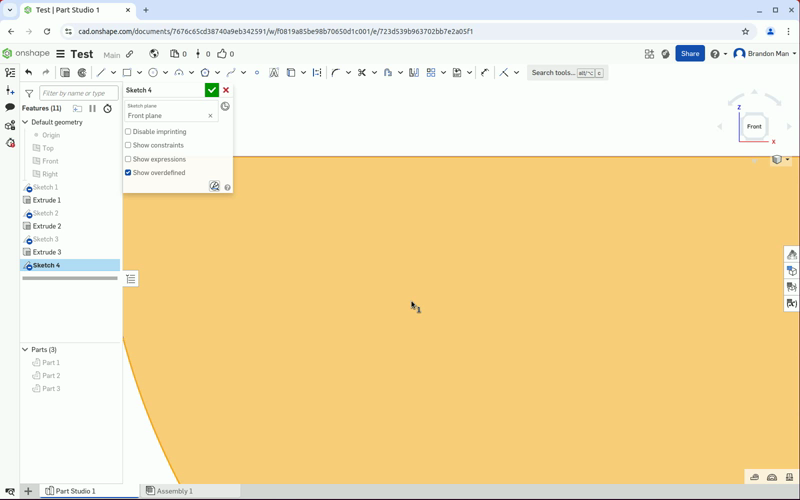
scroll(-6)
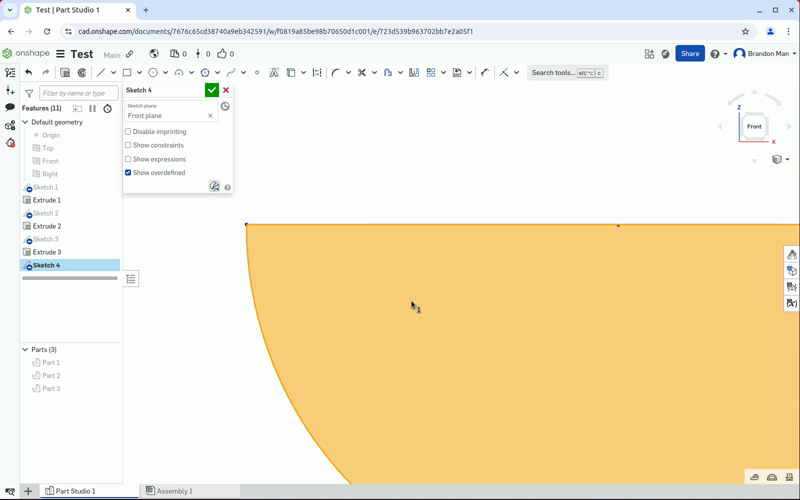
scroll(-6)
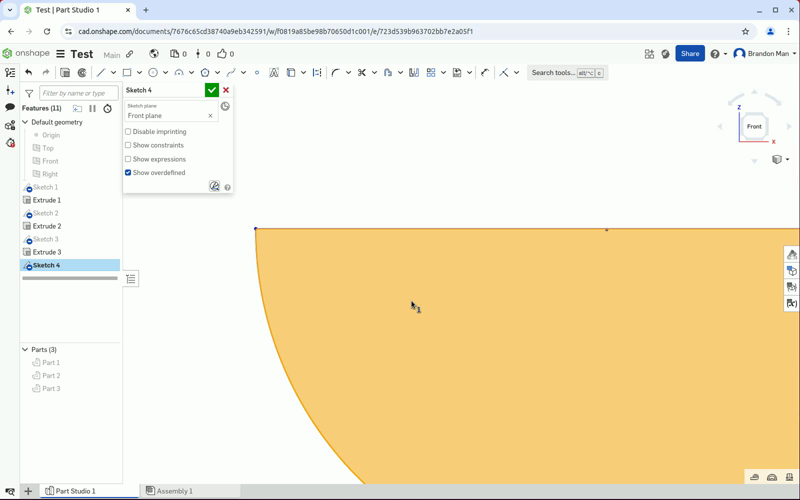
scroll(-6)
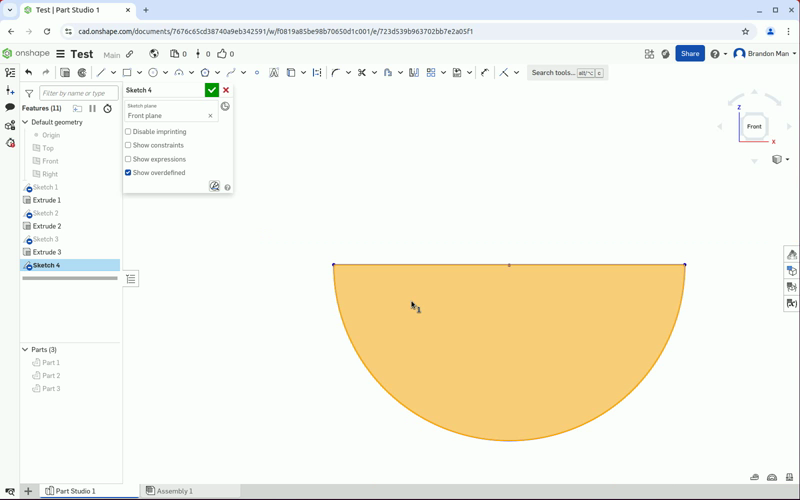
scroll(-6)
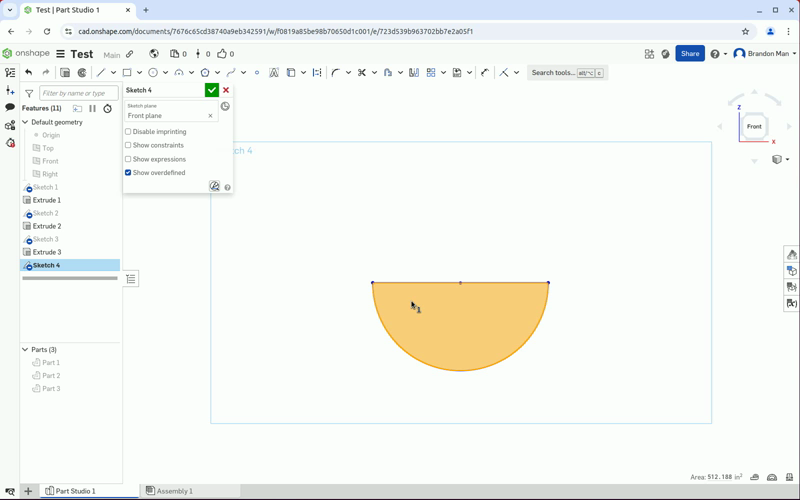
mouse_move(73, 352)
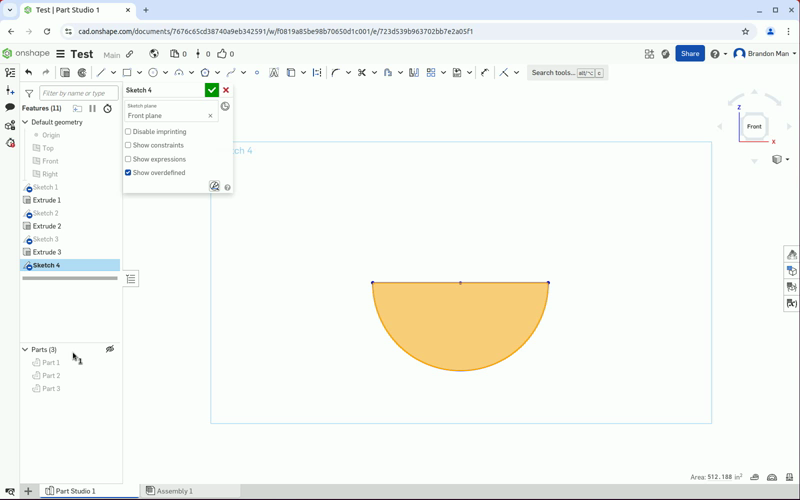
key(shift+y)
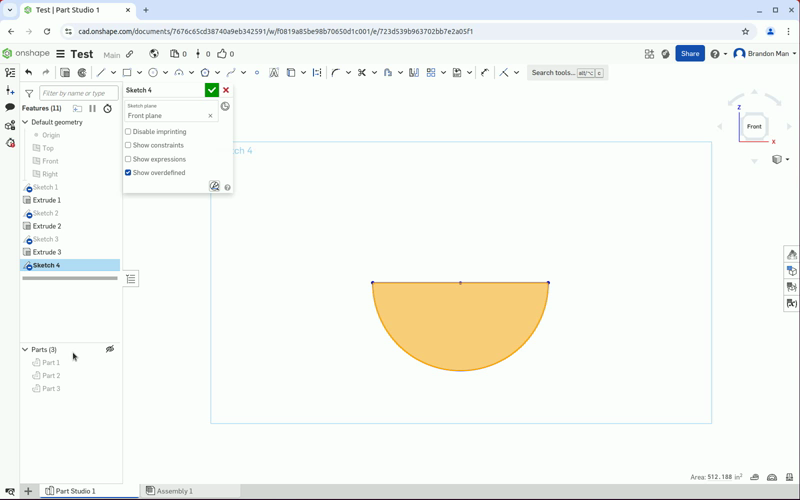
key(shift+e)
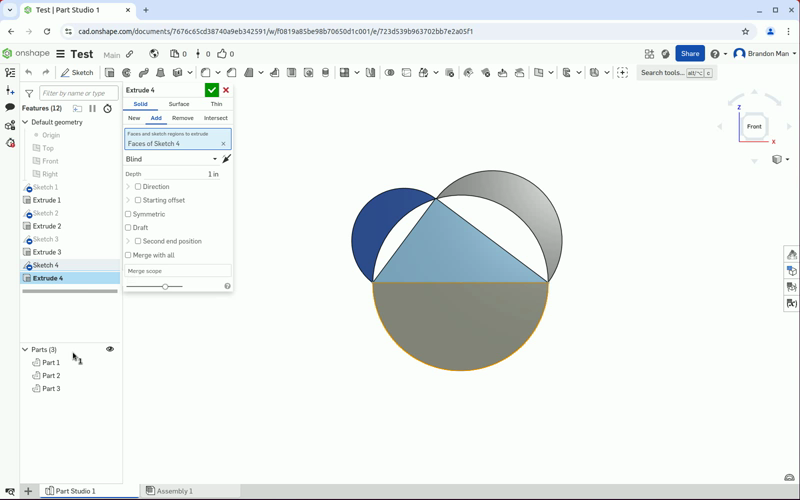
mouse_move(143, 106)
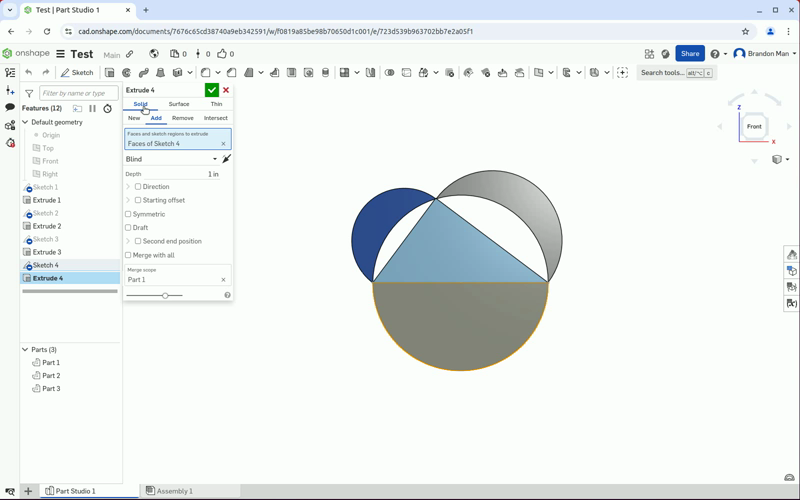
click(143, 106)
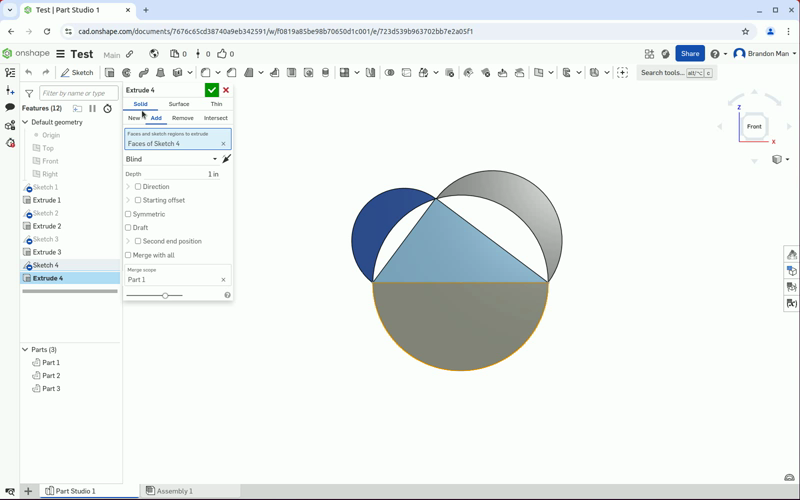
mouse_move(137, 120)
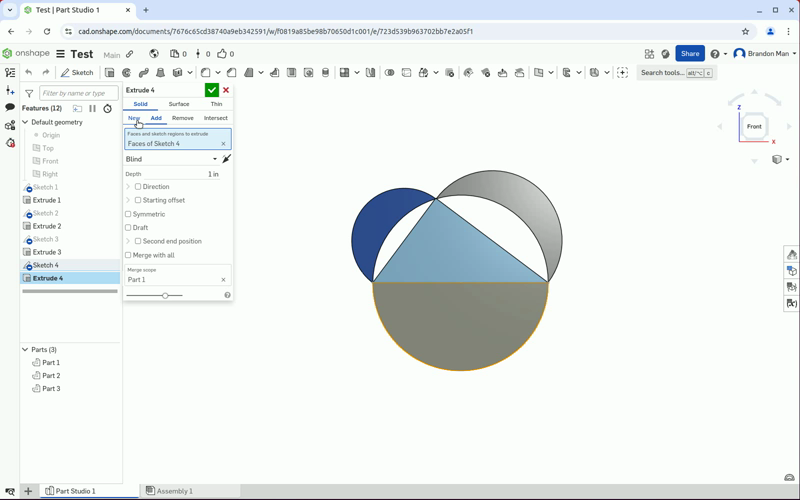
click(137, 120)
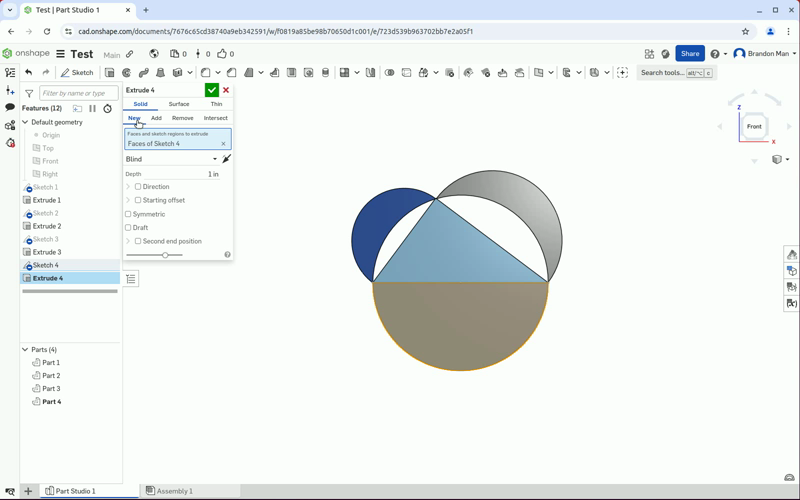
key(tab, 4)
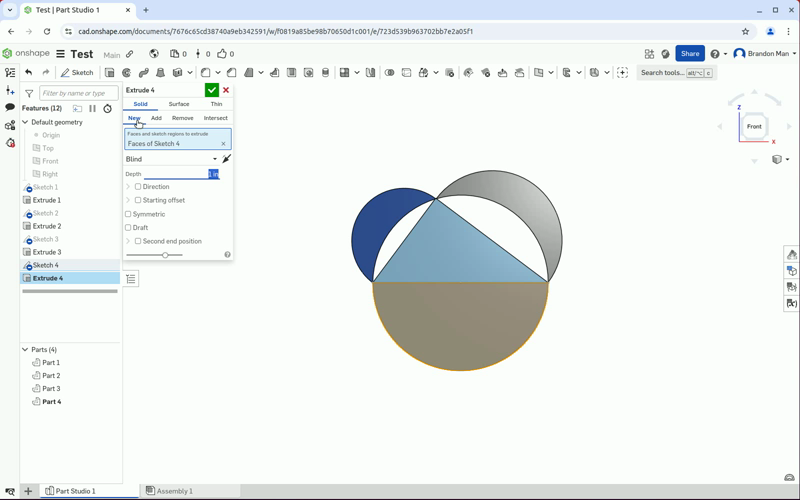
text(3.611)
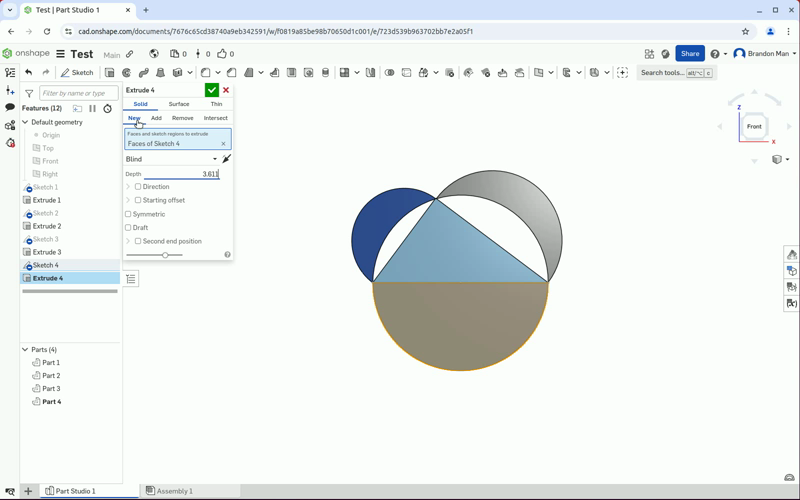
key(enter)
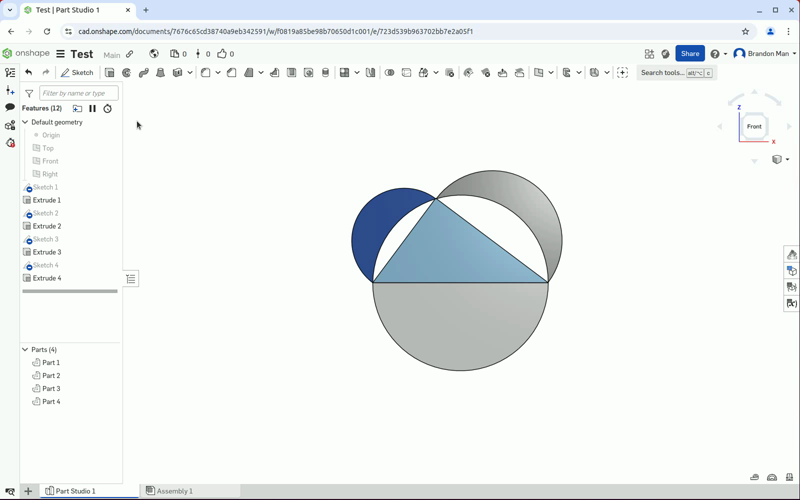
key(shift+h)
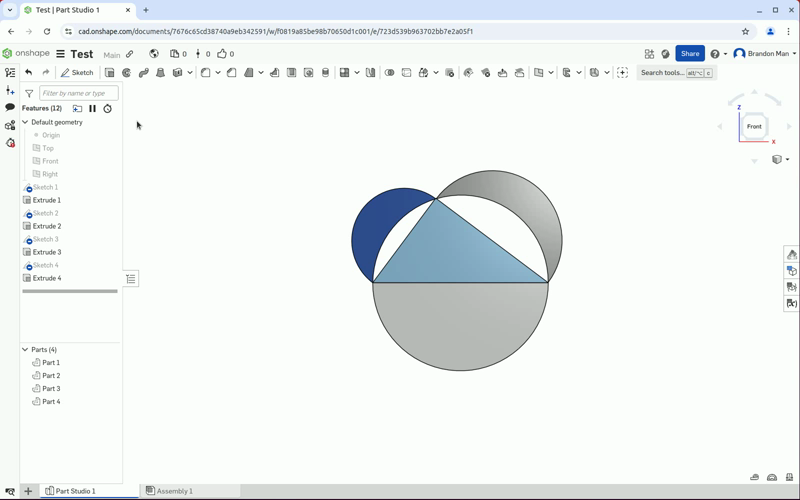
key(shift+h)
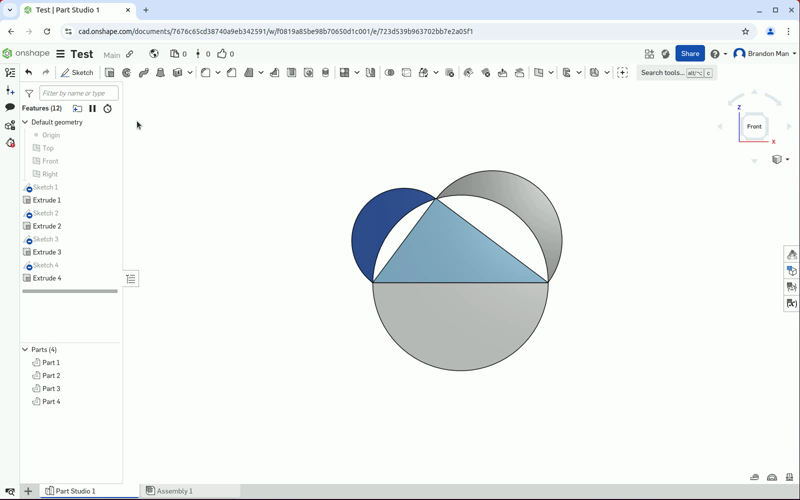
mouse_move(73, 189)
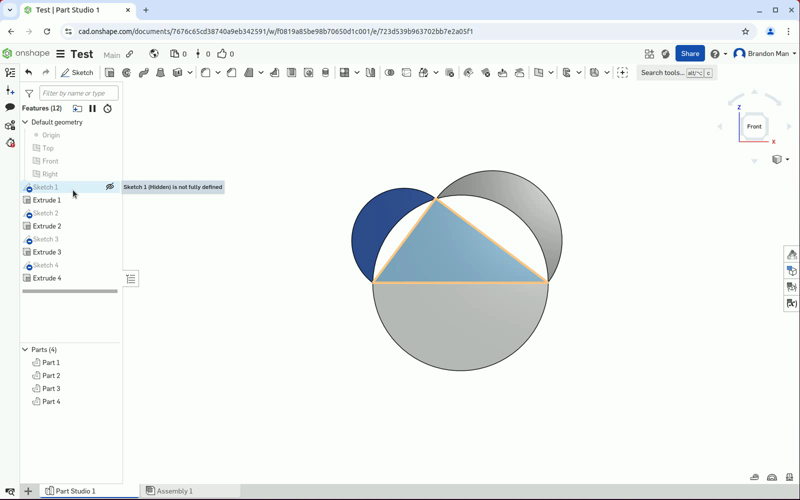
click(73, 189)
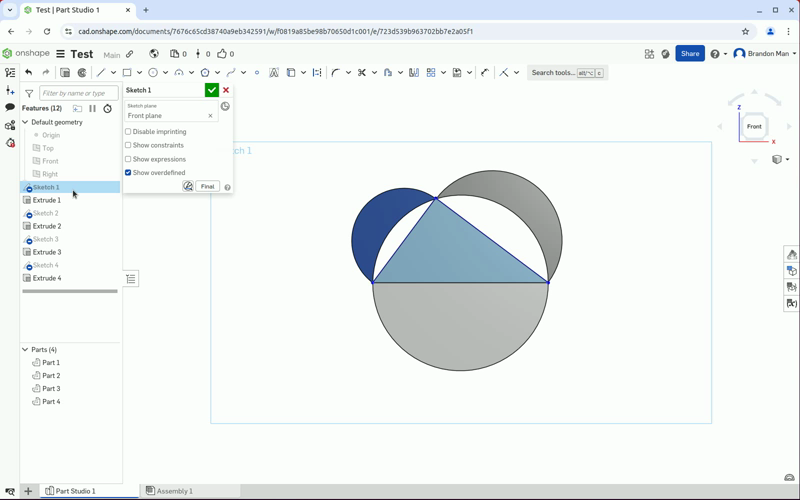
mouse_move(229, 92)
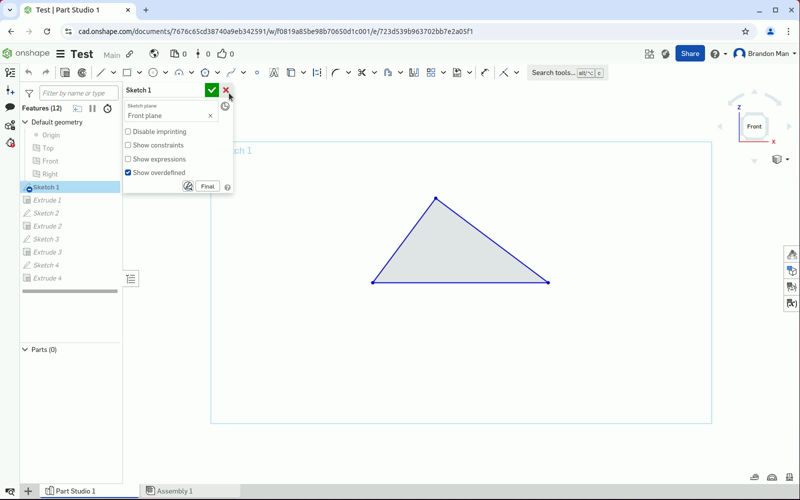
click(229, 92)
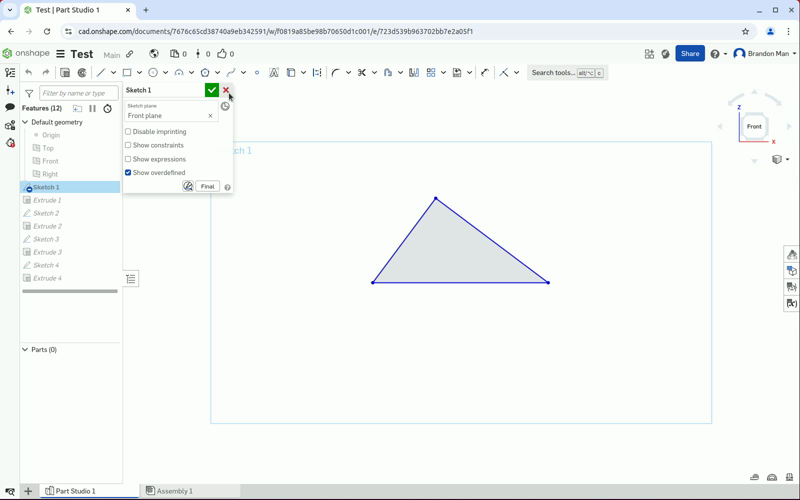
key(shift+s)
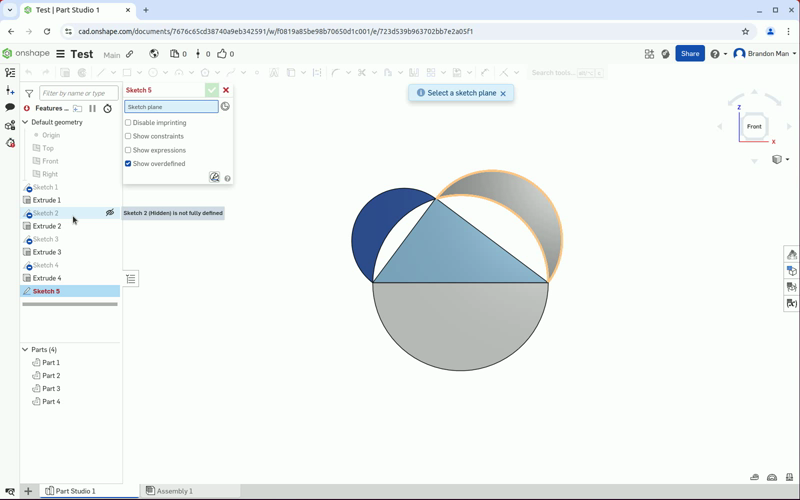
scroll(3)
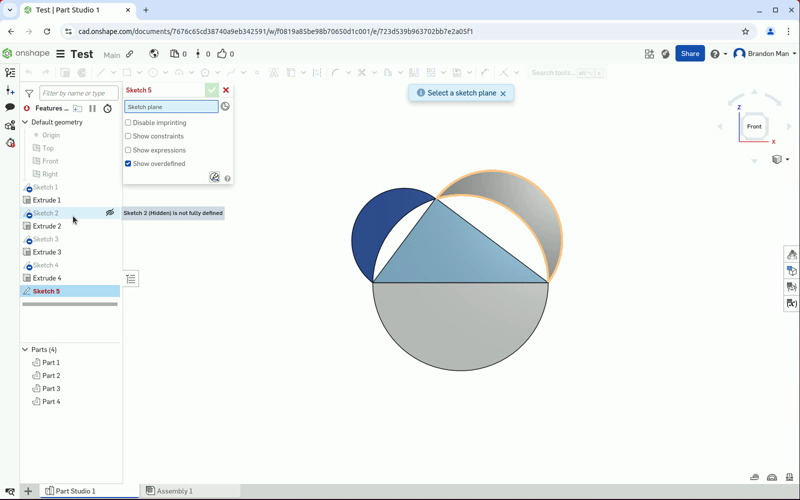
mouse_move(73, 163)
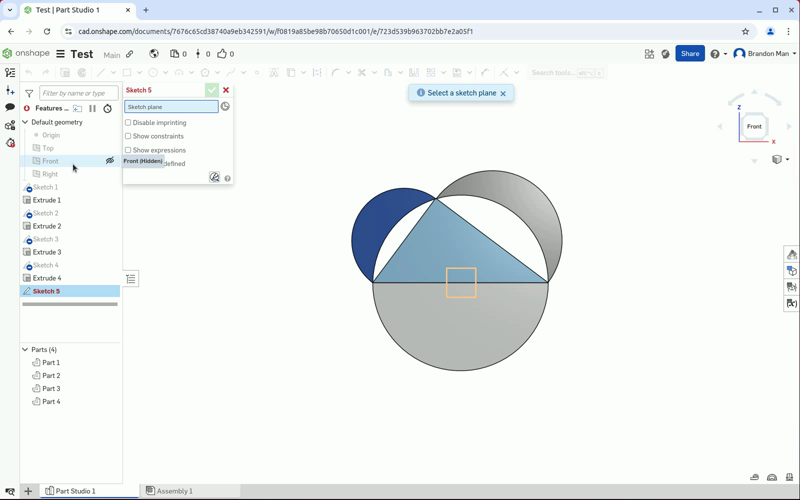
click(73, 163)
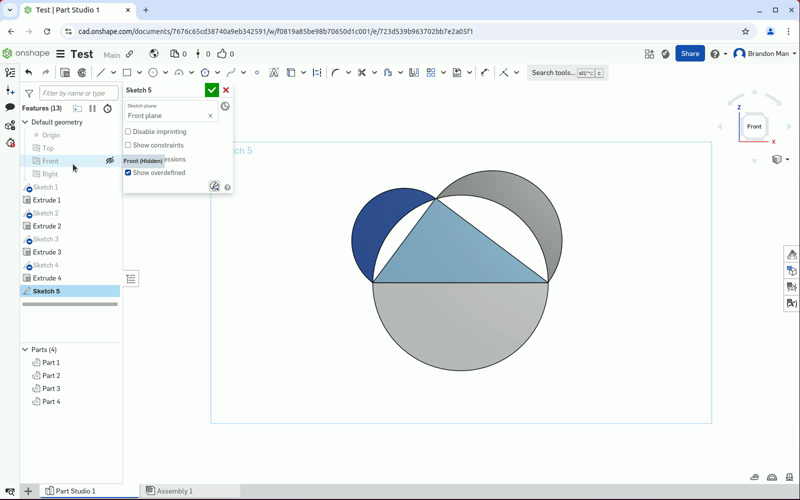
mouse_move(73, 352)
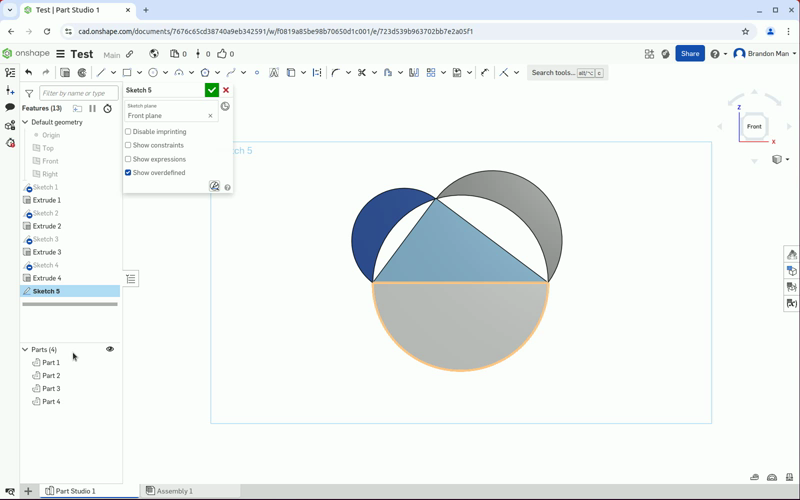
key(y)
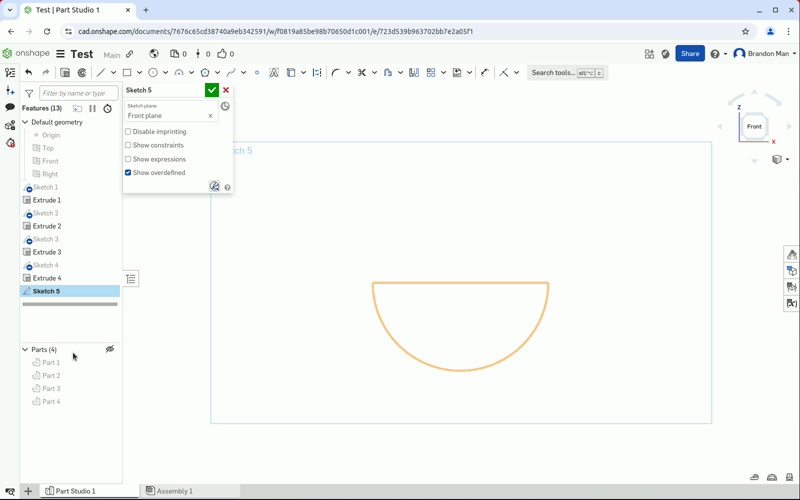
key(l)
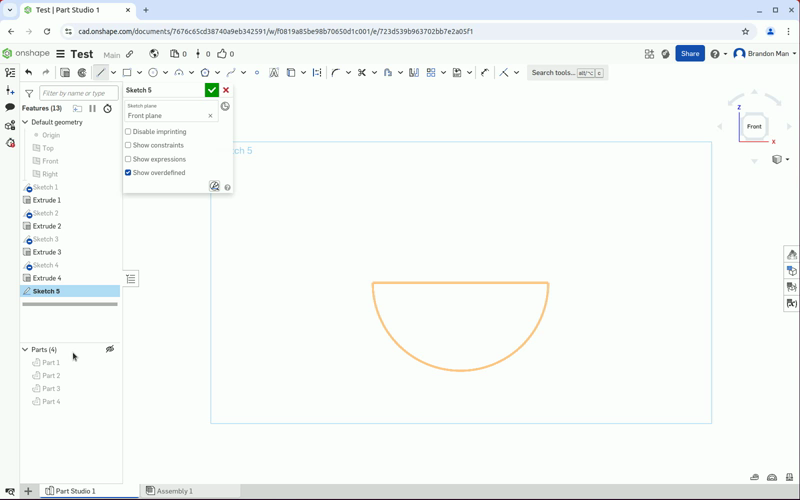
key_down(shift)
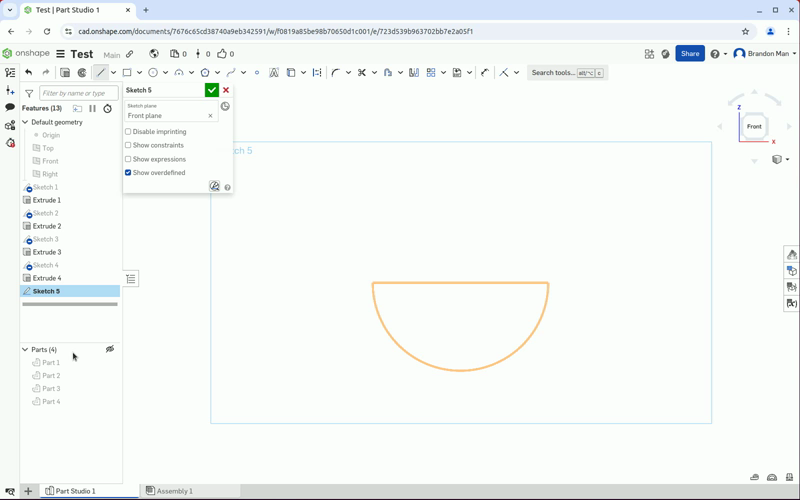
mouse_move(436, 198)
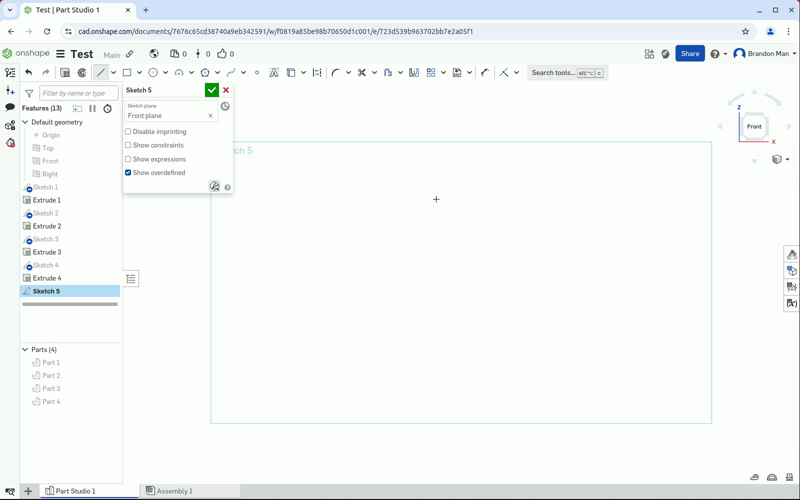
click(436, 198)
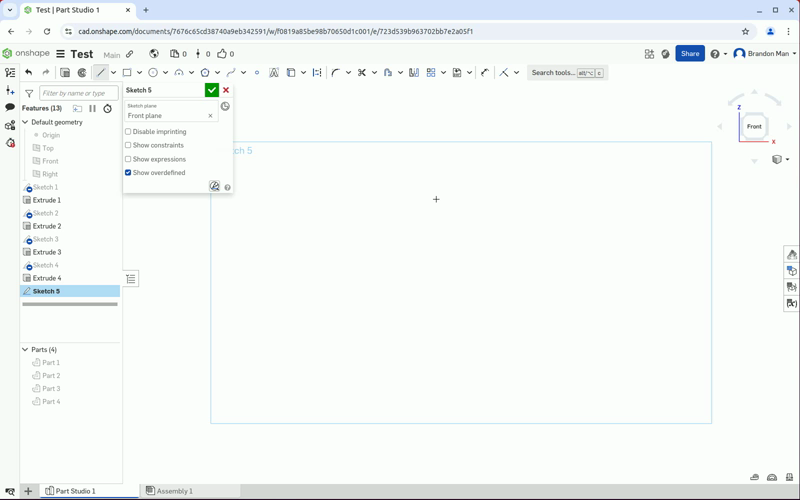
key_up(shift)
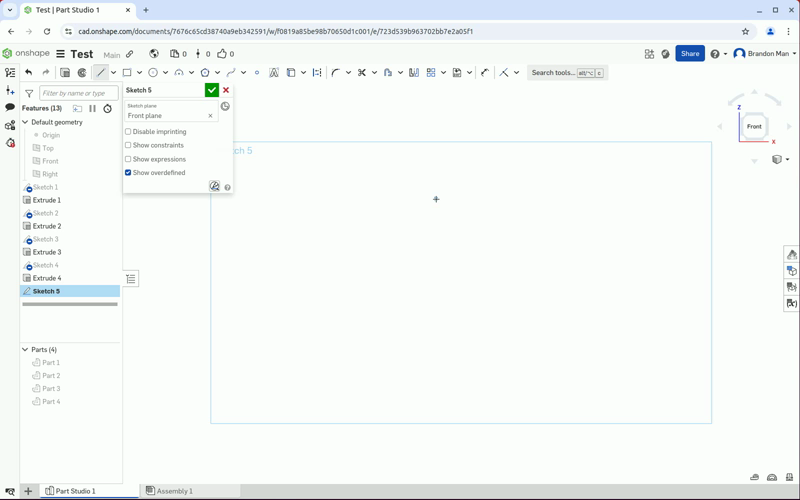
key_down(shift)
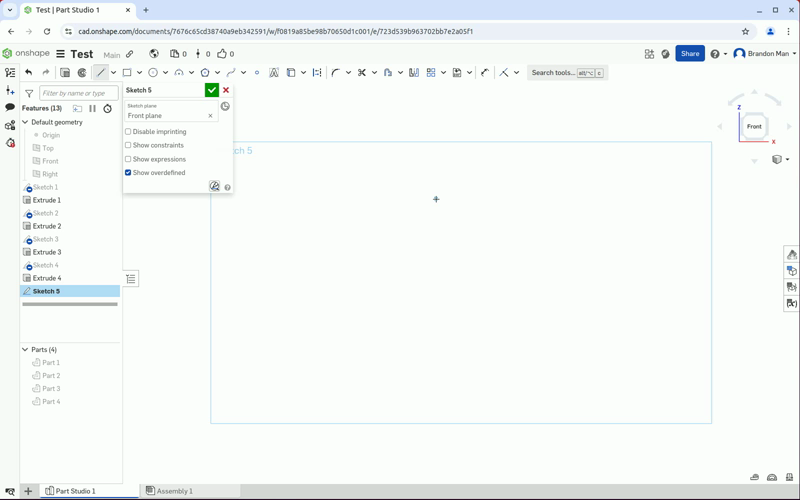
mouse_move(548, 282)
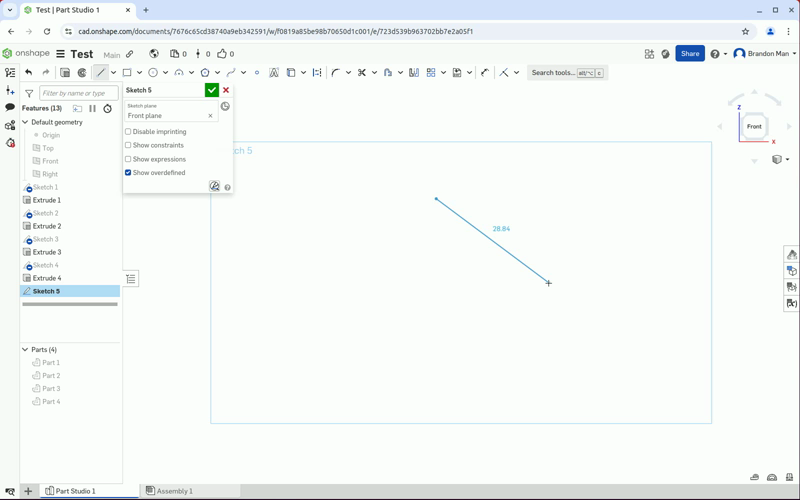
click(548, 282)
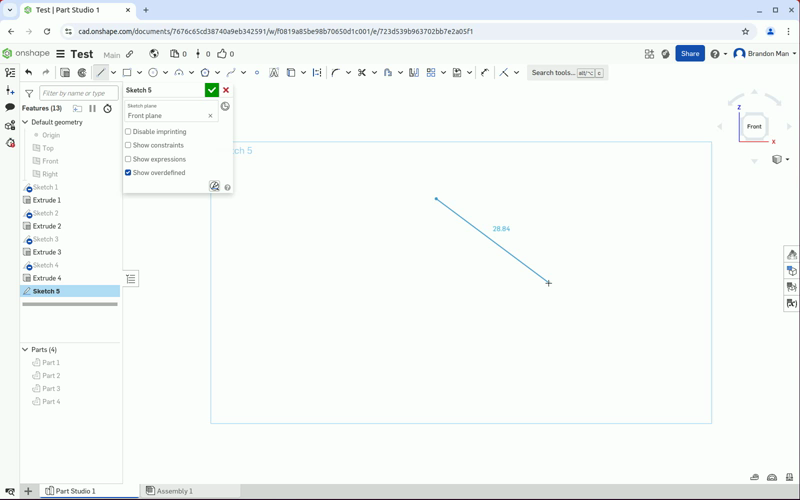
key_up(shift)
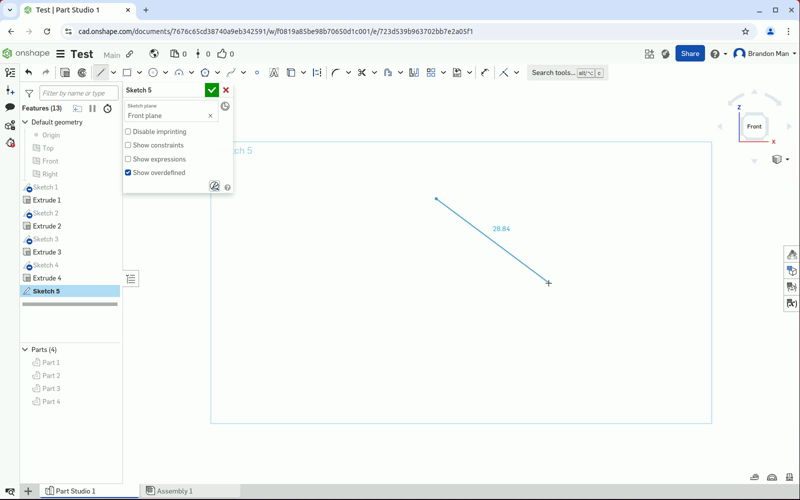
key(esc)
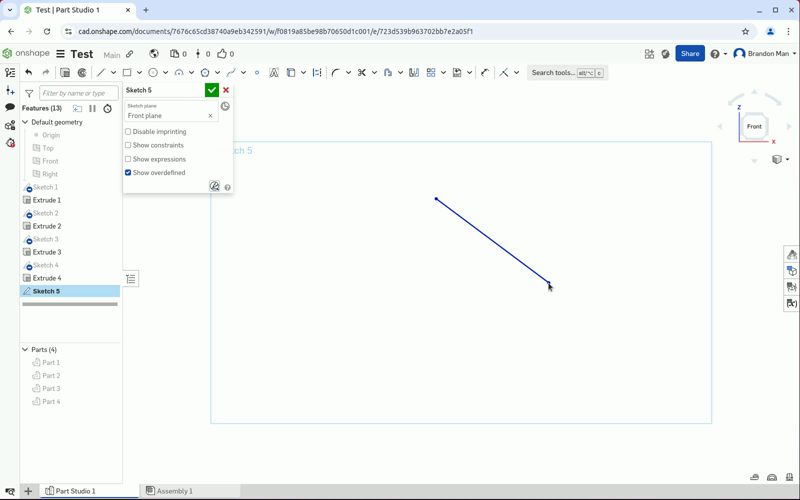
key(a)
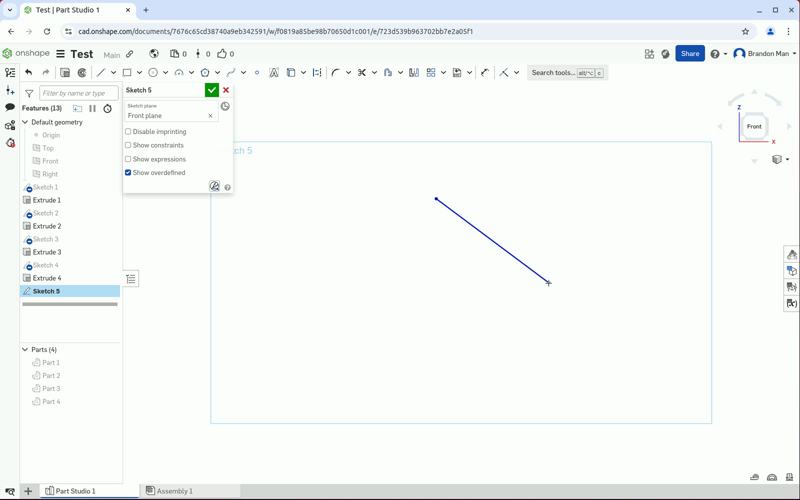
mouse_move(548, 282)
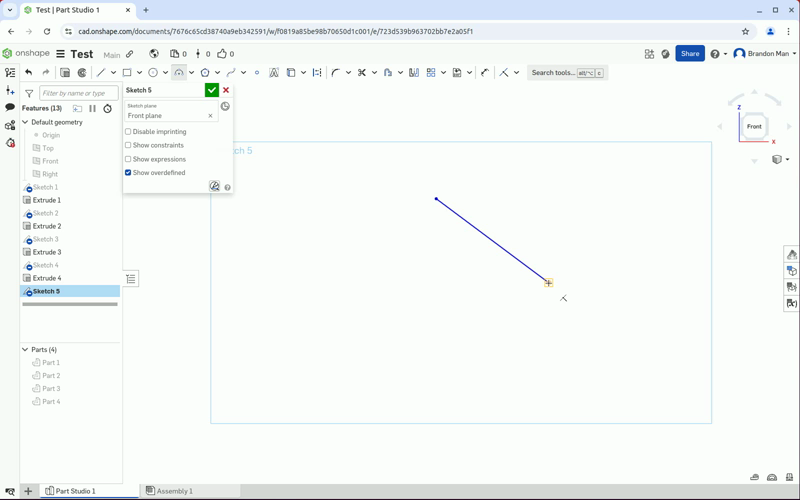
click(548, 282)
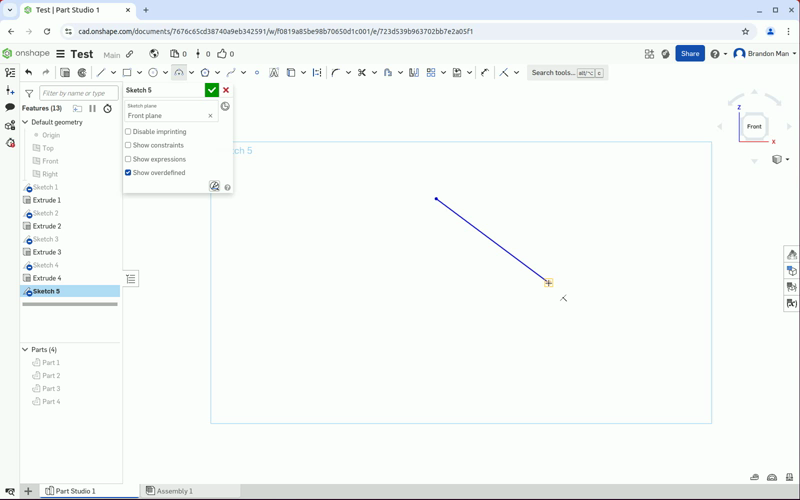
mouse_move(436, 198)
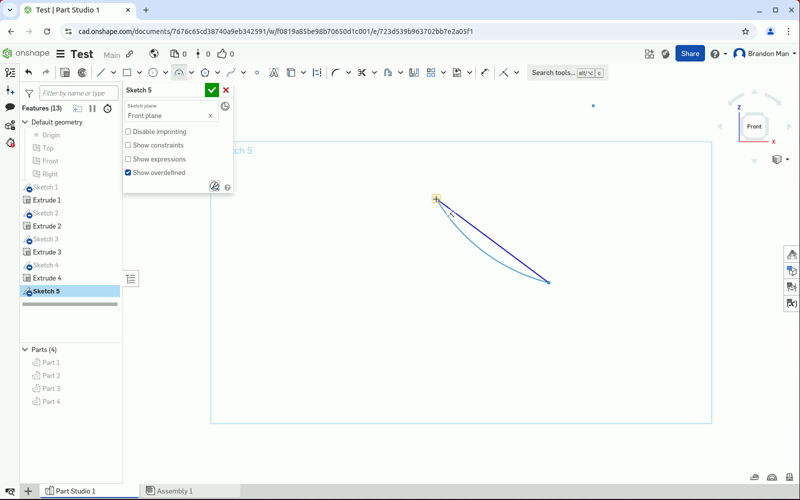
click(436, 198)
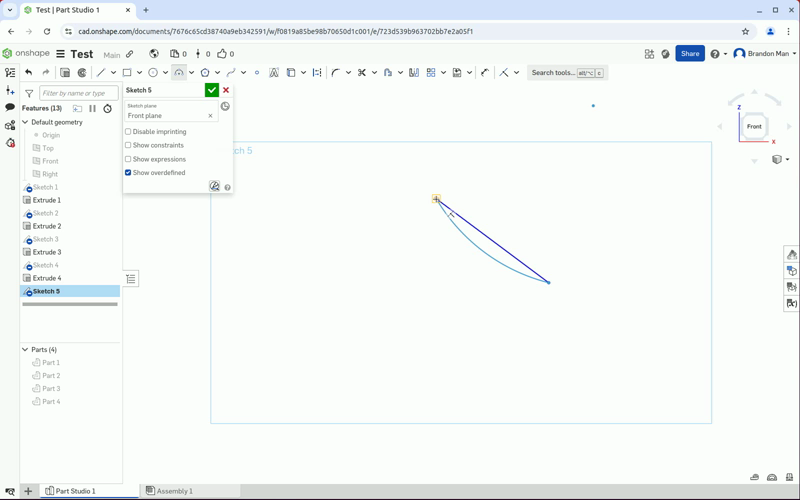
key_down(shift)
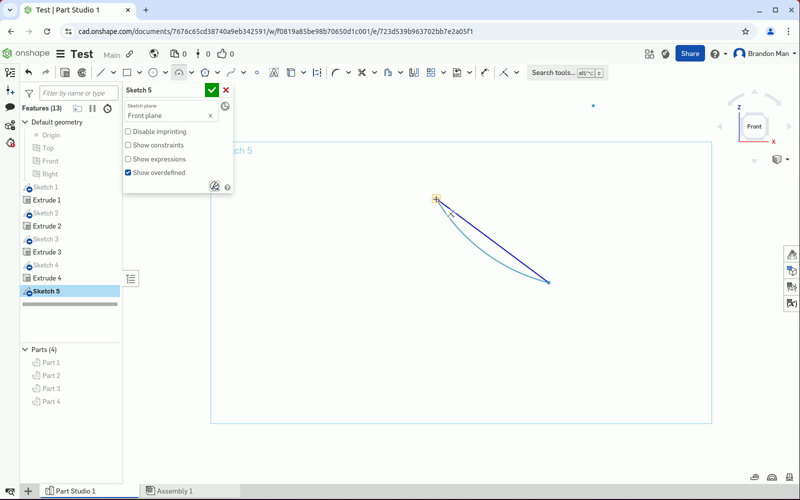
mouse_move(513, 212)
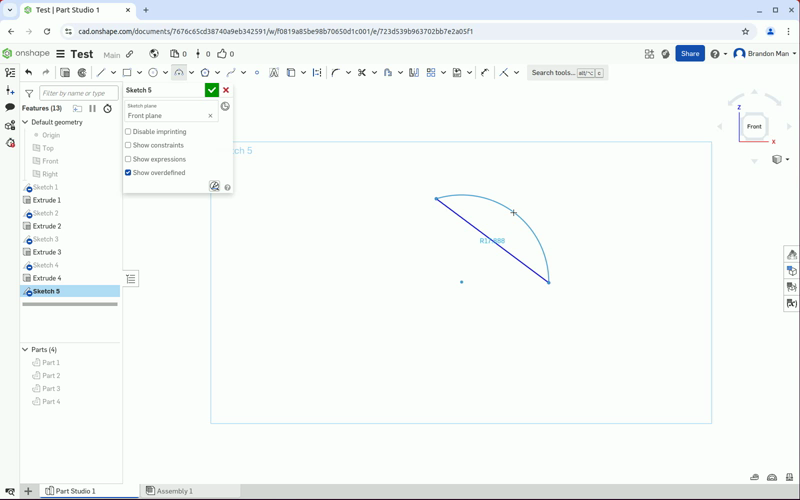
click(513, 212)
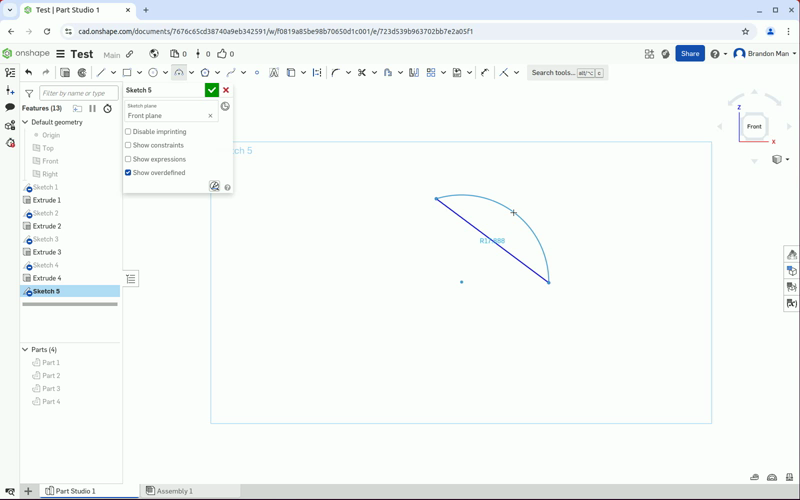
key_up(shift)
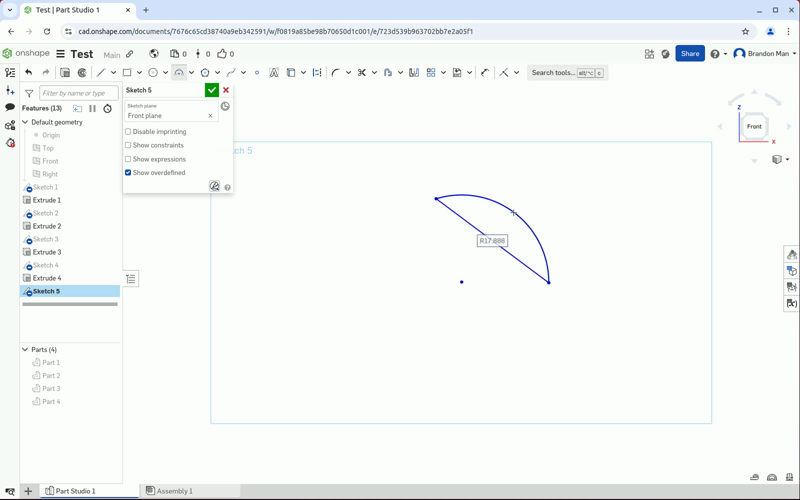
key(esc)
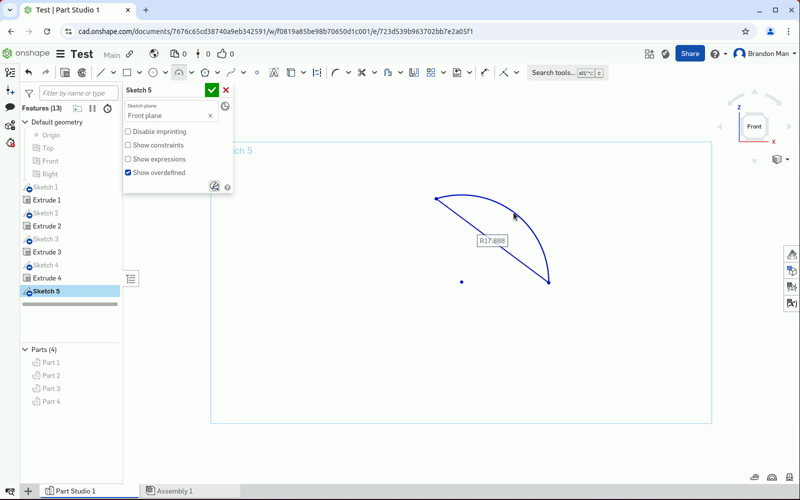
mouse_move(518, 222)
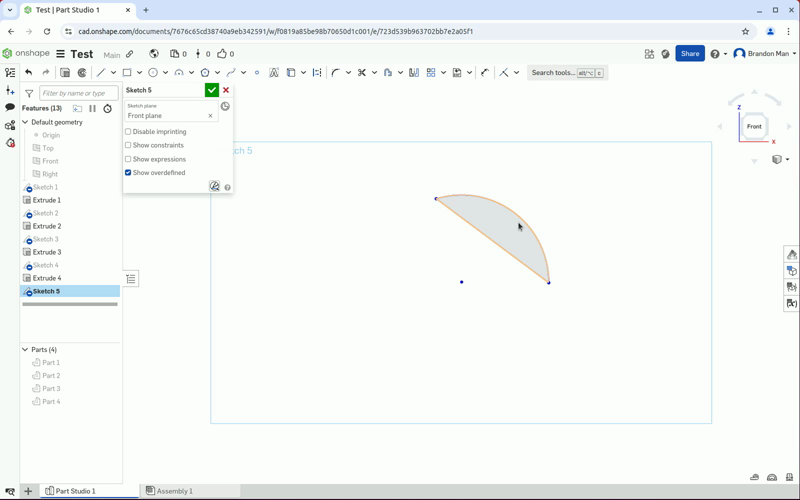
click(518, 222)
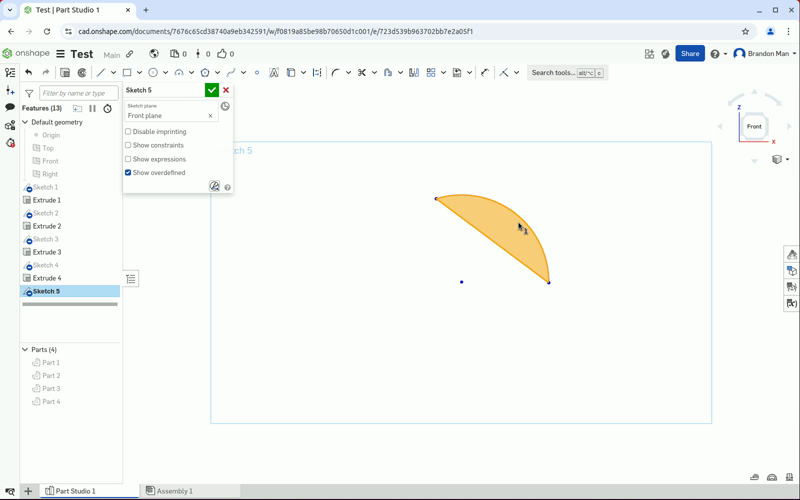
mouse_move(73, 352)
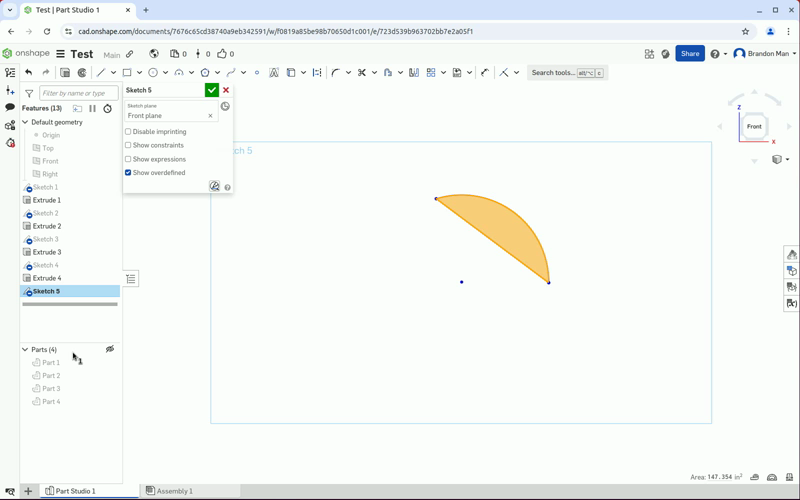
key(shift+y)
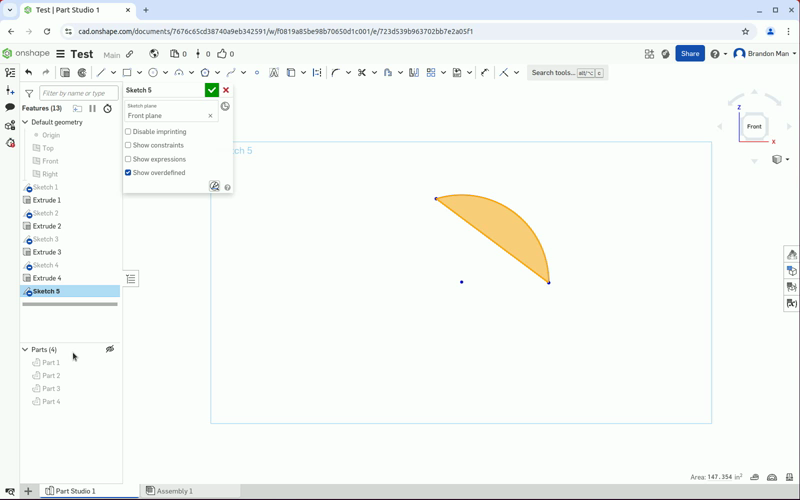
key(shift+e)
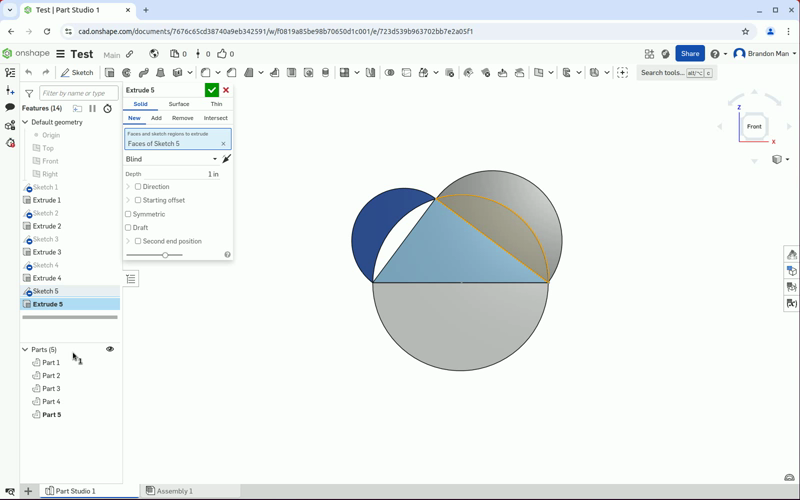
mouse_move(143, 106)
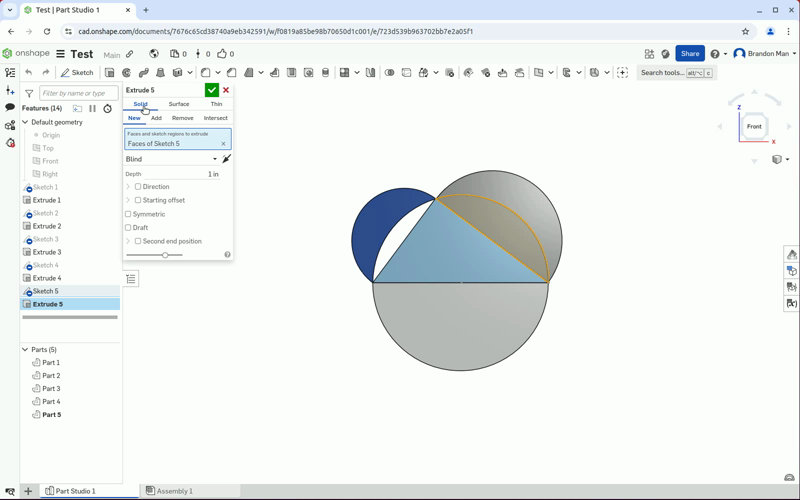
click(143, 106)
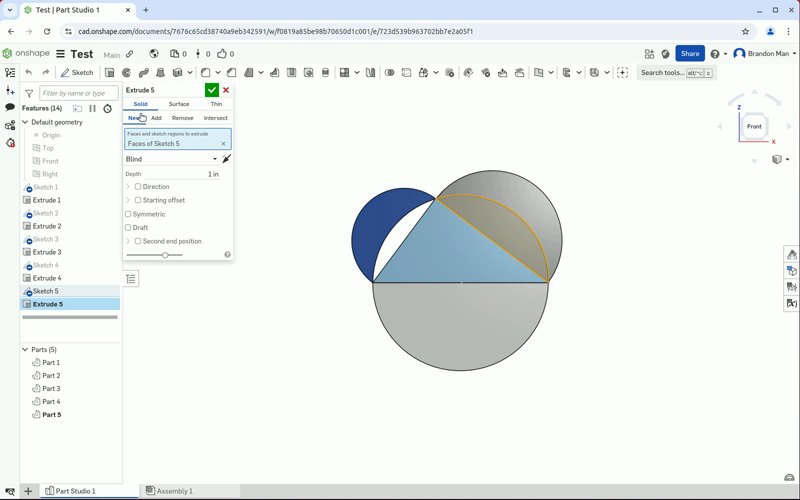
mouse_move(137, 120)
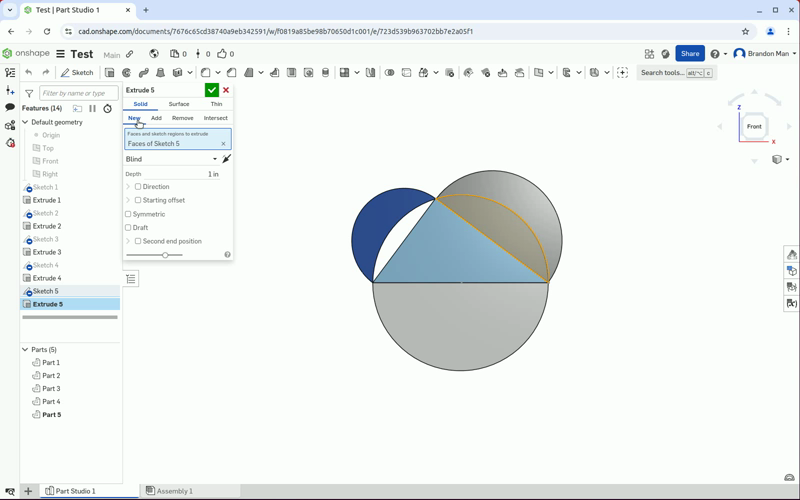
click(137, 120)
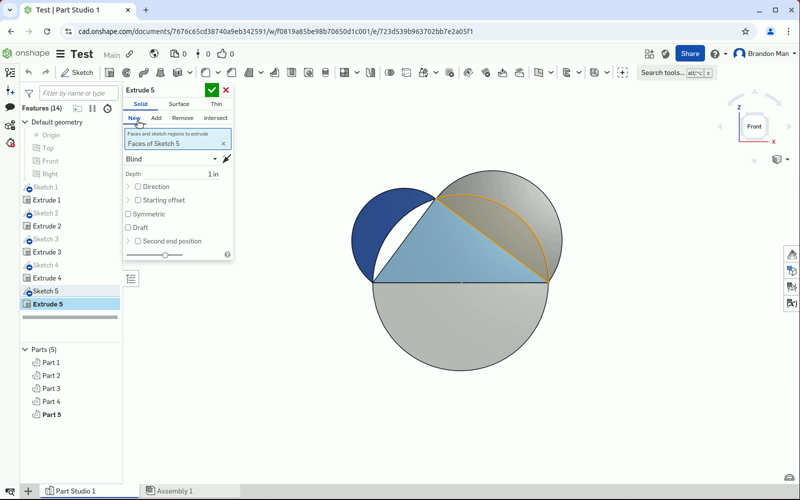
key(tab, 4)
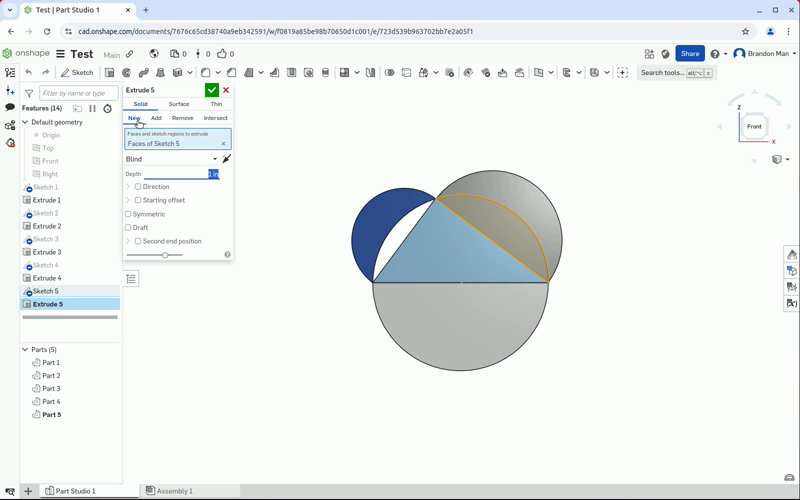
text(3.611)
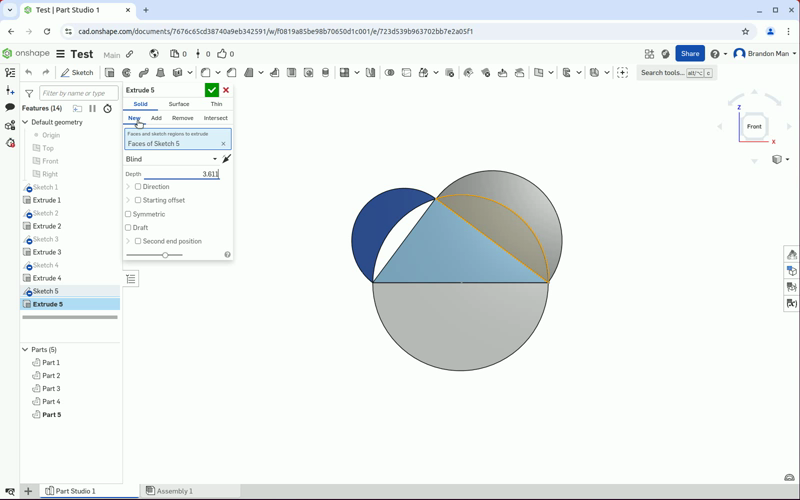
key(enter)
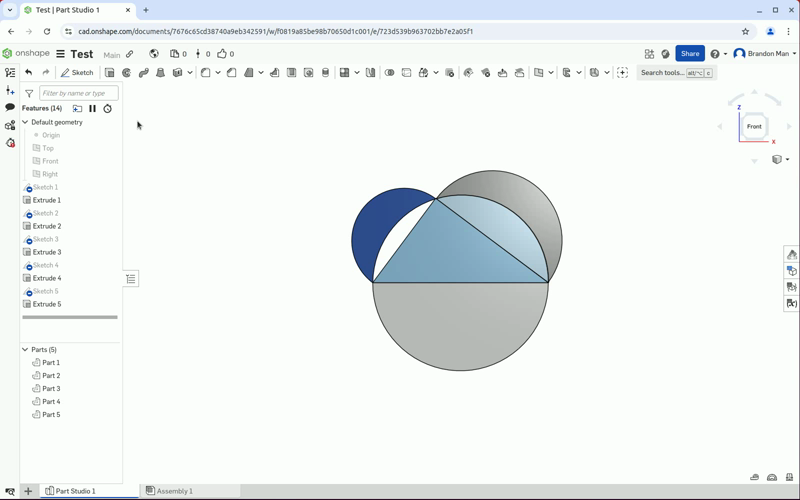
key(shift+h)
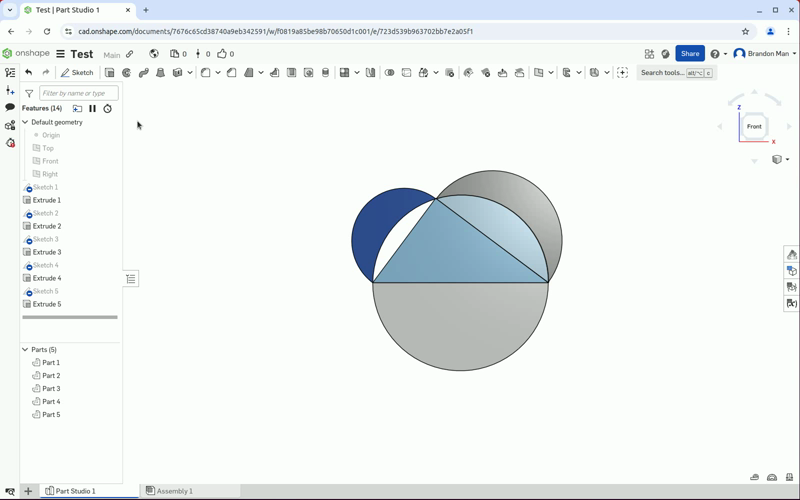
key(shift+h)
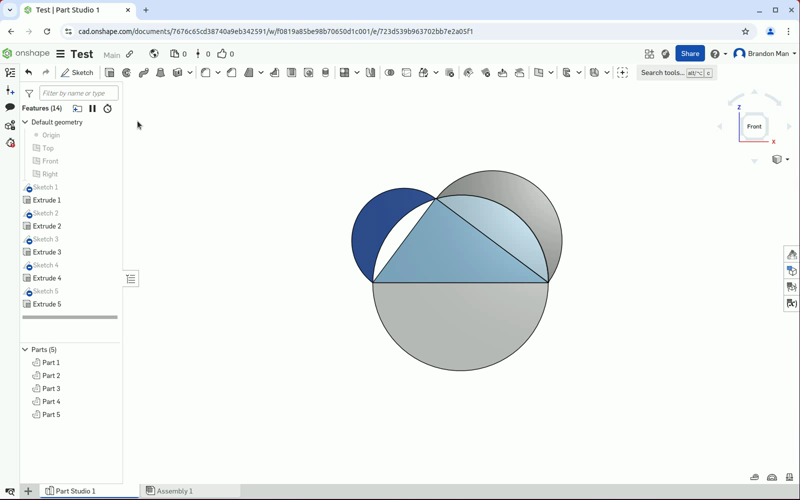
mouse_move(73, 189)
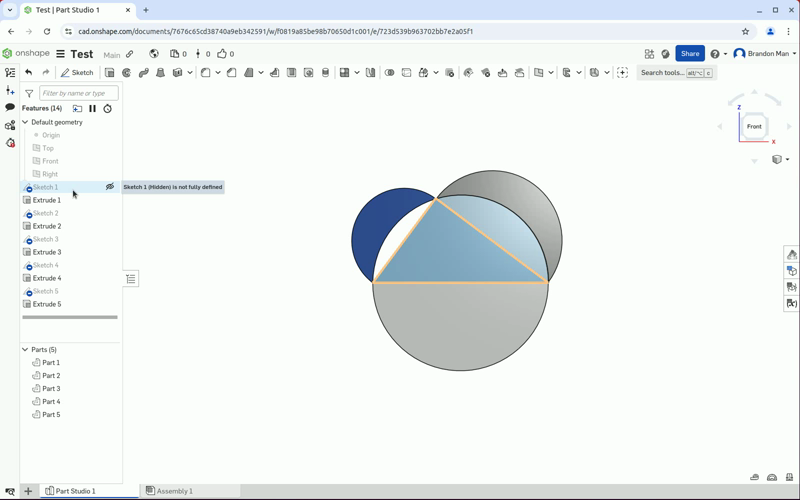
click(73, 189)
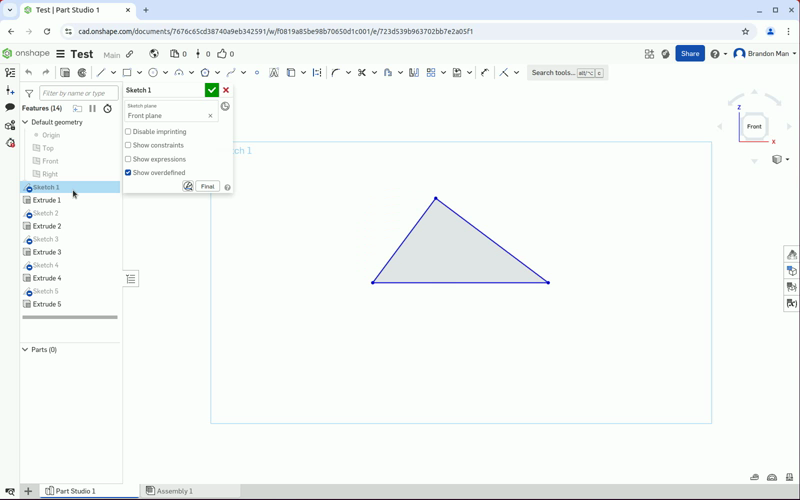
mouse_move(229, 92)
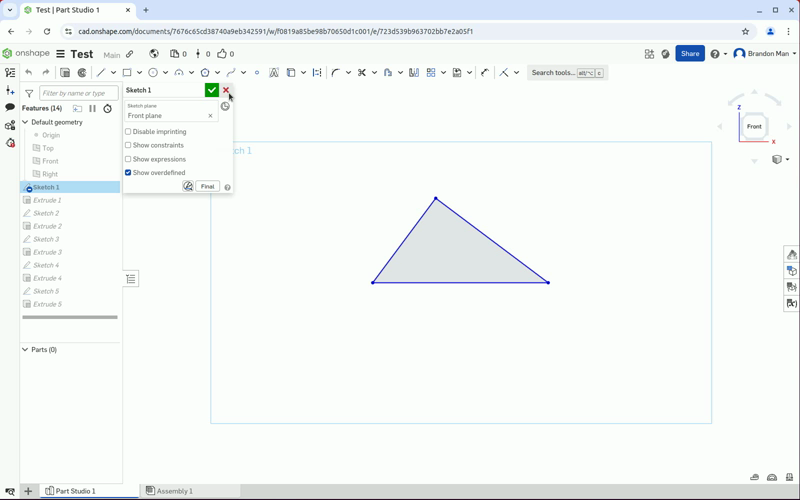
click(229, 92)
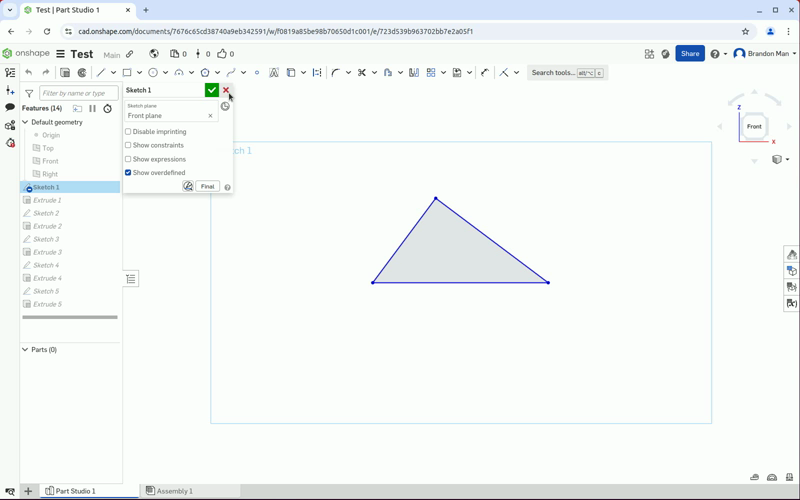
key(shift+s)
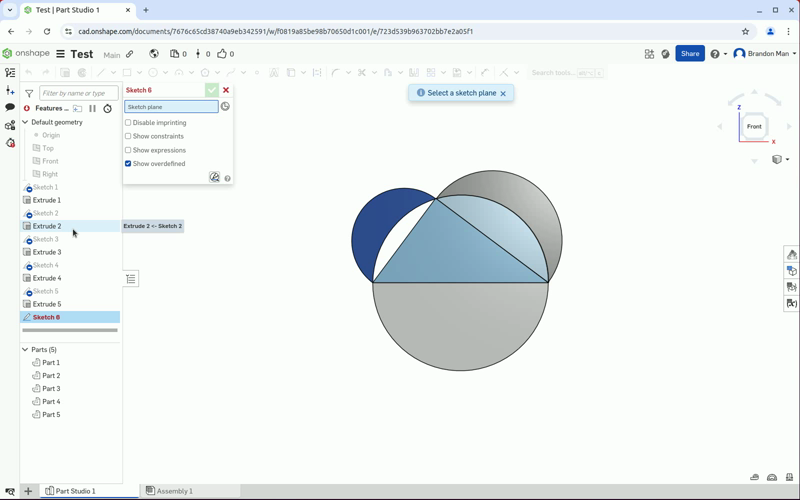
scroll(3)
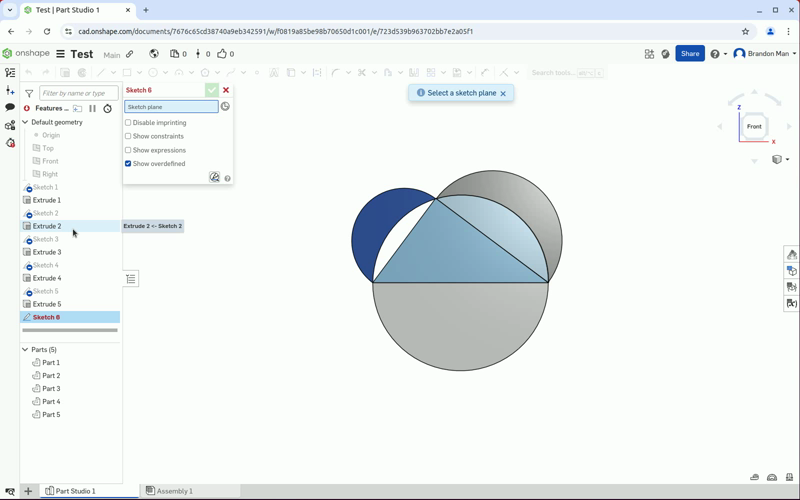
mouse_move(73, 163)
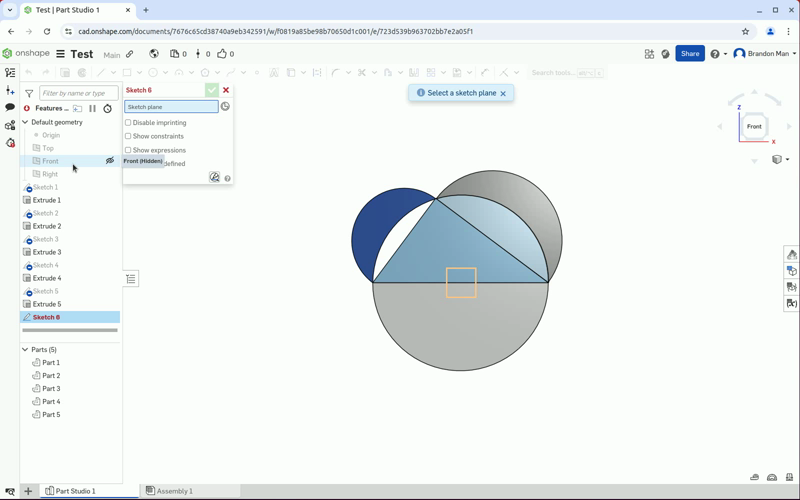
click(73, 163)
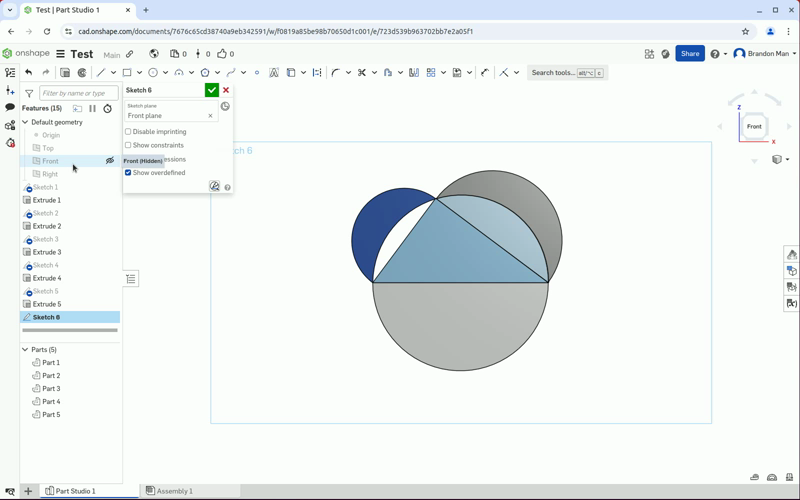
mouse_move(73, 352)
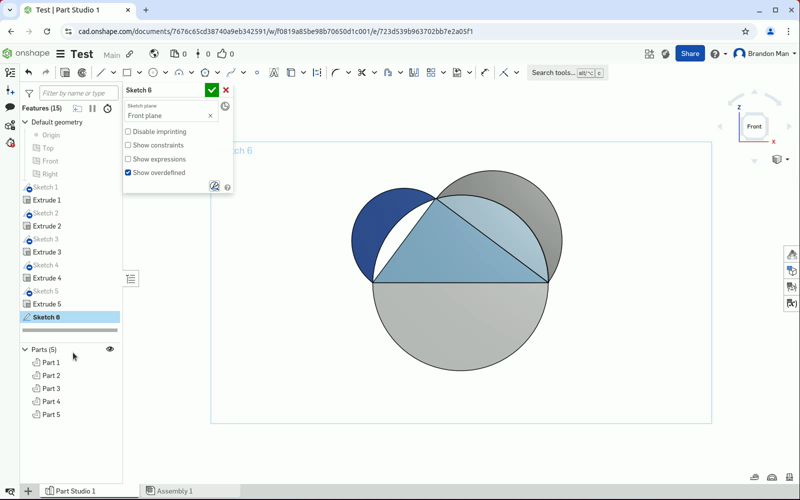
key(y)
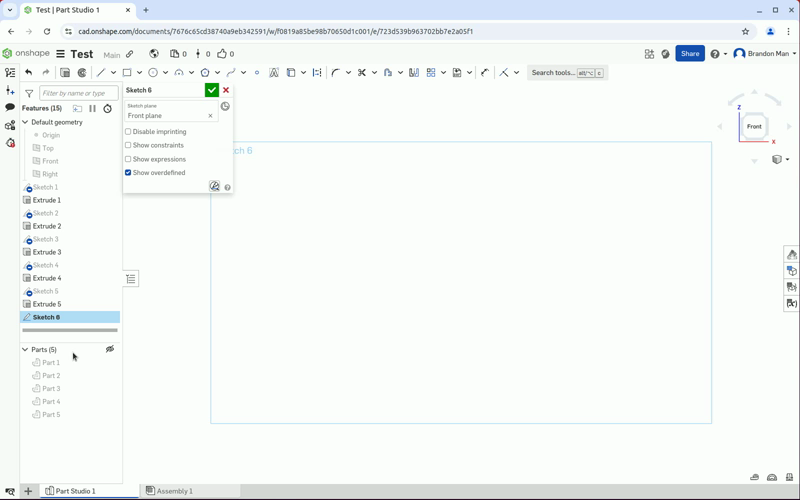
key(l)
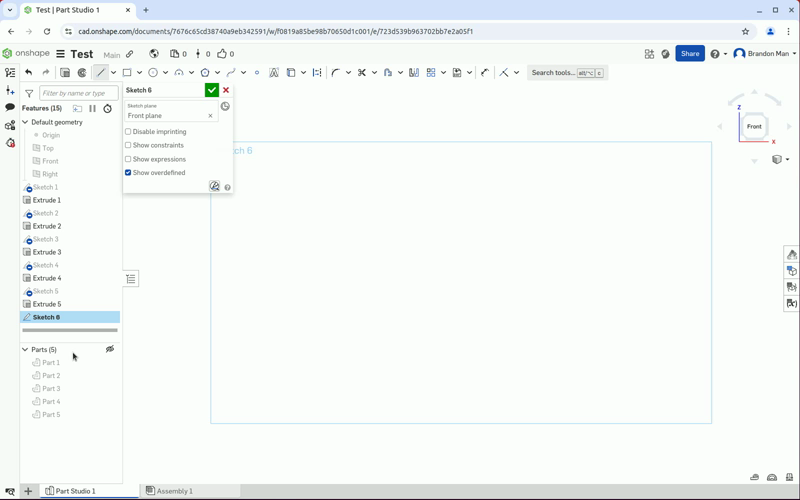
key_down(shift)
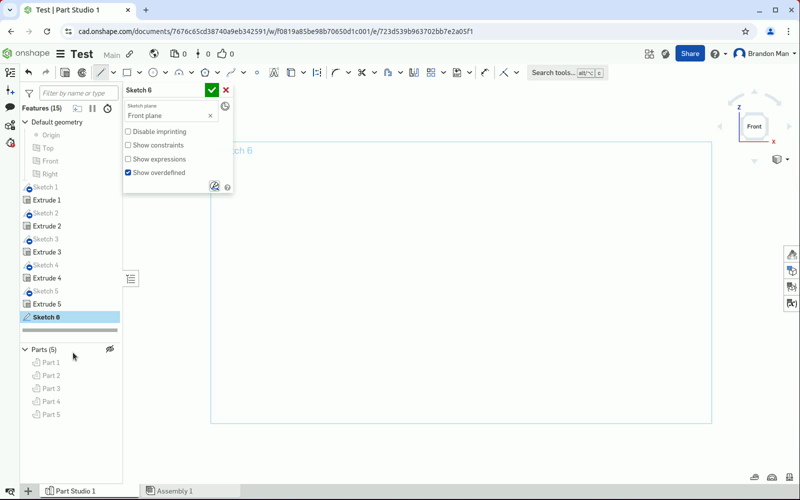
mouse_move(372, 282)
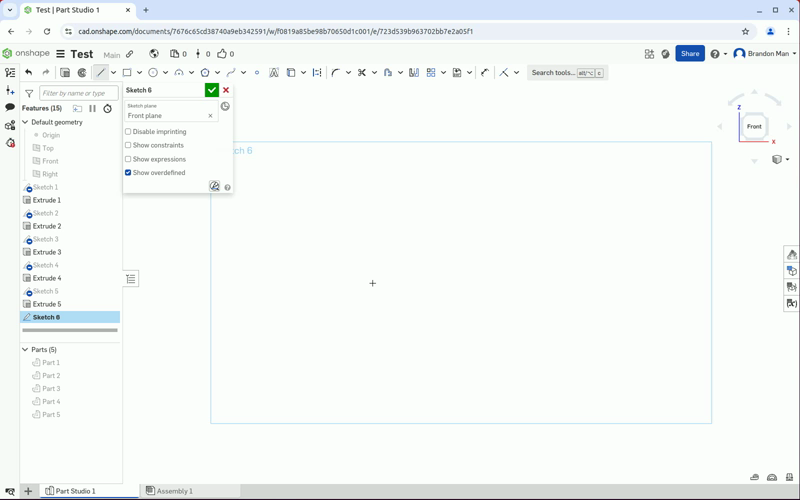
click(372, 282)
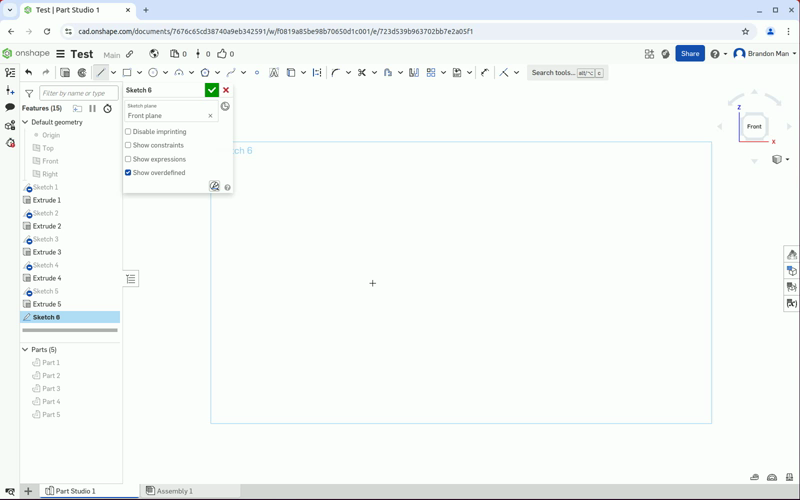
key_up(shift)
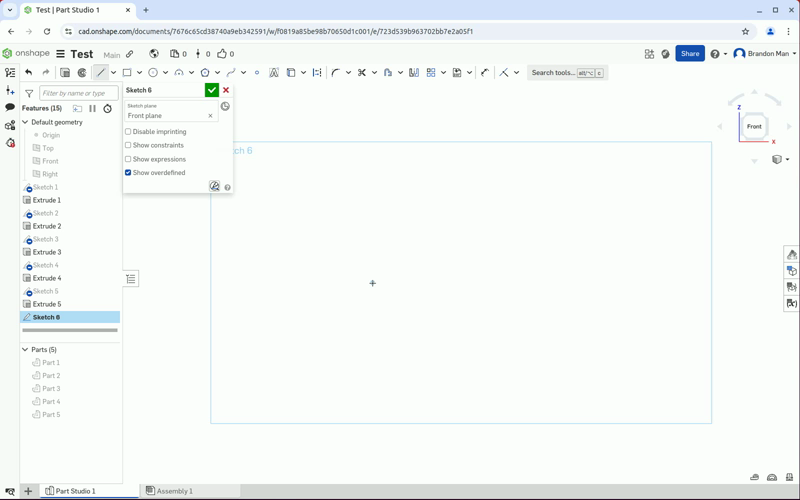
key_down(shift)
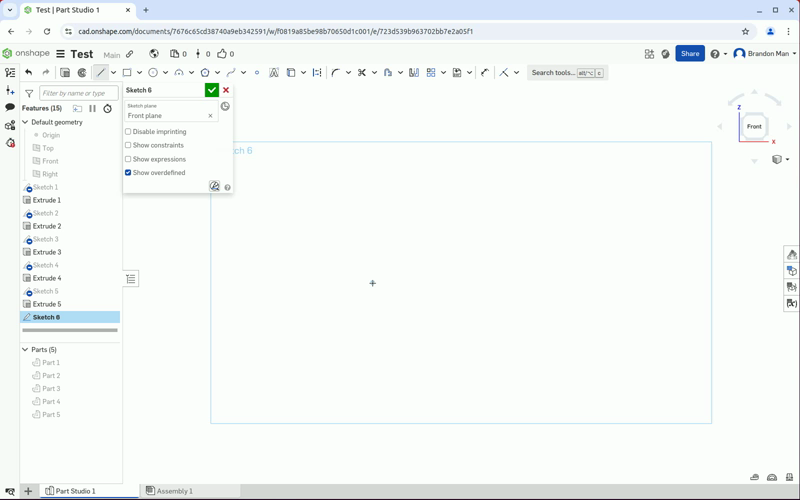
mouse_move(436, 198)
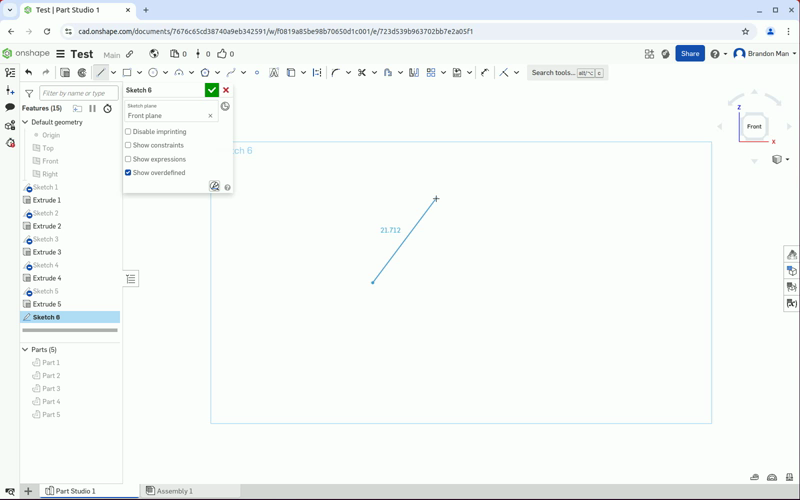
click(436, 198)
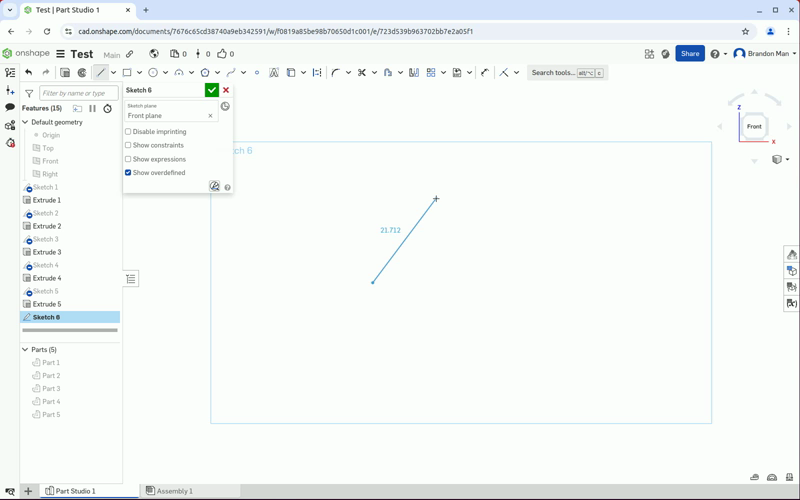
key_up(shift)
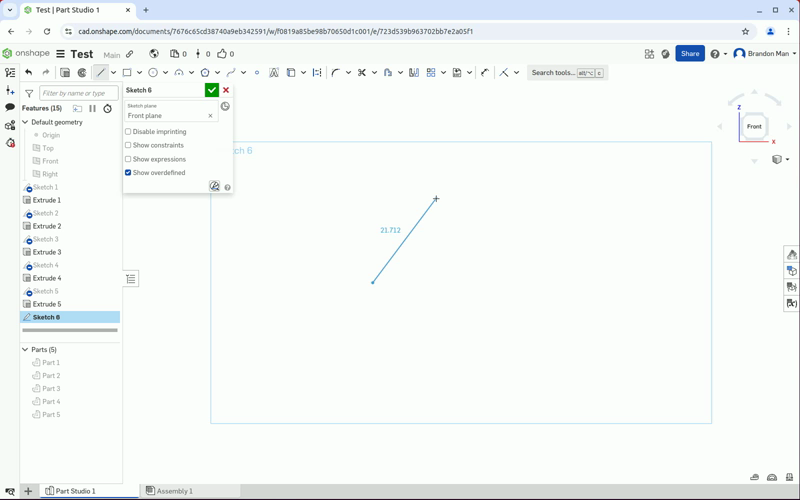
key(esc)
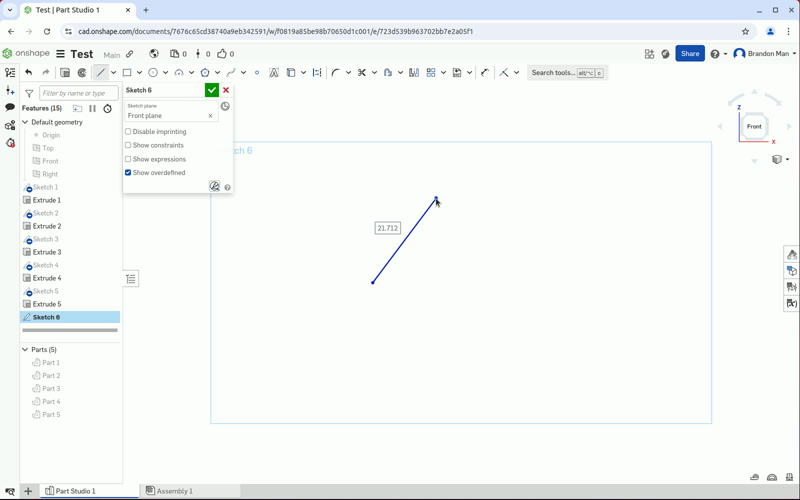
key(a)
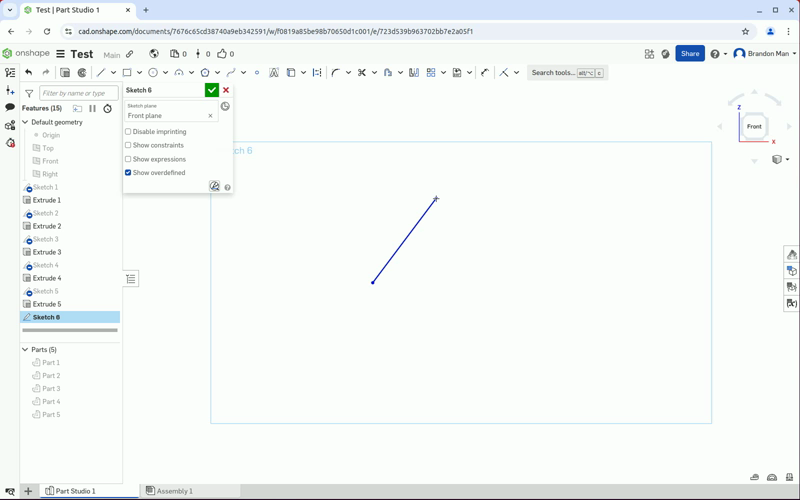
mouse_move(436, 198)
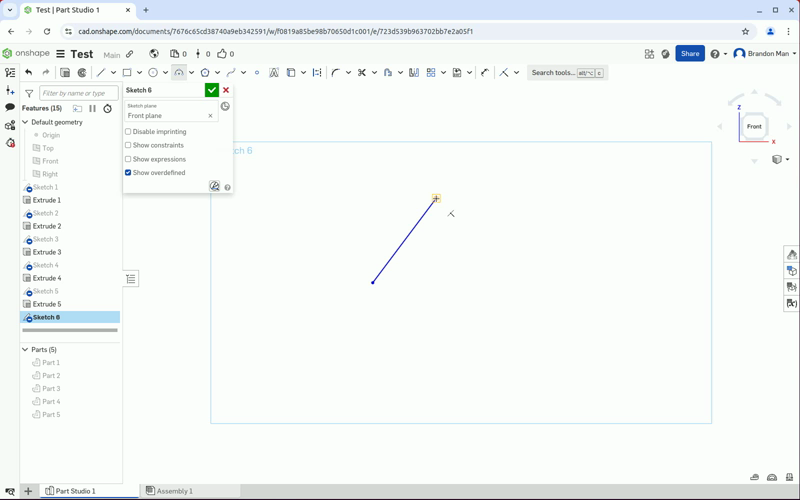
click(436, 198)
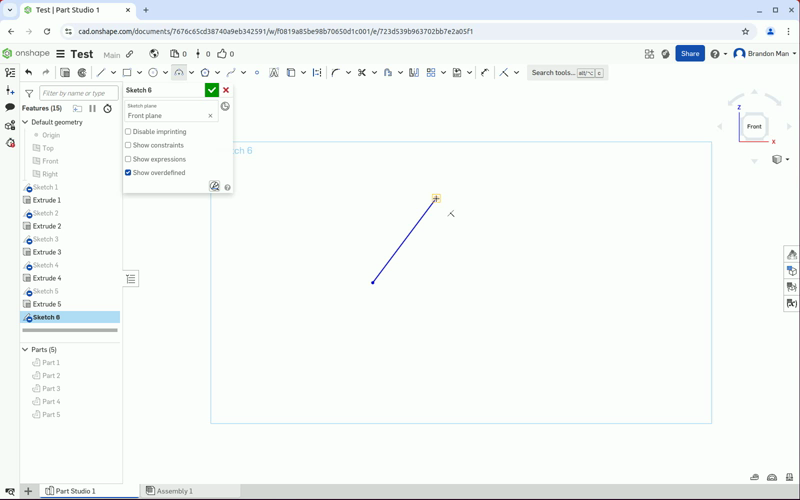
mouse_move(372, 282)
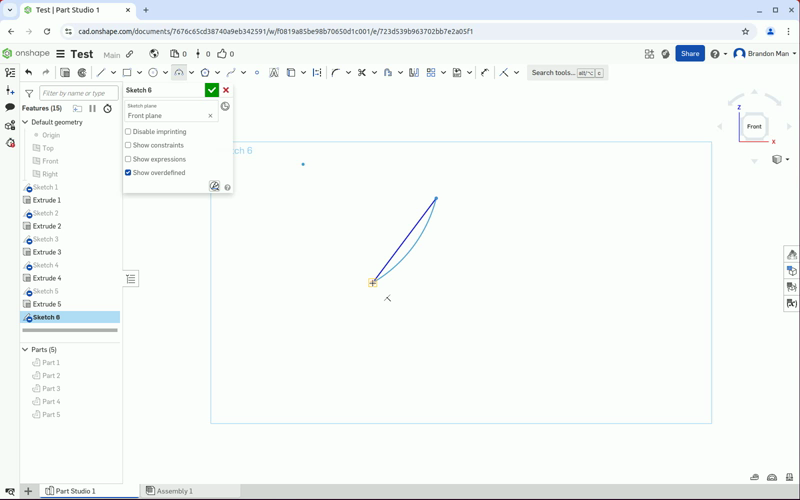
click(372, 282)
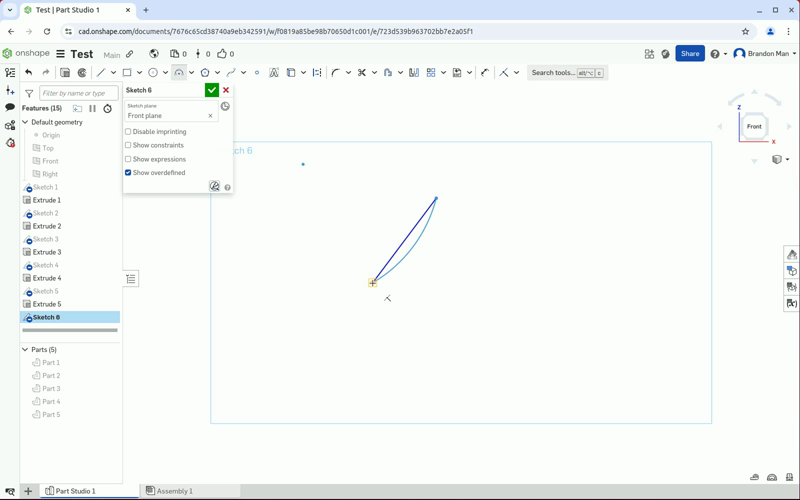
key_down(shift)
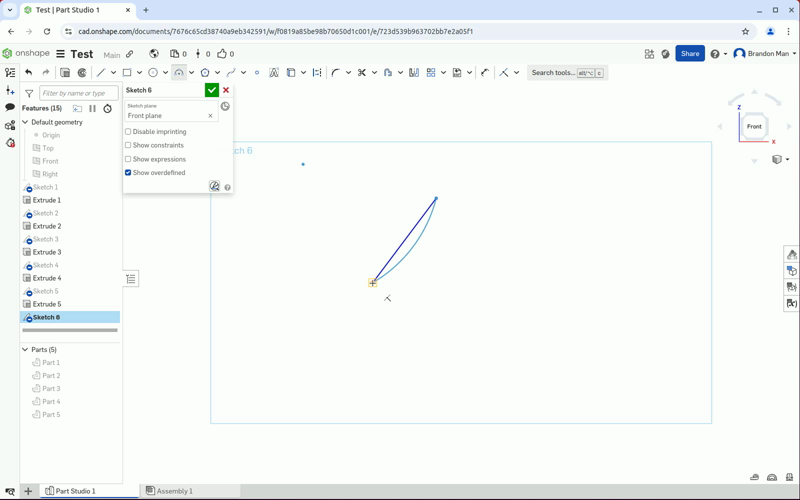
mouse_move(390, 230)
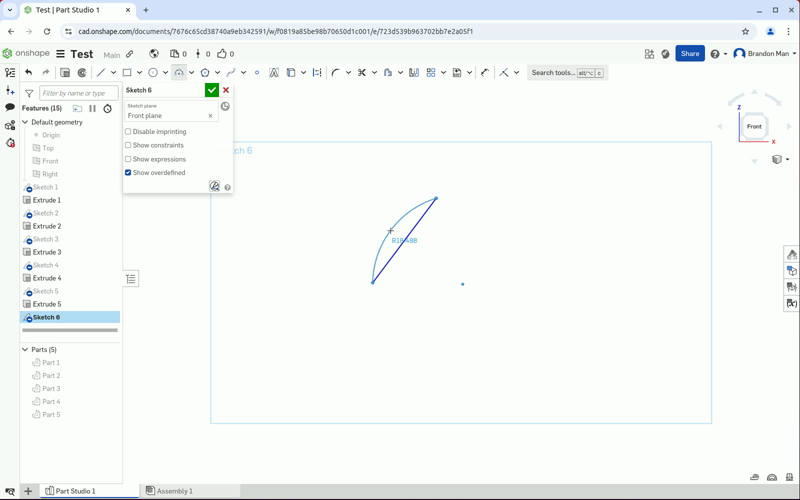
click(390, 230)
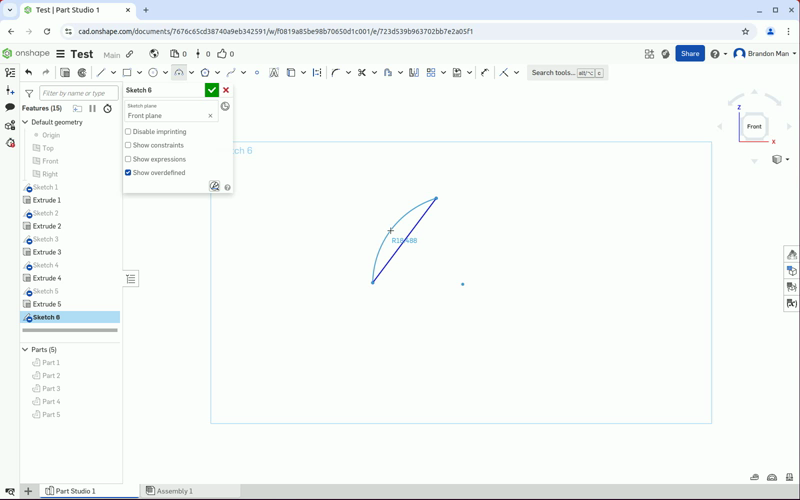
key_up(shift)
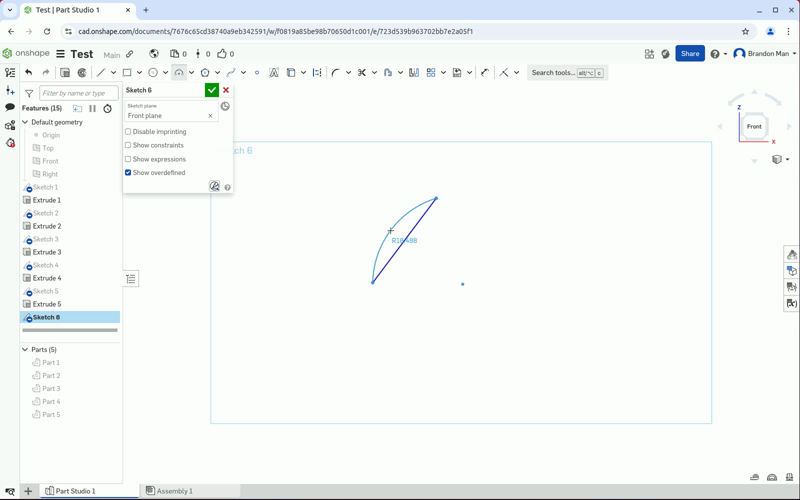
key(esc)
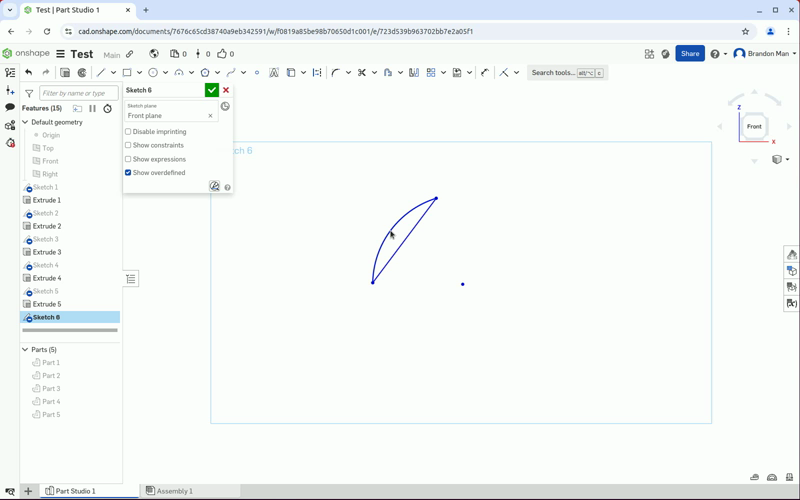
mouse_move(409, 231)
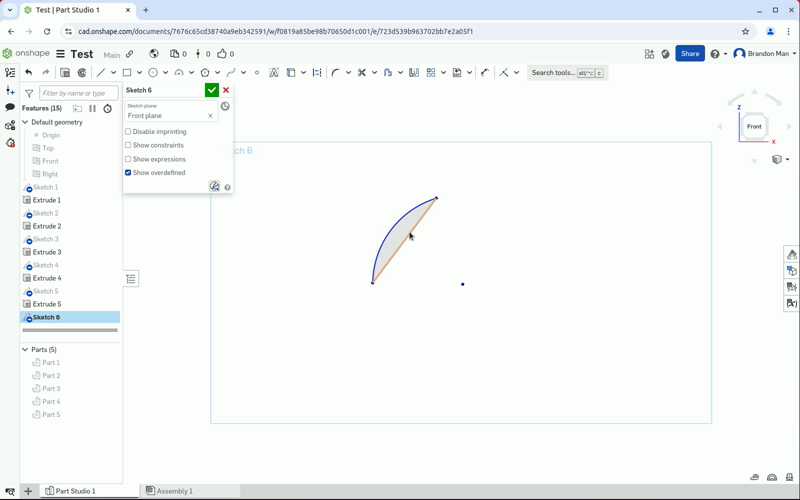
scroll(6)
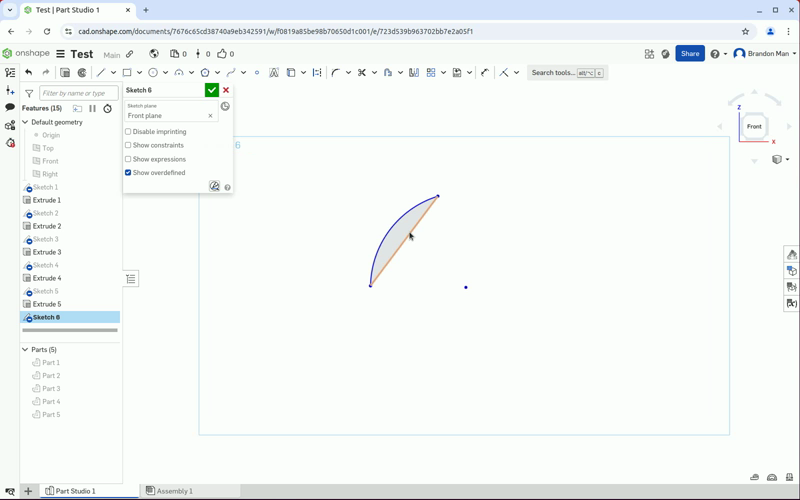
scroll(6)
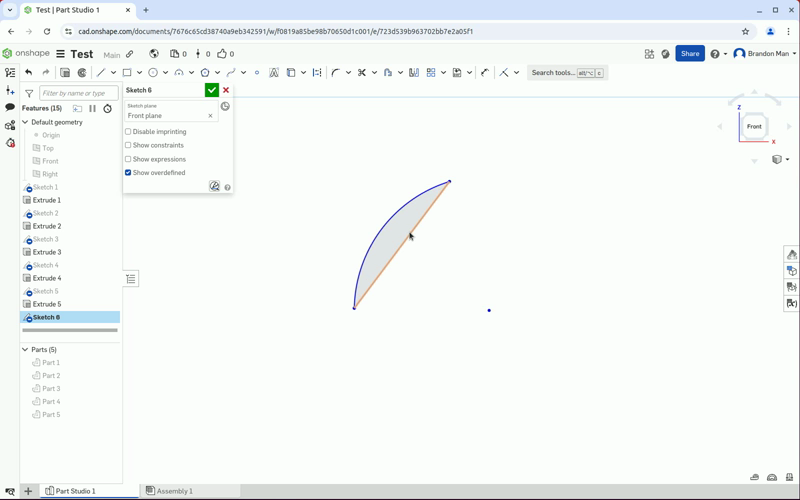
scroll(6)
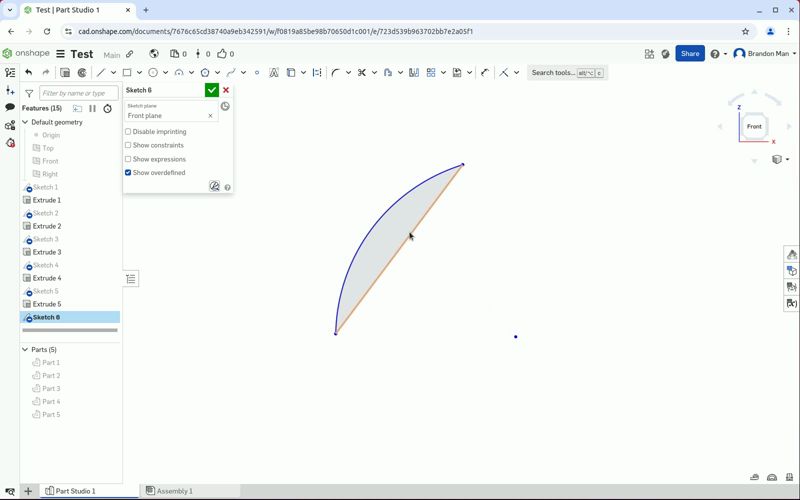
scroll(6)
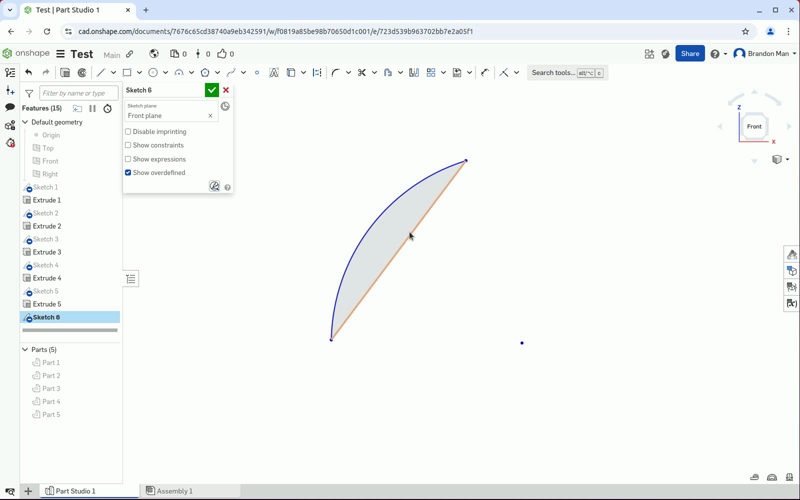
scroll(6)
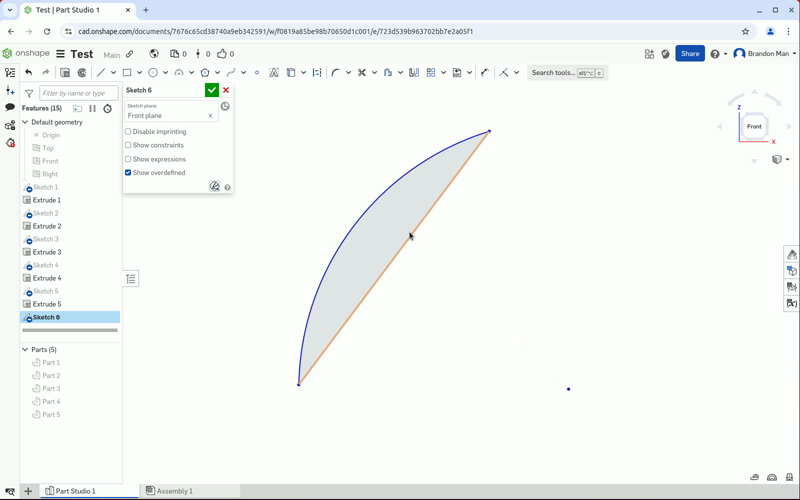
scroll(6)
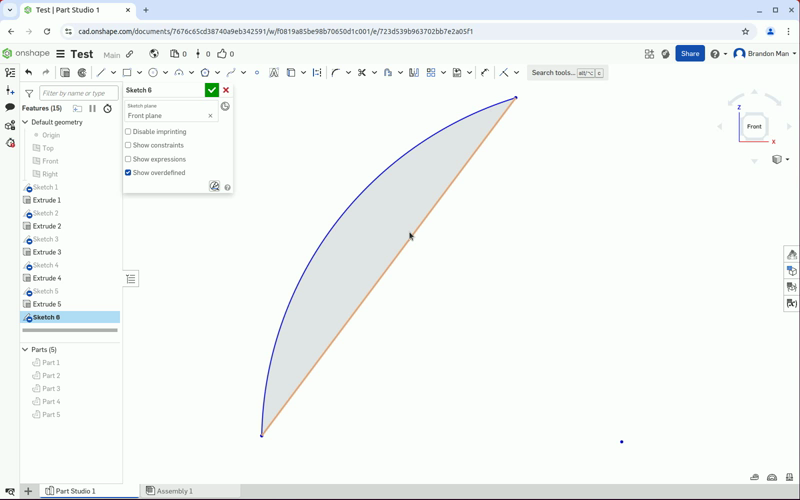
scroll(6)
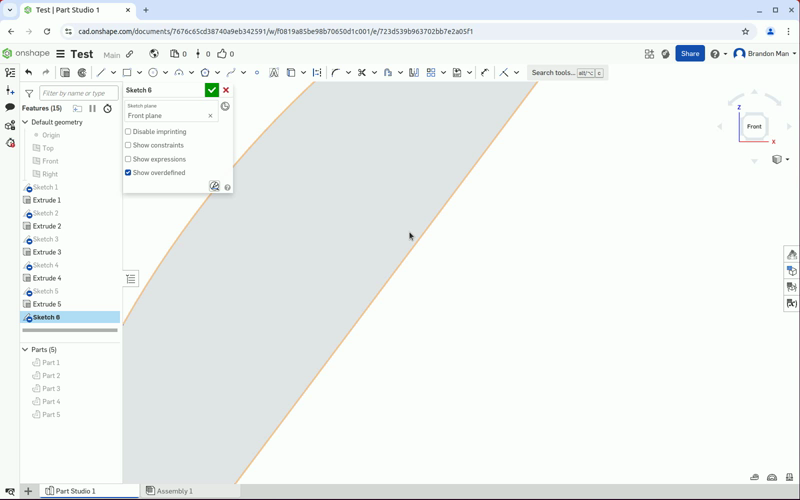
click(409, 231)
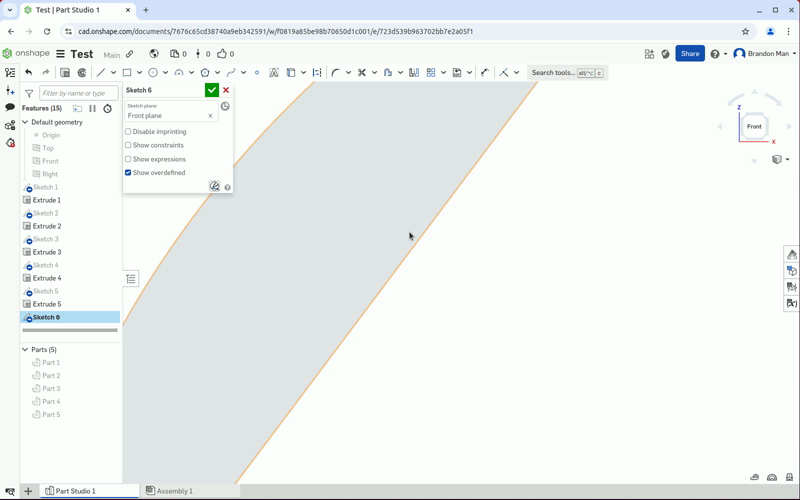
scroll(-6)
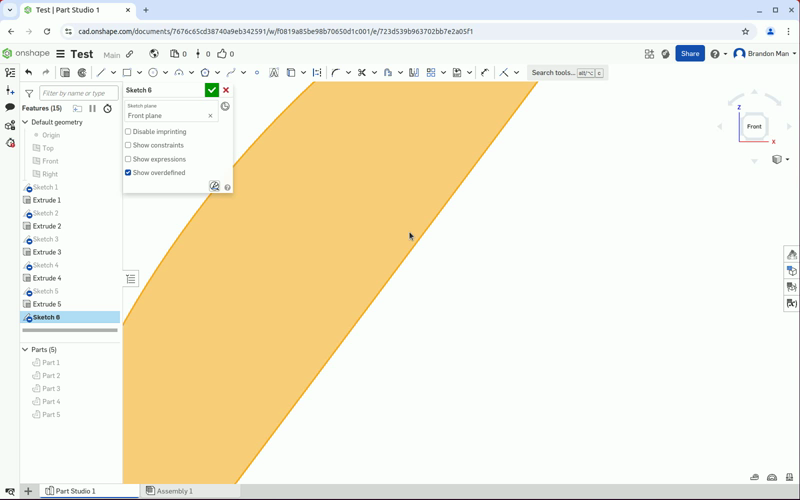
scroll(-6)
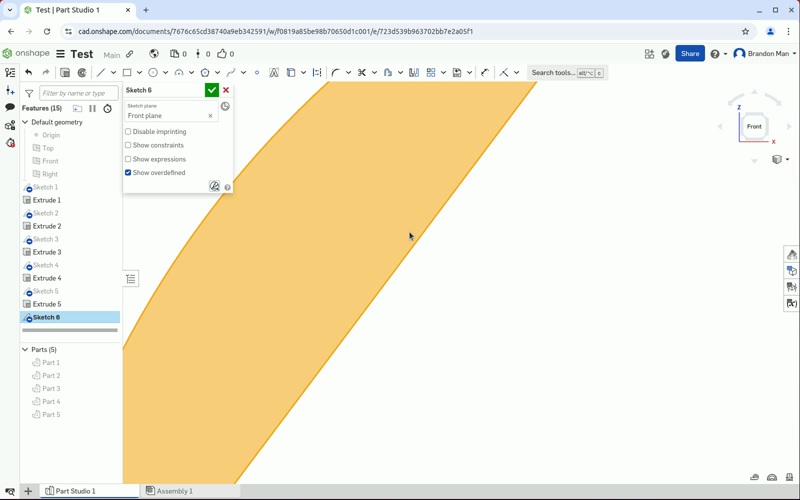
scroll(-6)
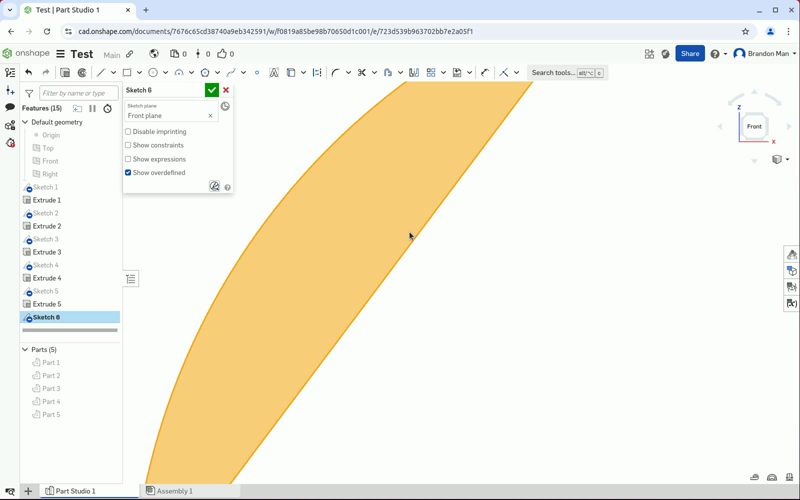
scroll(-6)
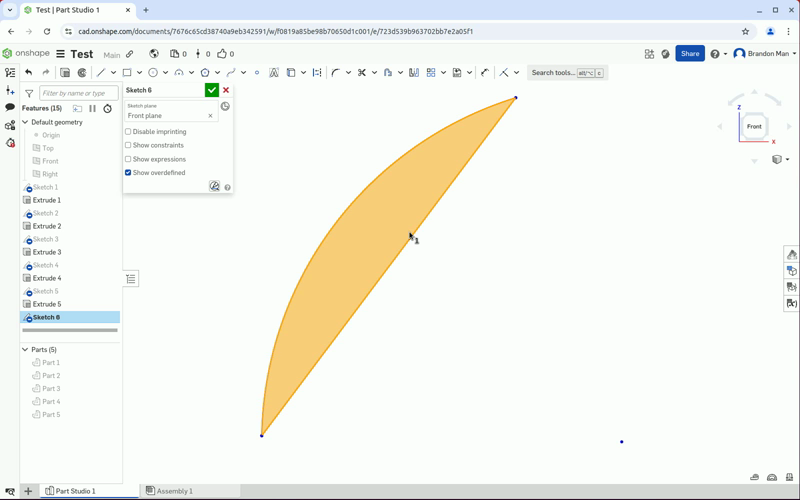
scroll(-6)
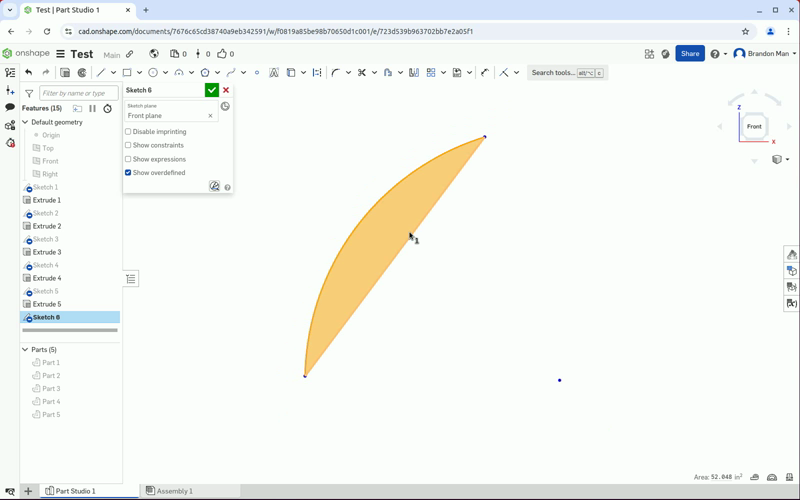
scroll(-6)
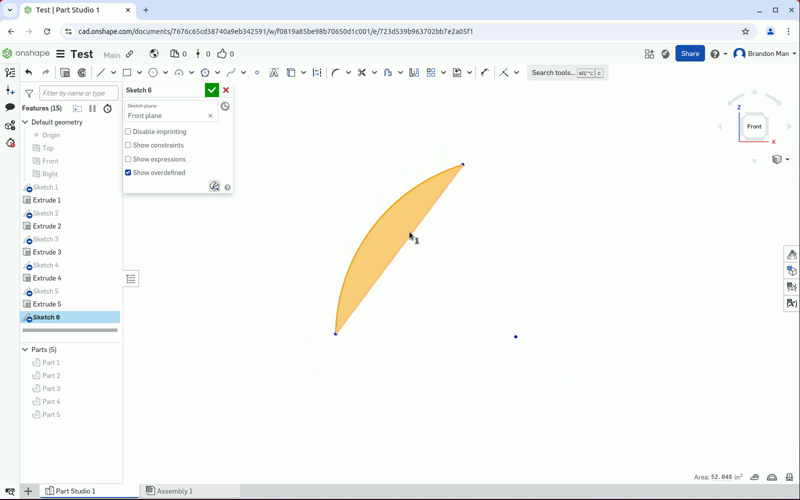
scroll(-6)
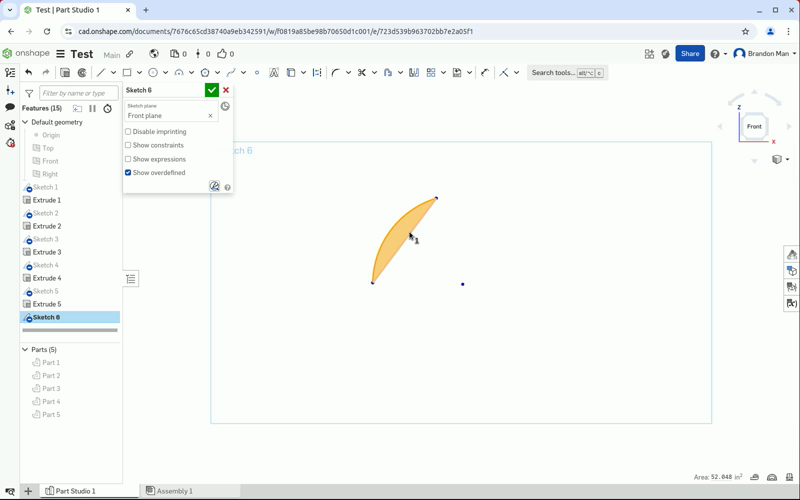
mouse_move(73, 352)
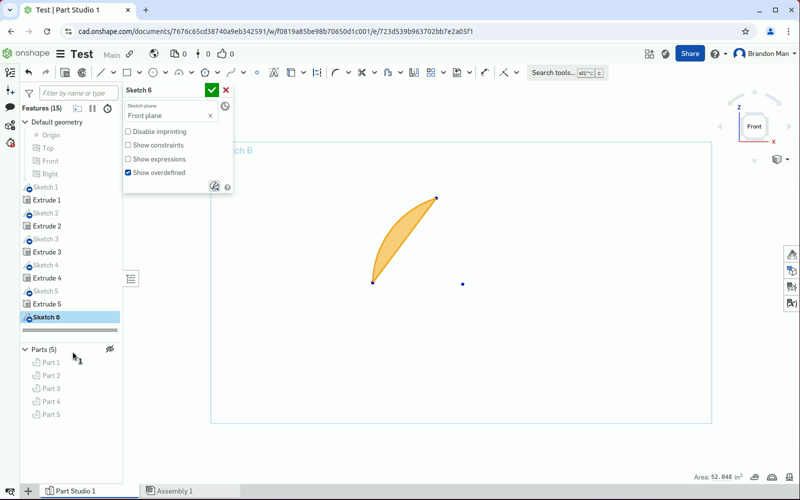
key(shift+y)
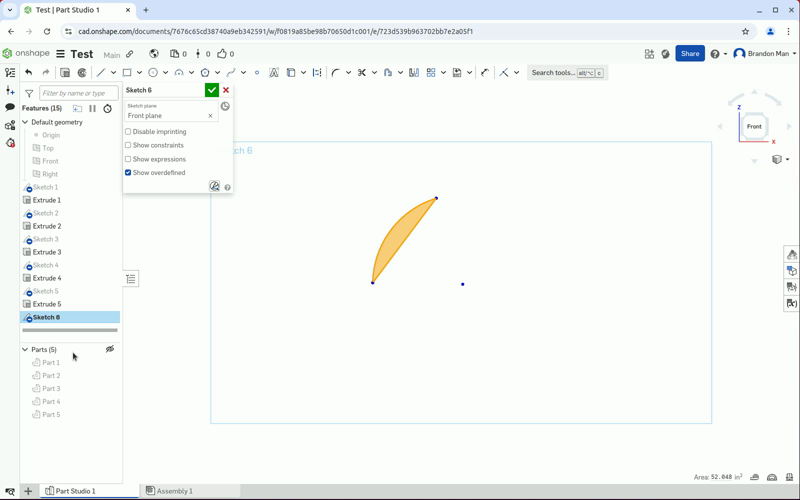
key(shift+e)
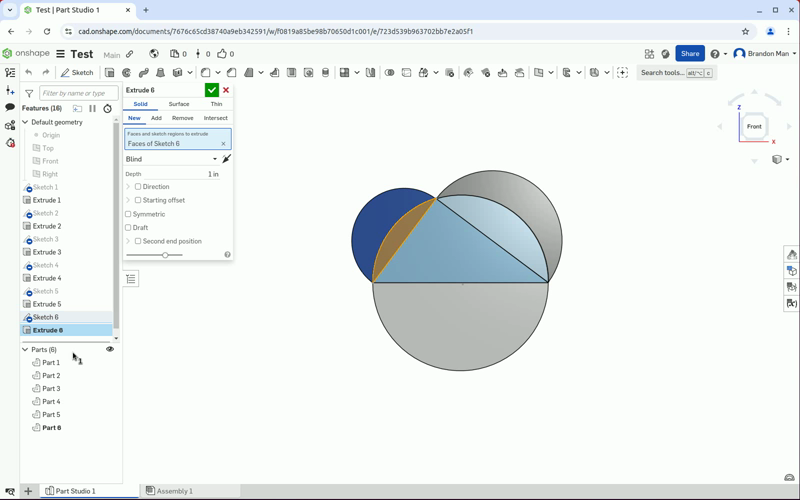
mouse_move(143, 106)
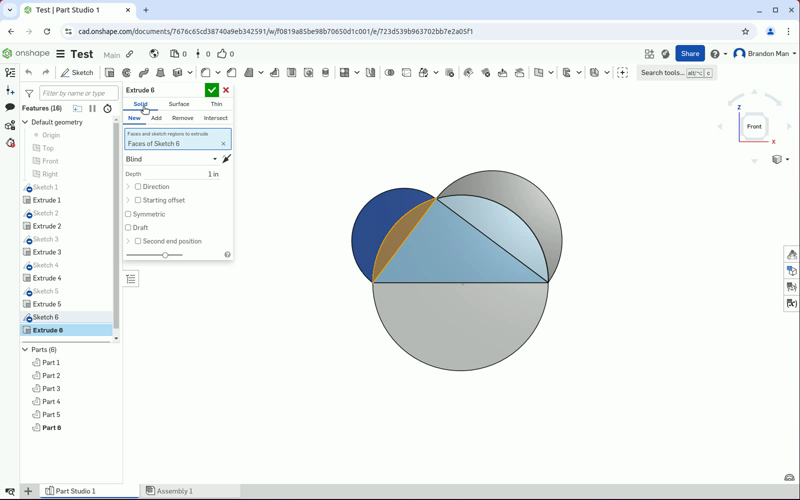
click(143, 106)
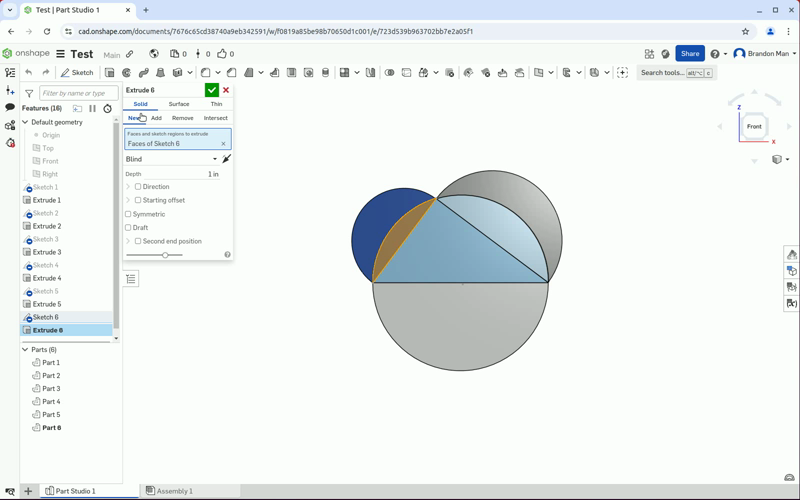
mouse_move(137, 120)
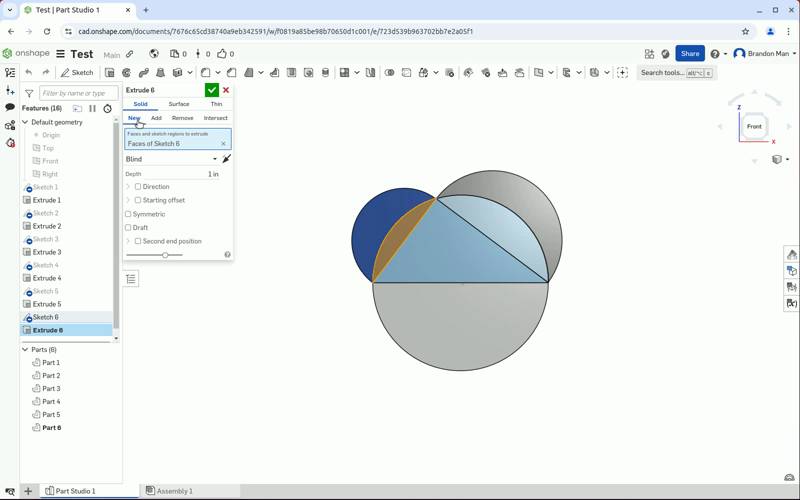
click(137, 120)
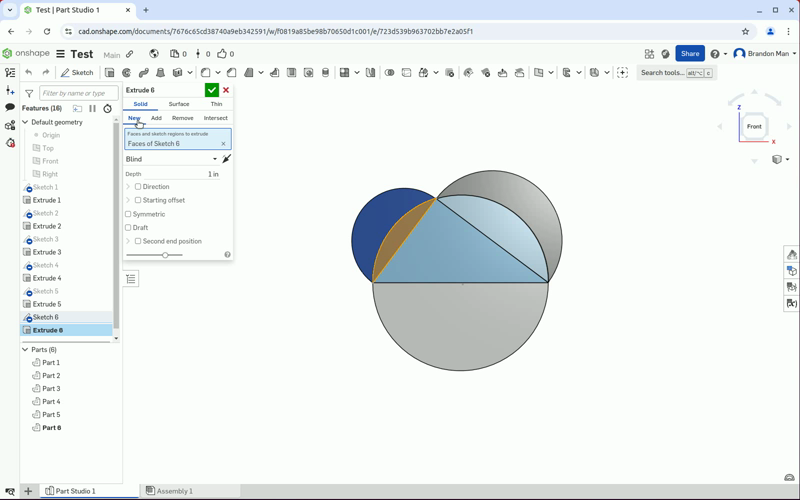
key(tab, 4)
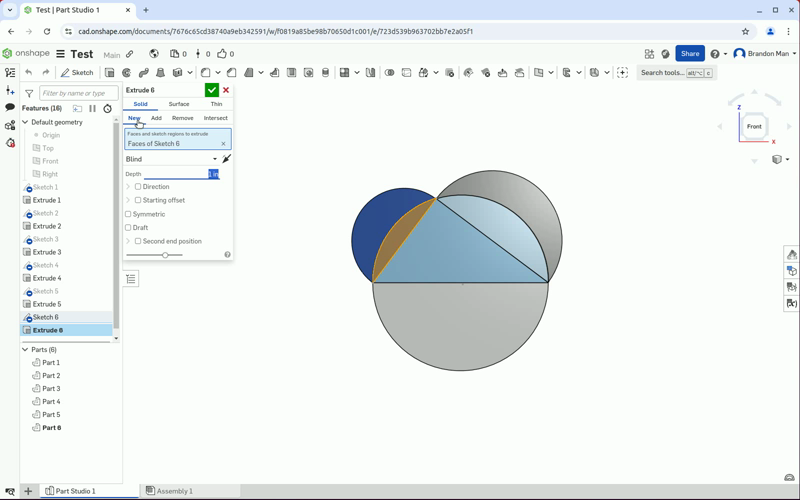
text(3.611)
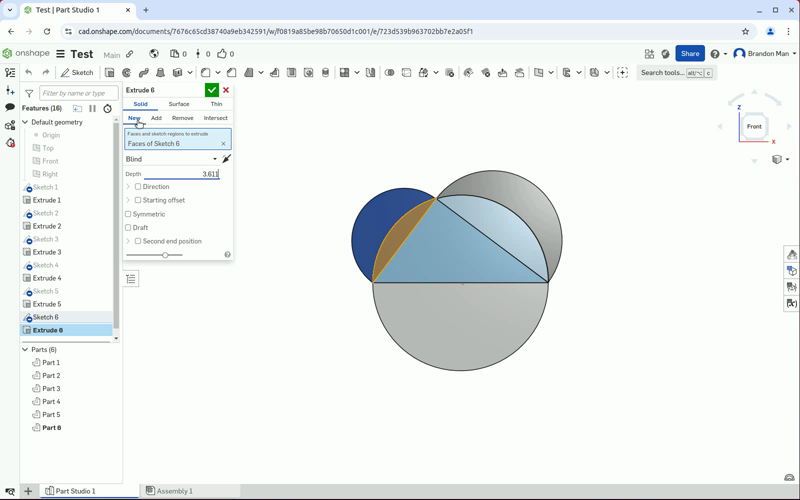
key(enter)
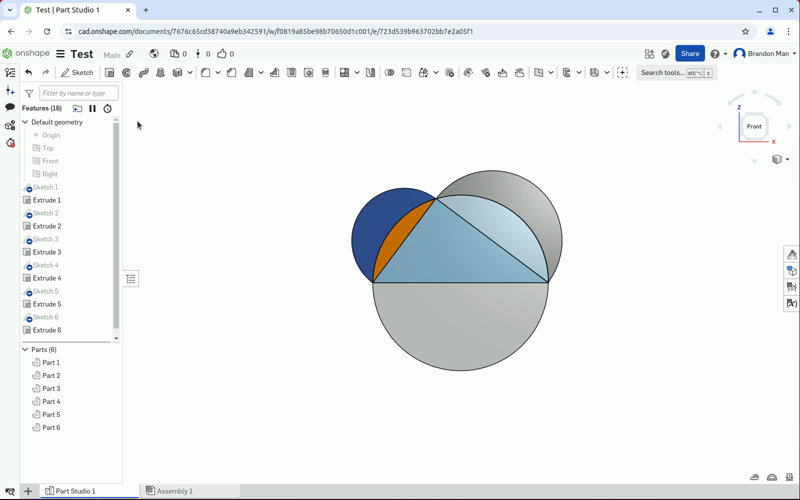
key(shift+h)
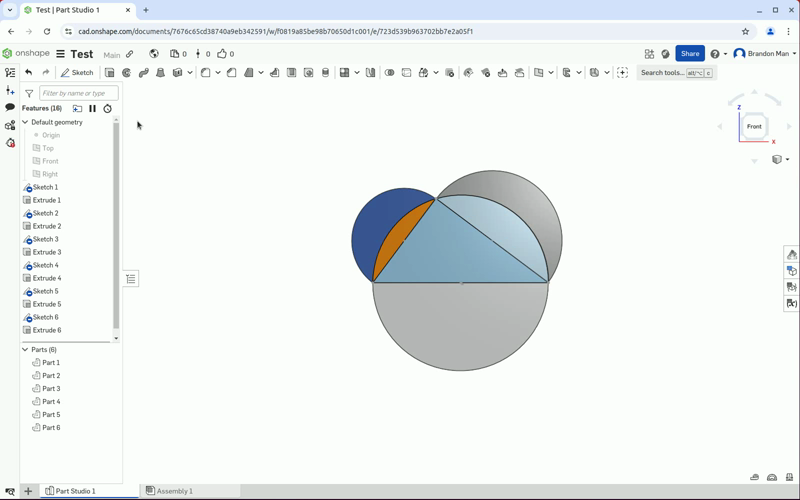
key(shift+h)
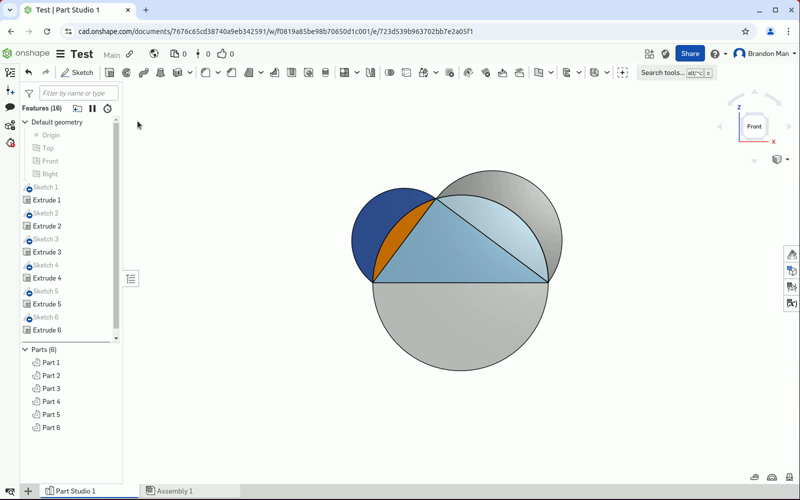
mouse_move(69, 189)
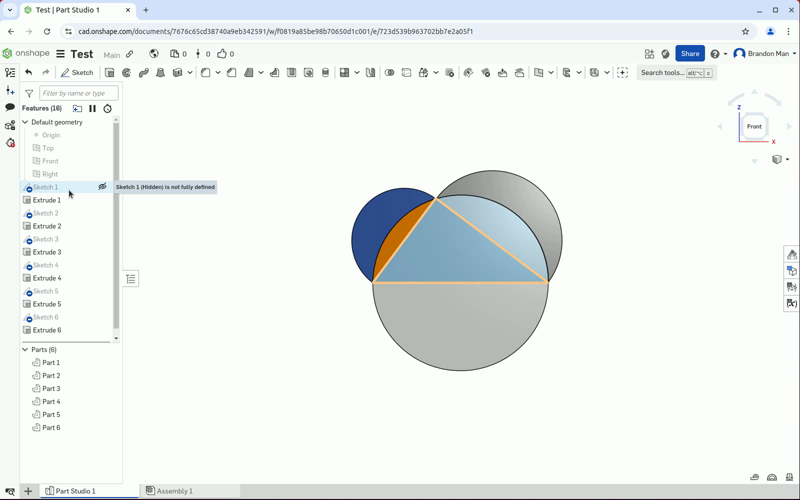
click(69, 189)
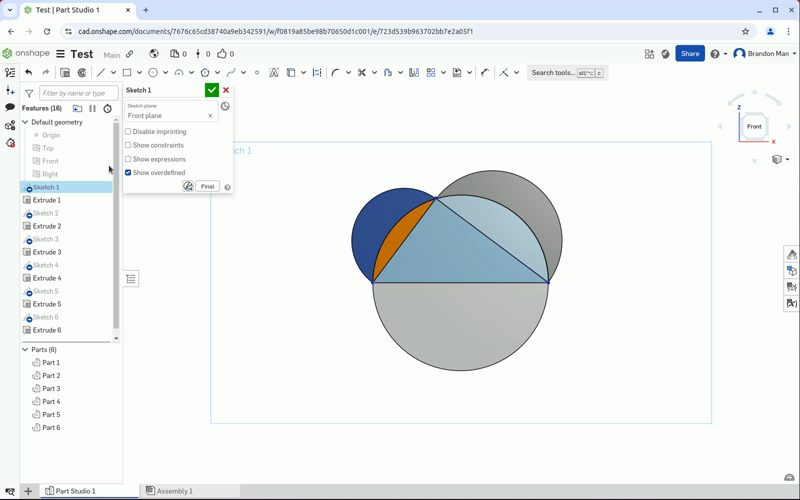
mouse_move(229, 92)
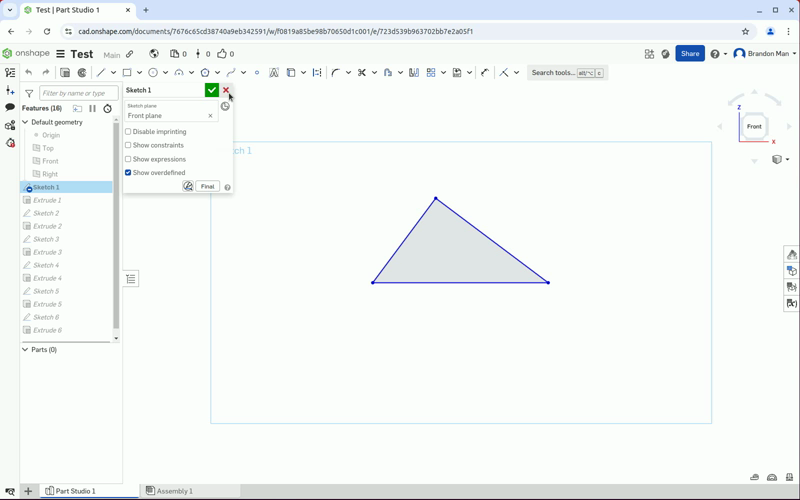
click(229, 92)
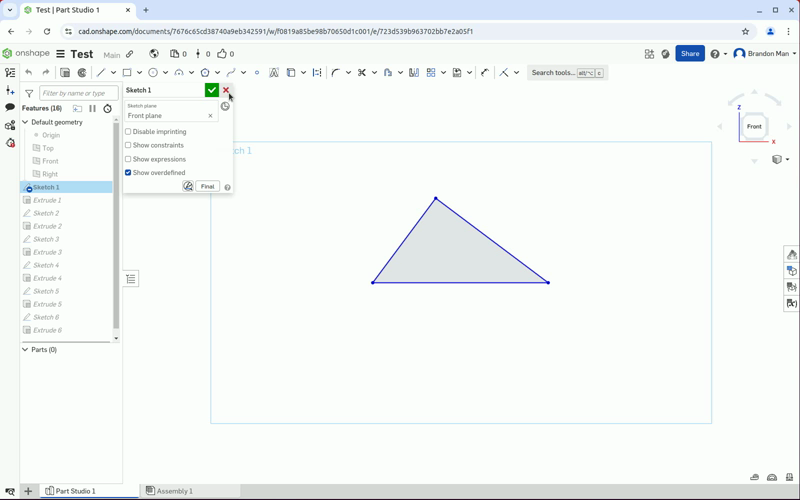
key(shift+s)
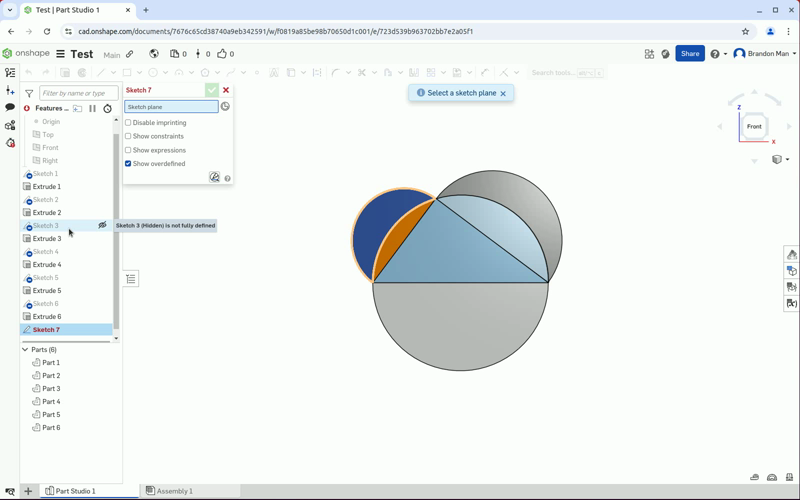
scroll(3)
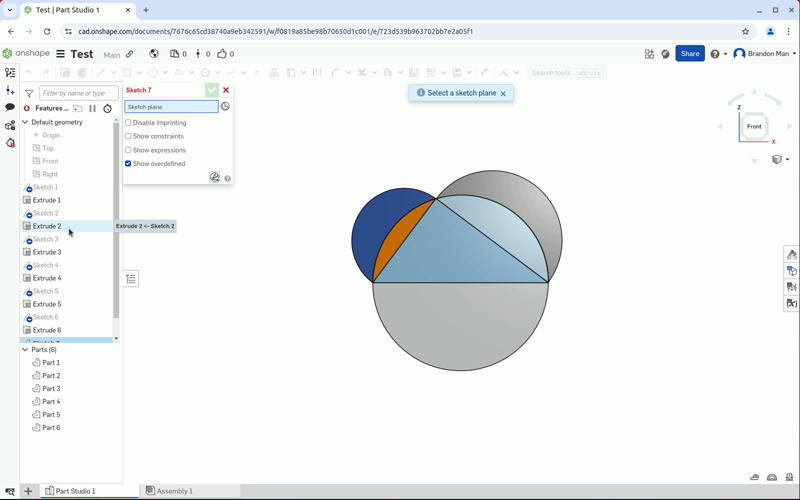
mouse_move(69, 163)
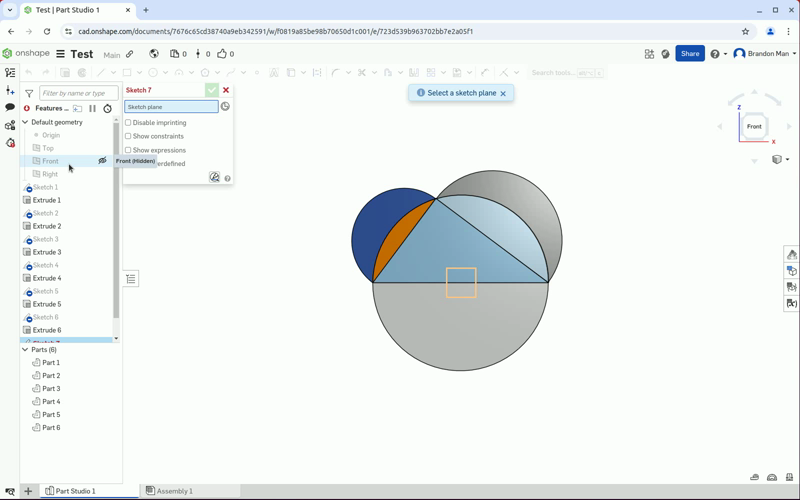
click(69, 163)
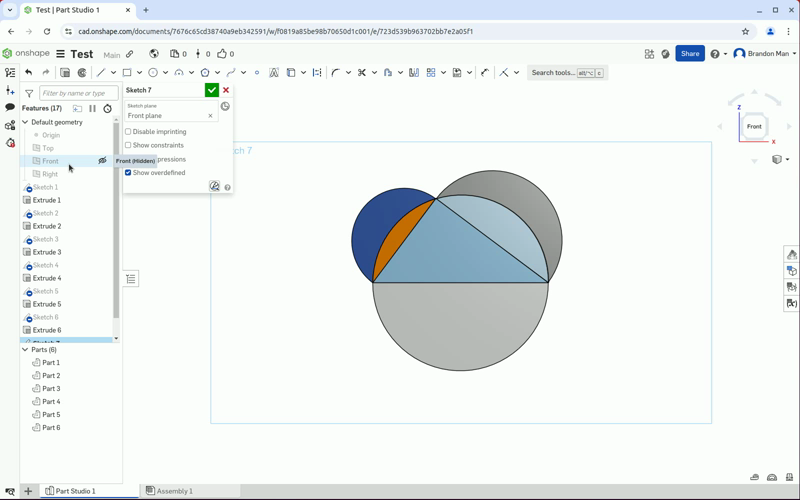
mouse_move(73, 352)
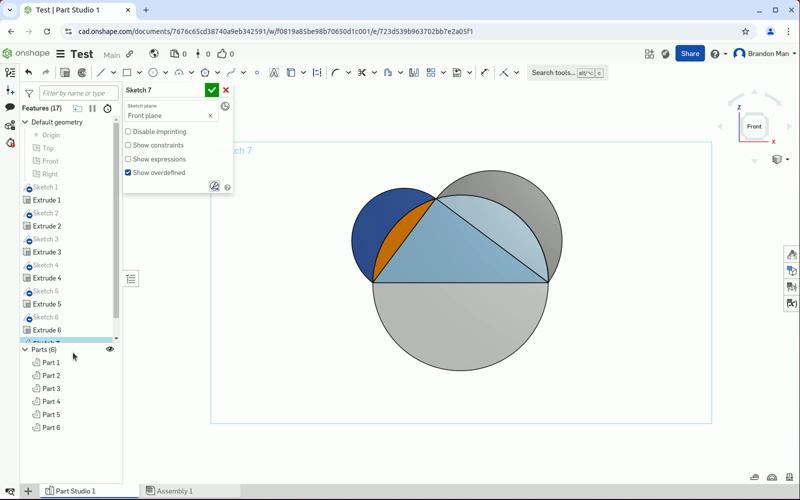
key(y)
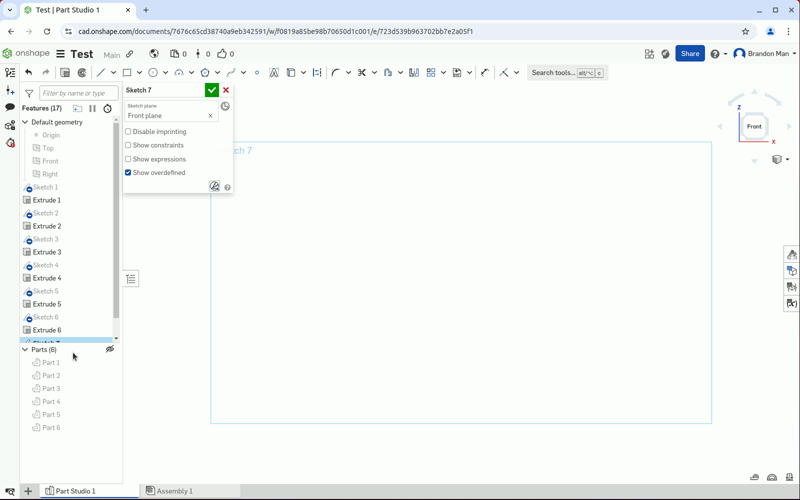
key(l)
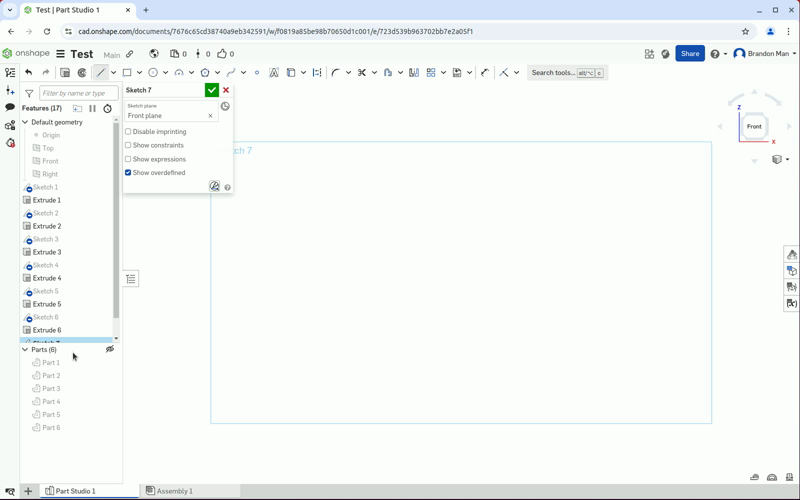
key_down(shift)
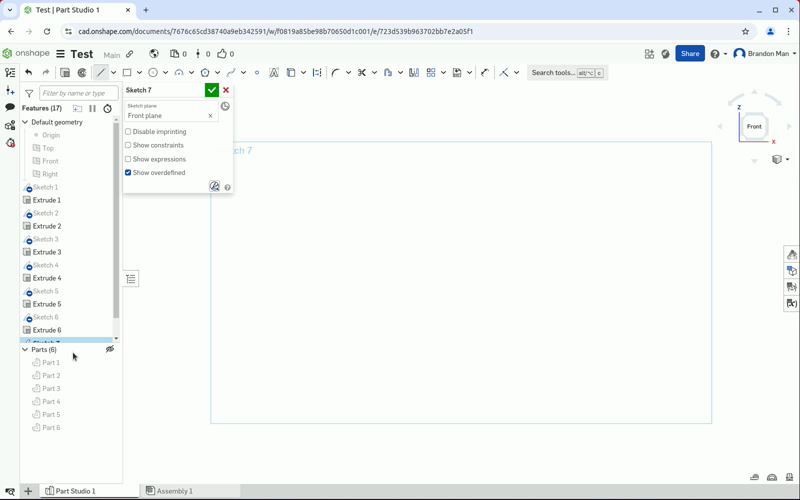
mouse_move(372, 282)
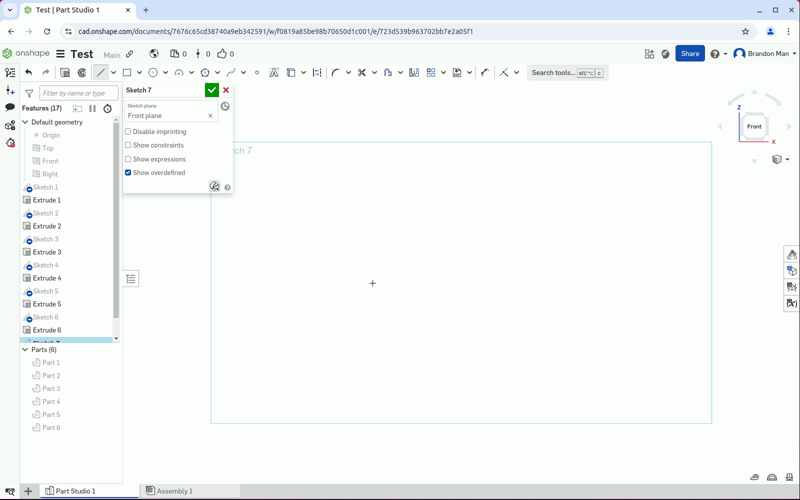
click(372, 282)
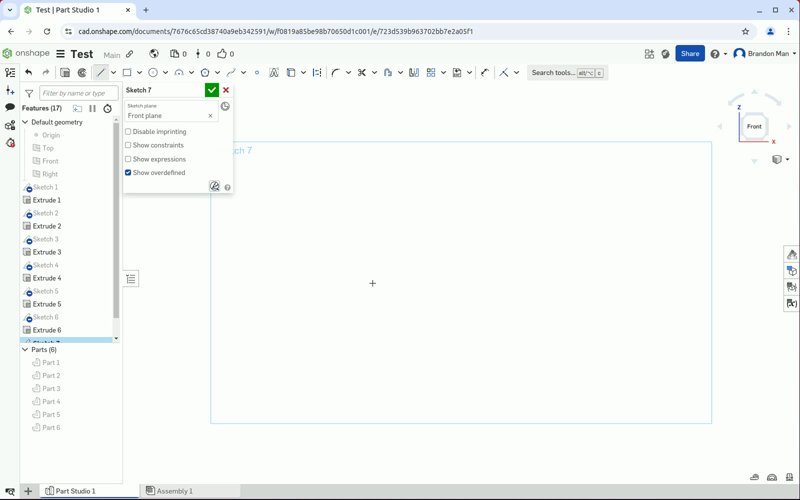
key_up(shift)
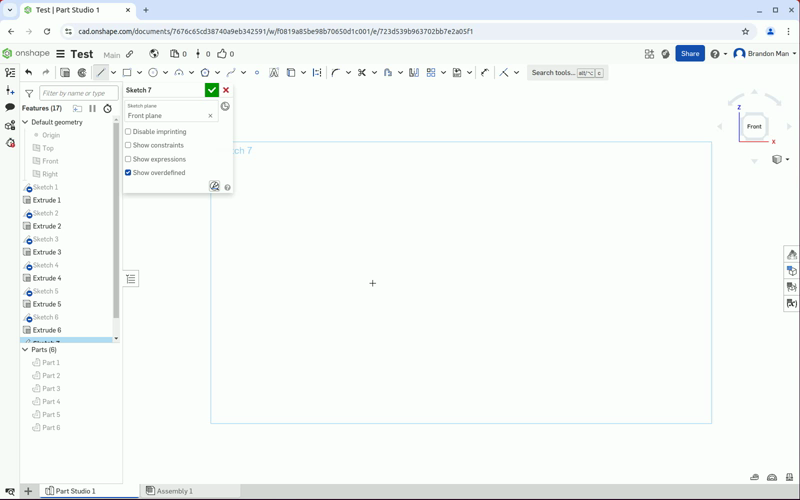
key_down(shift)
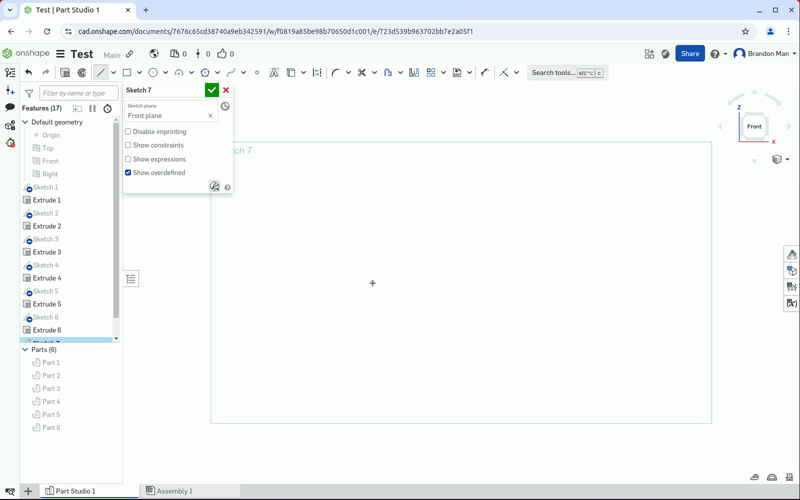
mouse_move(436, 198)
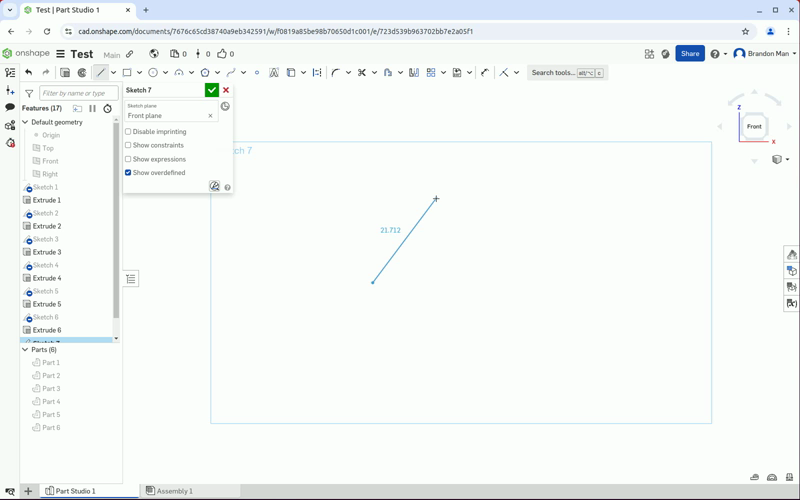
click(436, 198)
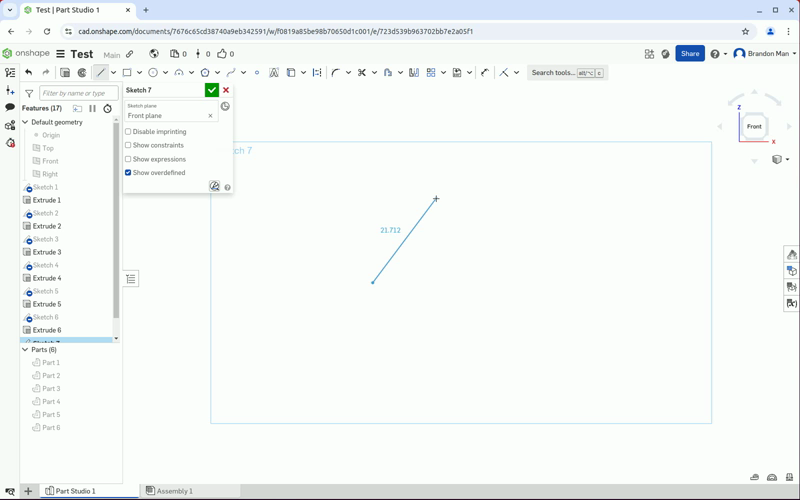
key_up(shift)
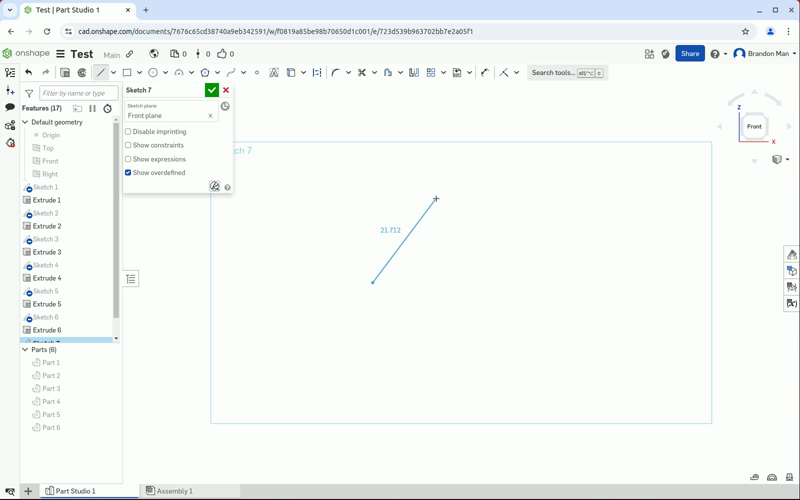
key(esc)
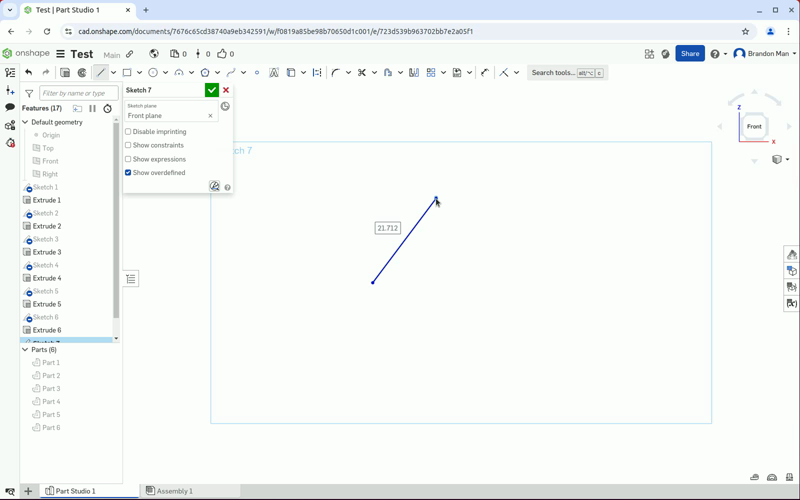
key(a)
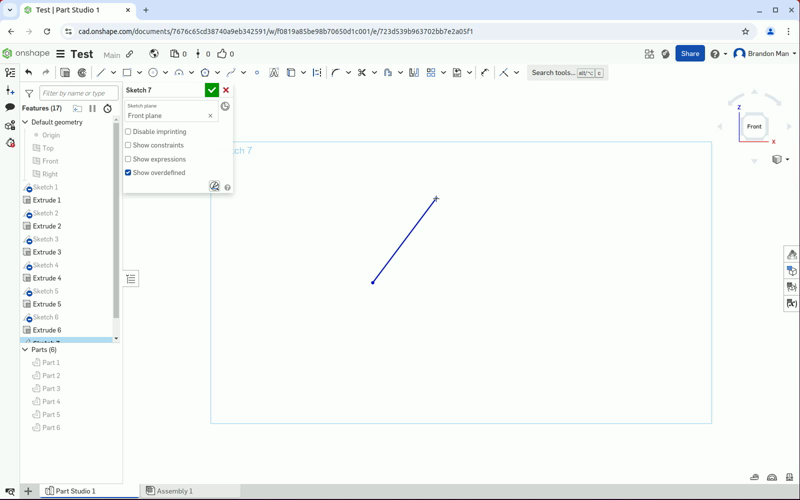
mouse_move(436, 198)
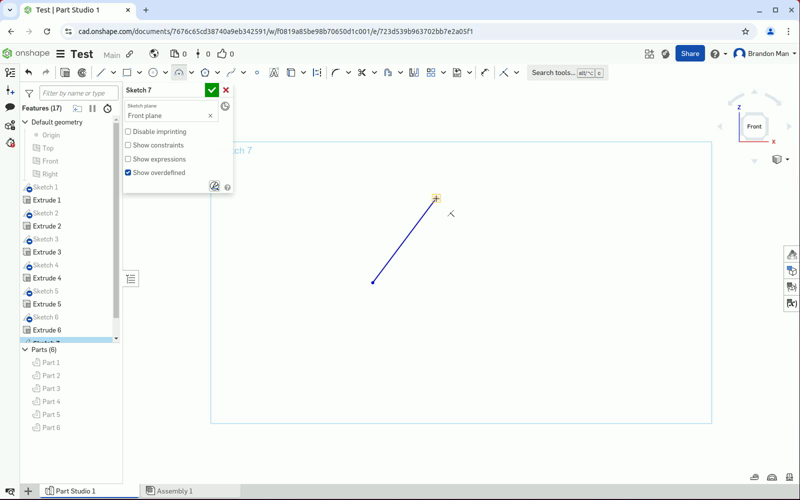
click(436, 198)
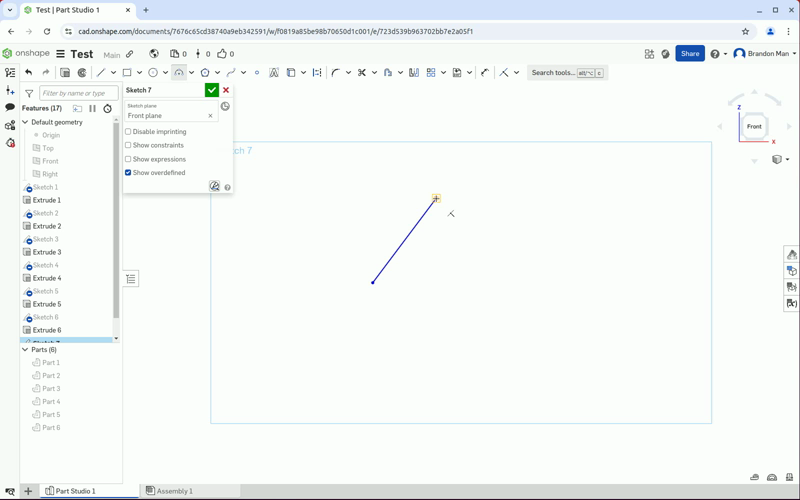
mouse_move(372, 282)
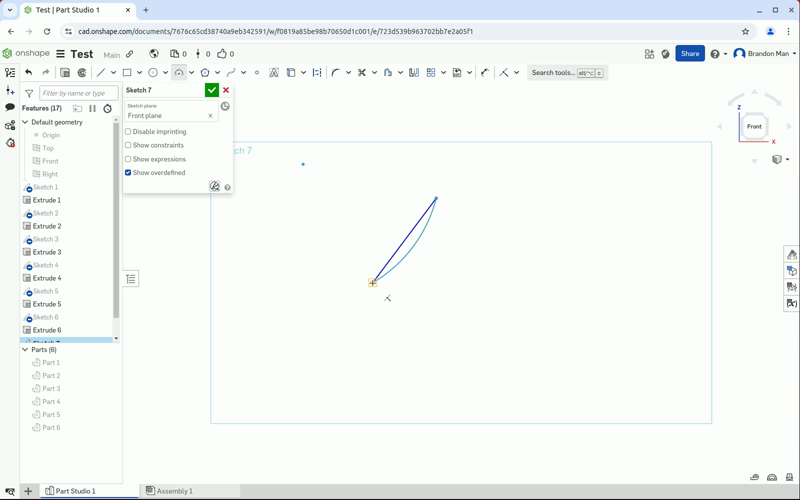
click(372, 282)
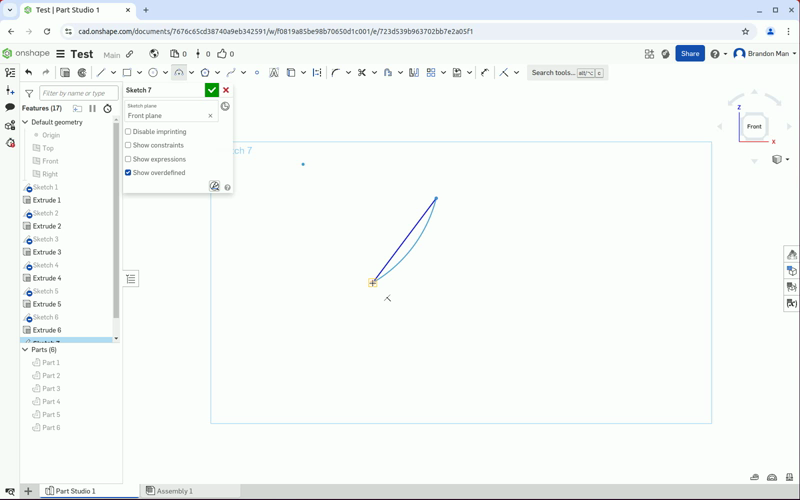
key_down(shift)
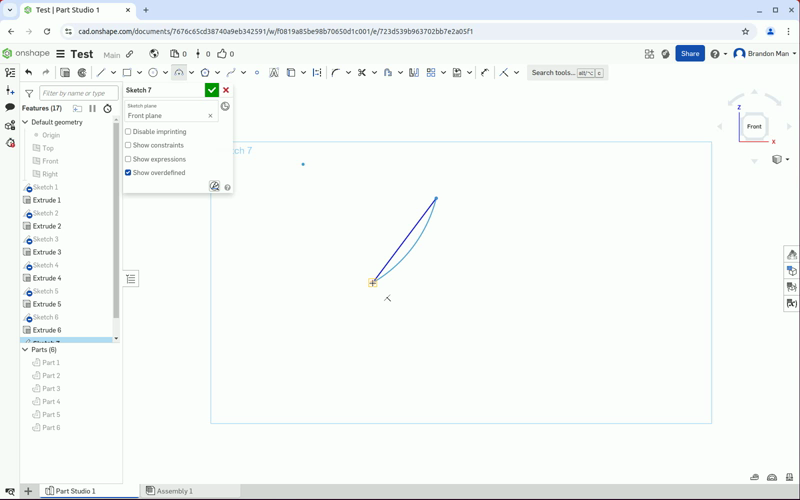
mouse_move(390, 230)
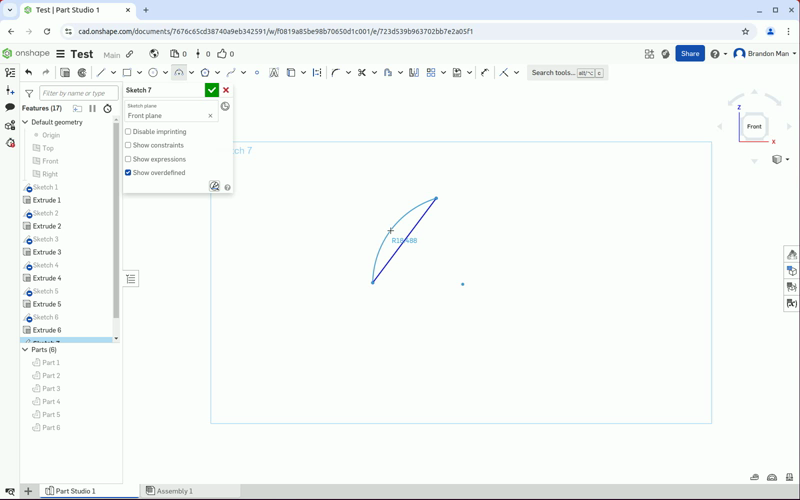
click(390, 230)
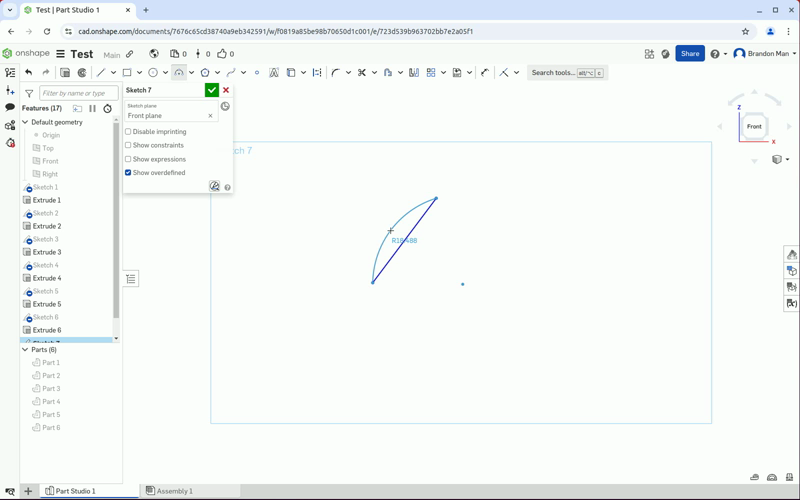
key_up(shift)
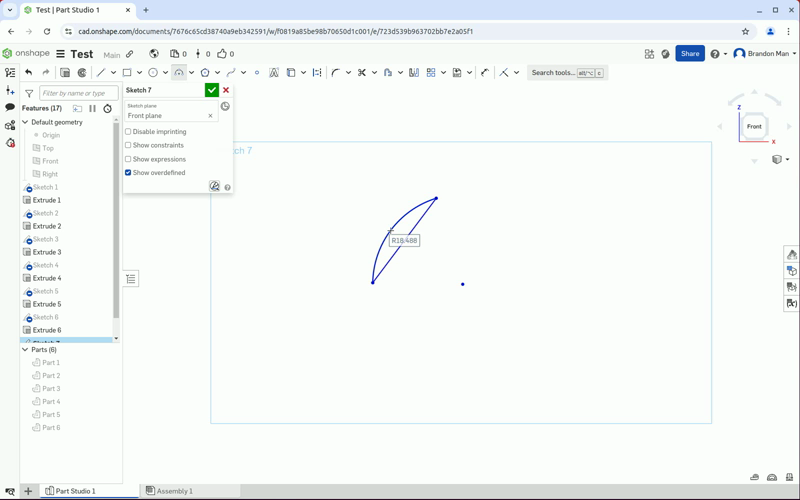
key(esc)
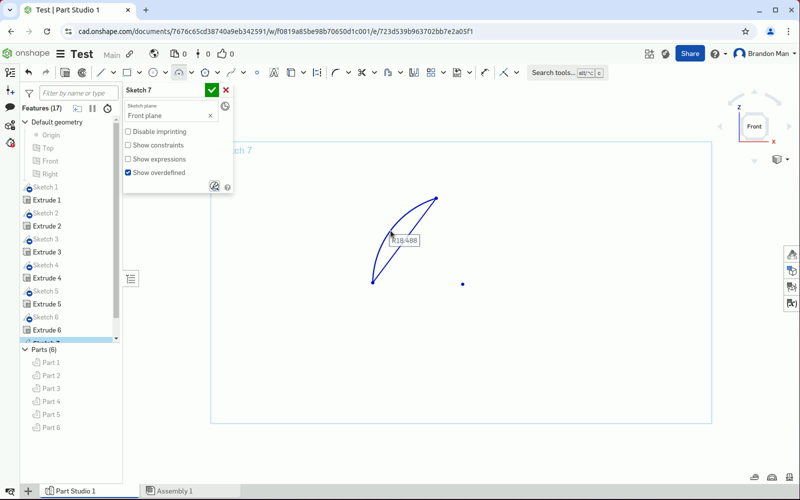
mouse_move(415, 219)
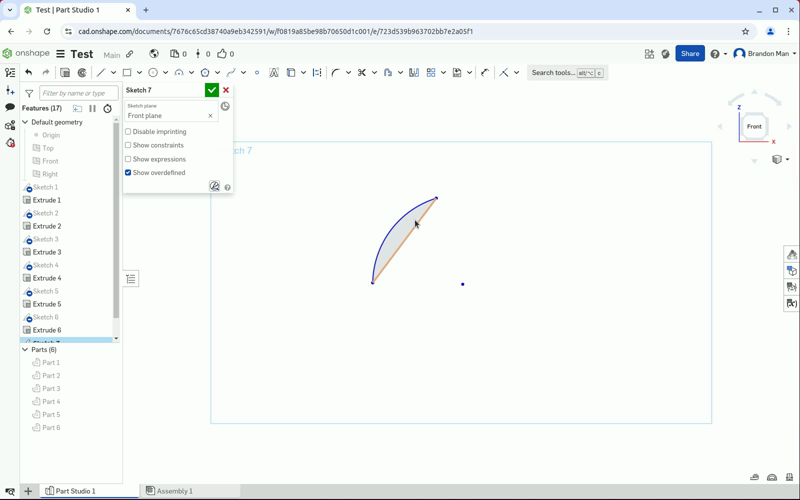
scroll(6)
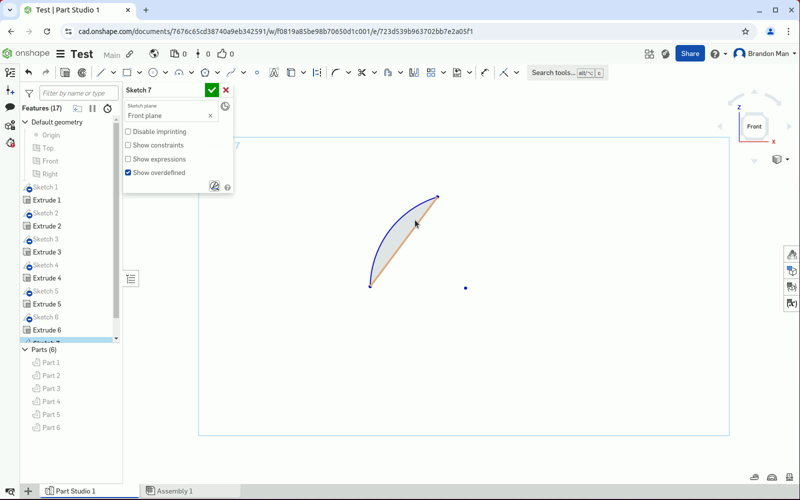
scroll(6)
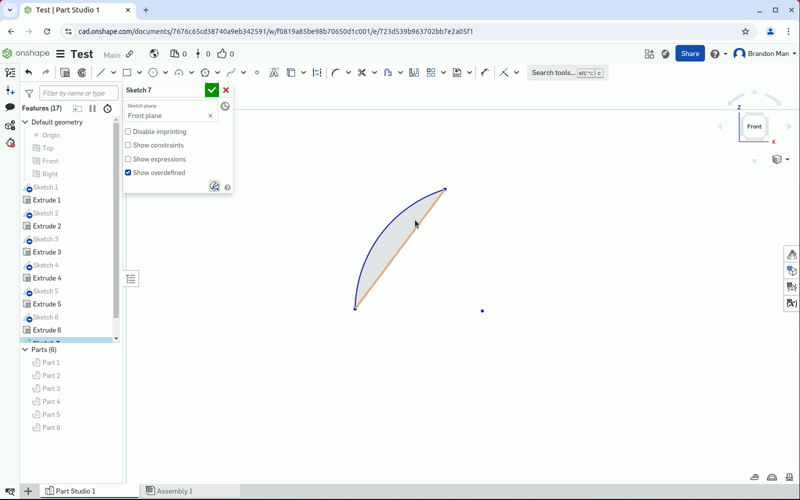
scroll(6)
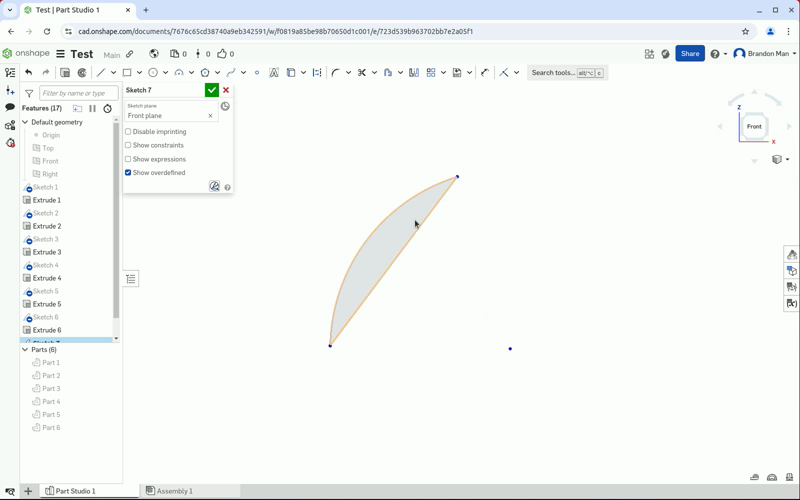
scroll(6)
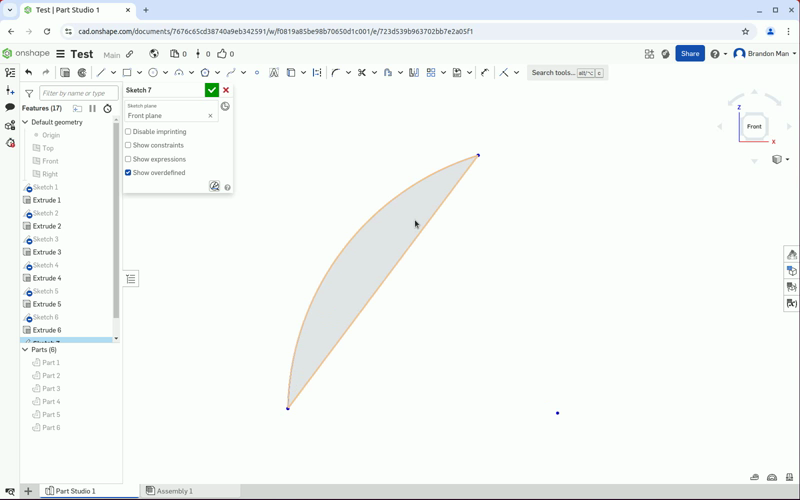
scroll(6)
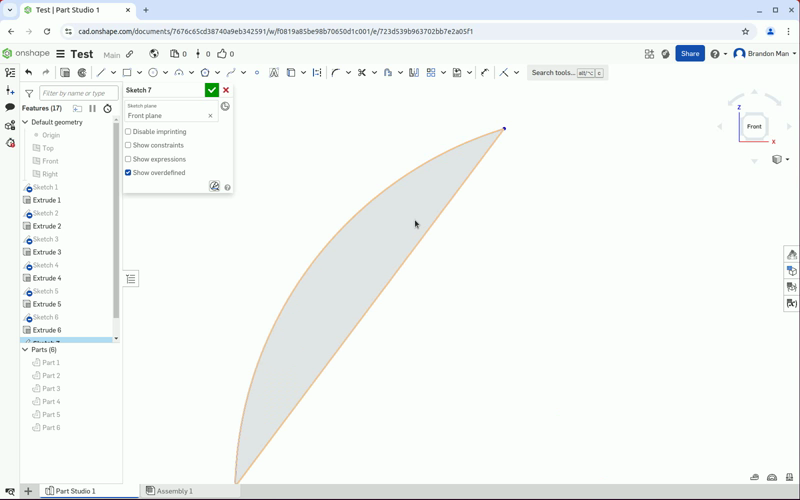
scroll(6)
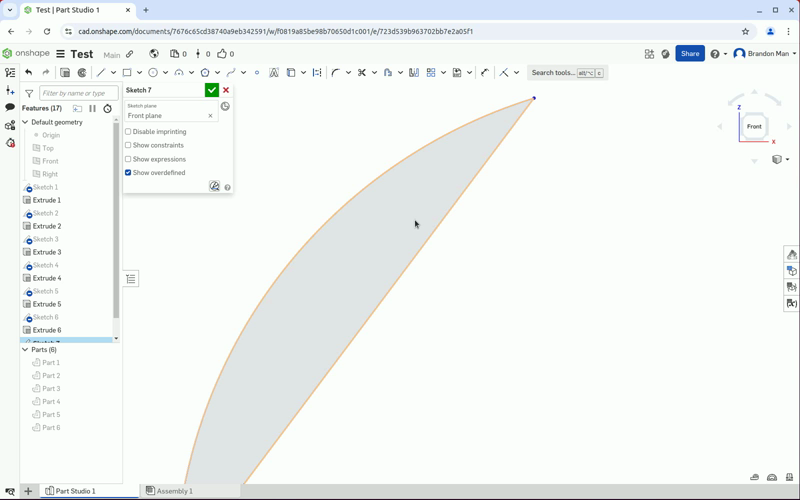
scroll(6)
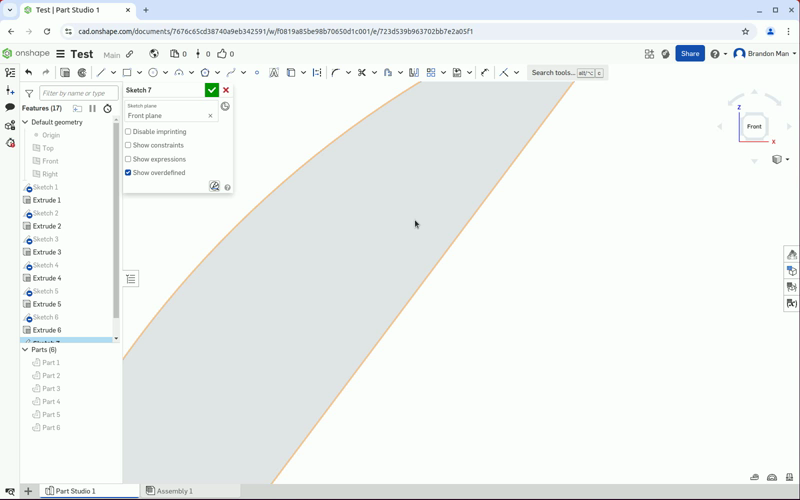
click(415, 219)
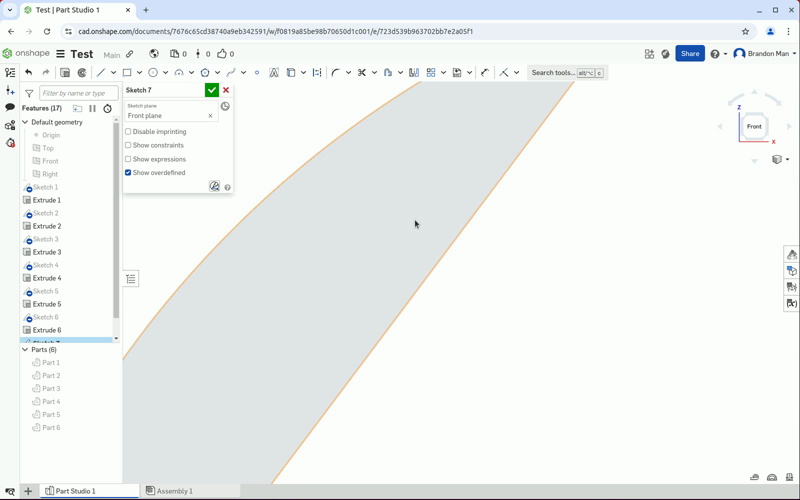
scroll(-6)
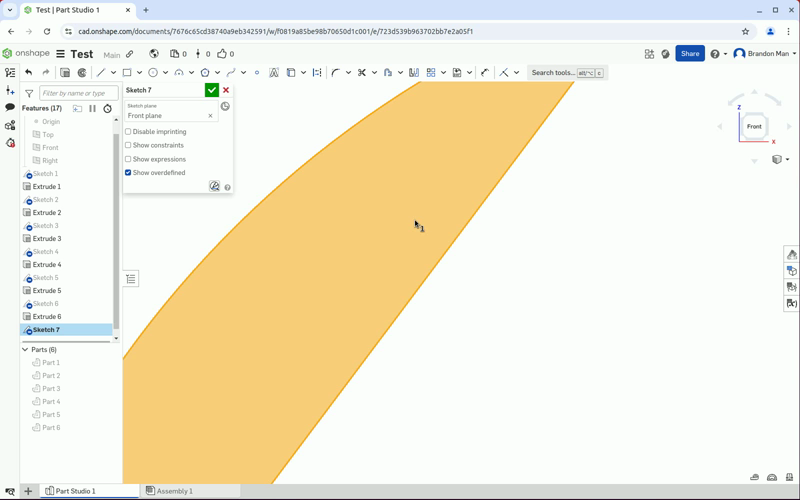
scroll(-6)
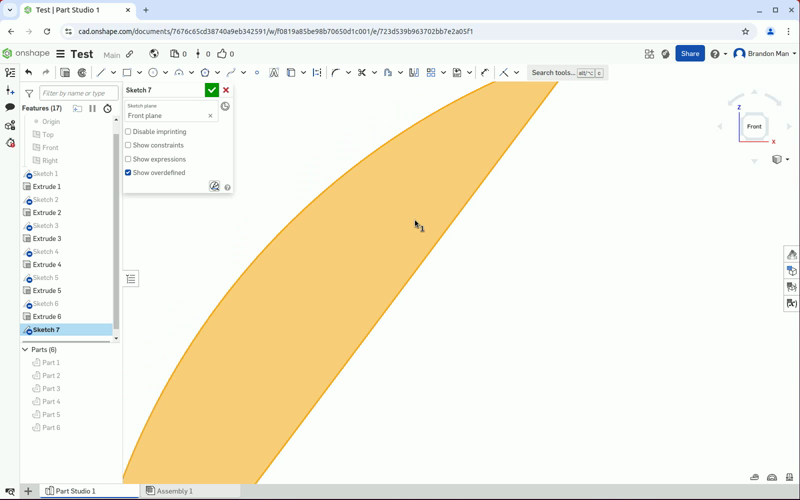
scroll(-6)
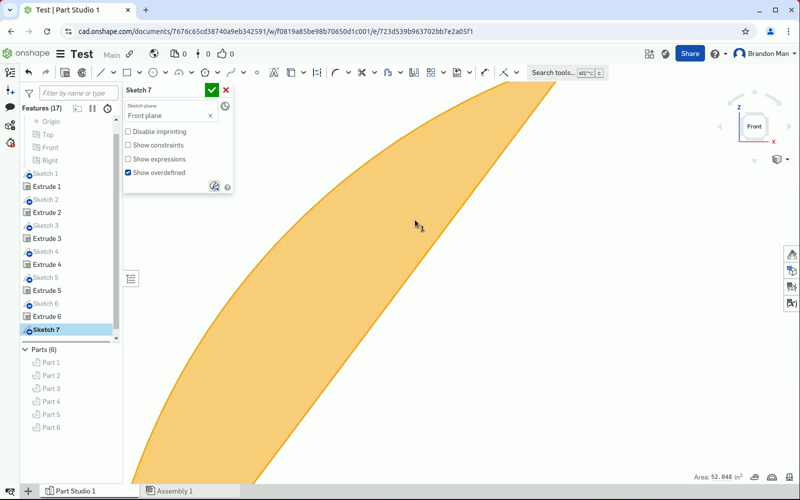
scroll(-6)
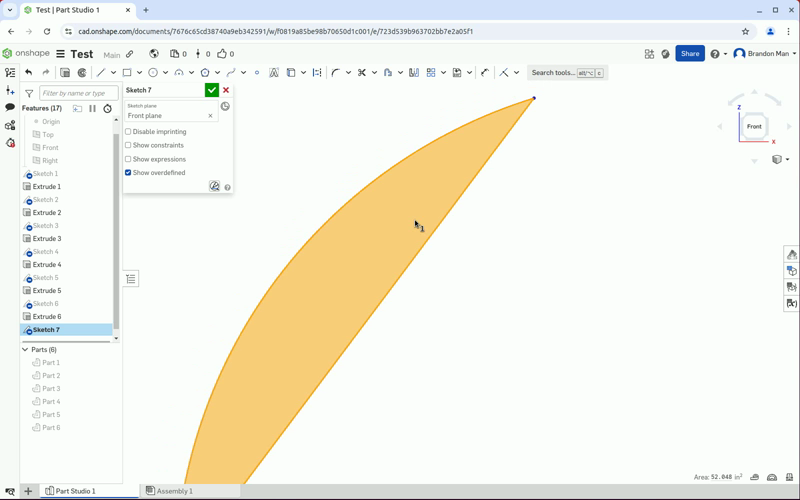
scroll(-6)
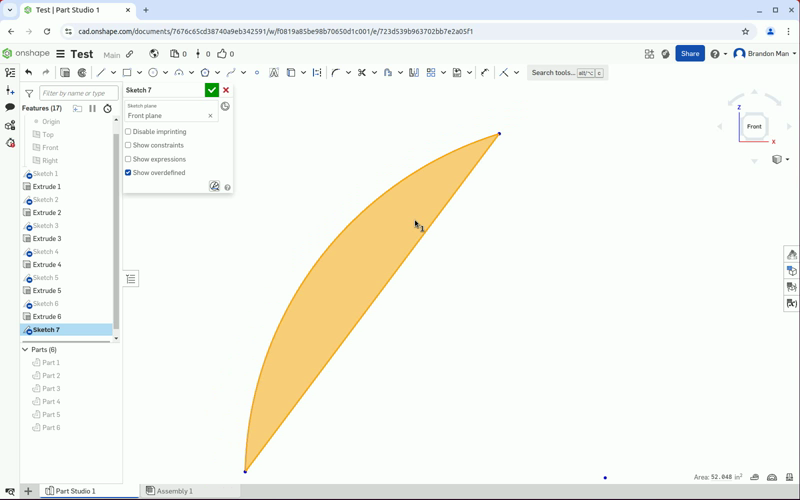
scroll(-6)
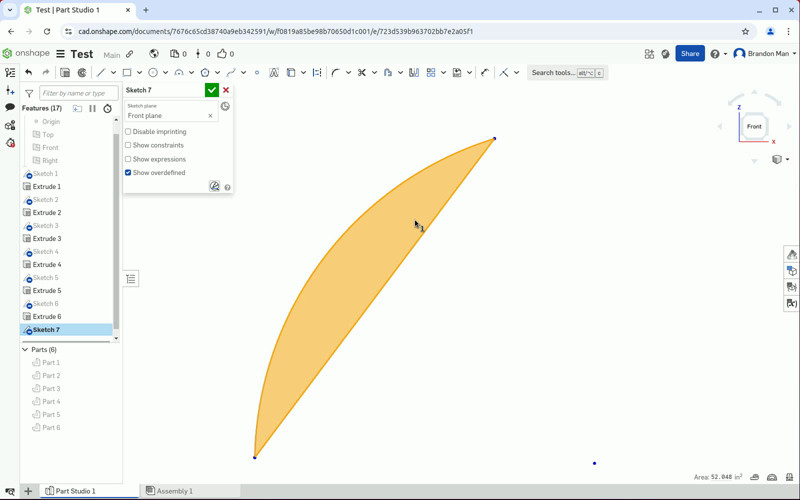
scroll(-6)
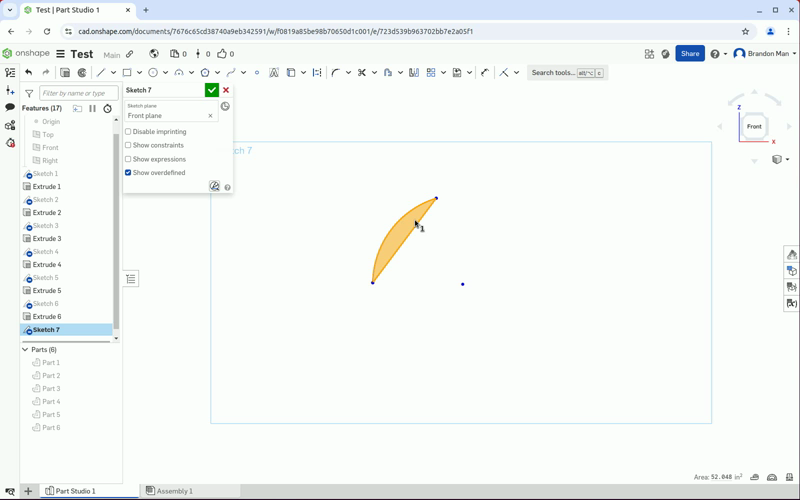
mouse_move(73, 352)
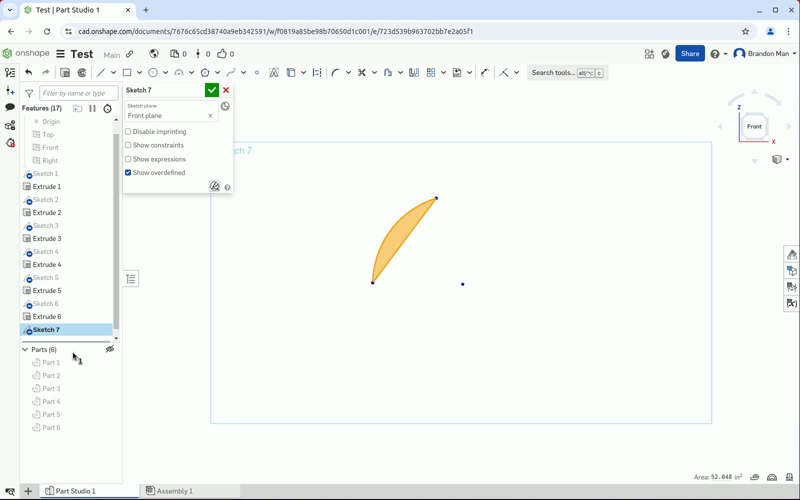
key(shift+y)
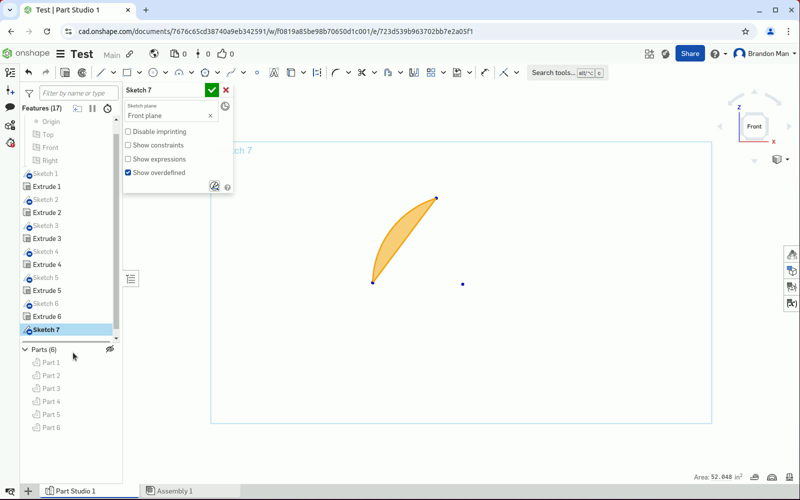
key(shift+e)
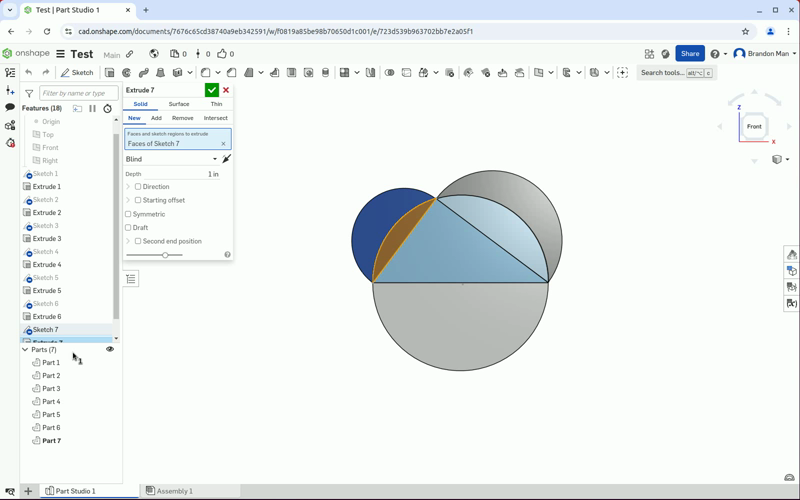
mouse_move(143, 106)
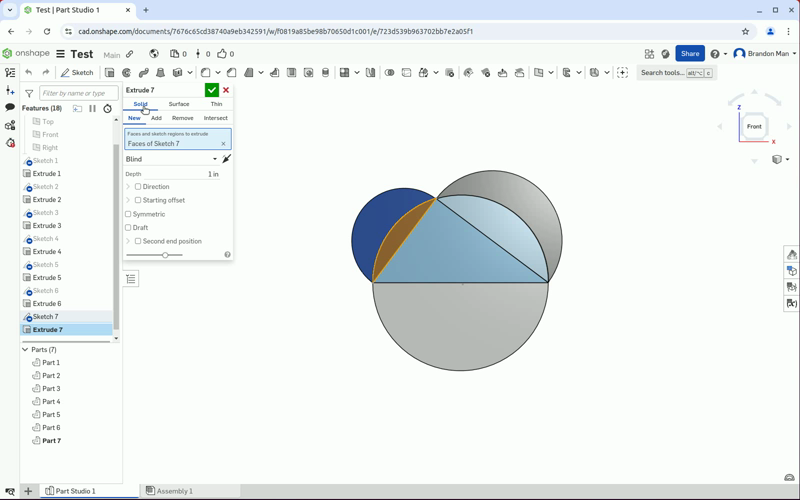
click(143, 106)
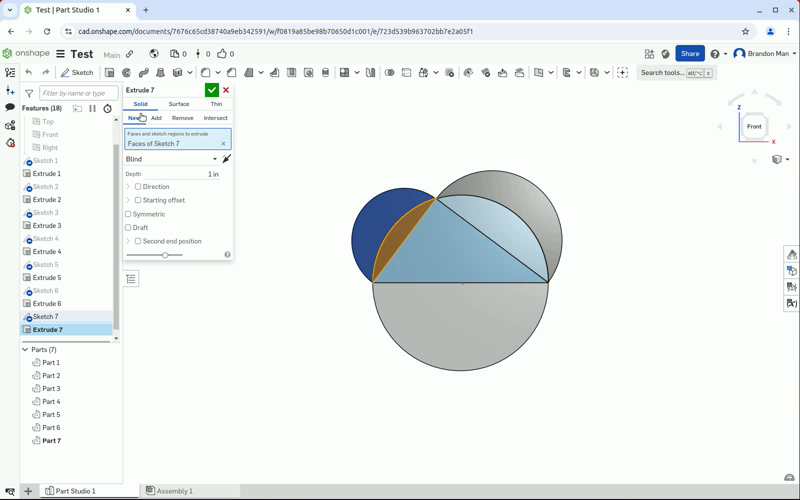
mouse_move(137, 120)
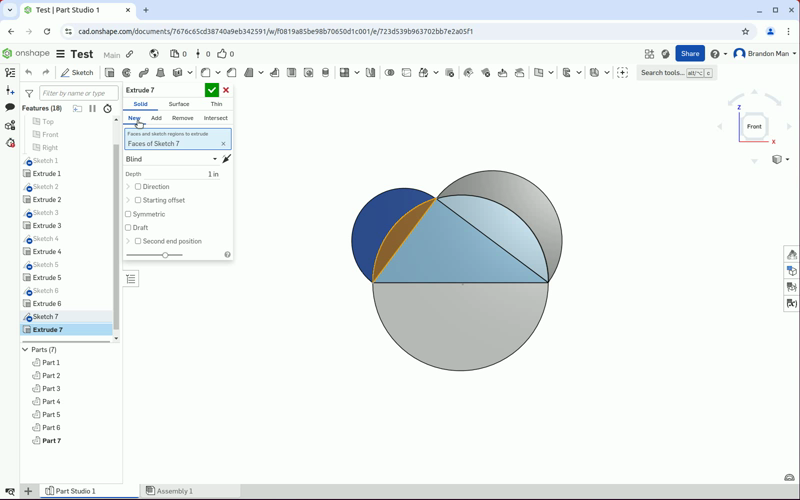
click(137, 120)
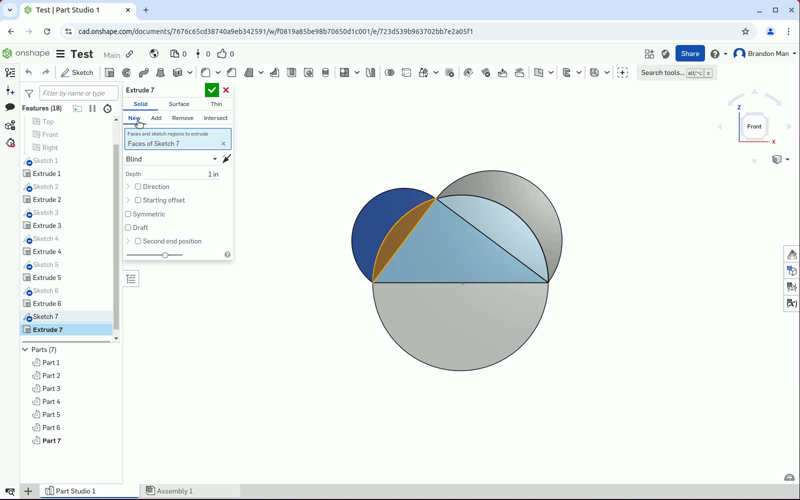
key(tab, 4)
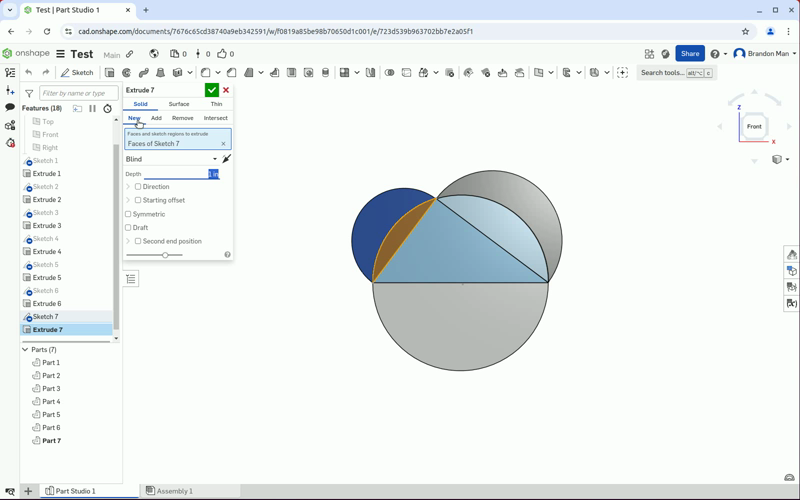
text(-1.926)
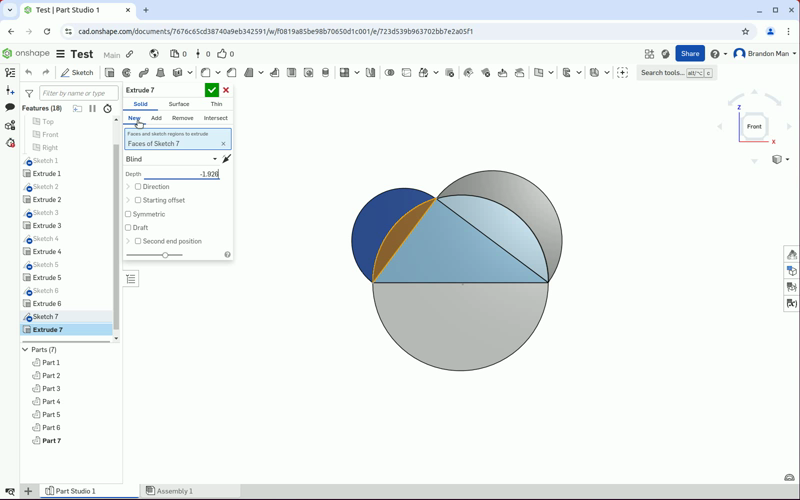
key(enter)
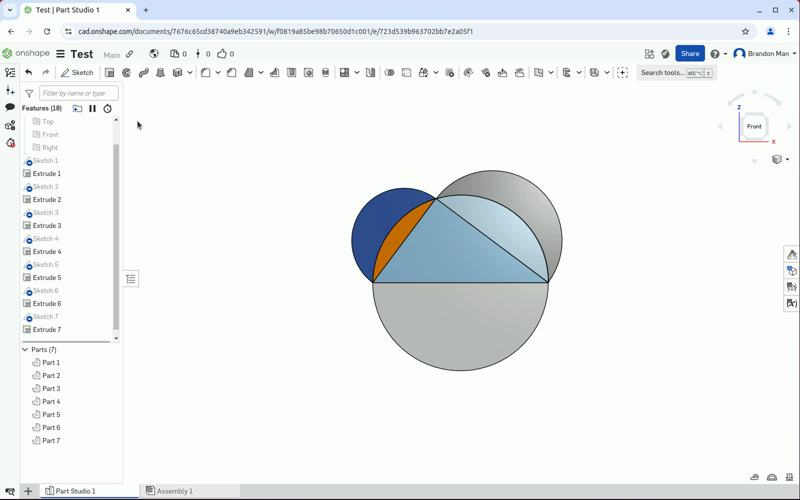
key(shift+h)
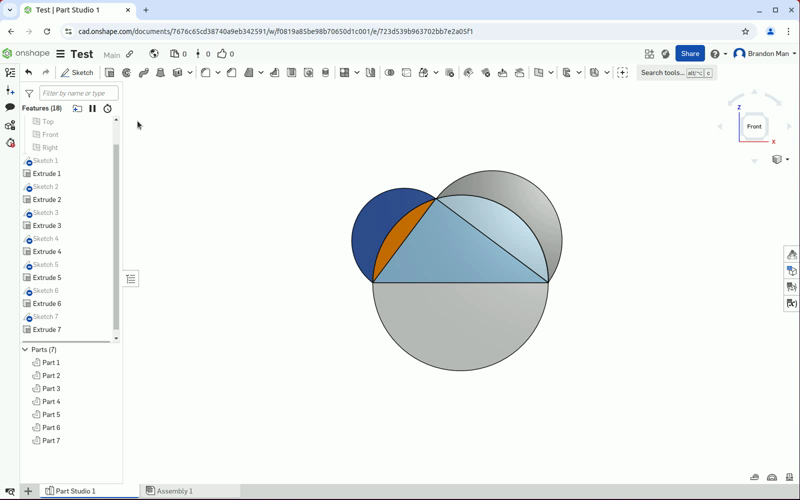
key(shift+h)
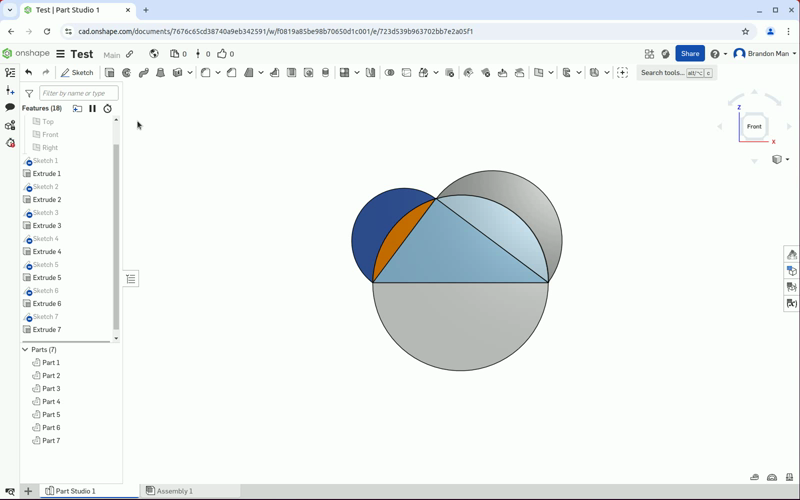
mouse_move(69, 163)
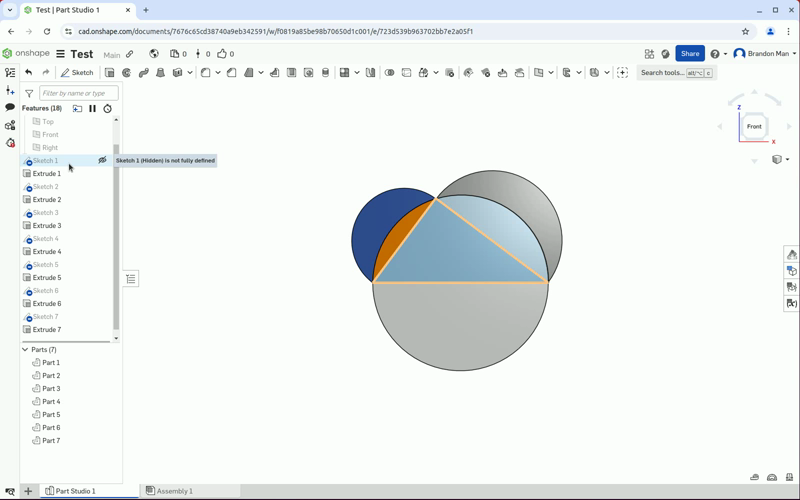
click(69, 163)
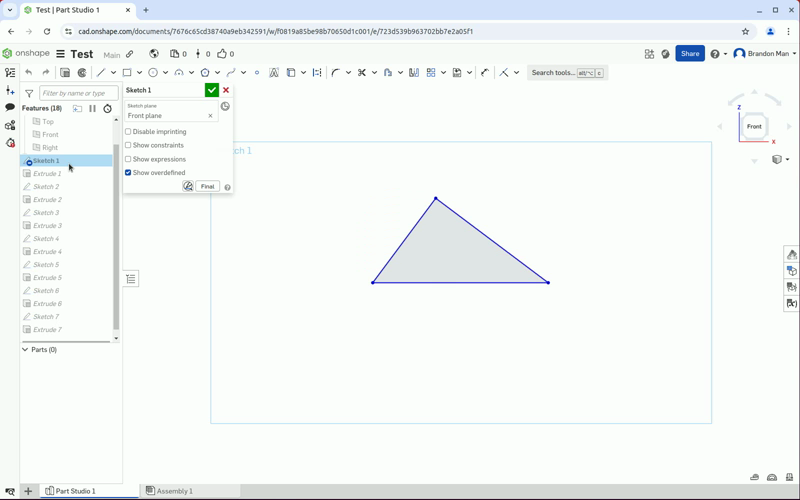
mouse_move(229, 92)
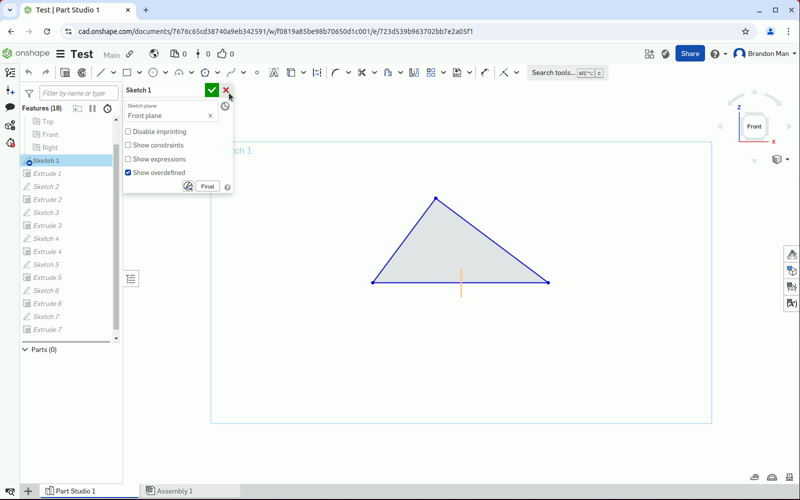
click(229, 92)
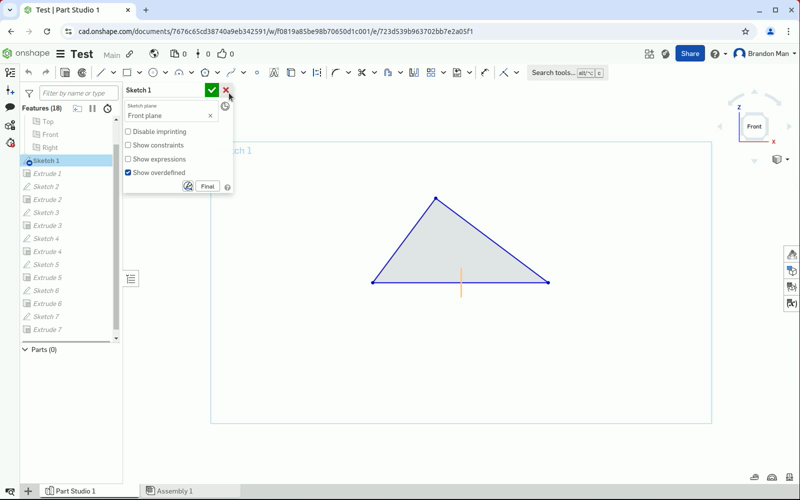
key(shift+s)
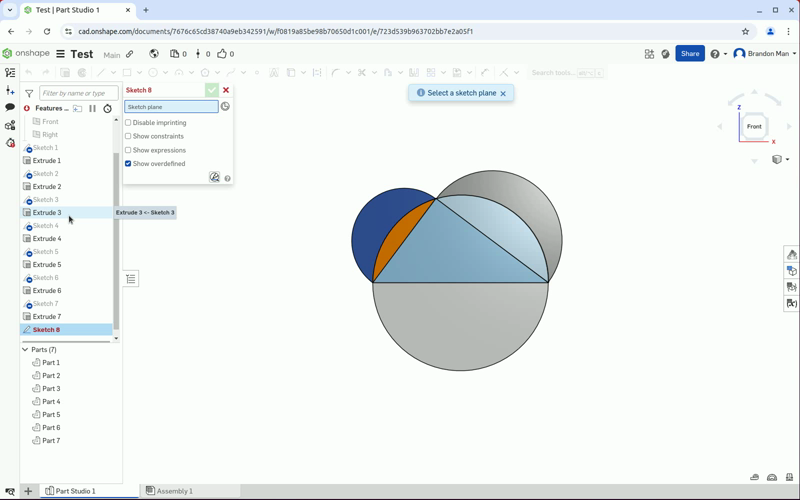
scroll(3)
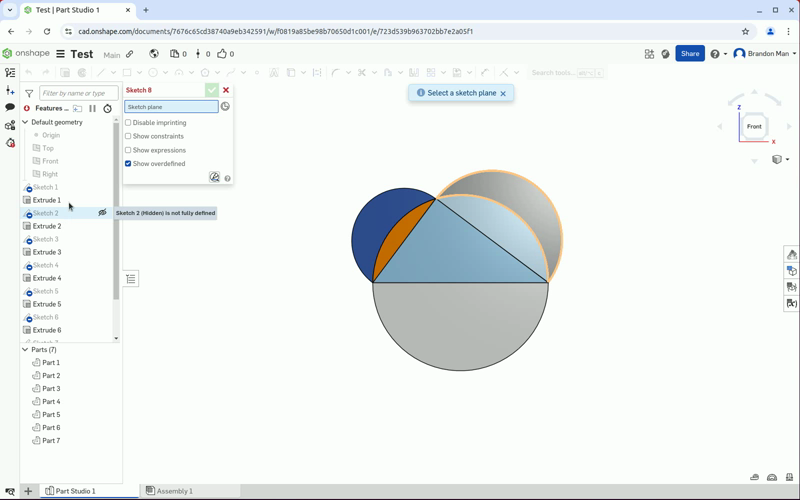
mouse_move(69, 163)
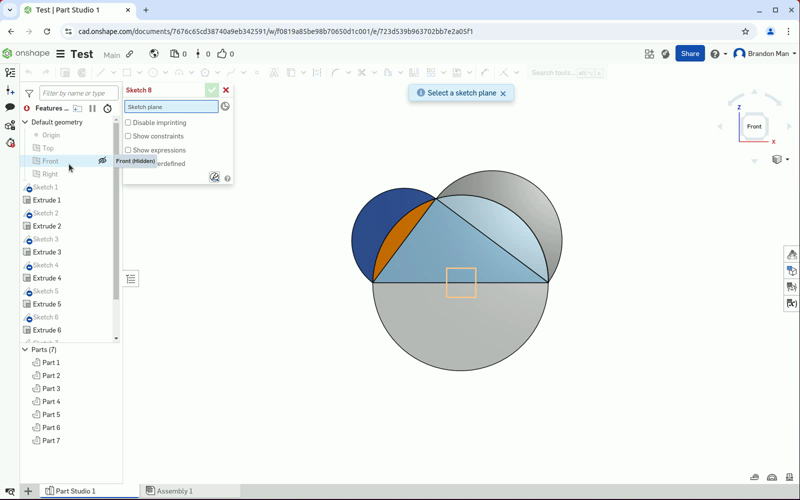
click(69, 163)
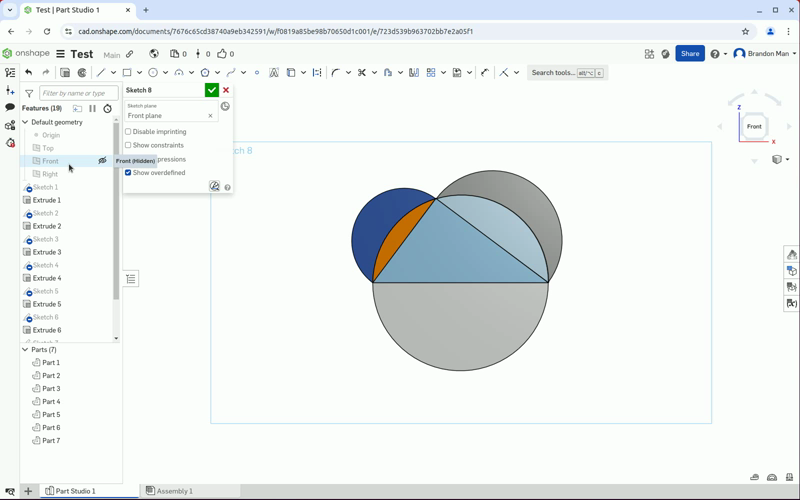
mouse_move(73, 352)
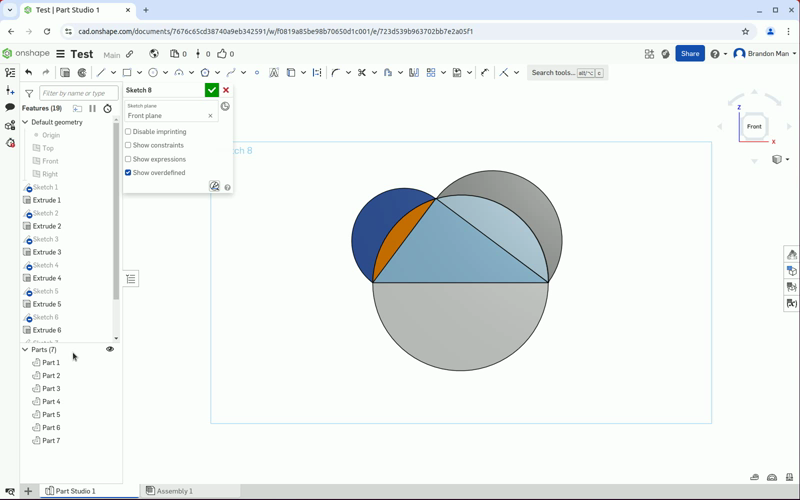
key(y)
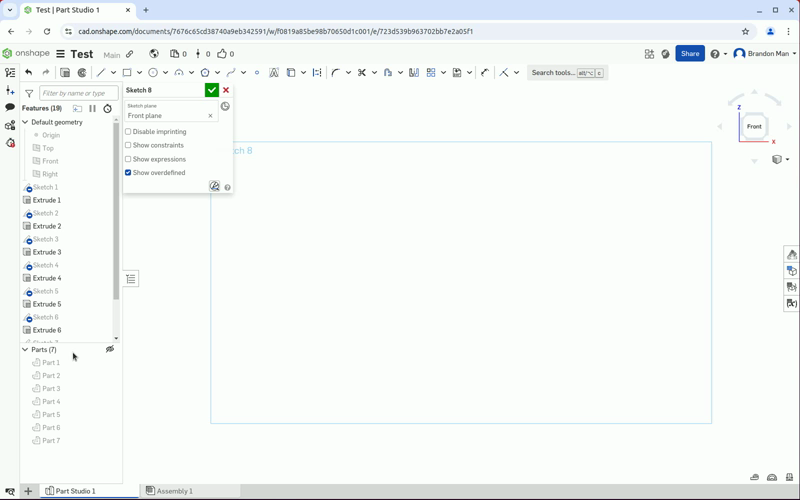
key(a)
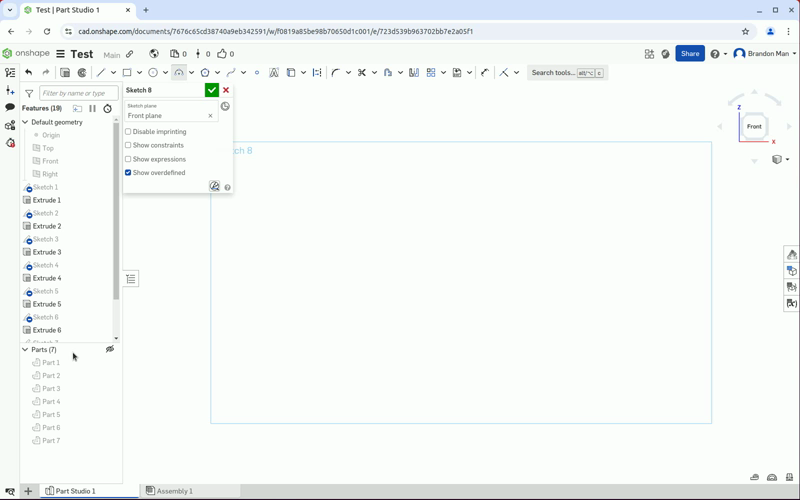
key_down(shift)
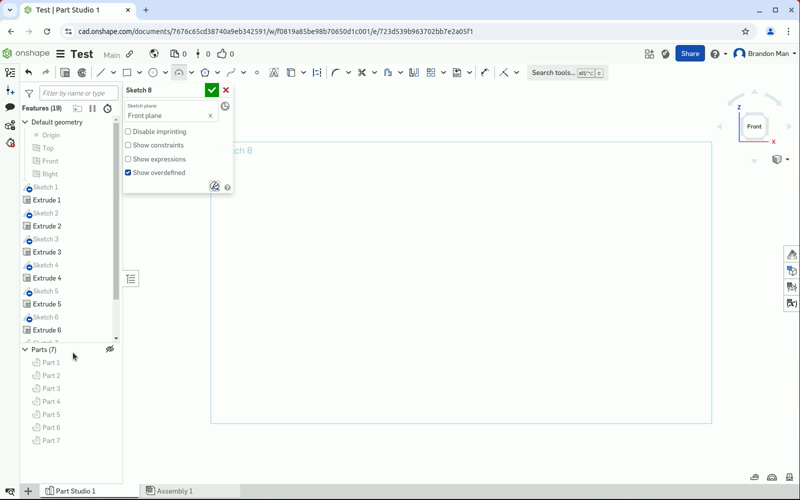
mouse_move(372, 282)
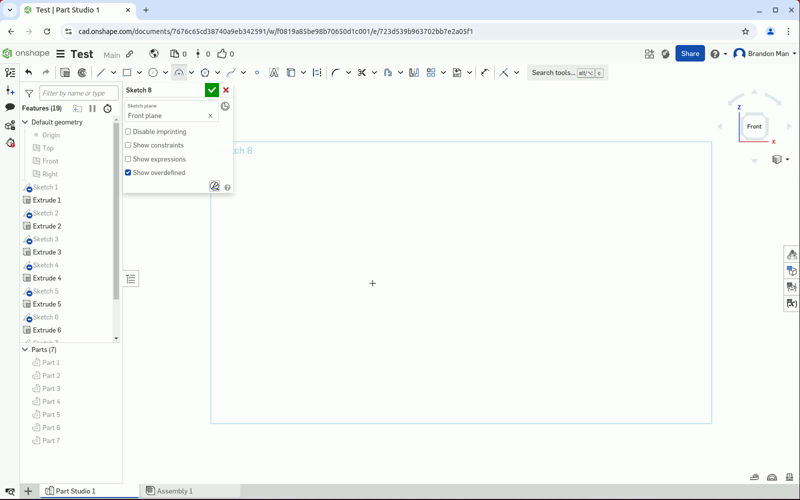
click(372, 282)
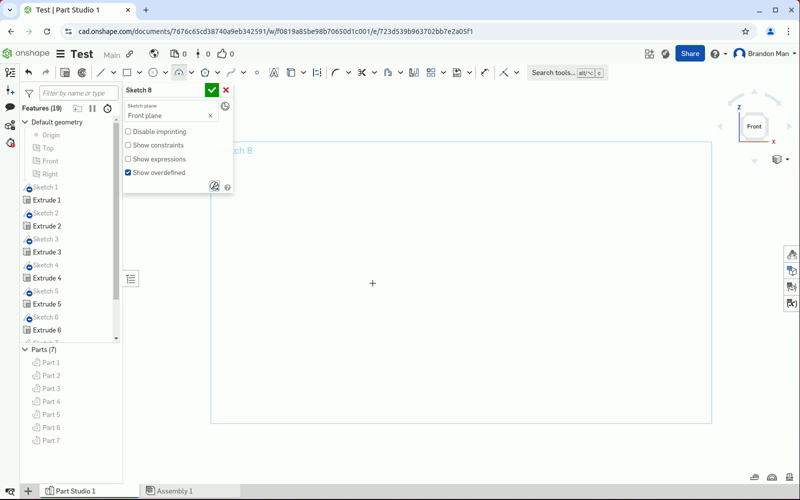
key_up(shift)
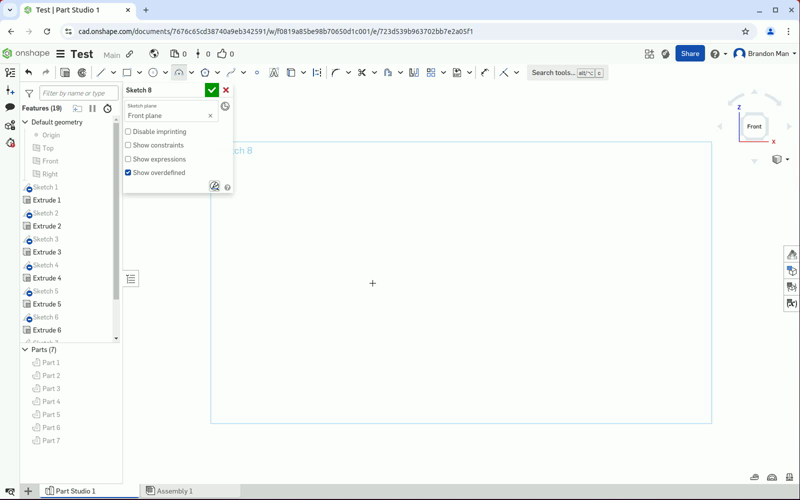
key_down(shift)
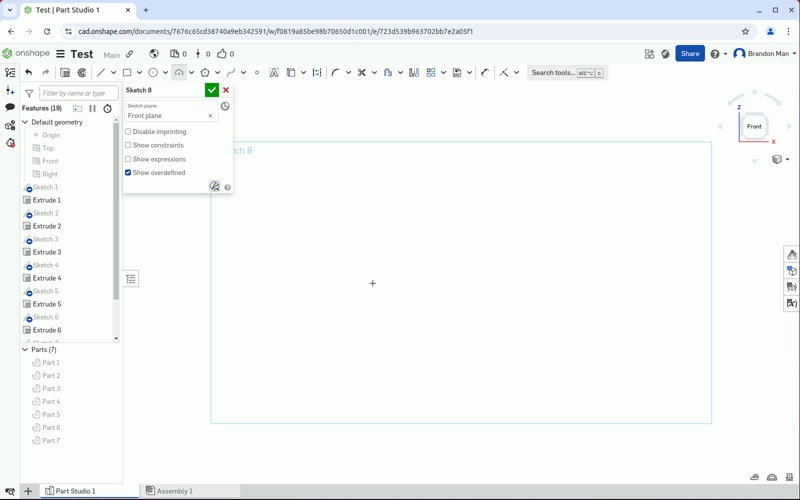
mouse_move(435, 198)
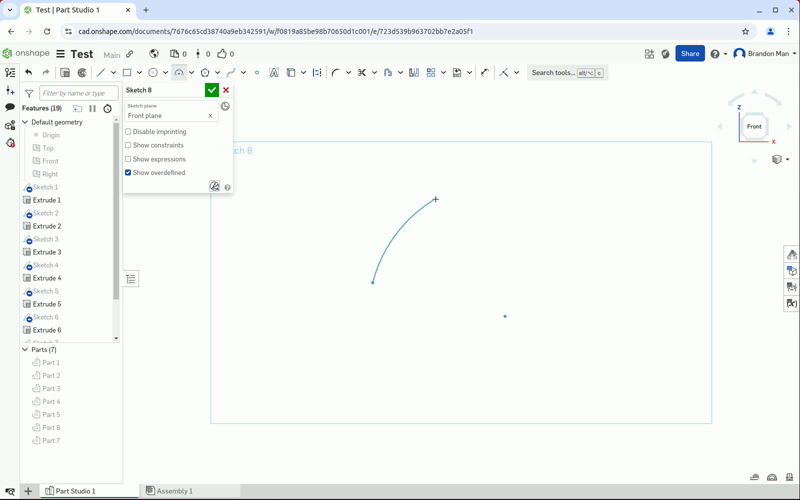
click(435, 198)
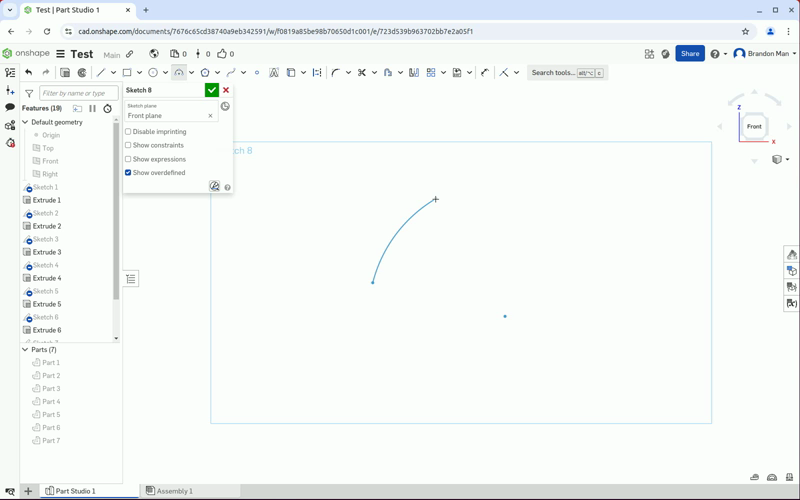
mouse_move(390, 230)
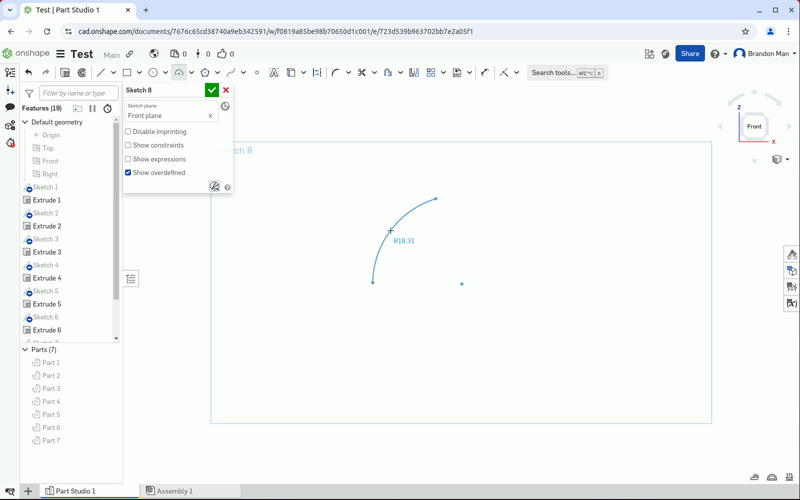
click(390, 230)
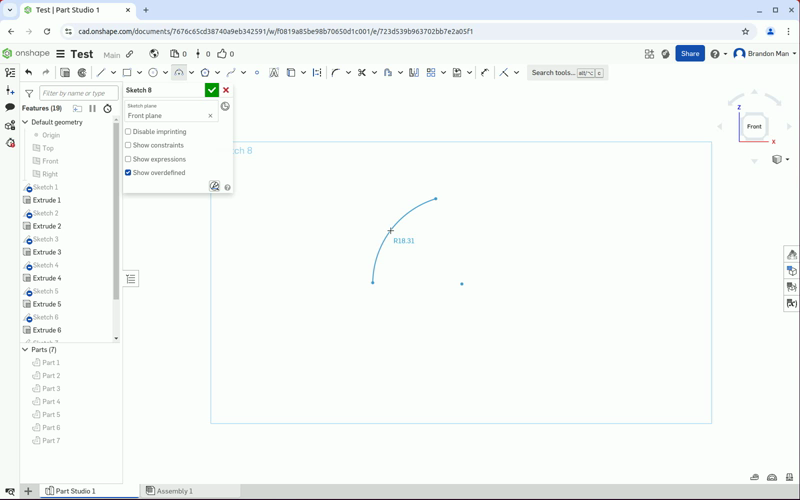
key_up(shift)
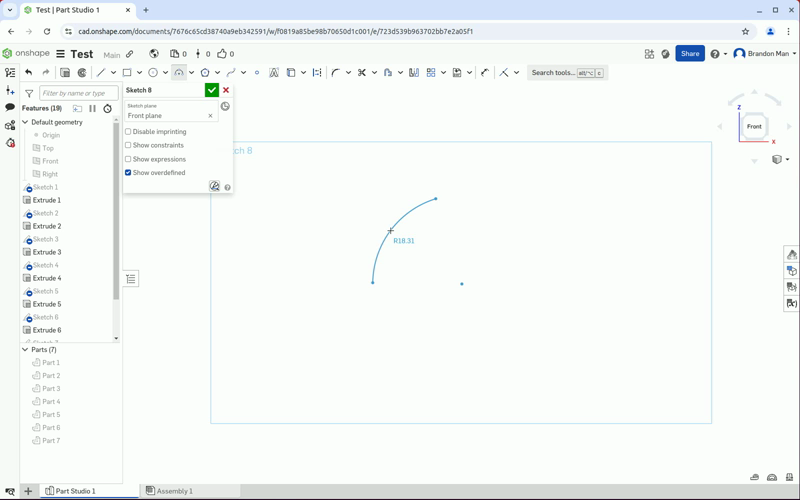
mouse_move(435, 198)
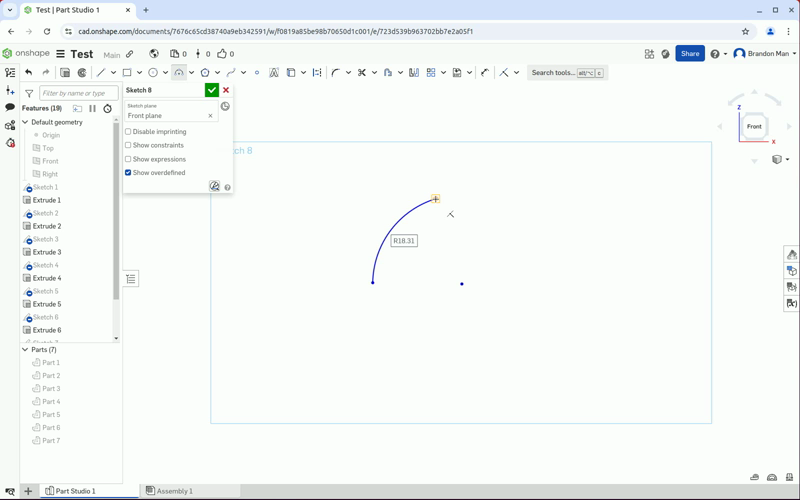
click(435, 198)
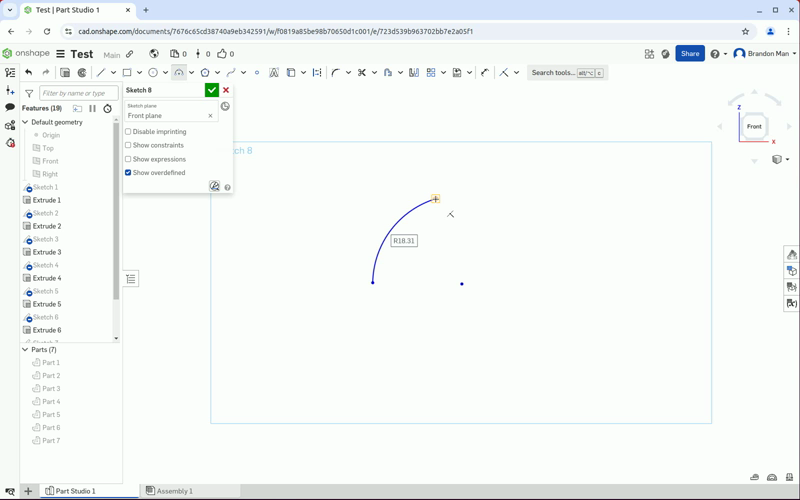
mouse_move(372, 282)
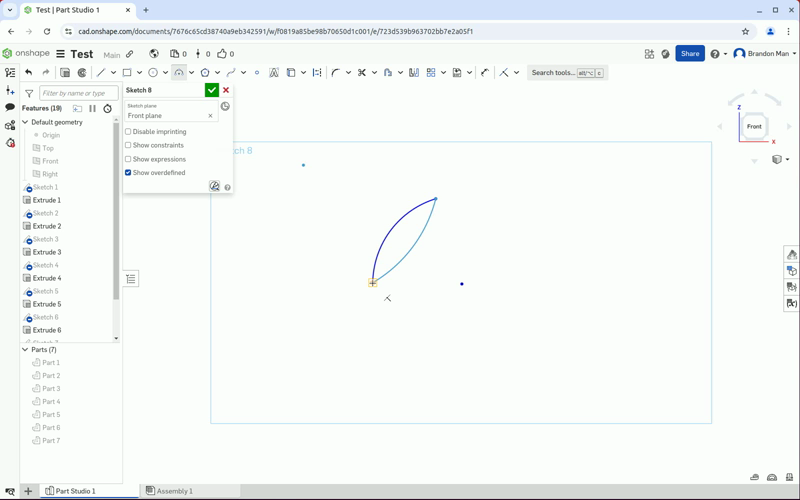
click(372, 282)
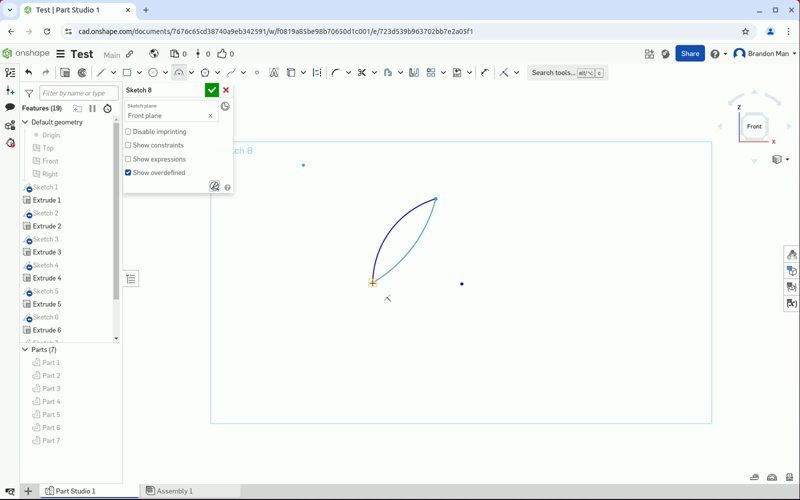
key_down(shift)
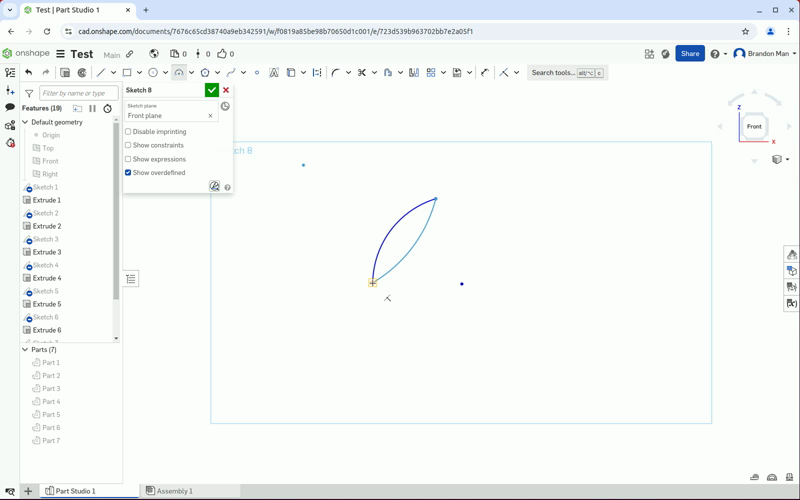
mouse_move(362, 209)
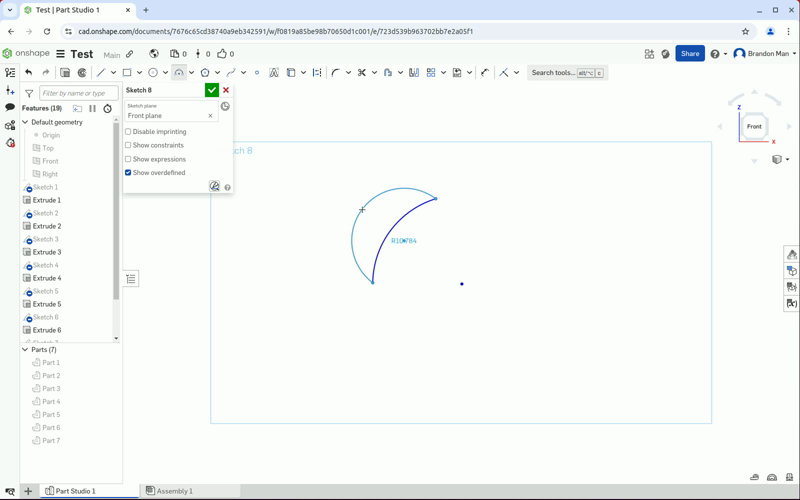
click(362, 209)
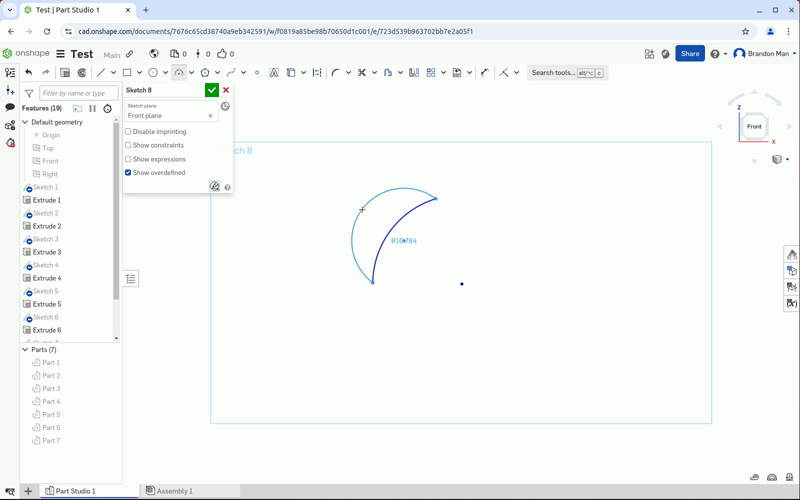
key_up(shift)
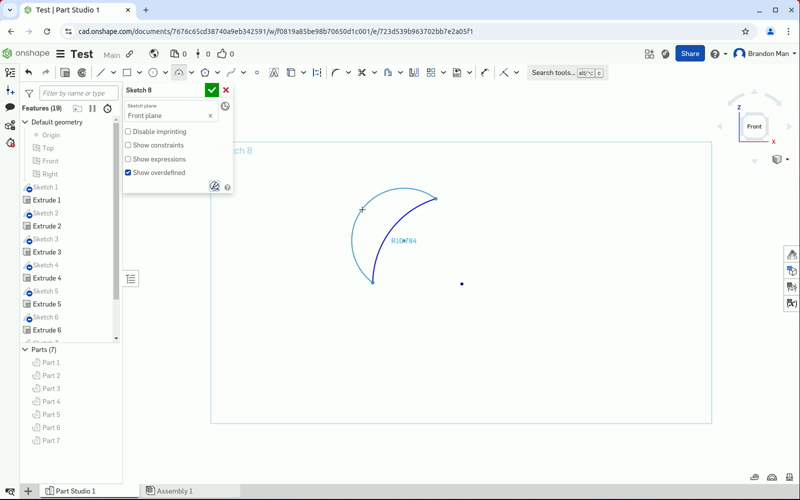
key(esc)
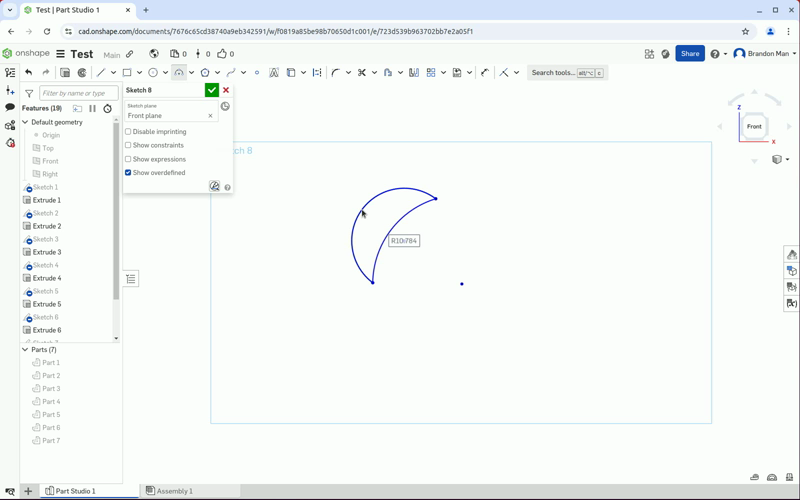
mouse_move(408, 196)
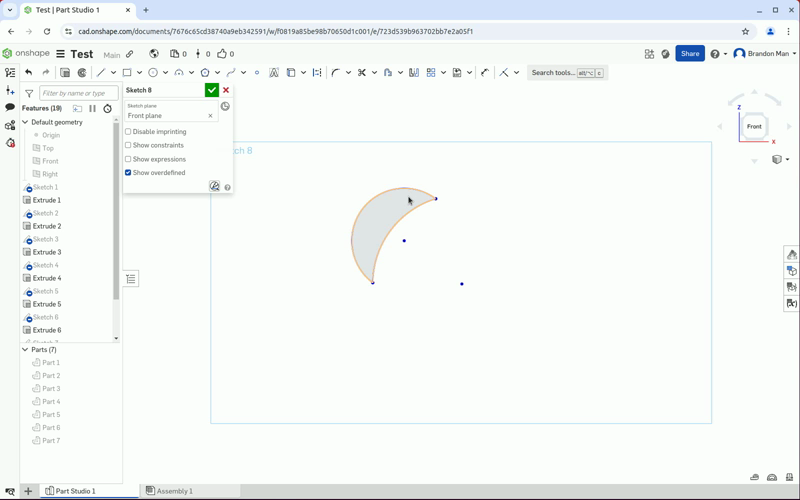
click(408, 196)
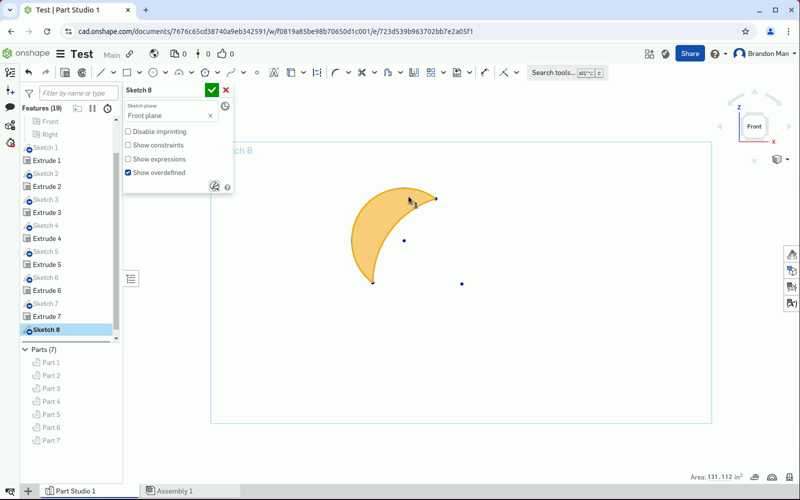
mouse_move(73, 352)
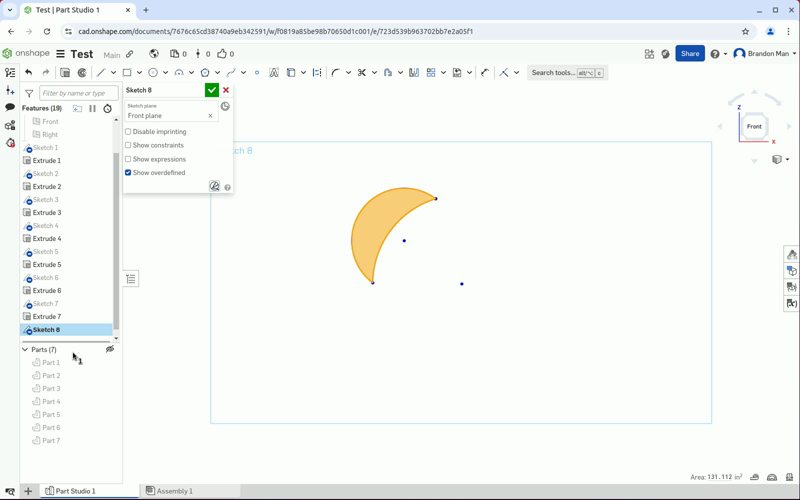
key(shift+y)
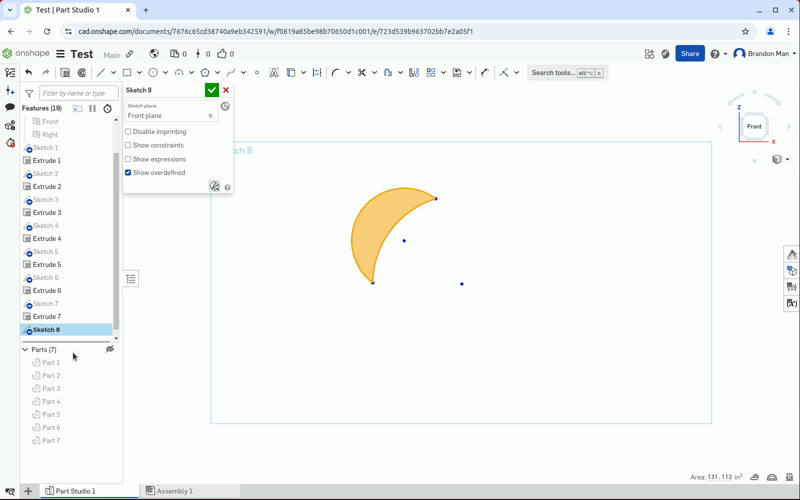
key(shift+e)
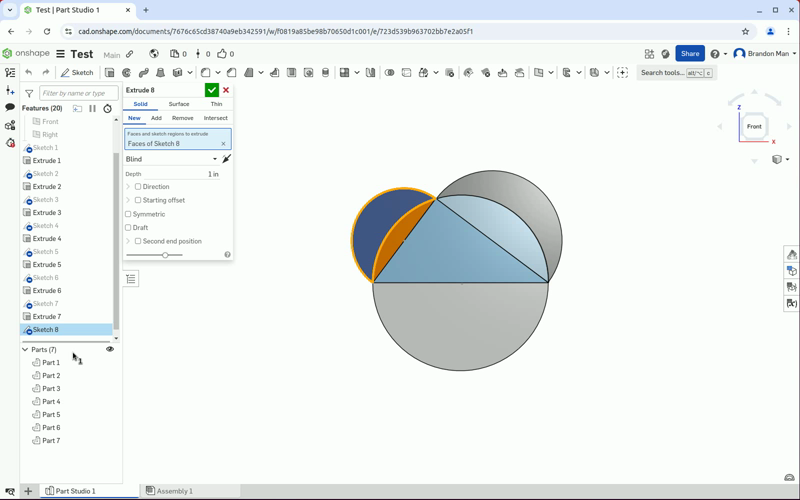
mouse_move(143, 106)
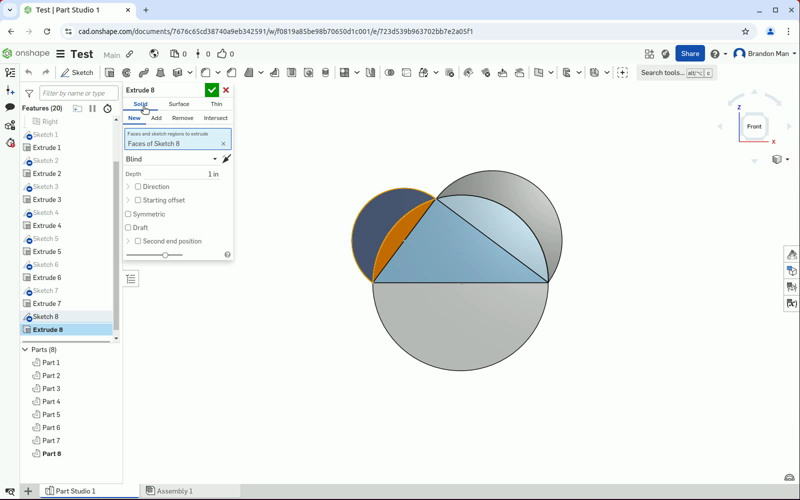
click(143, 106)
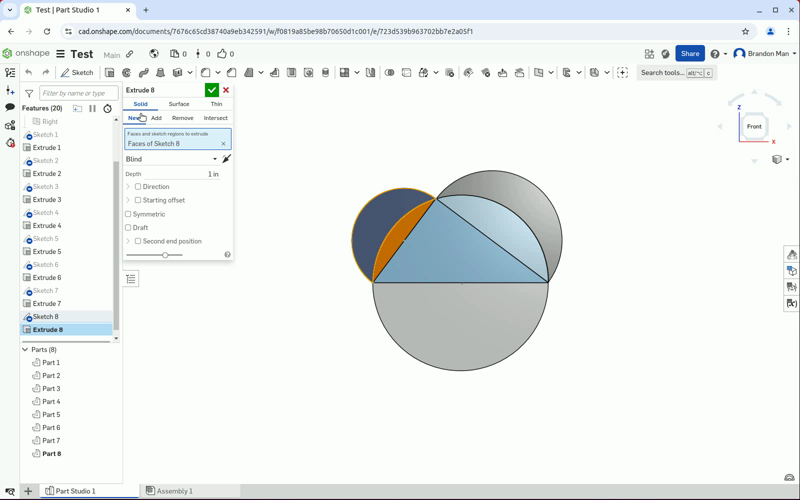
mouse_move(137, 120)
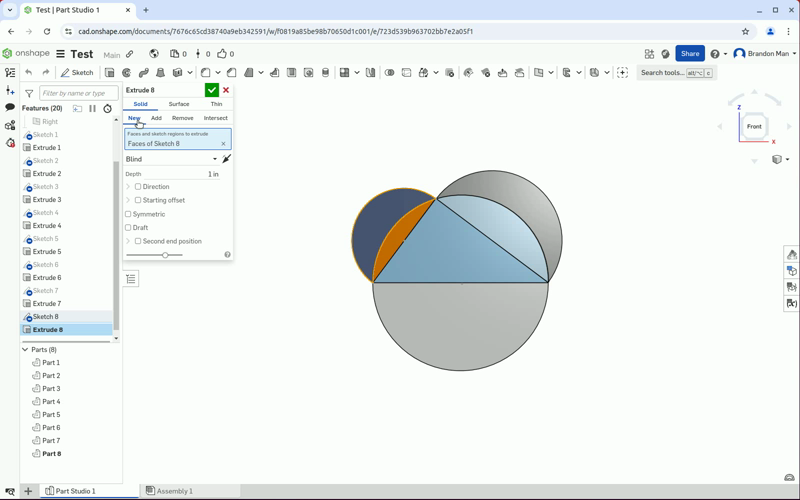
click(137, 120)
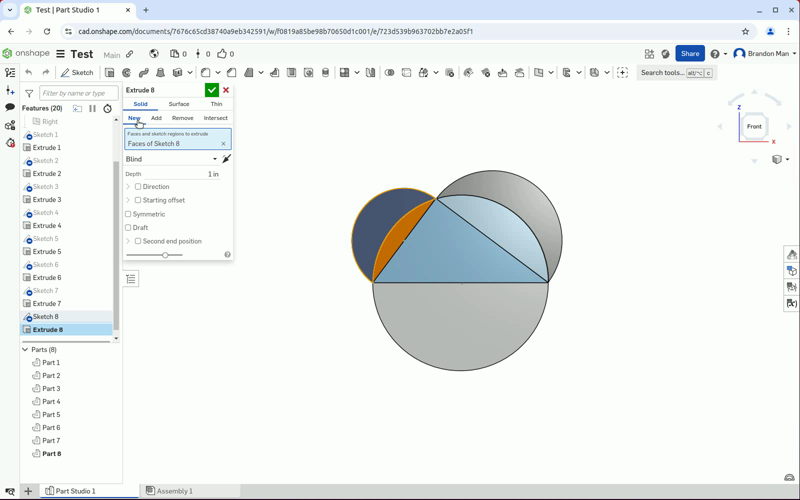
key(tab, 4)
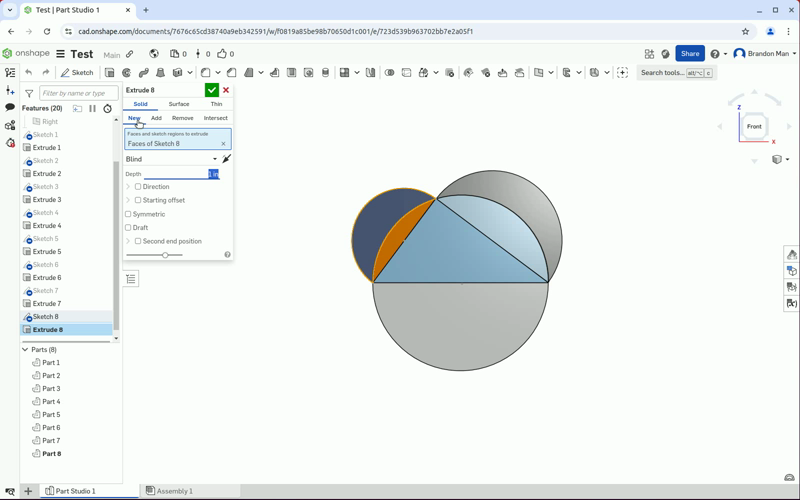
text(-1.926)
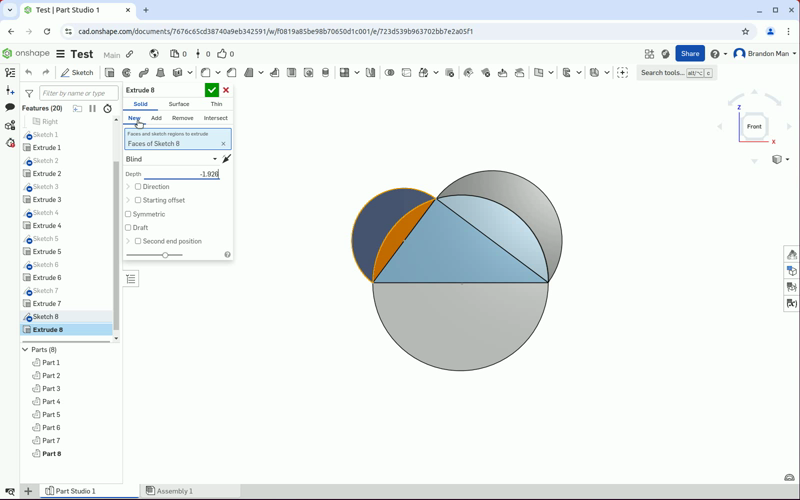
key(enter)
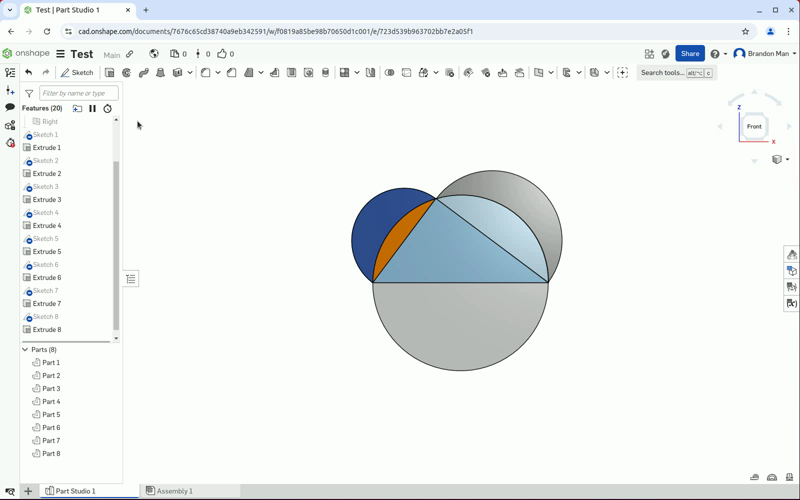
key(shift+h)
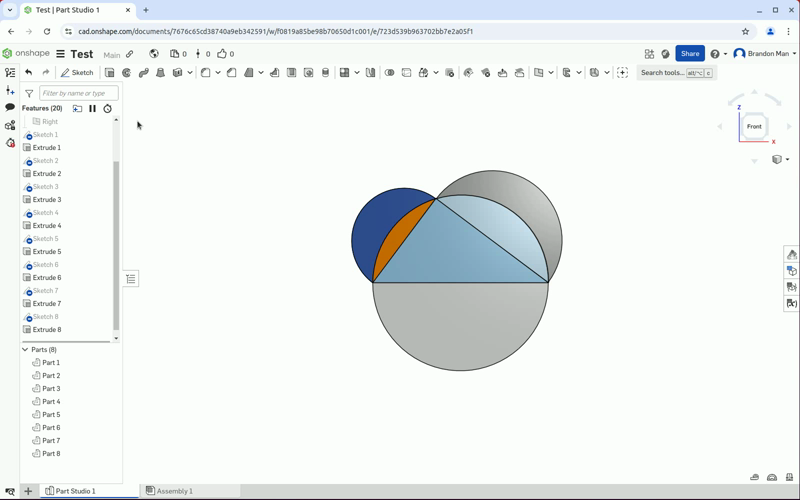
key(shift+h)
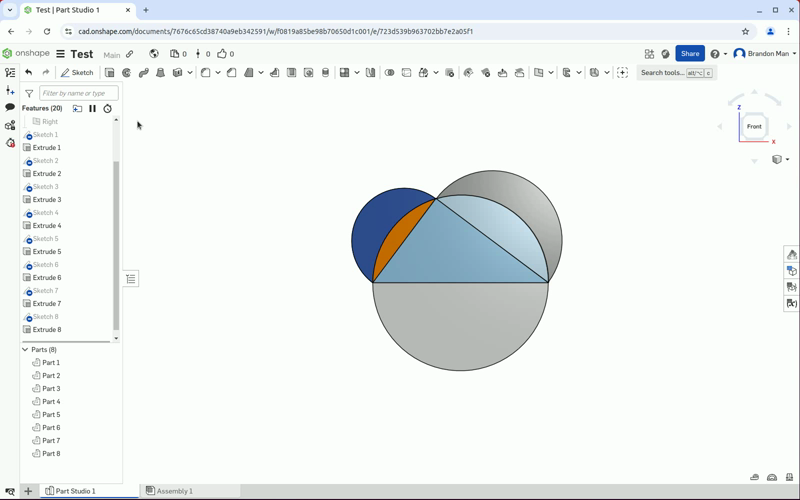
mouse_move(69, 137)
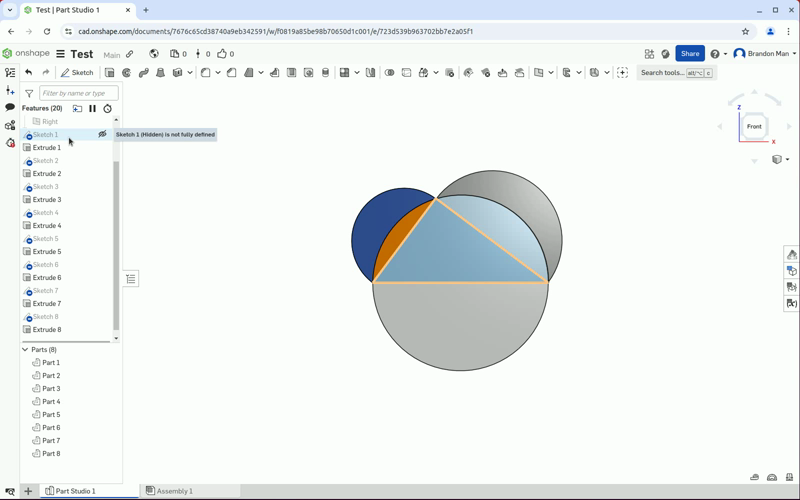
click(69, 137)
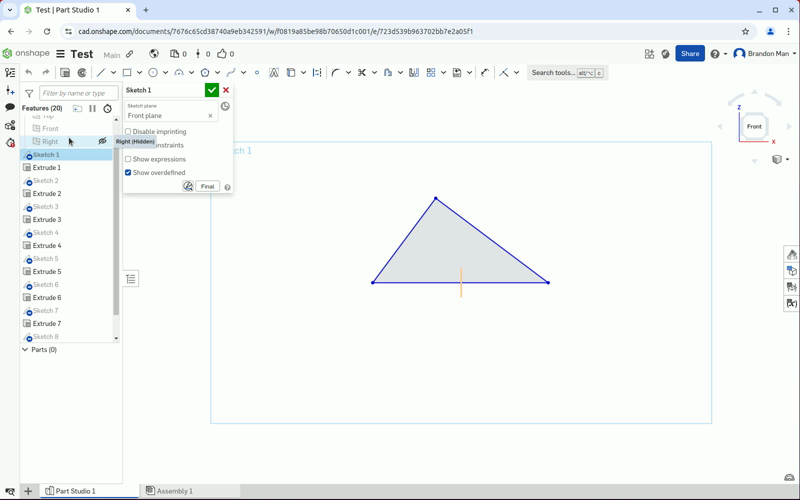
mouse_move(229, 92)
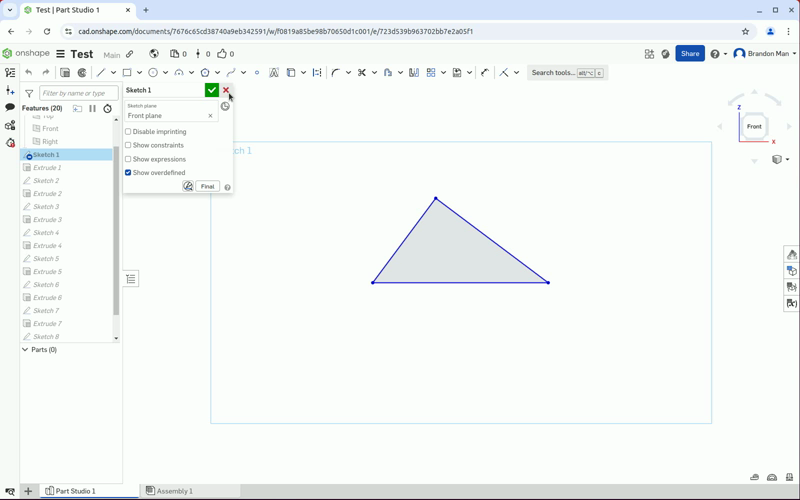
click(229, 92)
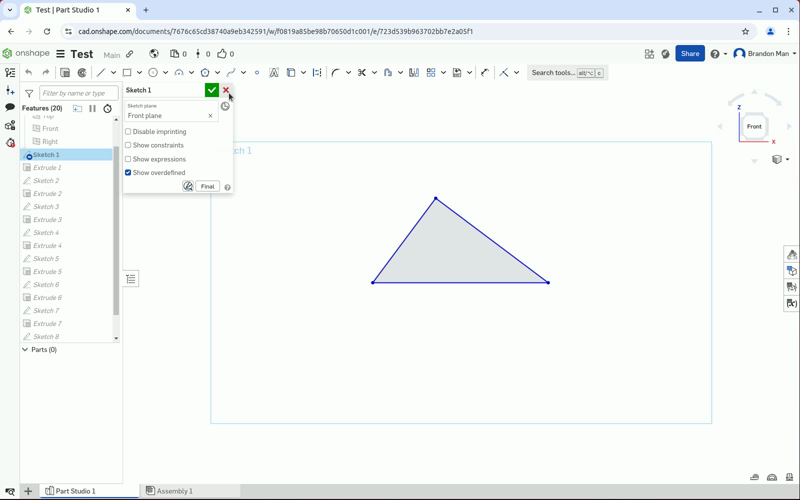
key(shift+s)
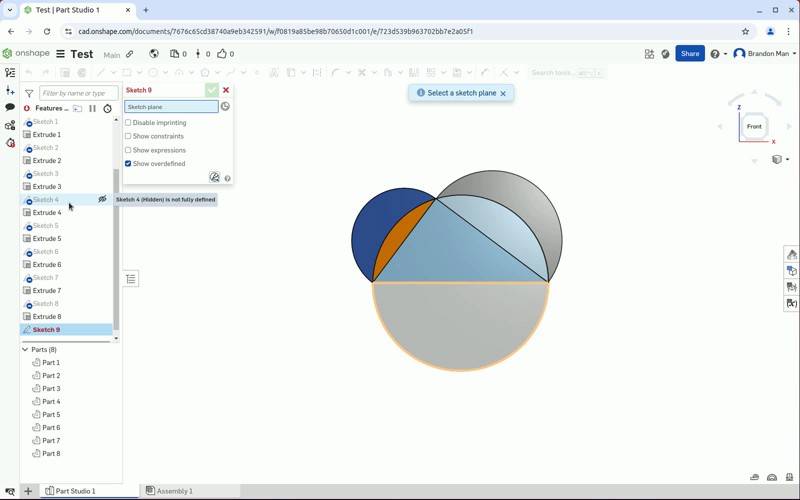
scroll(3)
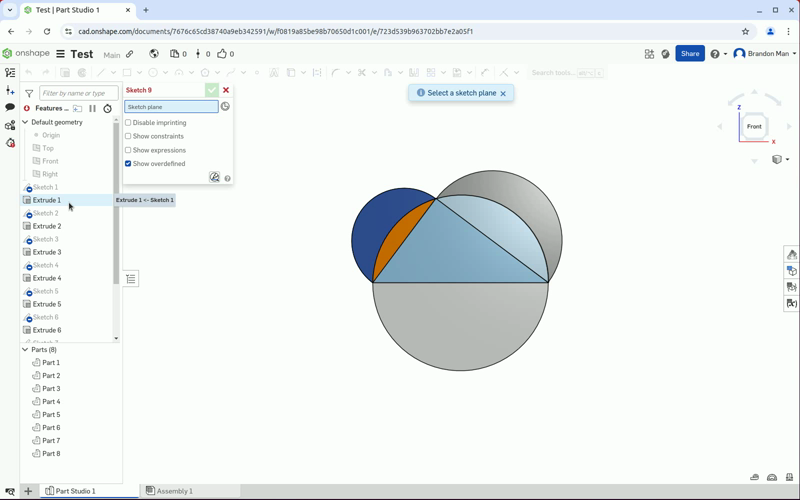
mouse_move(69, 163)
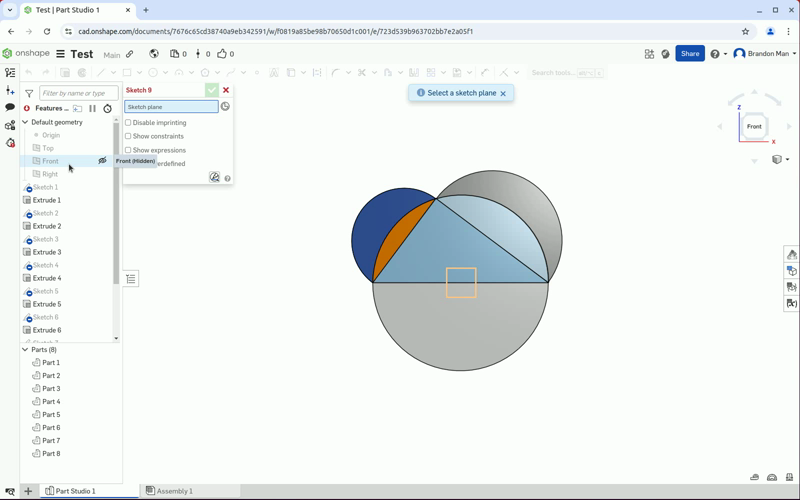
click(69, 163)
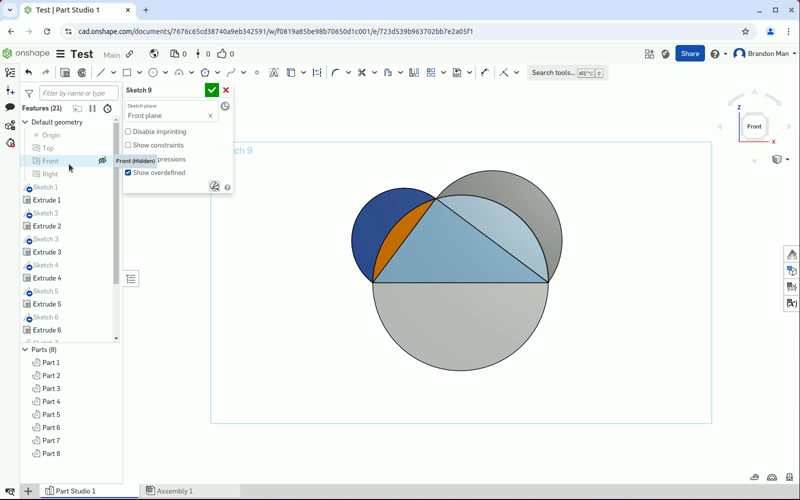
mouse_move(73, 352)
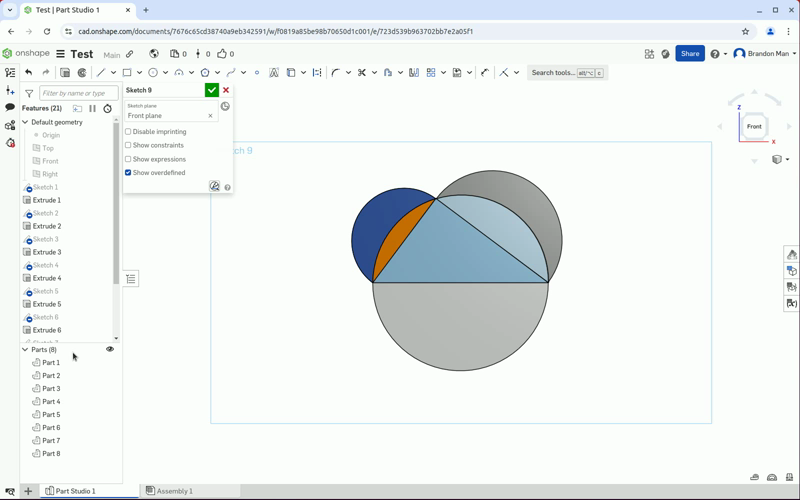
key(y)
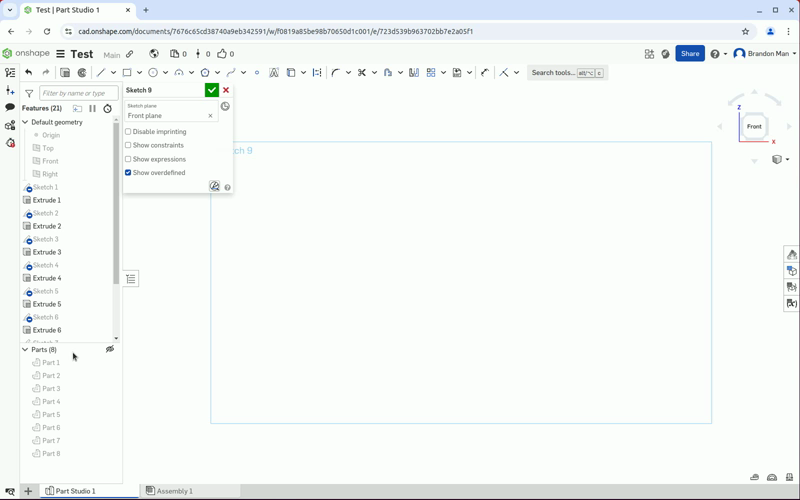
key(l)
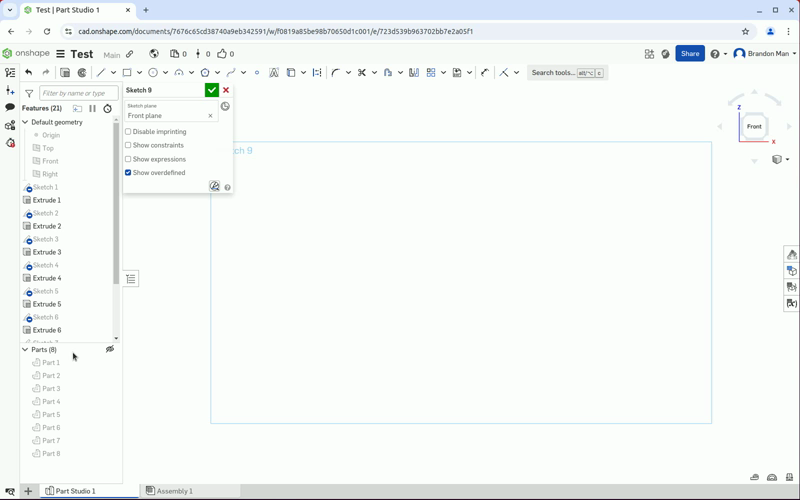
key_down(shift)
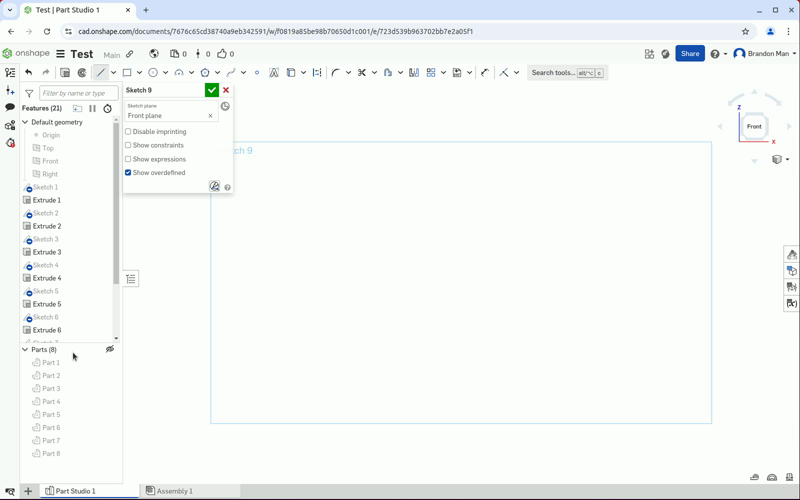
mouse_move(436, 198)
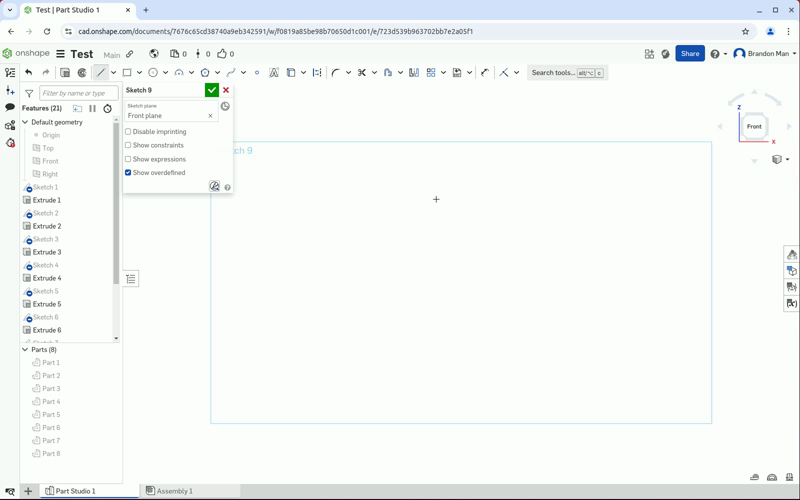
click(436, 198)
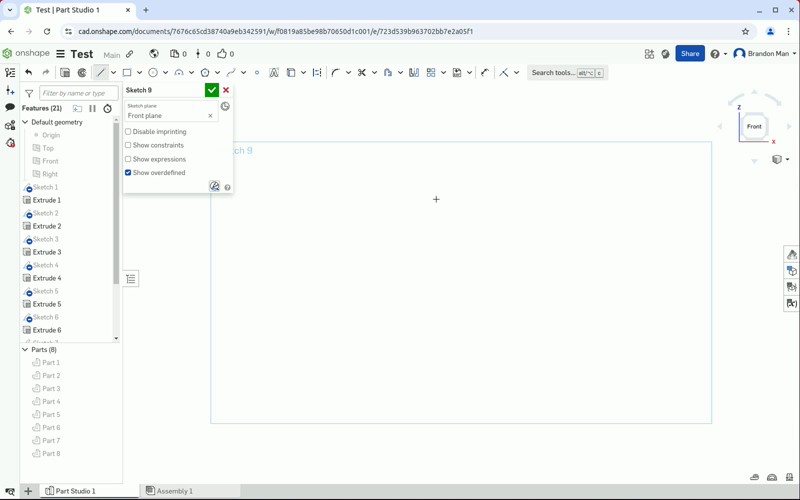
key_up(shift)
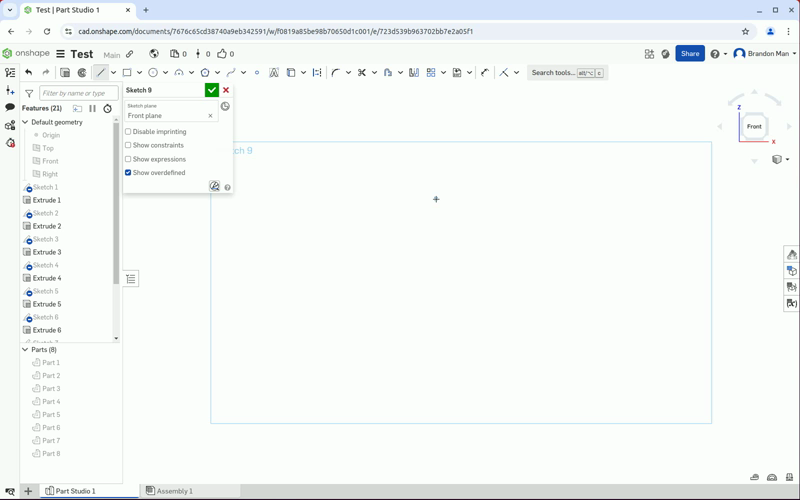
key_down(shift)
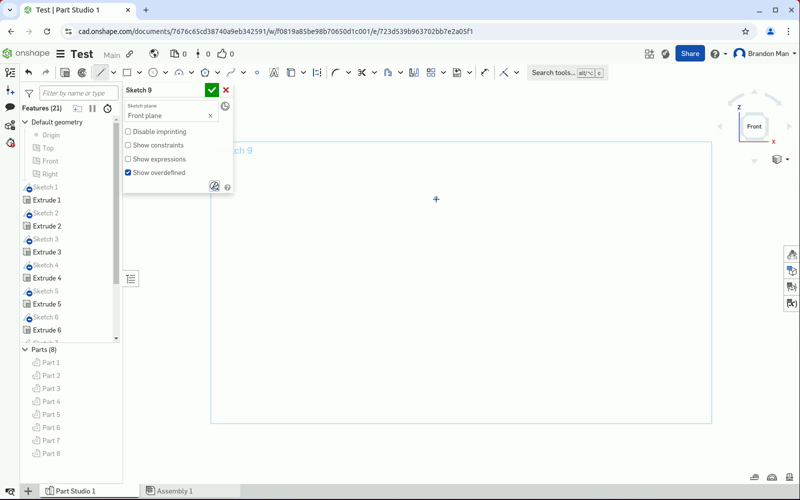
mouse_move(548, 282)
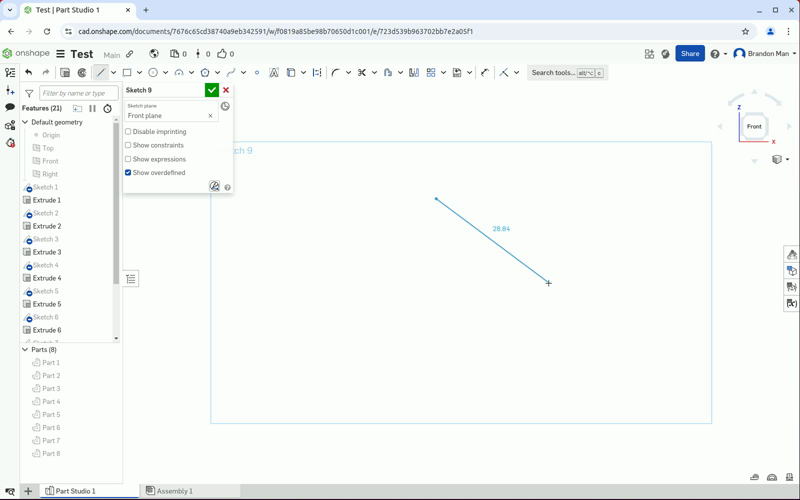
click(548, 282)
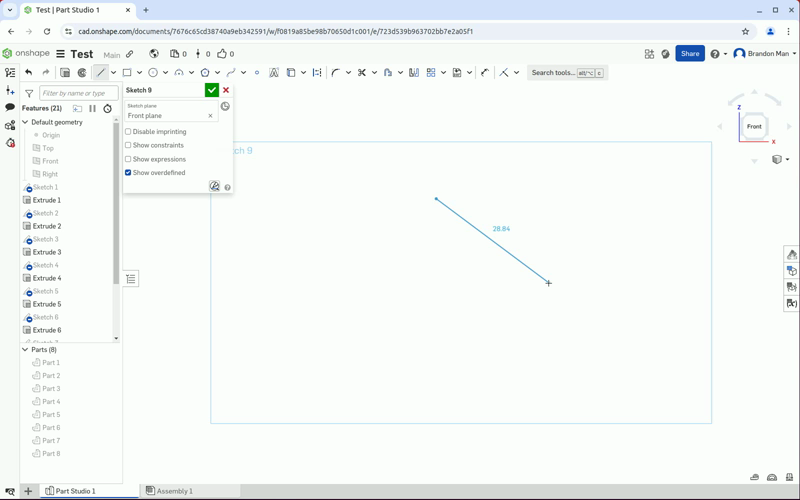
key_up(shift)
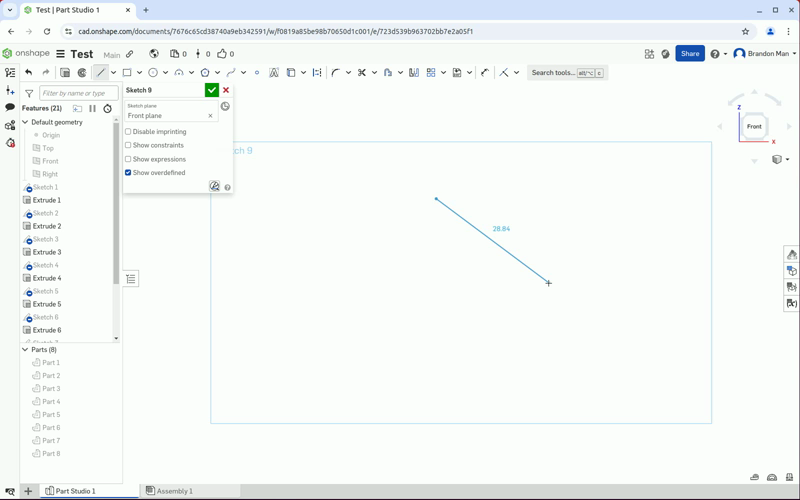
key(esc)
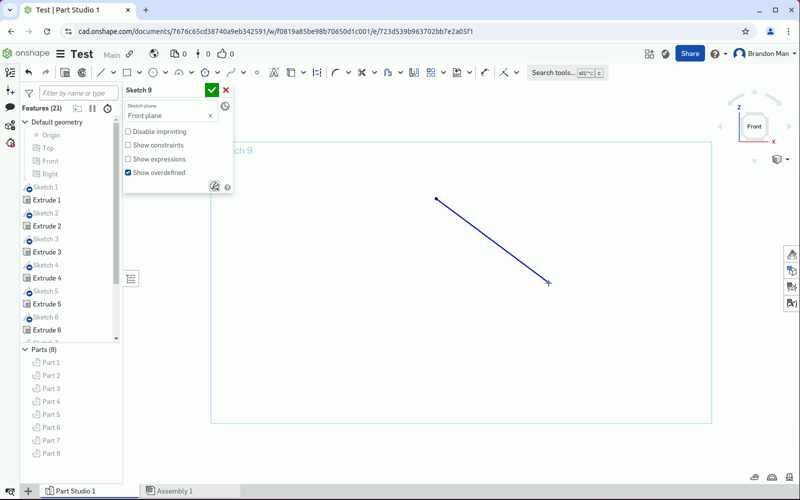
key(a)
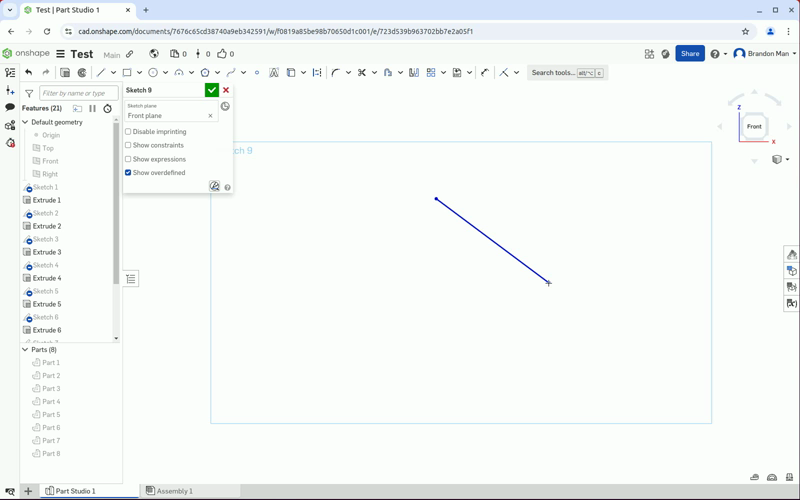
mouse_move(548, 282)
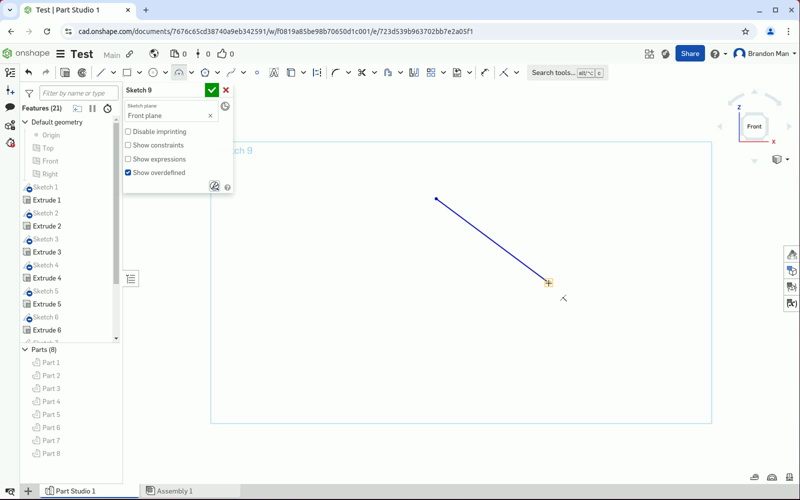
click(548, 282)
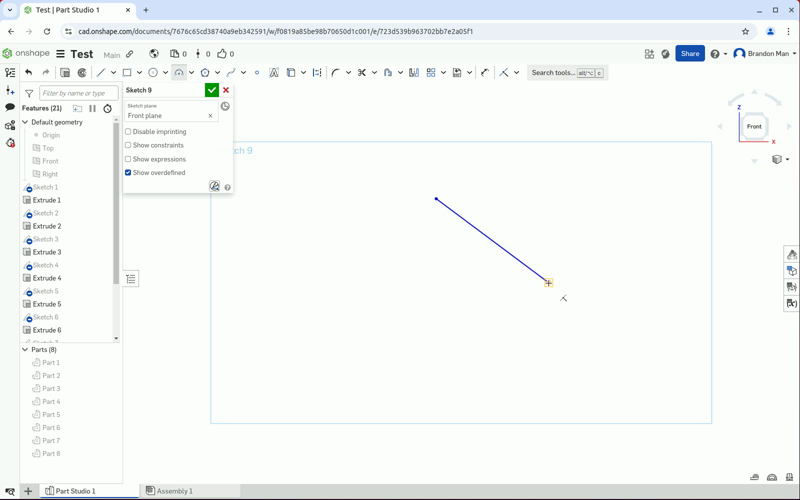
mouse_move(436, 198)
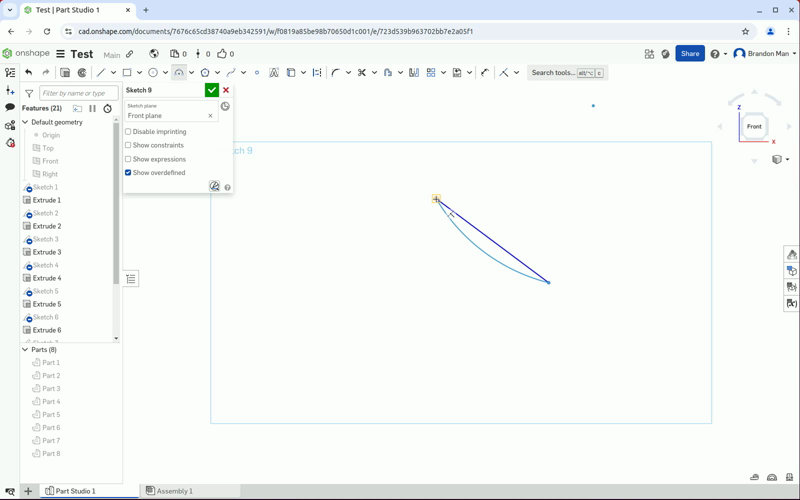
click(436, 198)
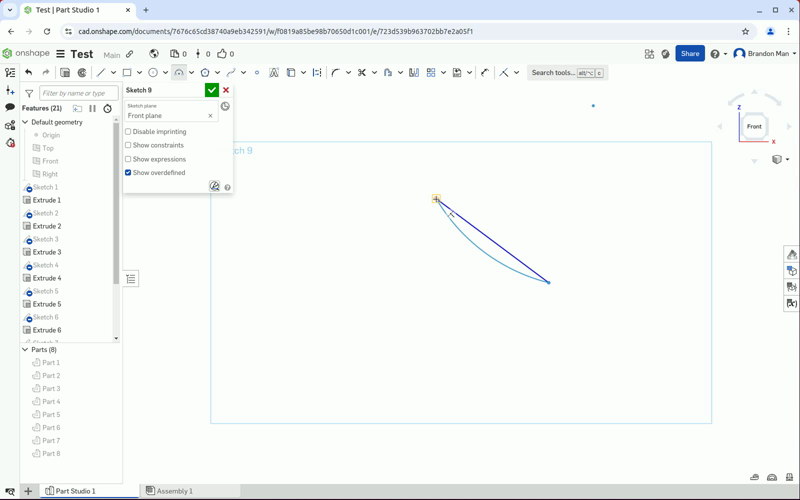
key_down(shift)
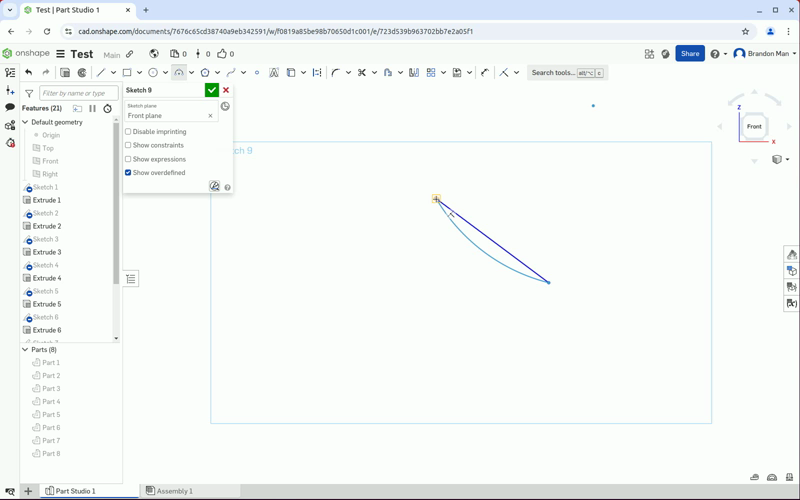
mouse_move(513, 212)
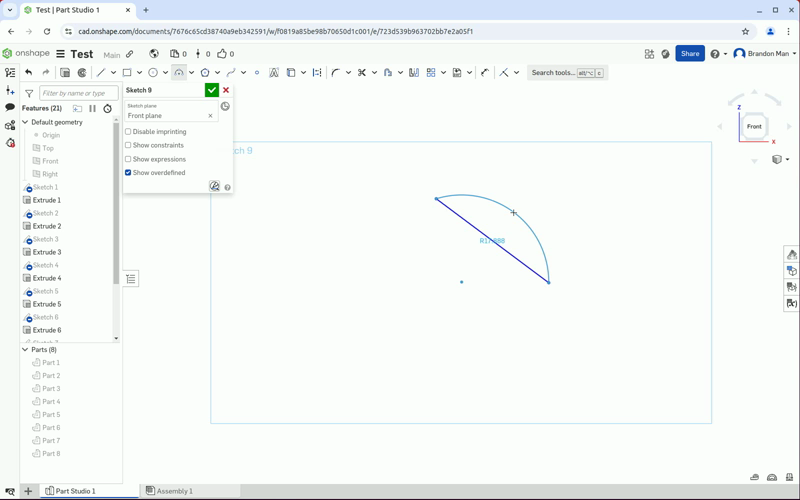
click(513, 212)
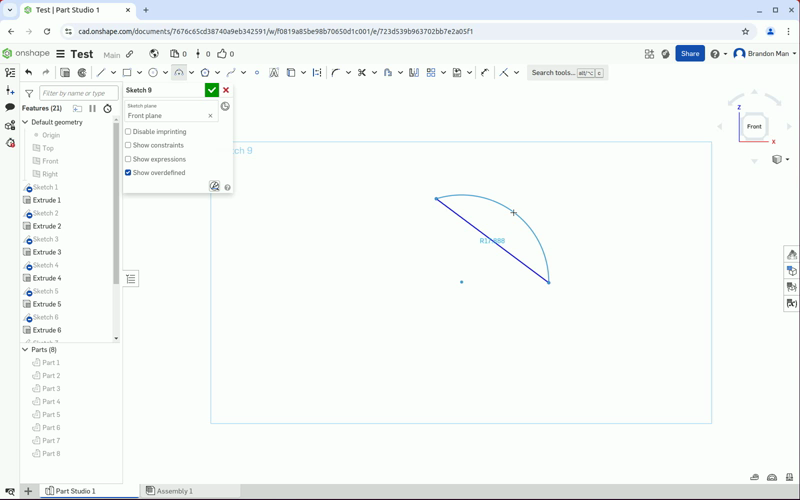
key_up(shift)
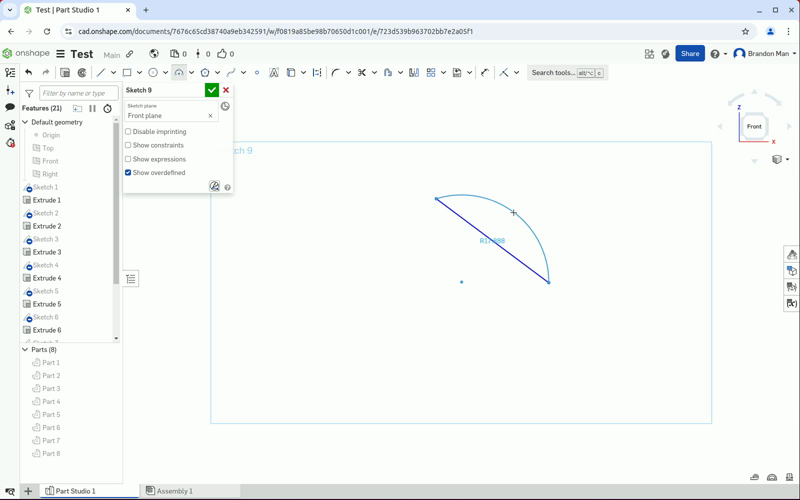
key(esc)
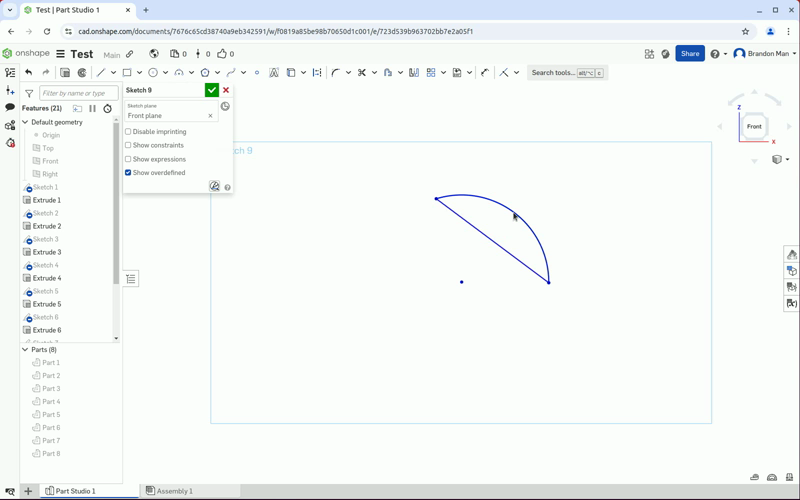
mouse_move(491, 205)
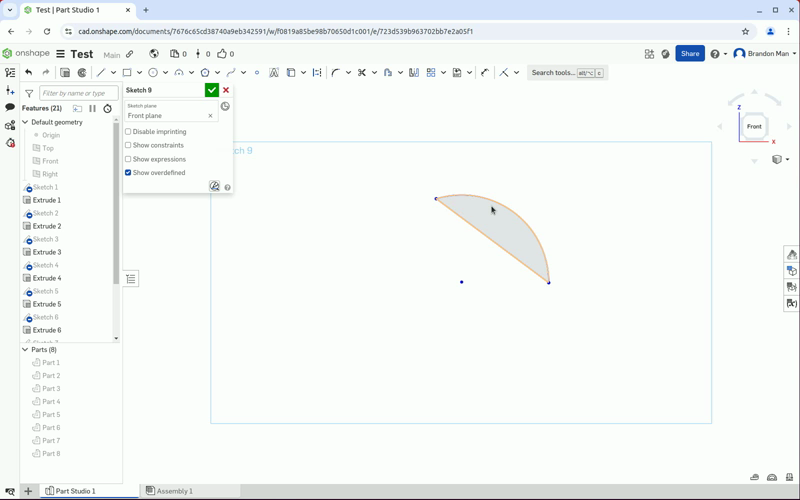
click(491, 205)
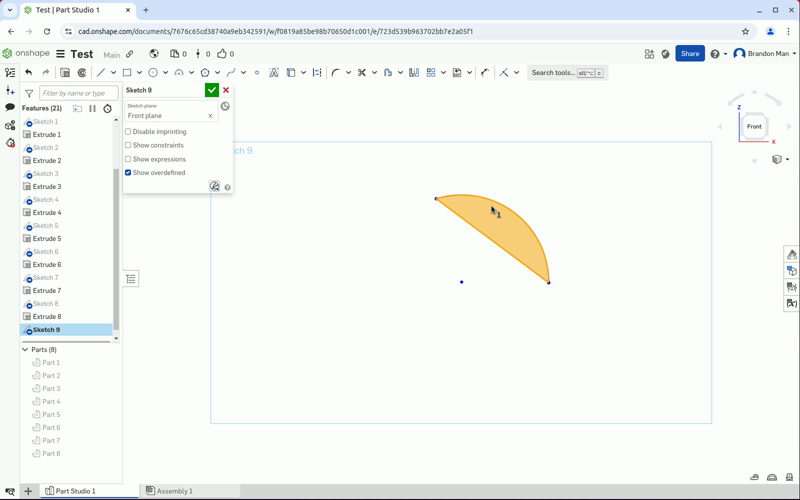
mouse_move(73, 352)
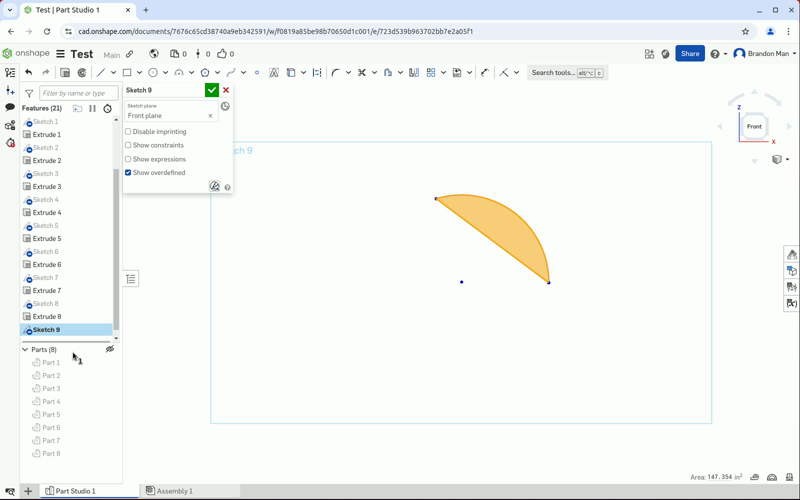
key(shift+y)
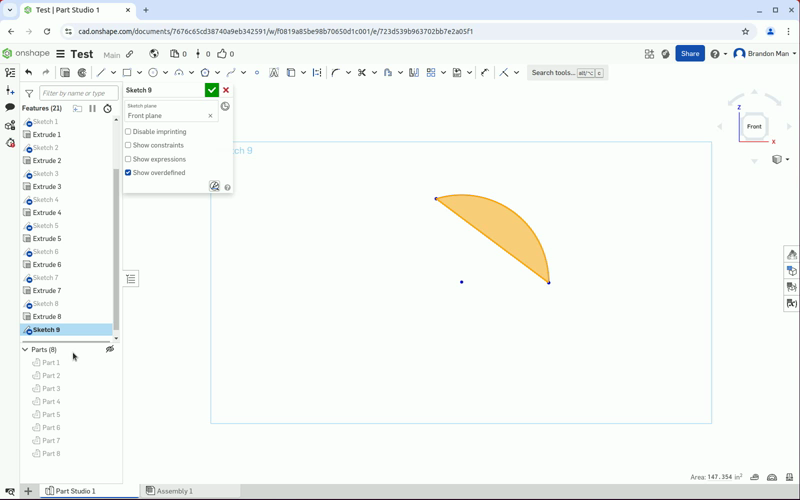
key(shift+e)
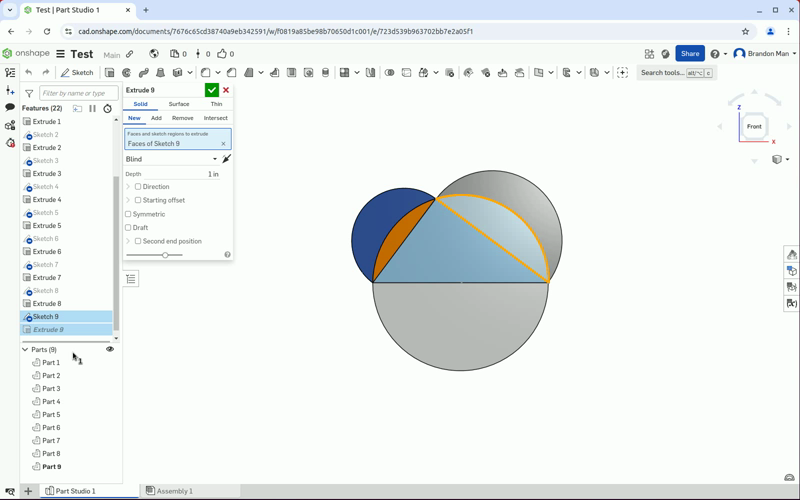
mouse_move(143, 106)
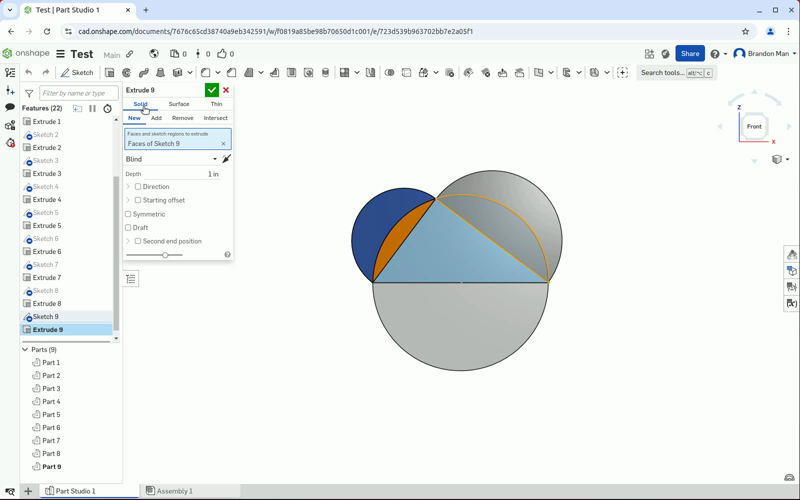
click(143, 106)
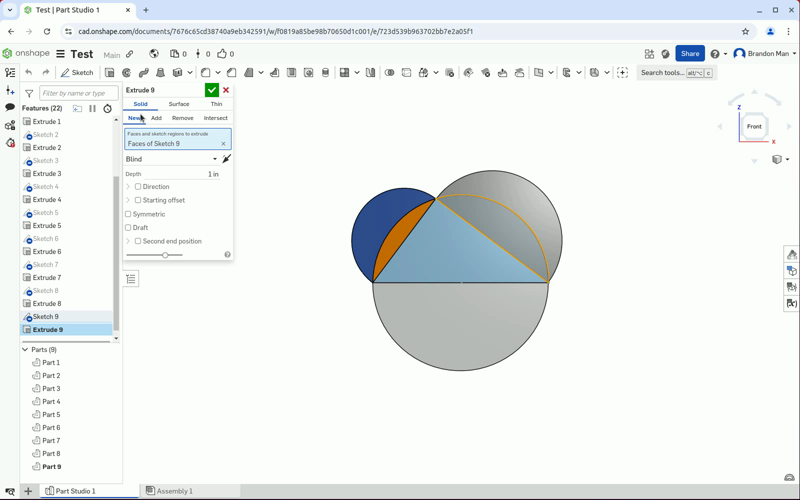
mouse_move(137, 120)
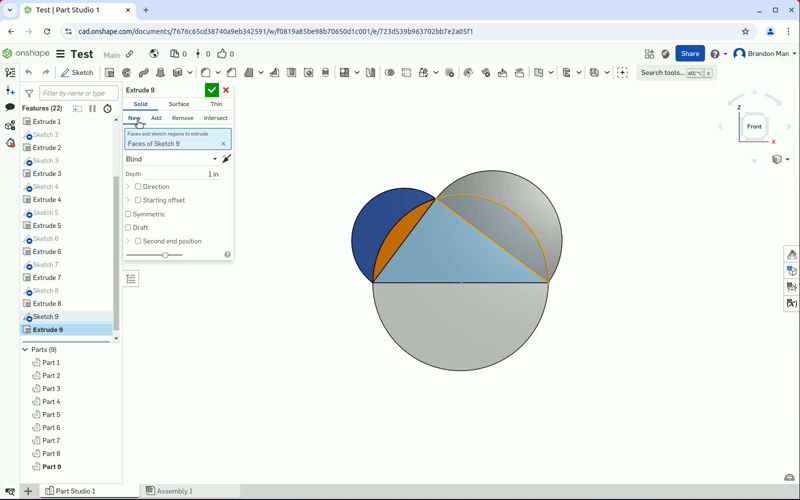
click(137, 120)
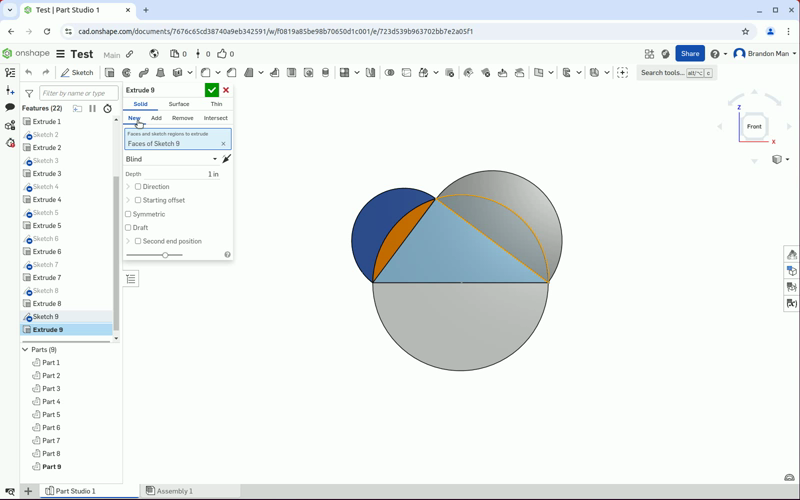
key(tab, 4)
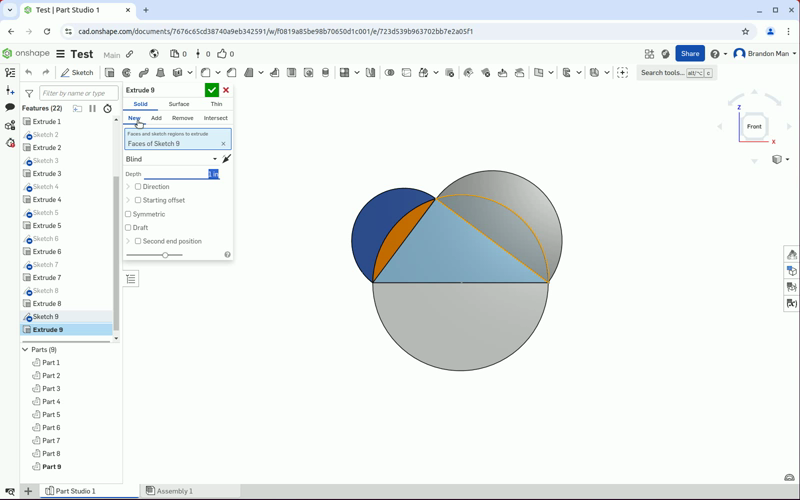
text(-1.926)
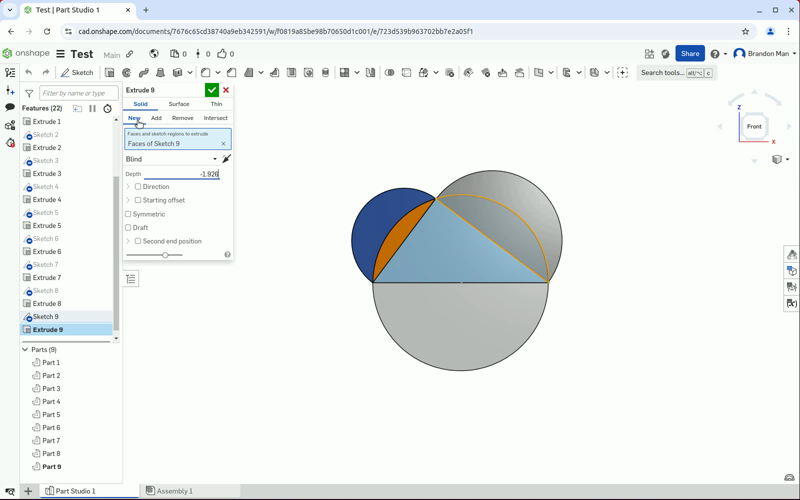
key(enter)
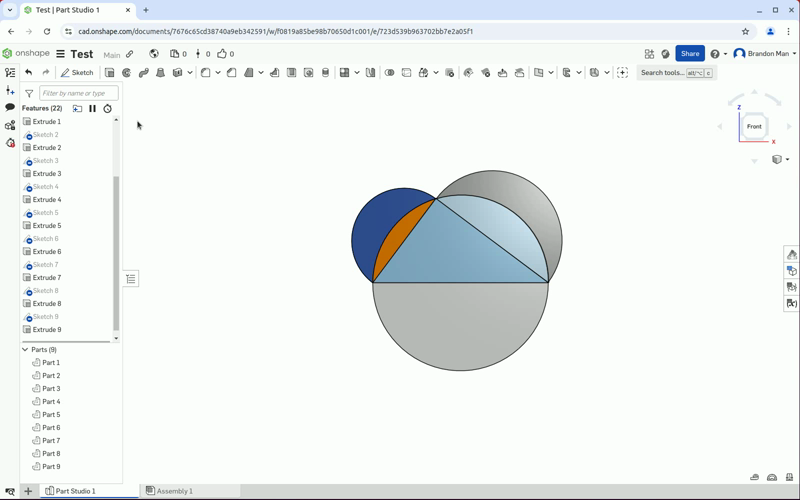
key(shift+h)
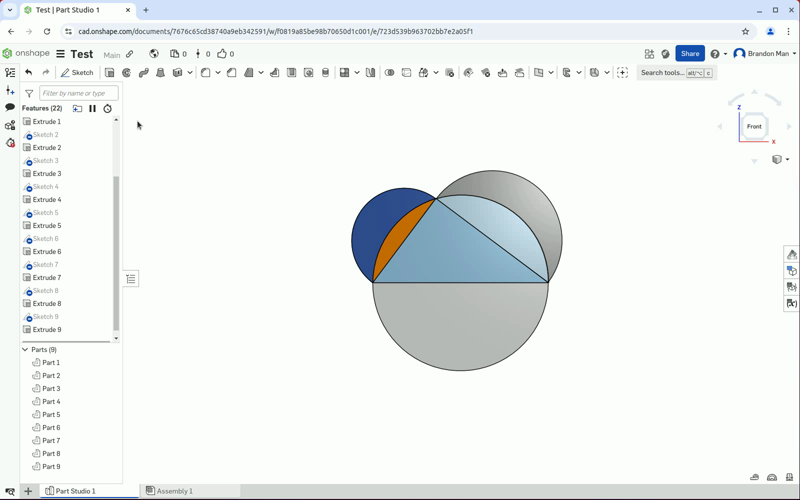
key(shift+h)
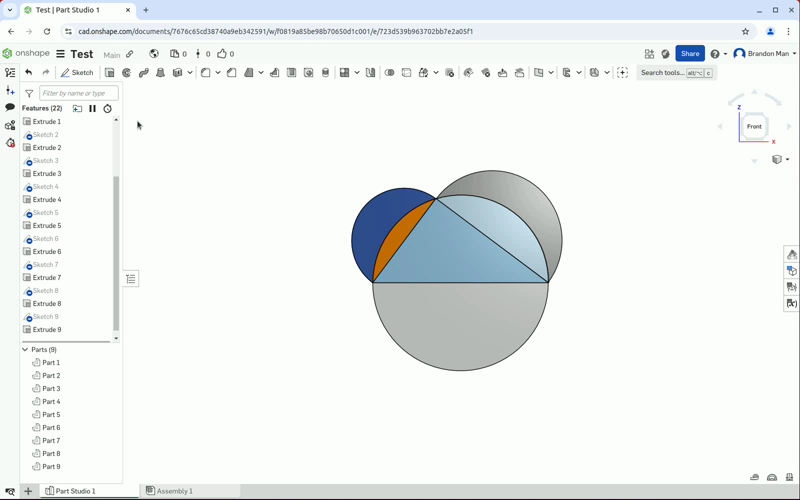
mouse_move(69, 111)
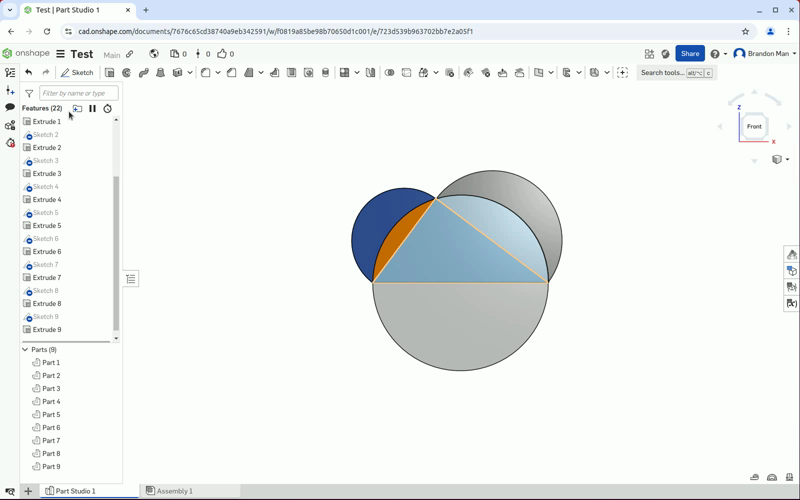
click(69, 111)
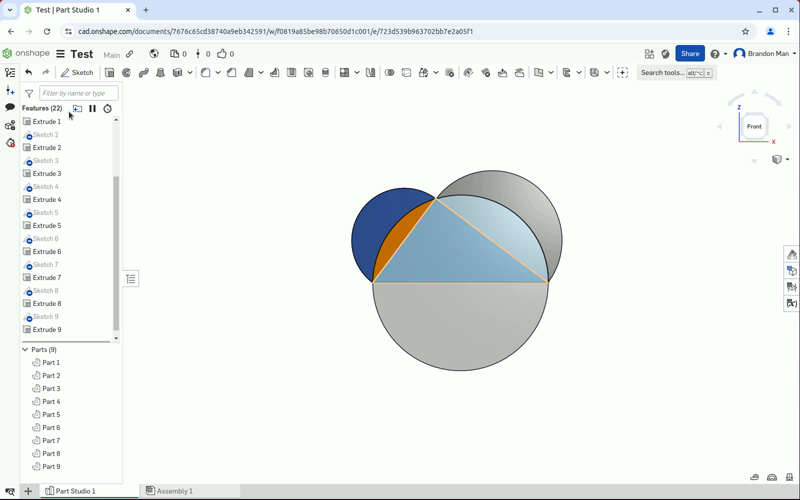
key(shift+s)
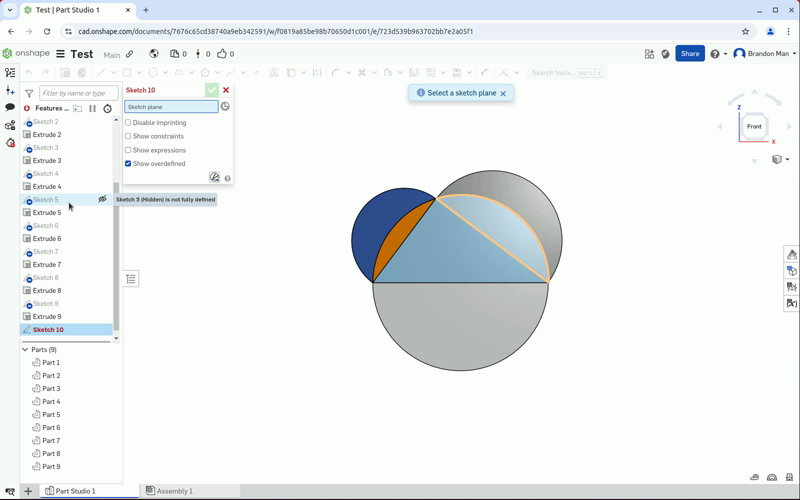
scroll(3)
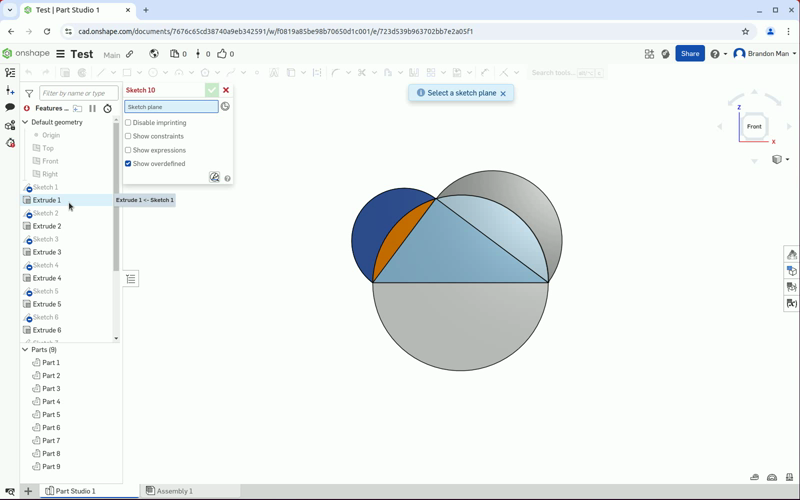
mouse_move(69, 163)
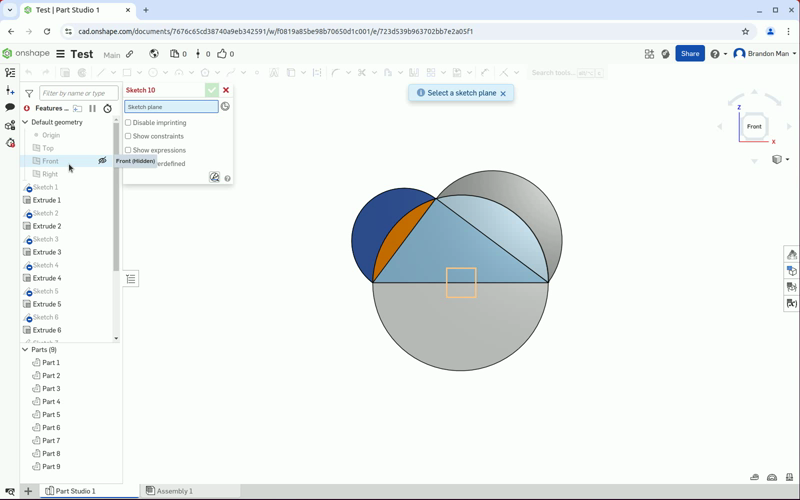
click(69, 163)
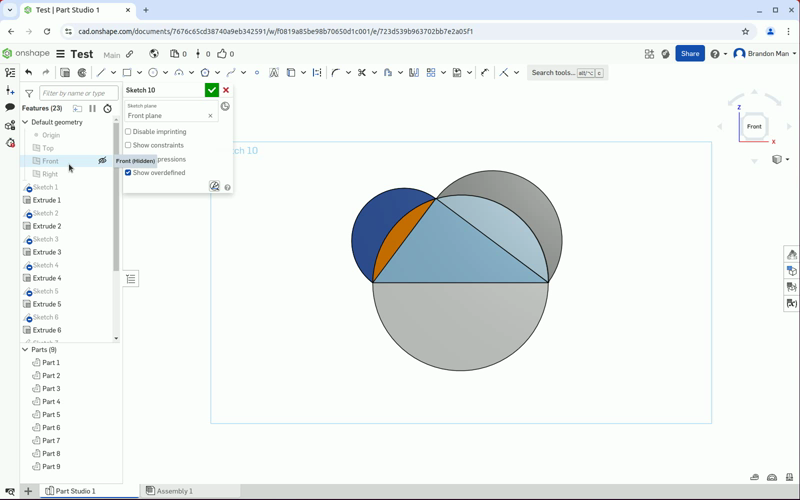
mouse_move(73, 352)
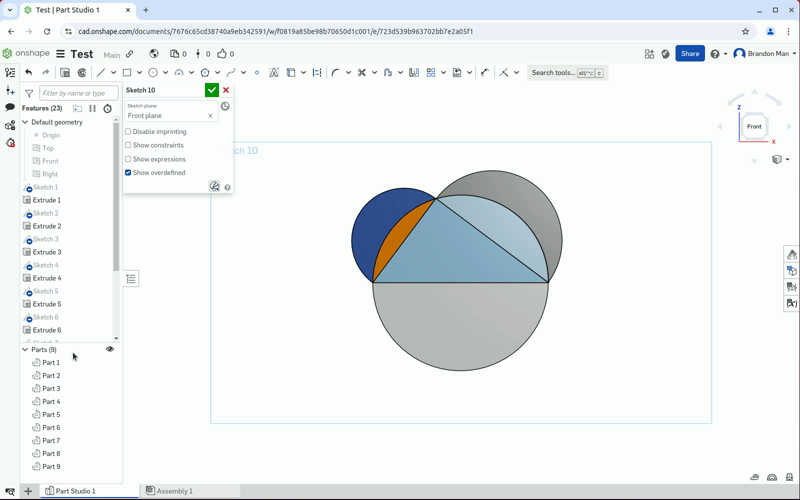
key(y)
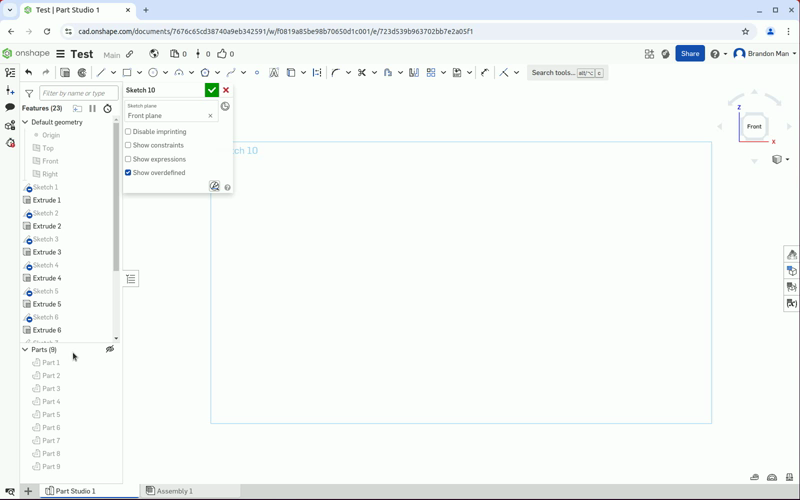
key(a)
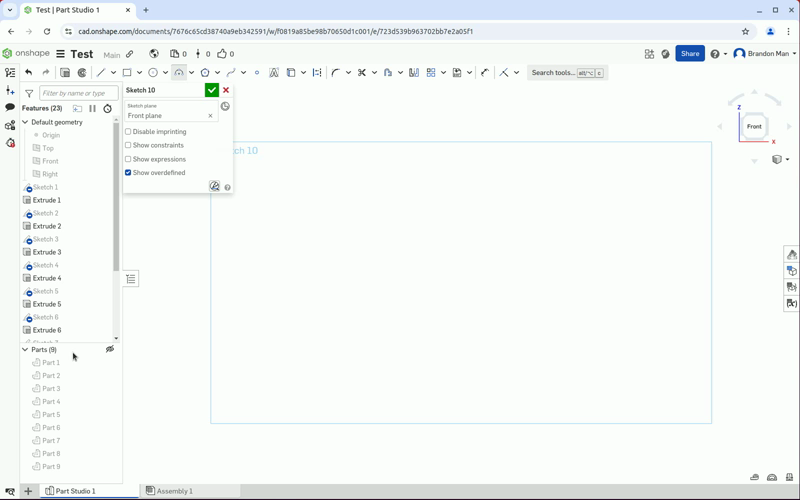
key_down(shift)
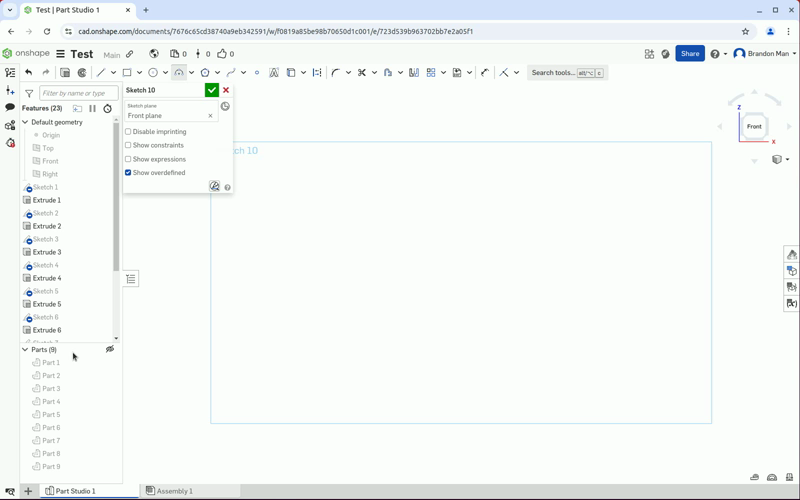
mouse_move(436, 198)
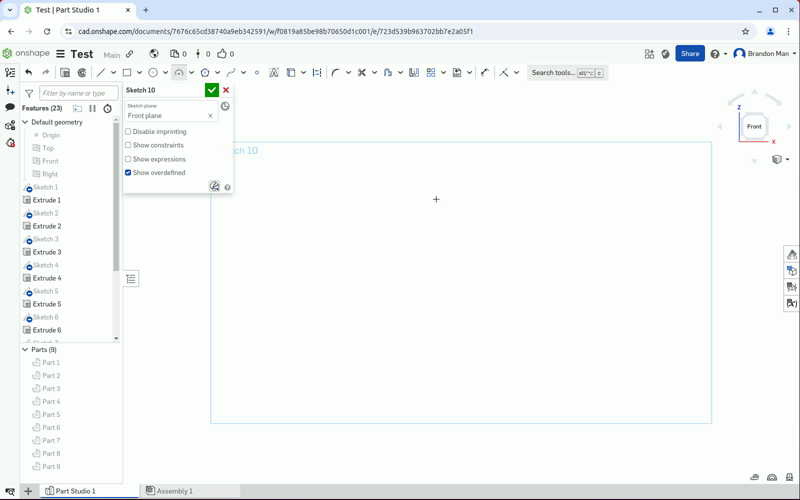
click(436, 198)
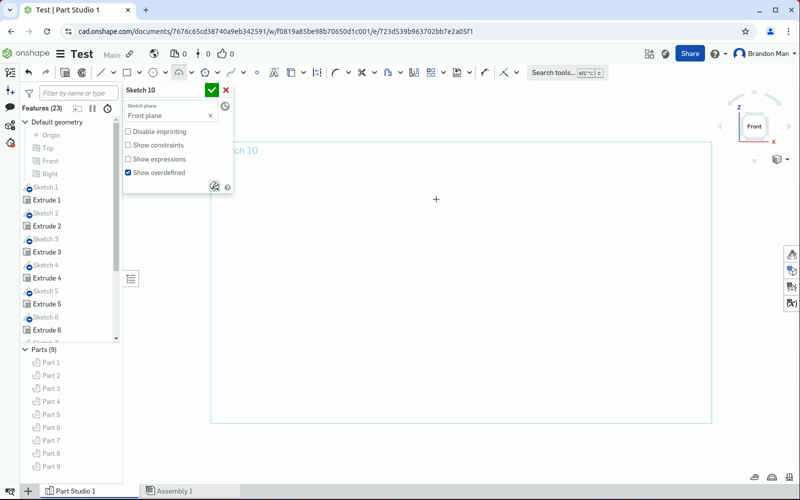
key_up(shift)
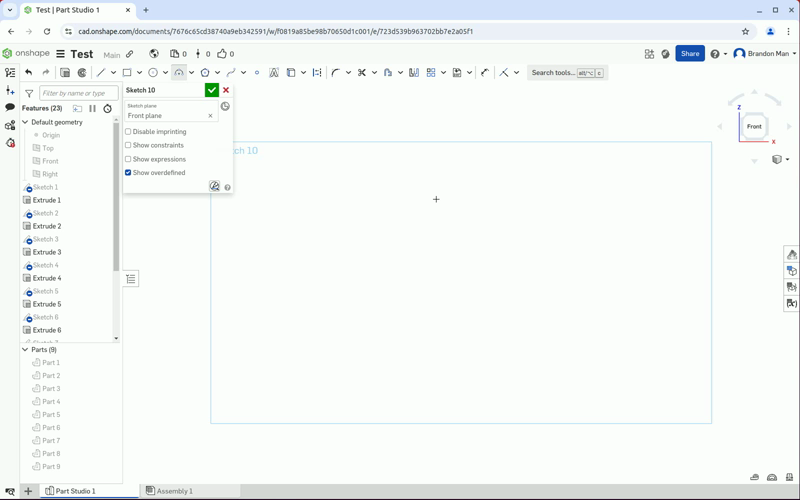
key_down(shift)
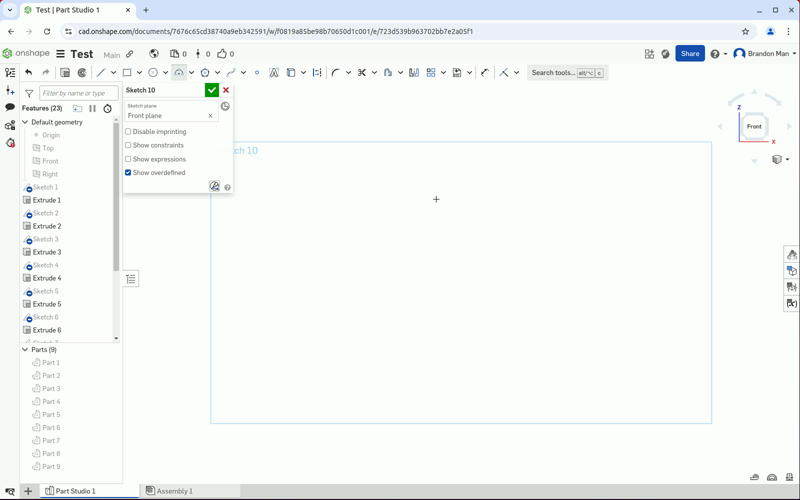
mouse_move(548, 282)
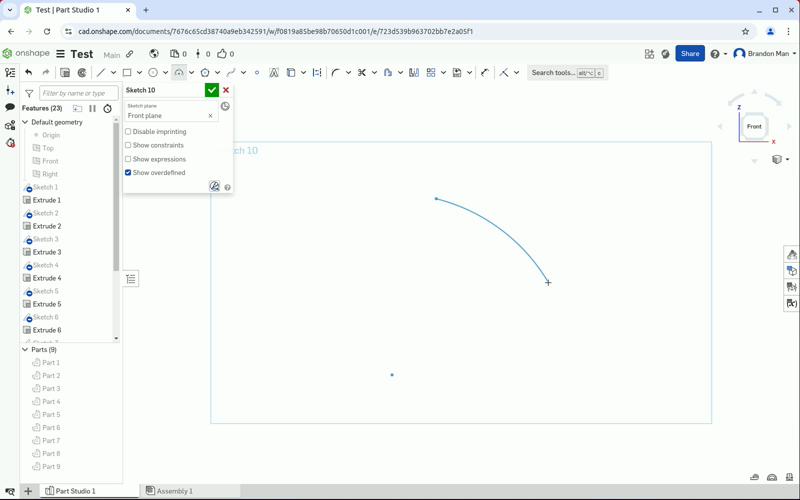
click(548, 282)
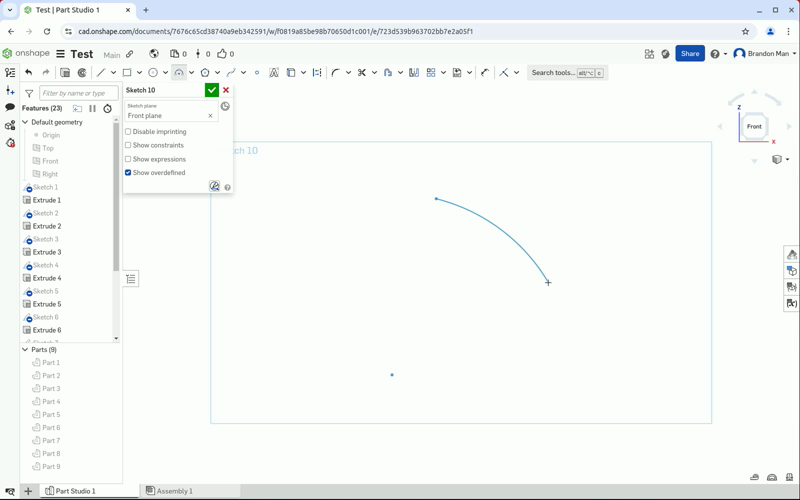
mouse_move(513, 212)
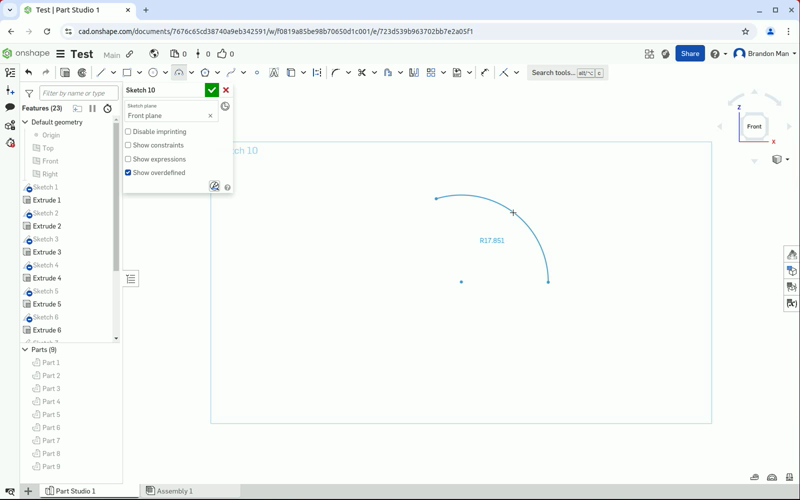
click(513, 212)
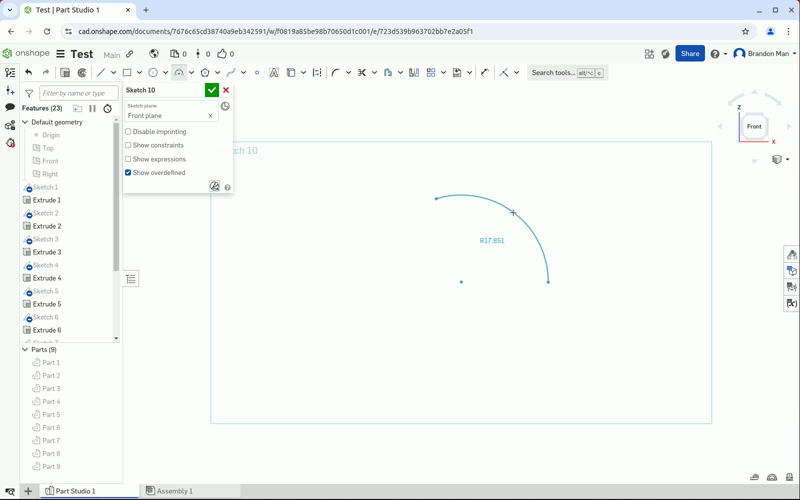
key_up(shift)
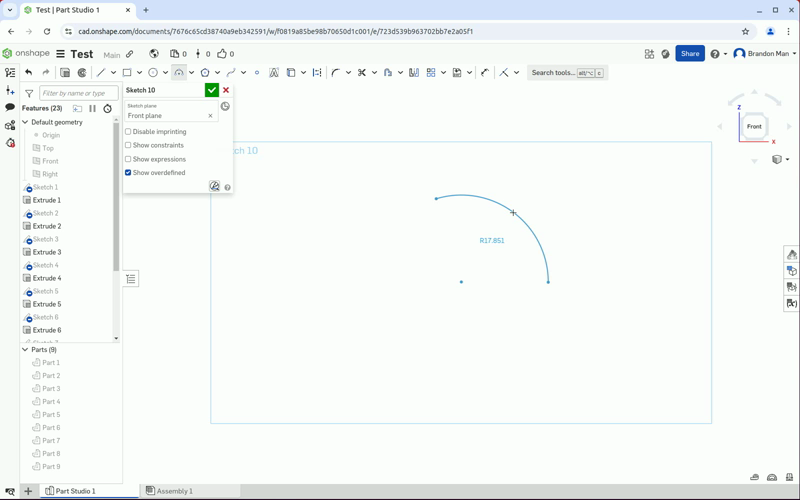
mouse_move(548, 282)
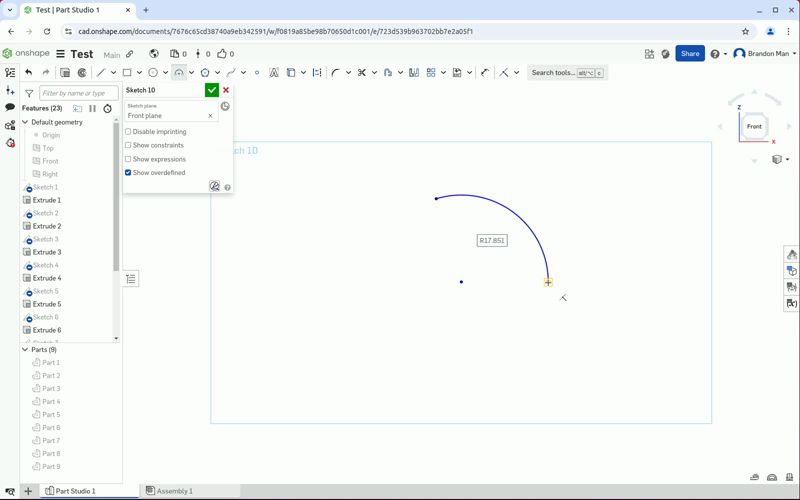
click(548, 282)
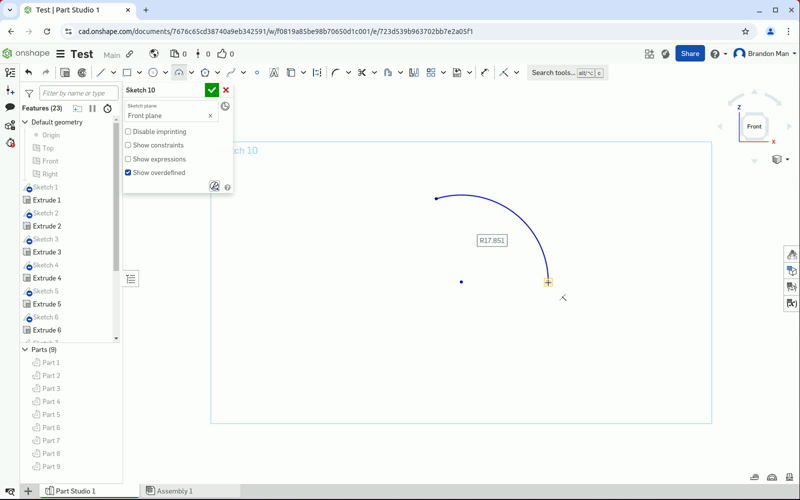
mouse_move(436, 198)
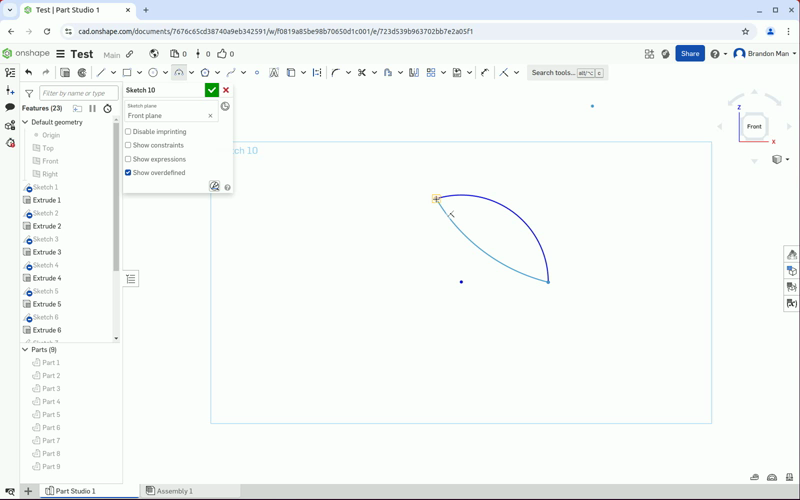
click(436, 198)
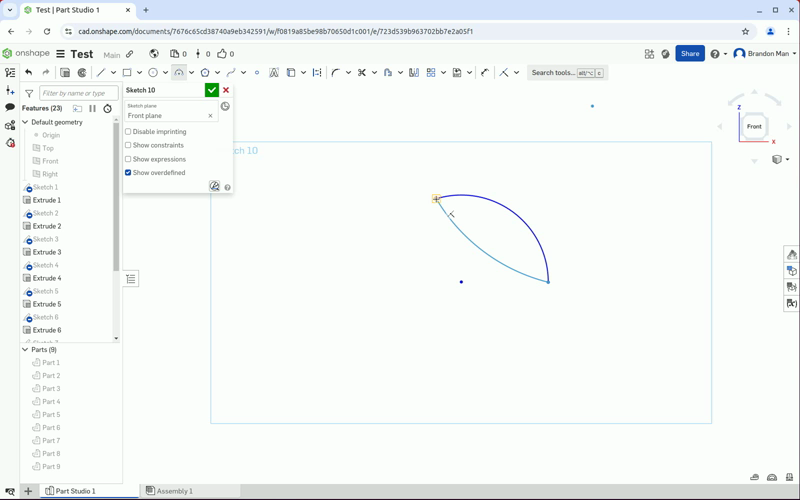
key_down(shift)
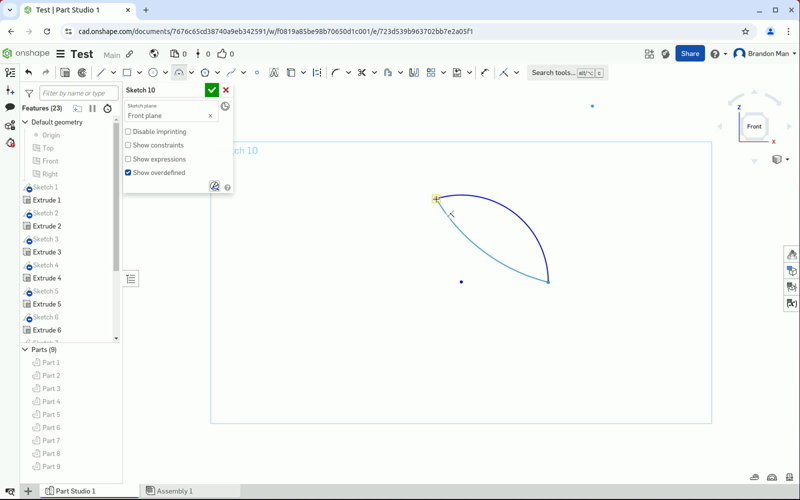
mouse_move(534, 184)
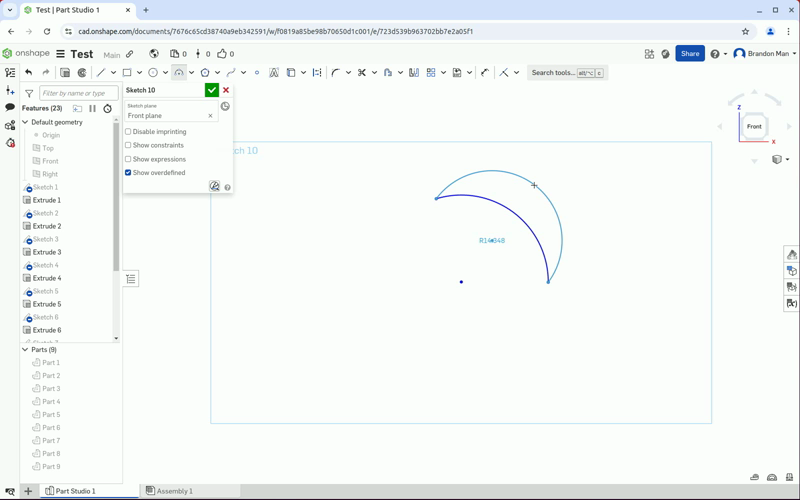
click(534, 184)
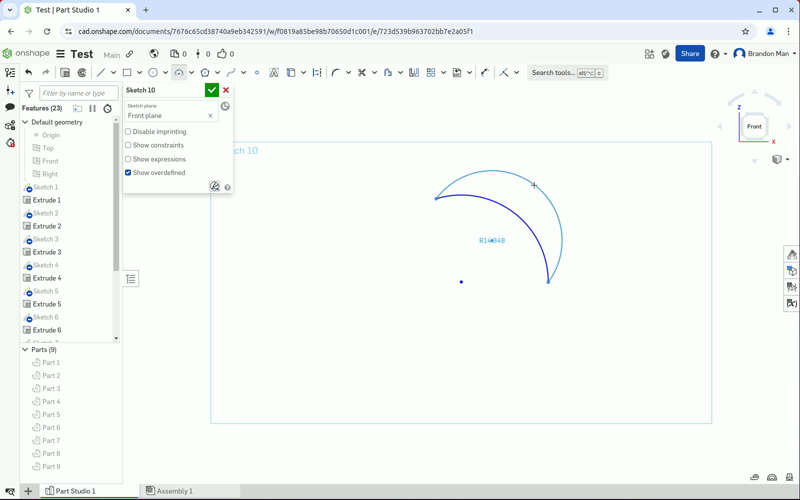
key_up(shift)
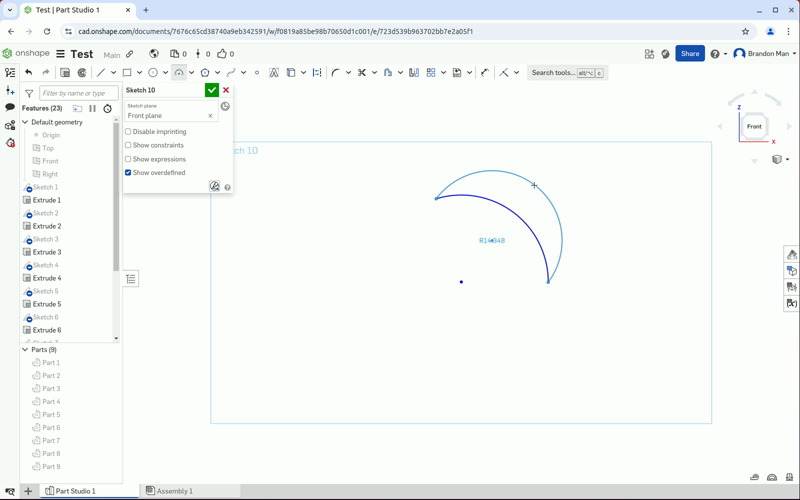
key(esc)
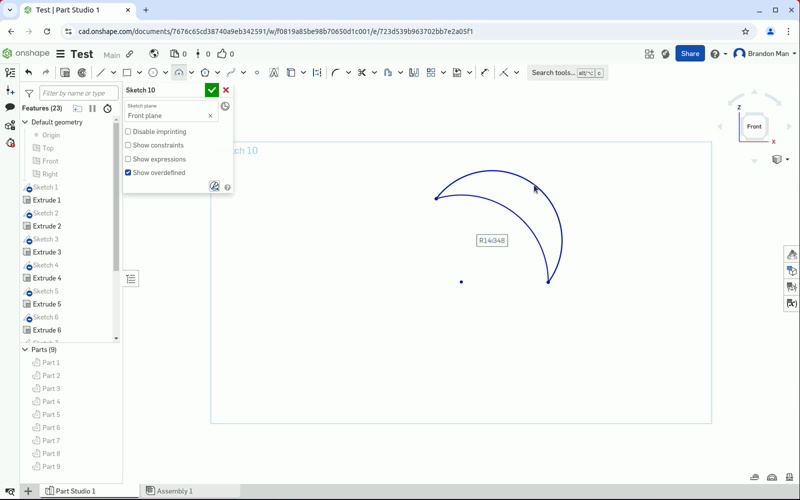
mouse_move(523, 214)
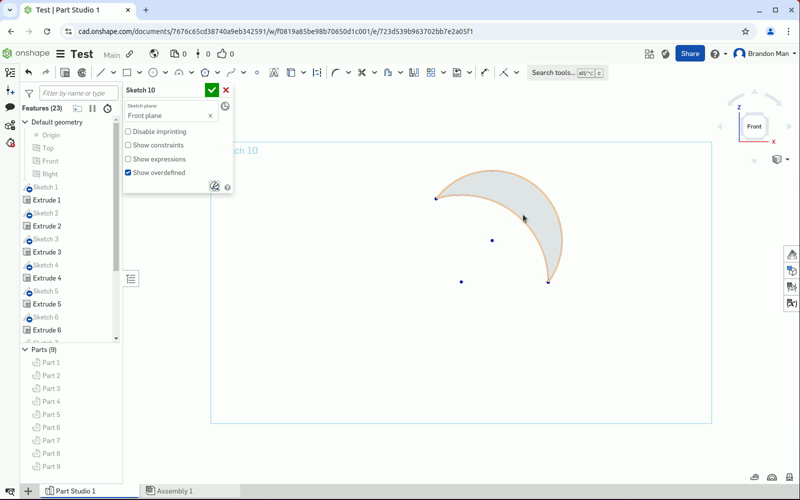
click(523, 214)
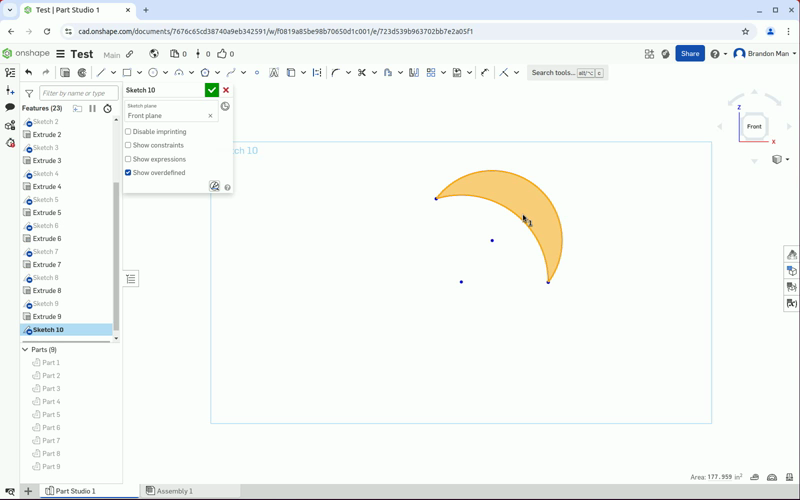
mouse_move(73, 352)
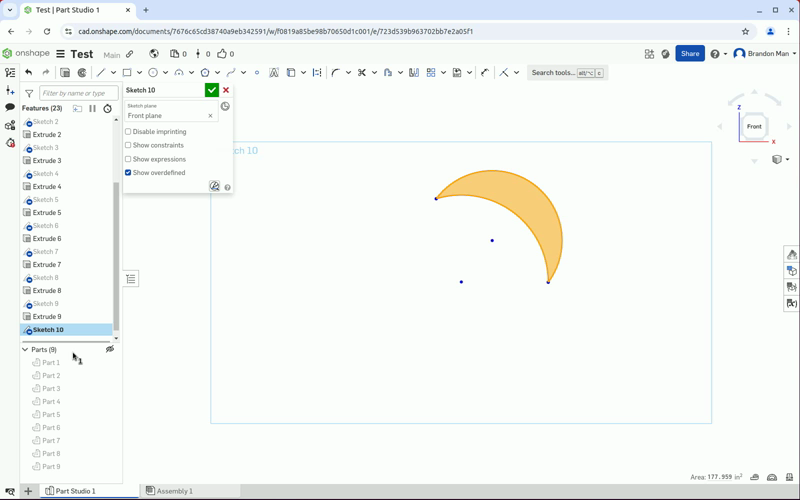
key(shift+y)
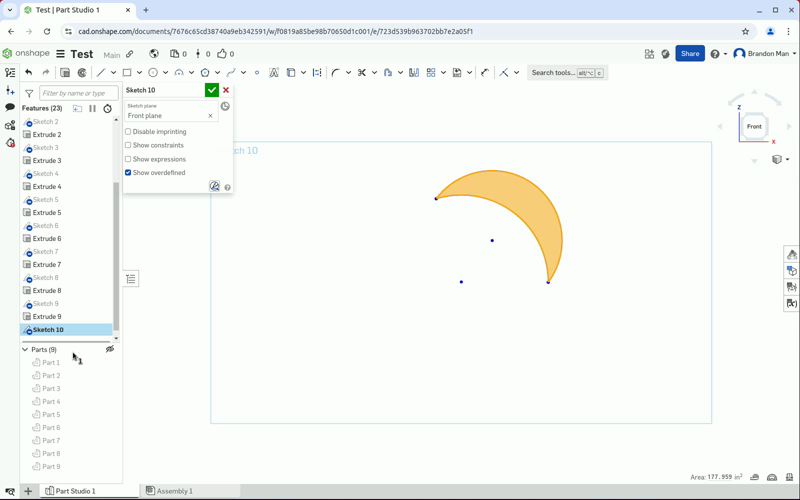
key(shift+e)
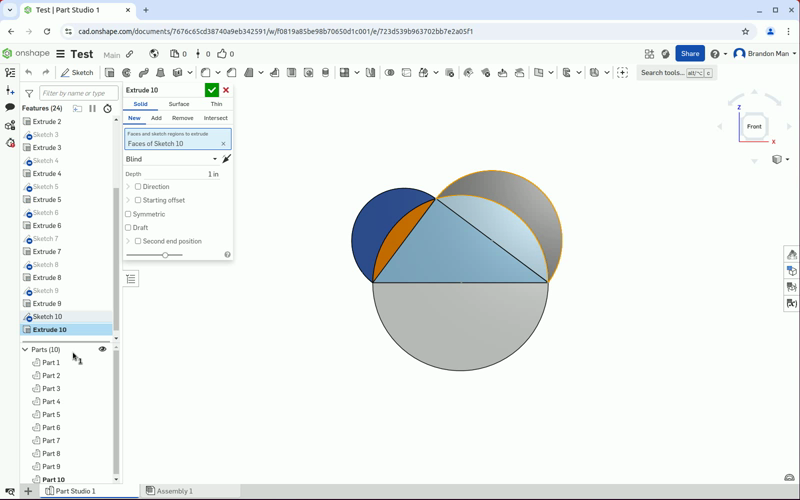
mouse_move(143, 106)
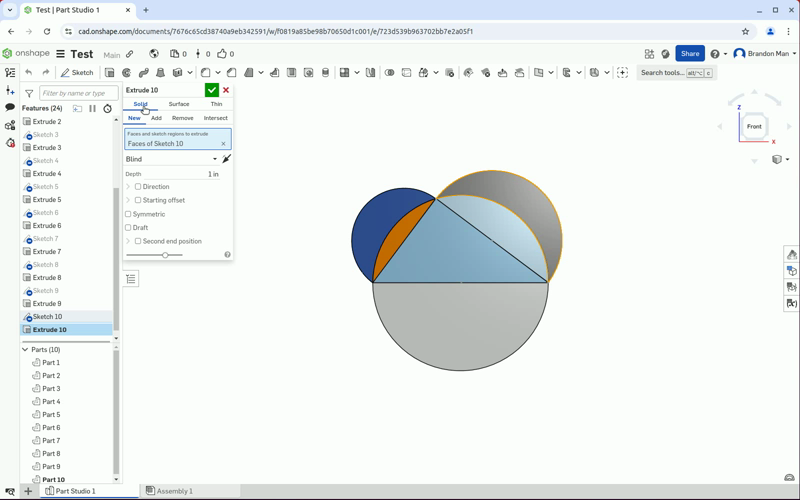
click(143, 106)
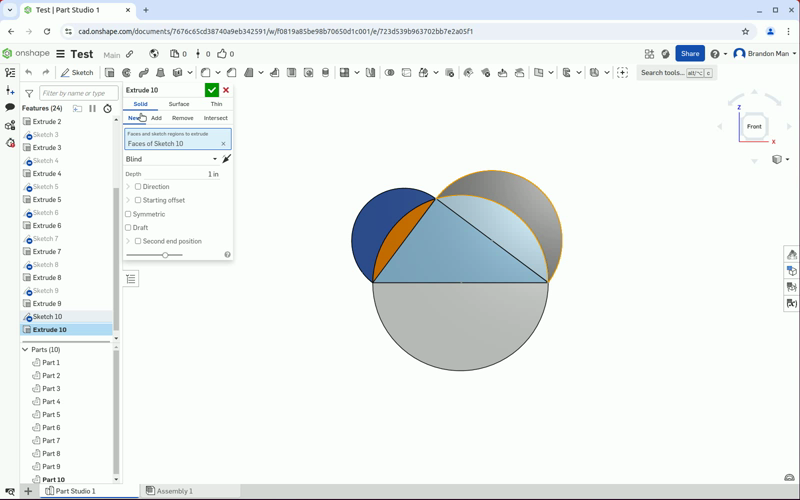
mouse_move(137, 120)
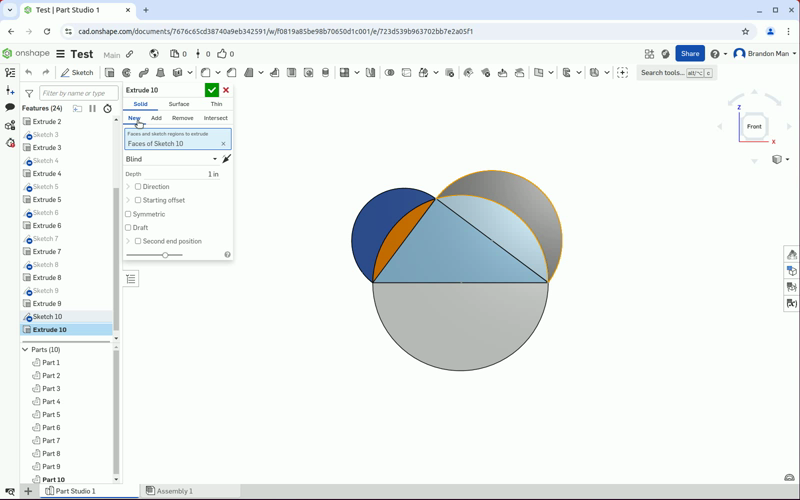
click(137, 120)
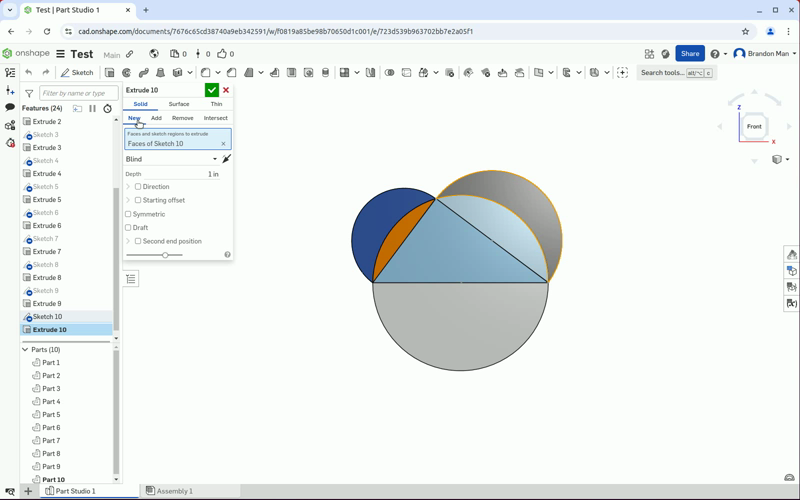
key(tab, 4)
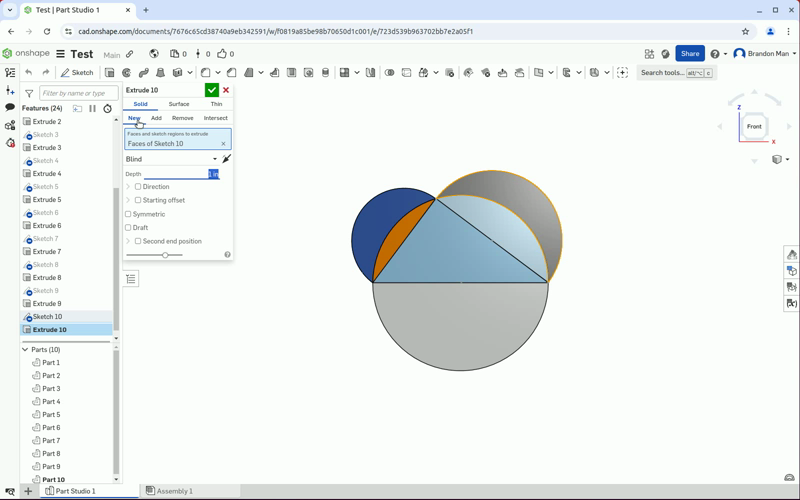
text(-1.926)
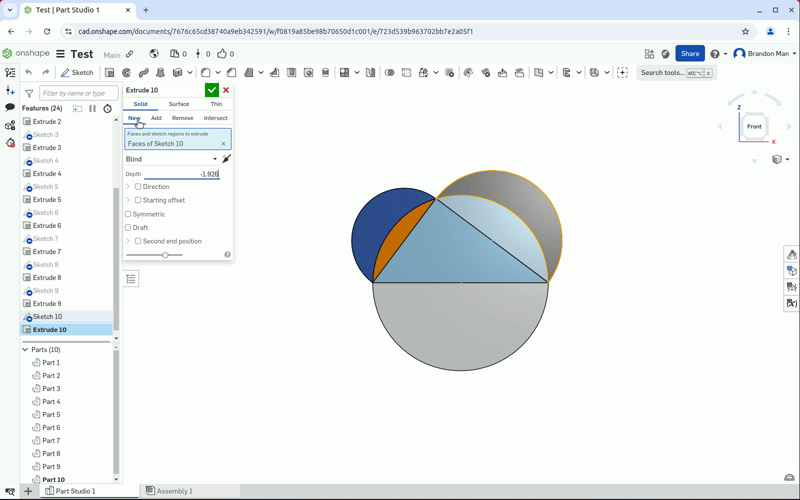
key(enter)
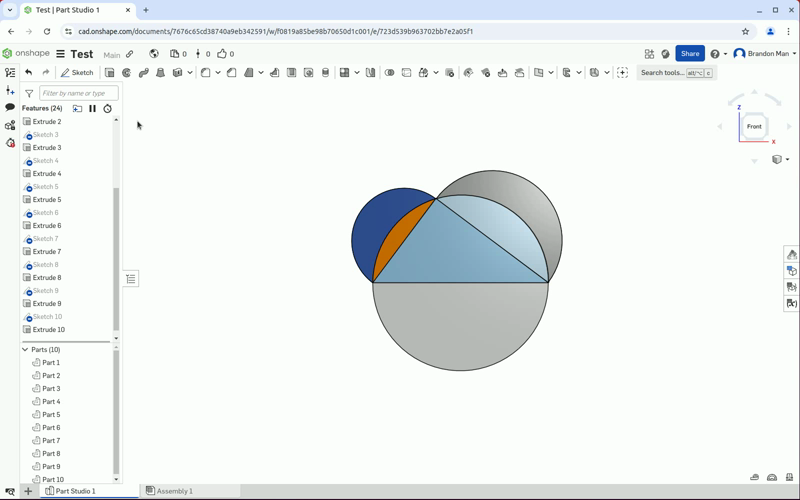
key(shift+h)
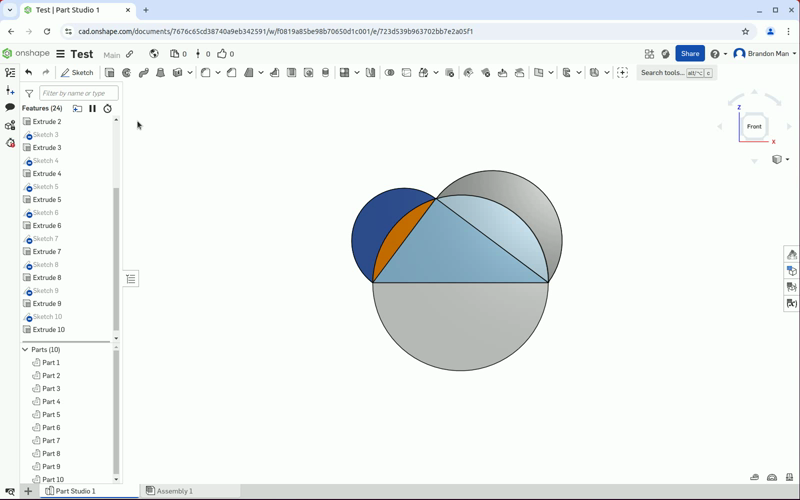
key(shift+h)
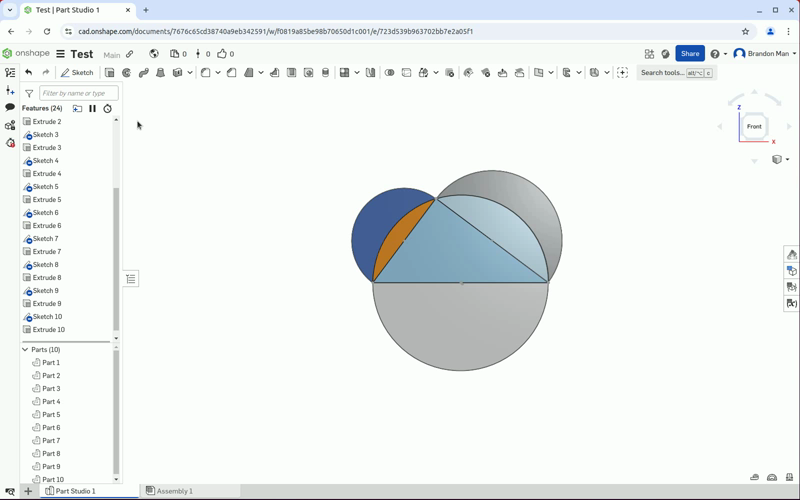
key(shift+7)
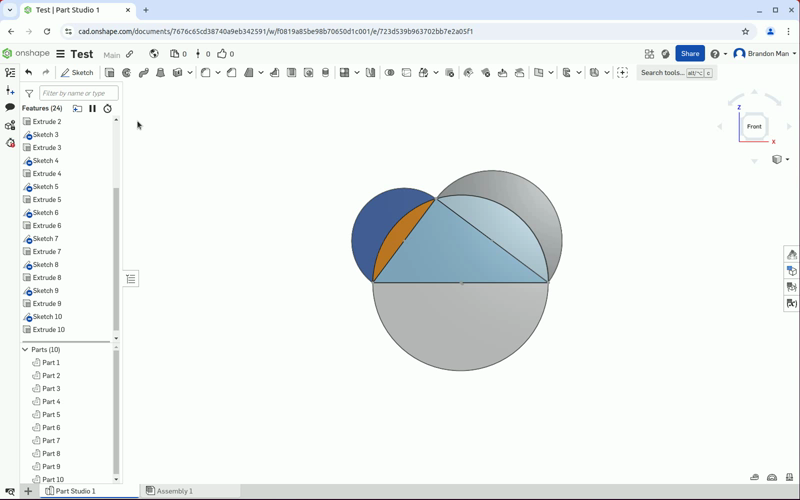
key(left, 2)
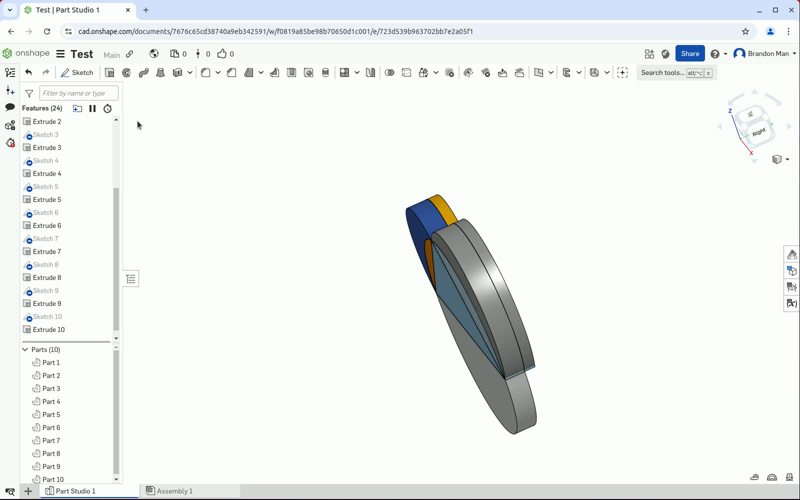
key(down, 2)
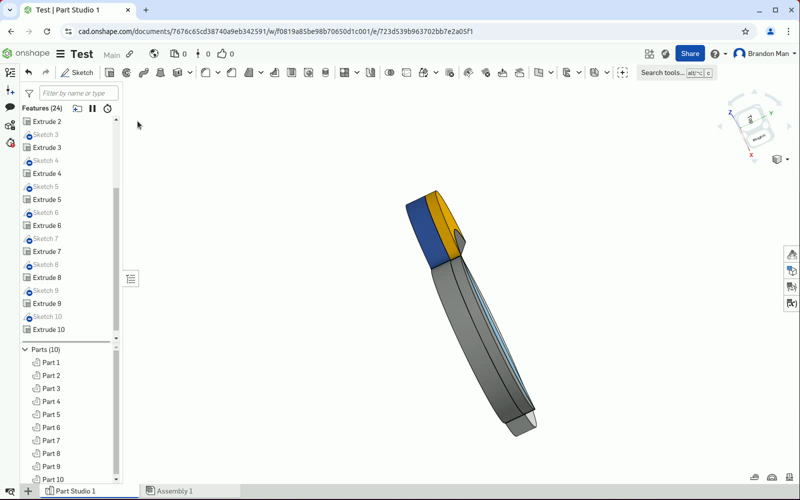
key(up, 2)
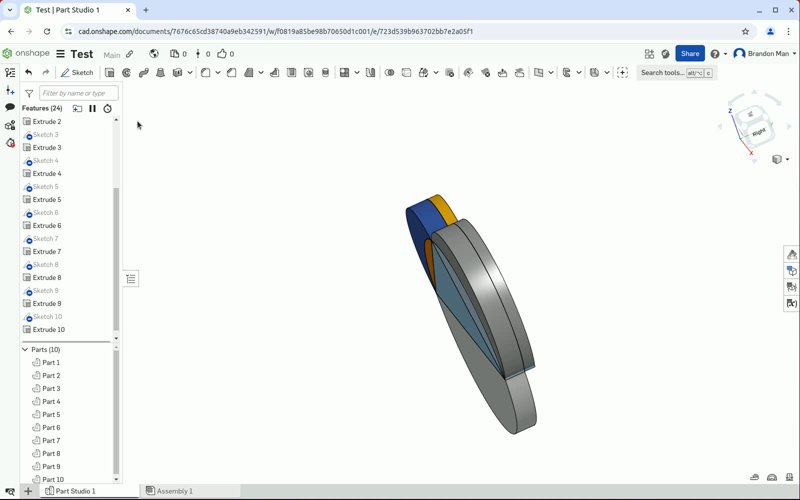
key(right, 2)
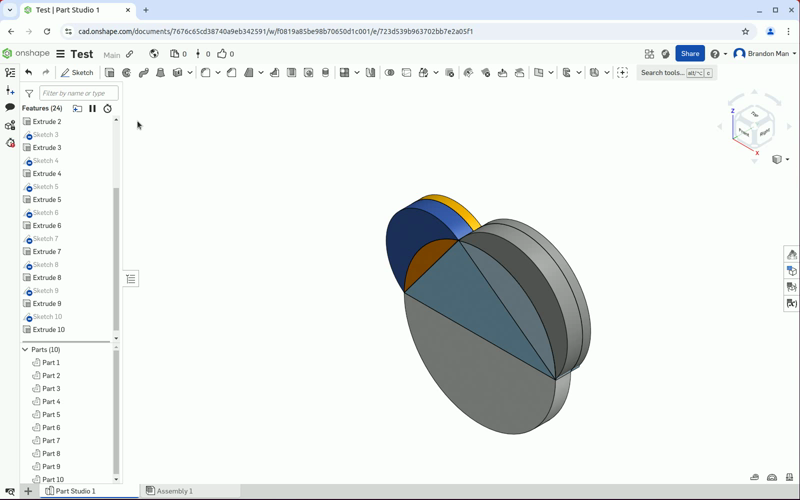
mouse_move(69, 85)
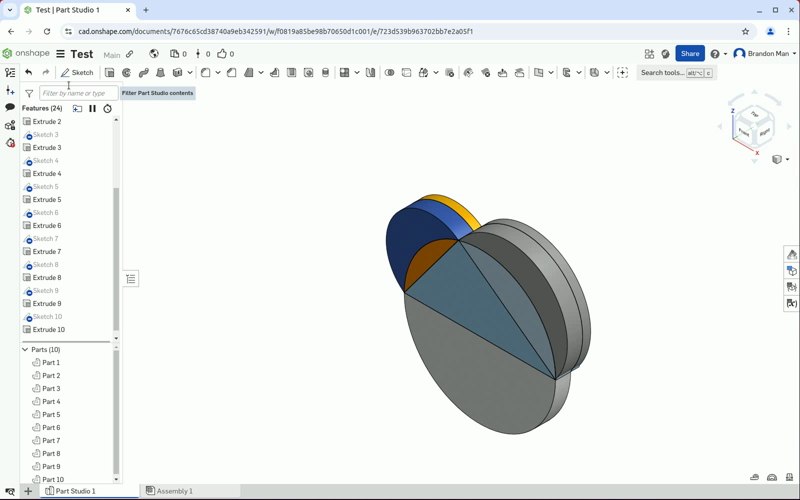
click(69, 85)